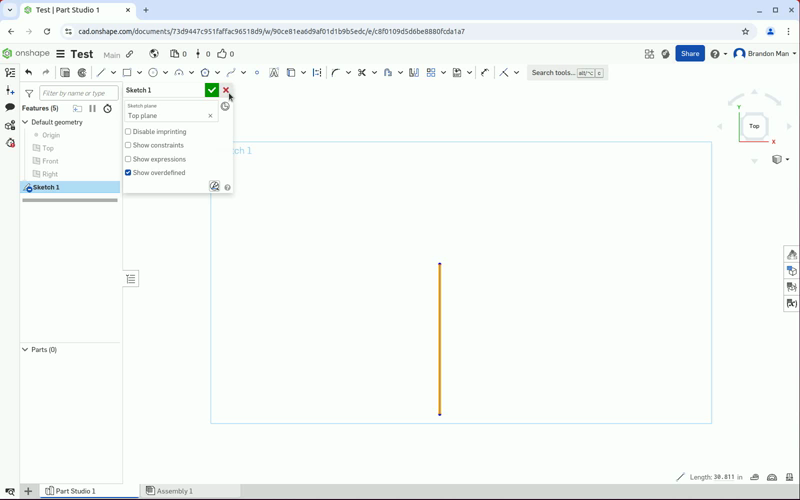
key(shift+h)
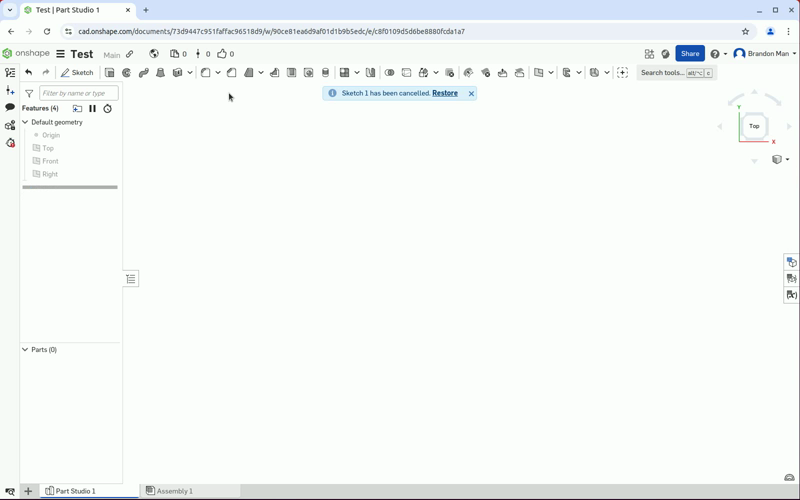
mouse_move(73, 352)
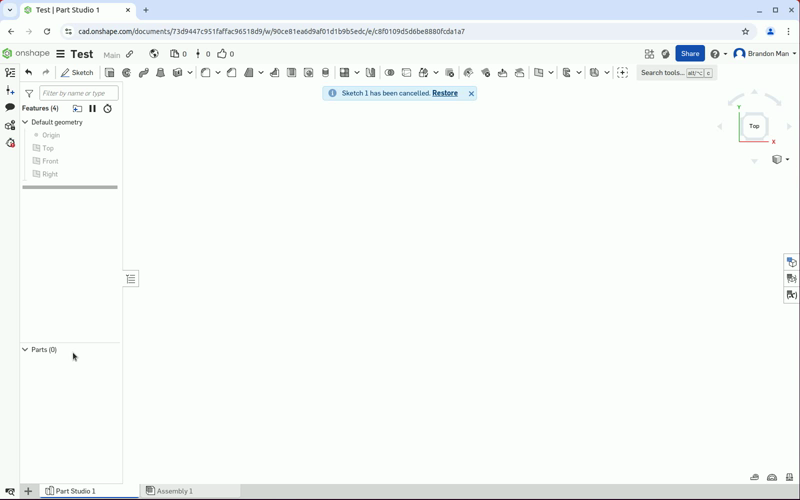
key(y)
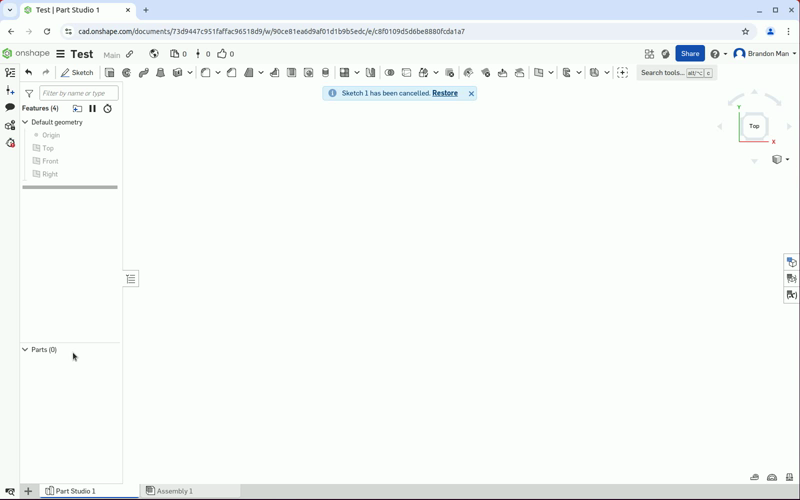
key(shift+p)
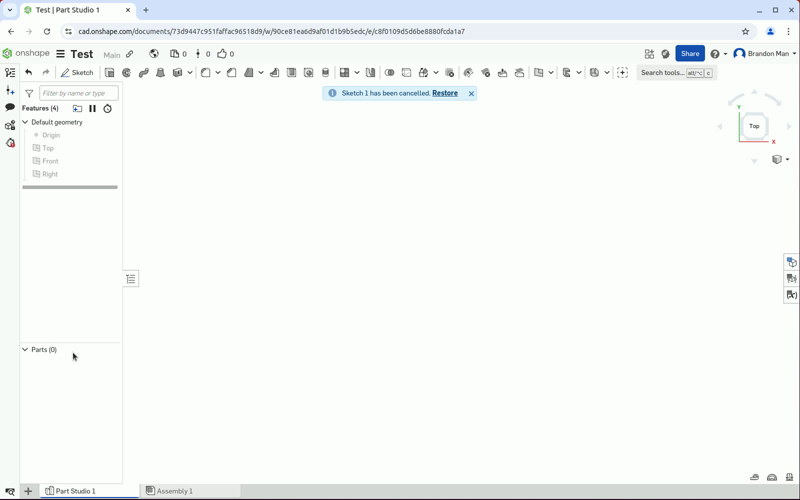
key(space)
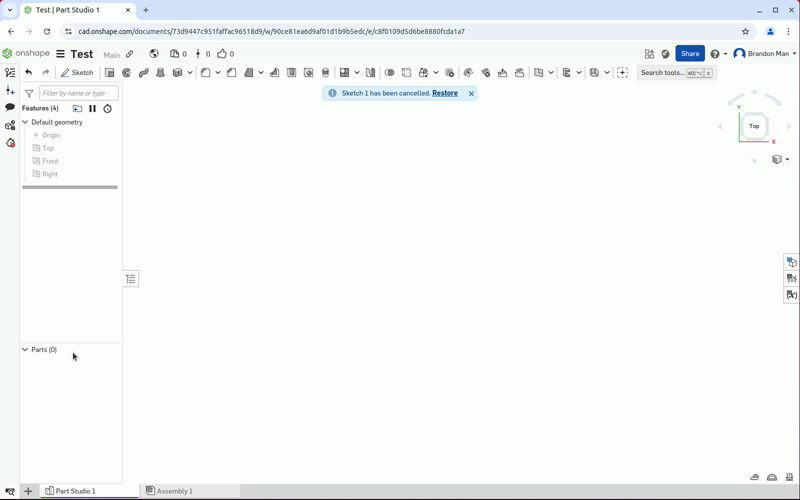
key_down(shift)
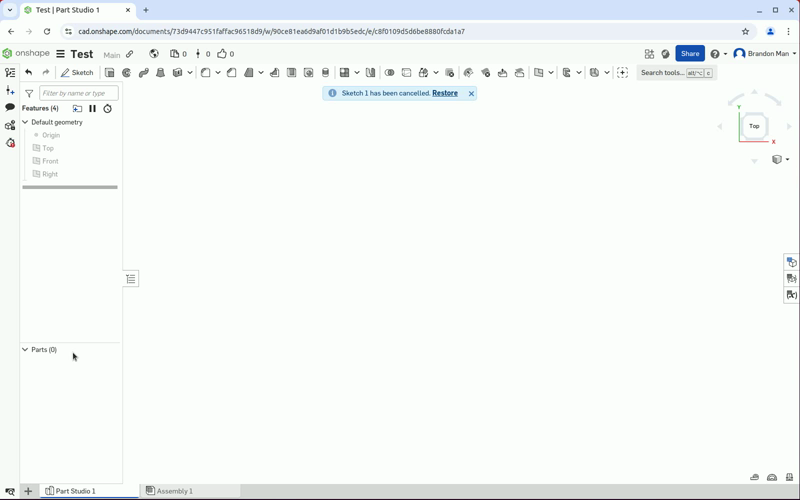
key(up)
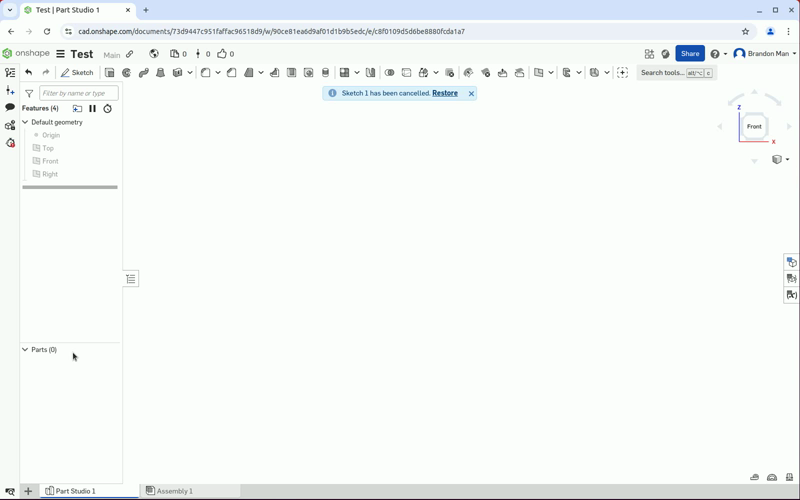
key_up(shift)
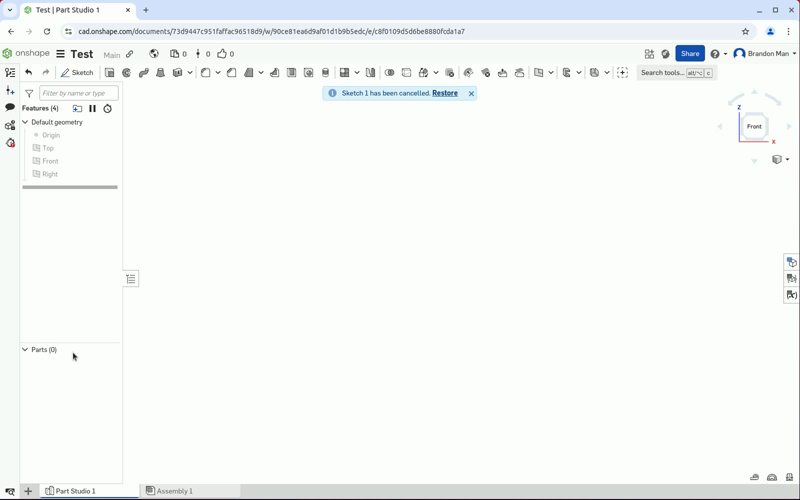
mouse_move(73, 352)
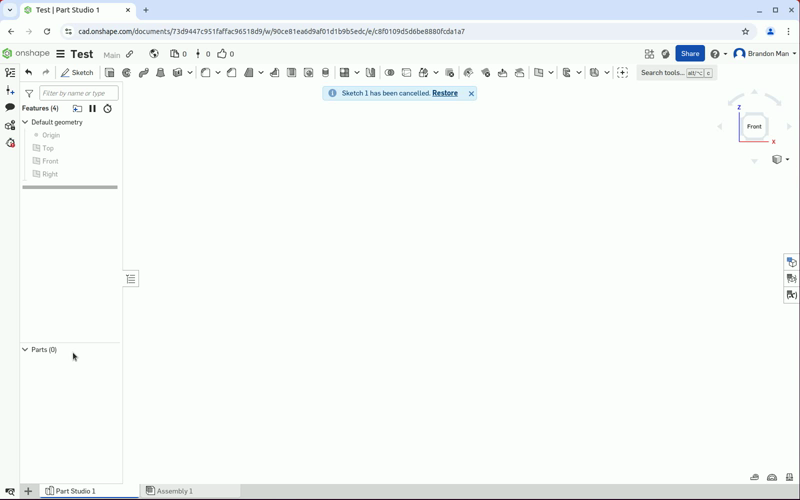
key(shift+y)
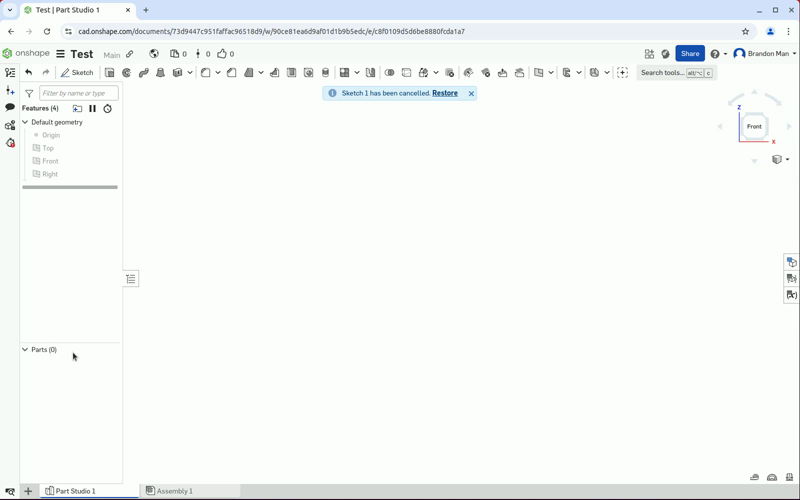
key(shift+s)
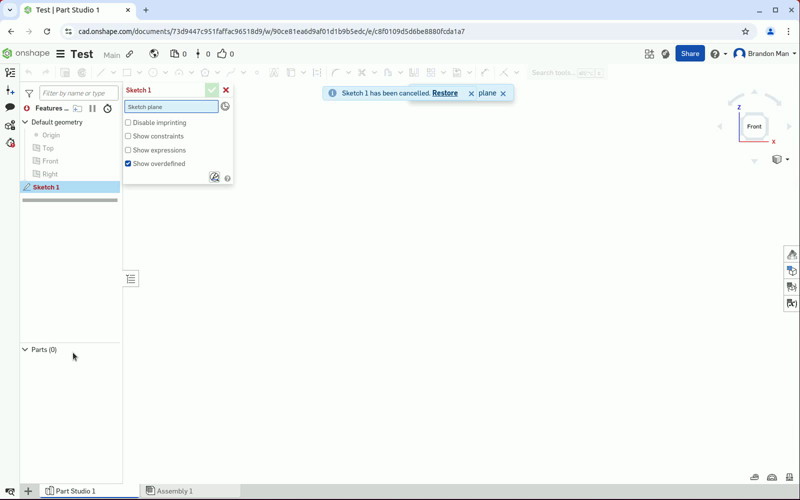
mouse_move(73, 163)
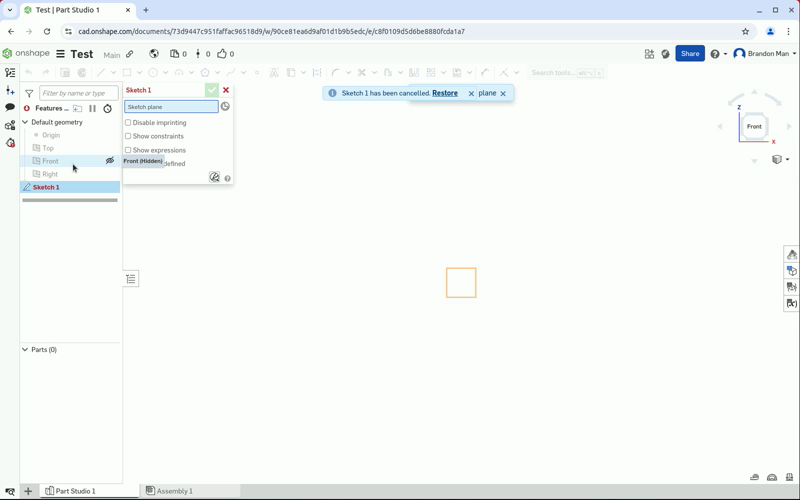
click(73, 163)
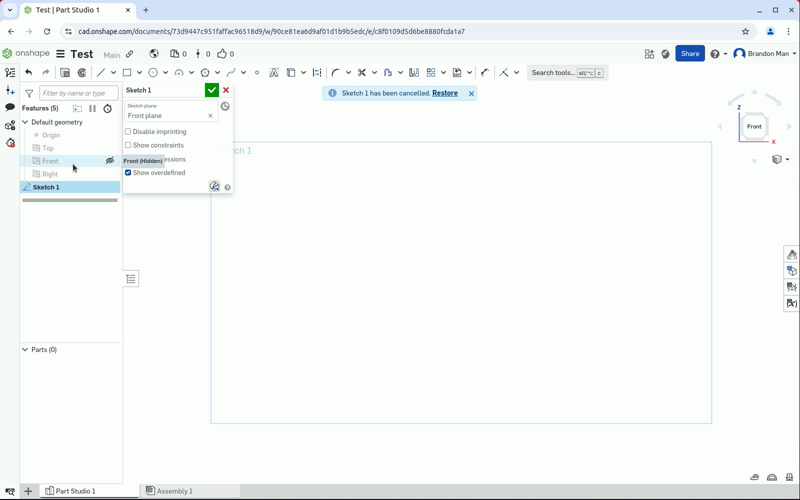
mouse_move(73, 352)
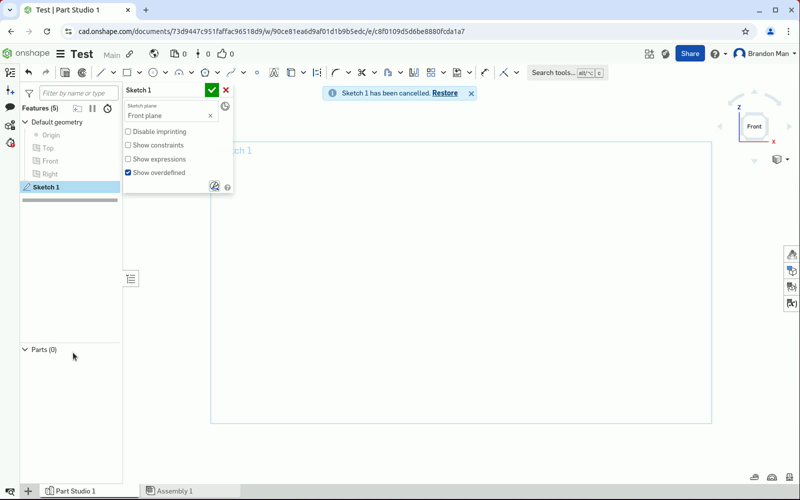
key(y)
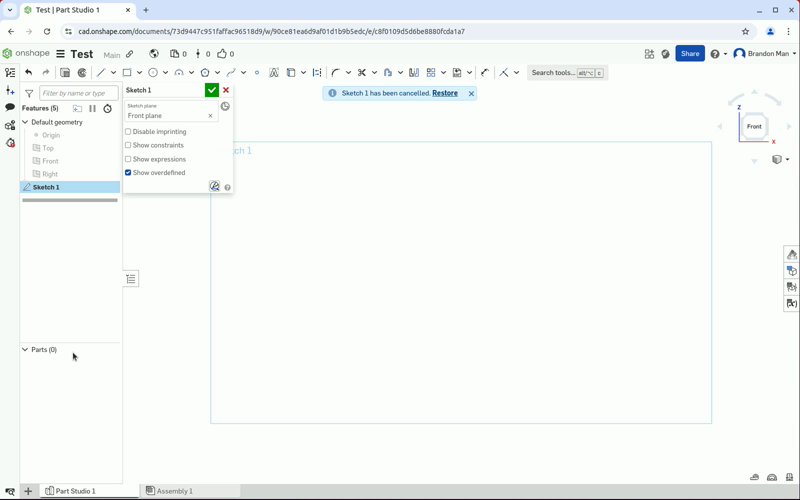
key(l)
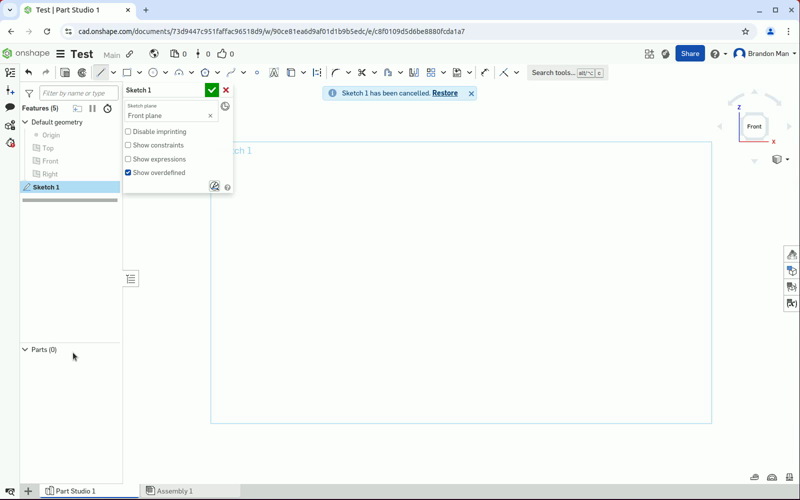
key_down(shift)
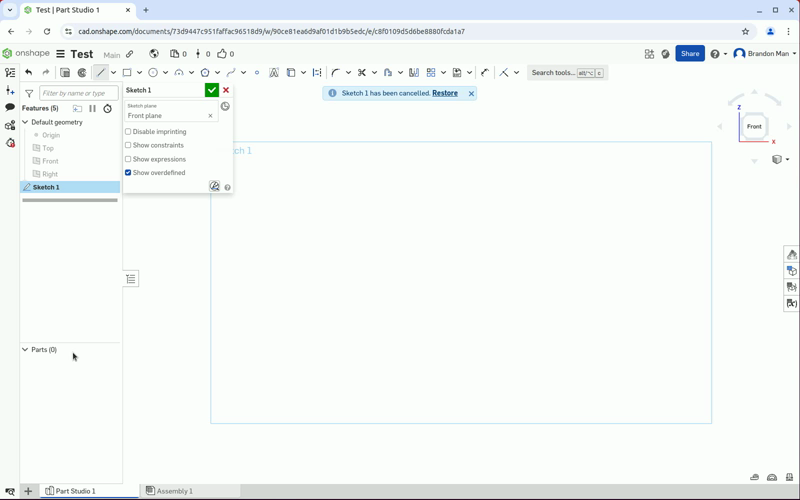
mouse_move(405, 233)
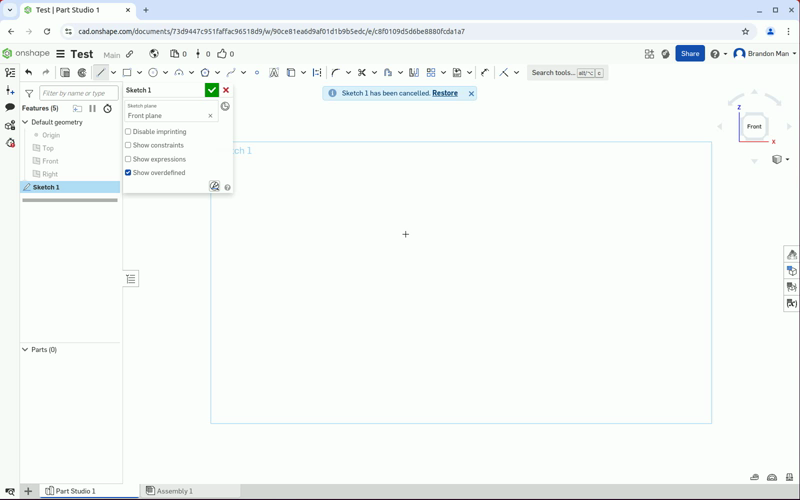
click(405, 233)
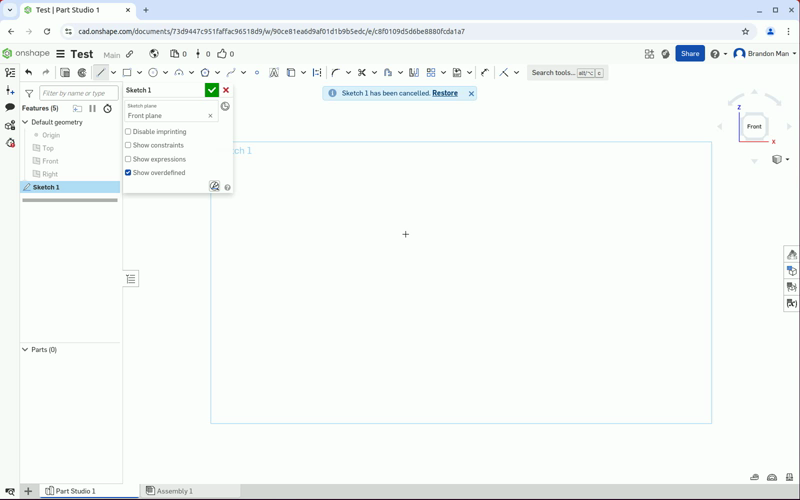
key_up(shift)
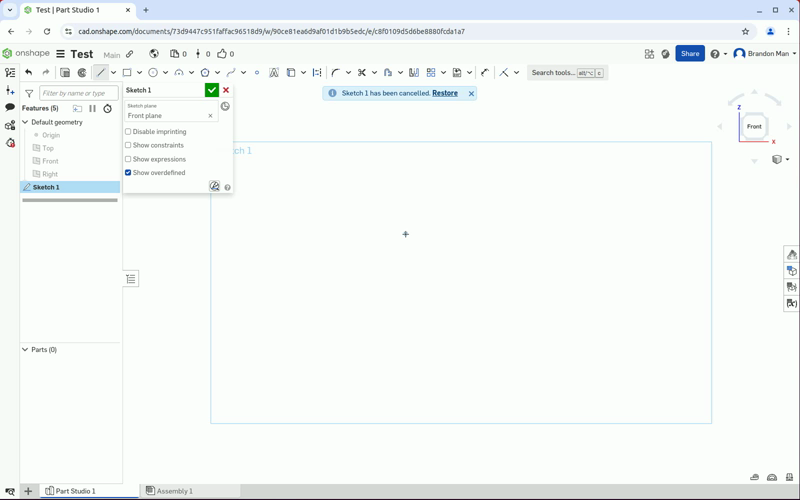
key_down(shift)
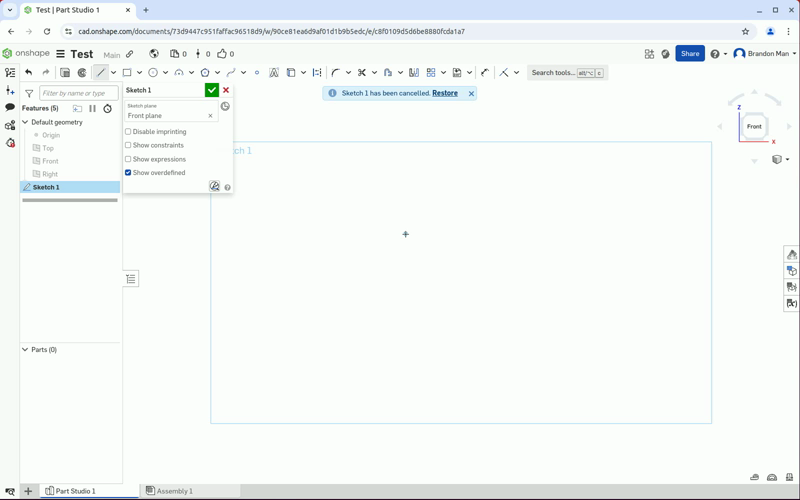
mouse_move(435, 233)
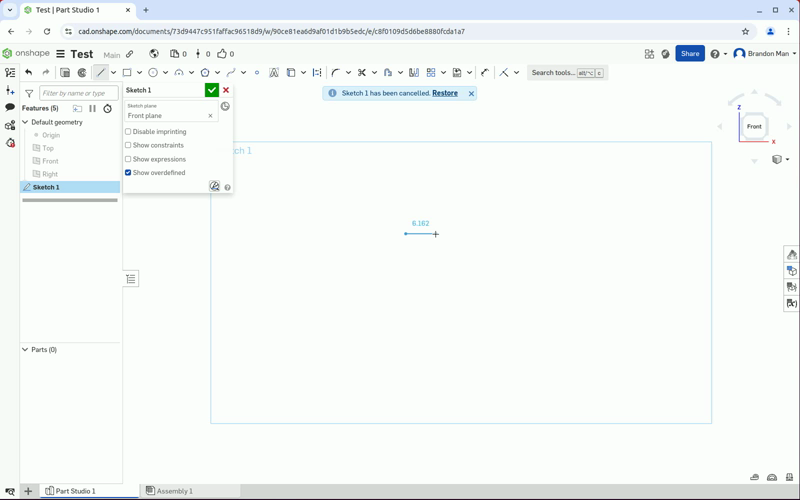
mouse_move(422, 233)
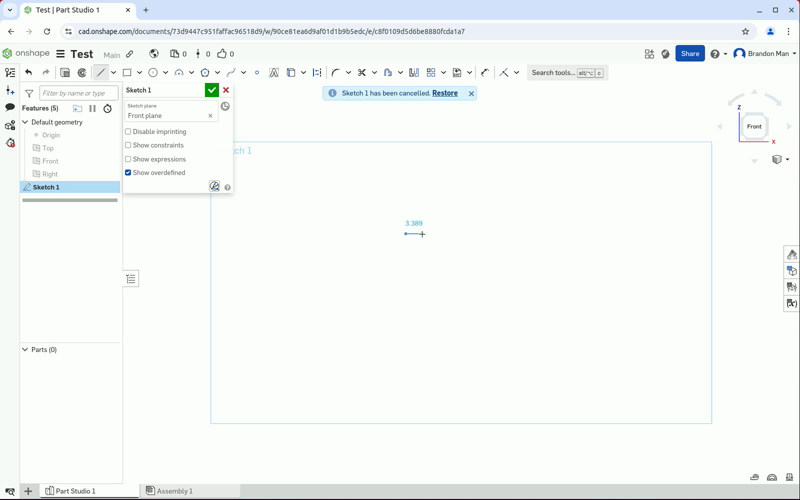
click(422, 233)
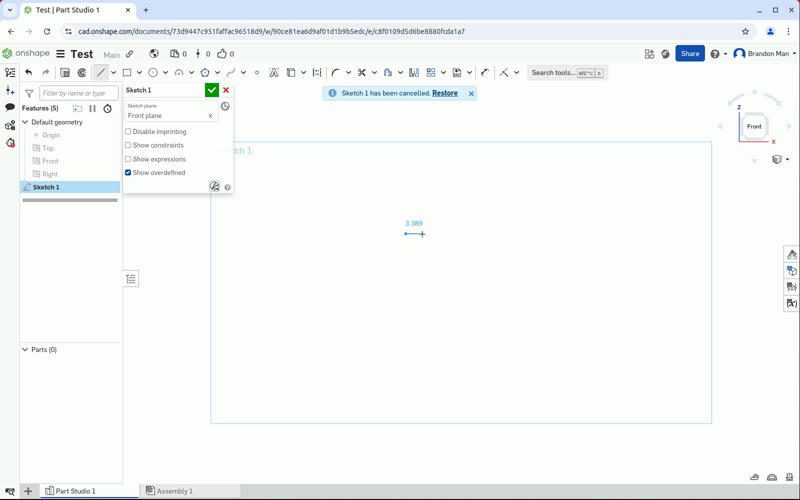
key_up(shift)
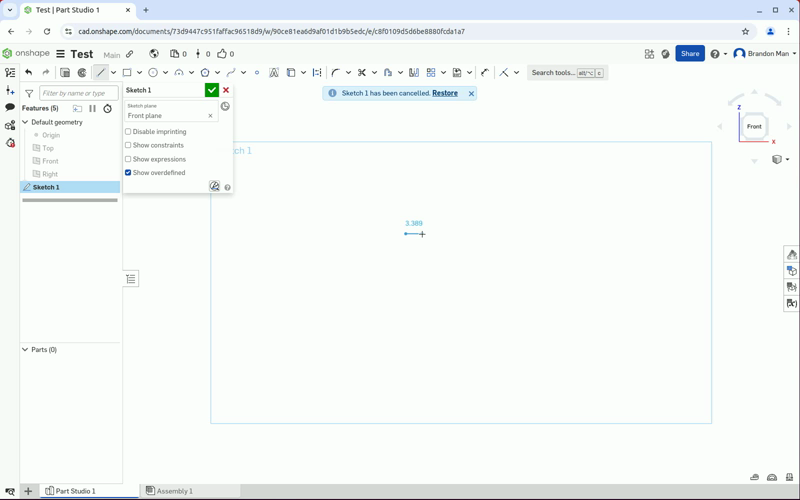
key_down(shift)
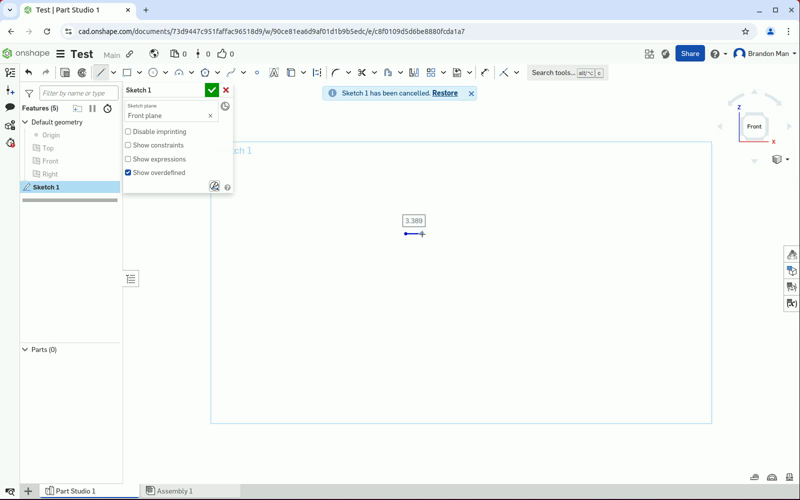
mouse_move(422, 169)
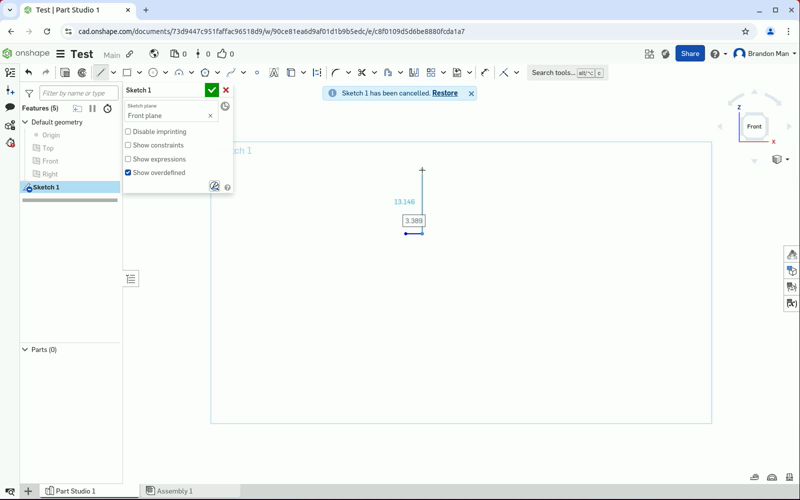
click(422, 169)
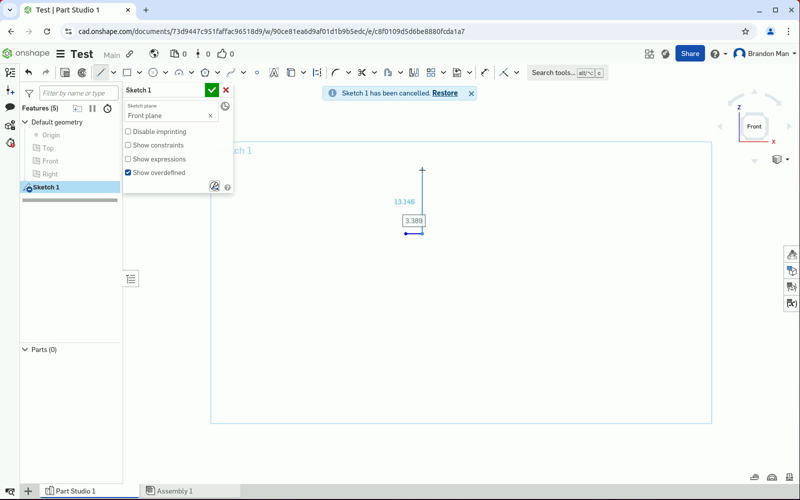
key_up(shift)
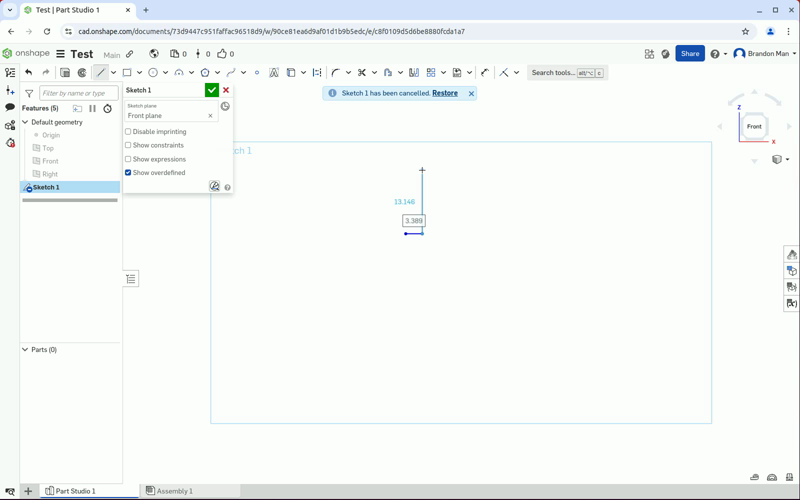
key_down(shift)
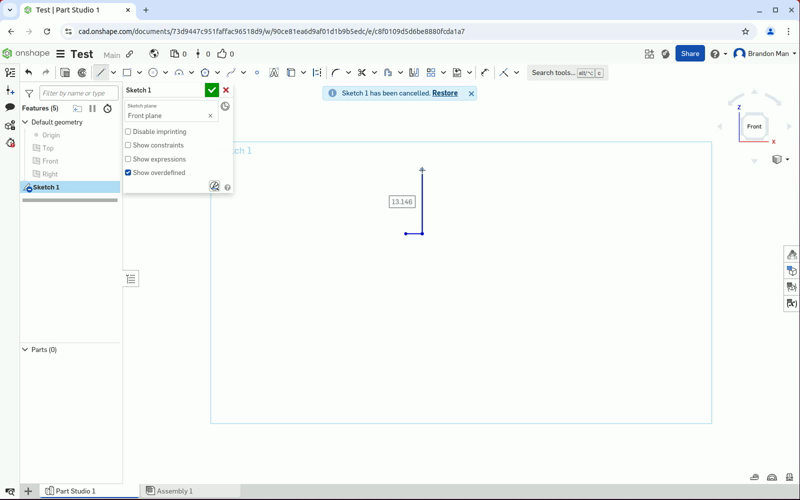
mouse_move(452, 169)
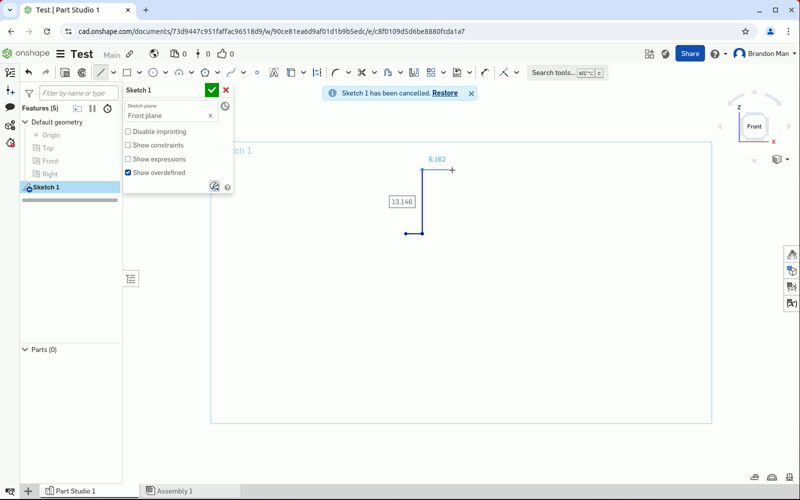
mouse_move(405, 169)
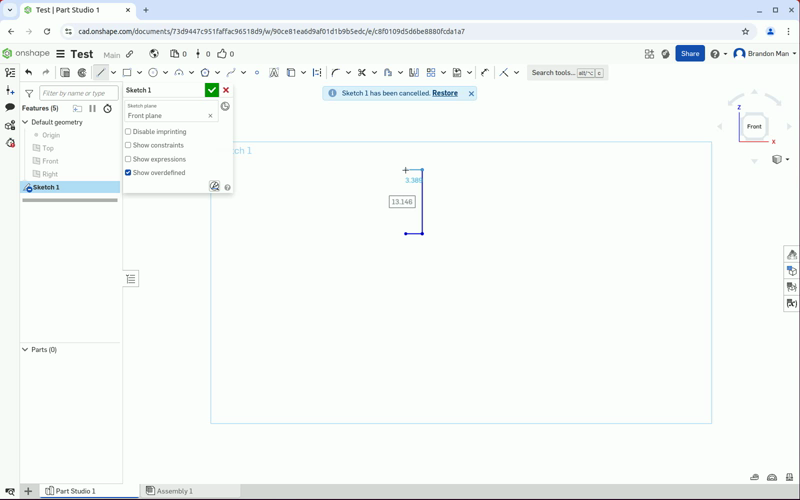
click(405, 169)
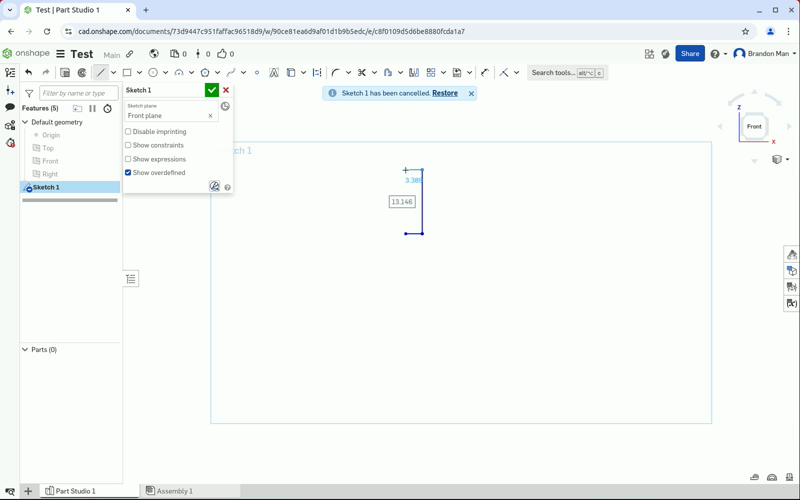
key_up(shift)
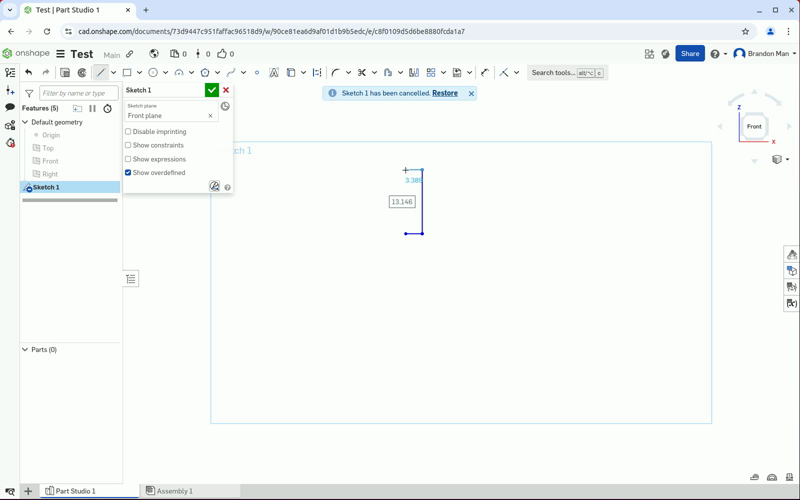
key_down(shift)
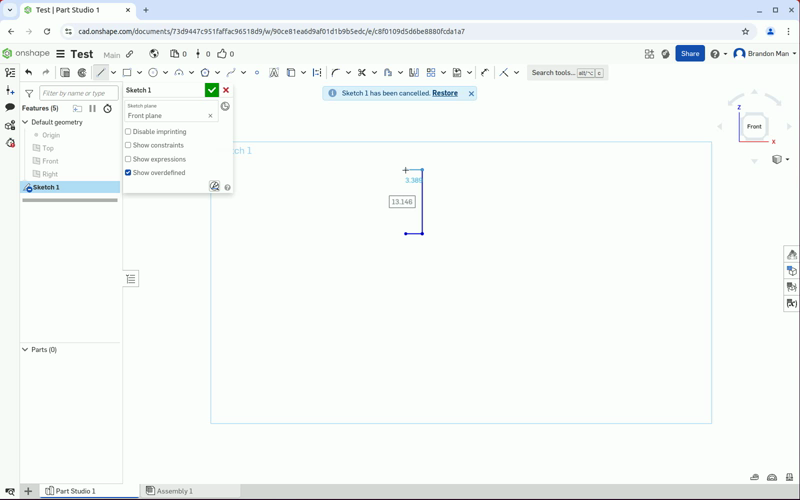
mouse_move(405, 233)
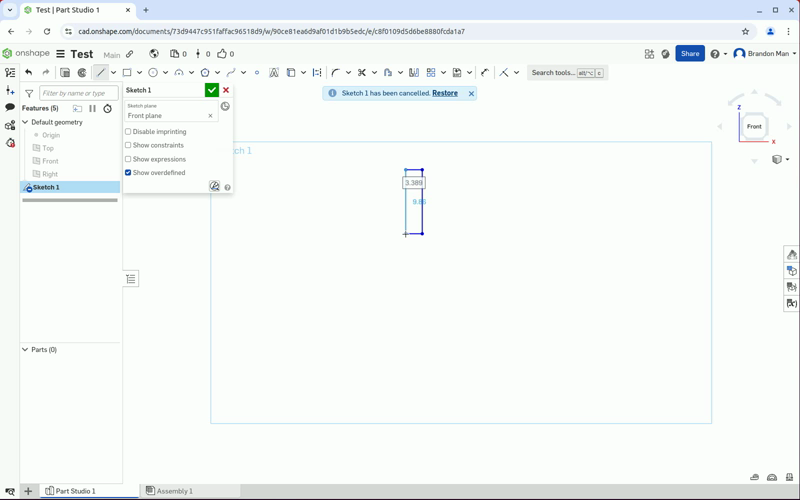
key_up(shift)
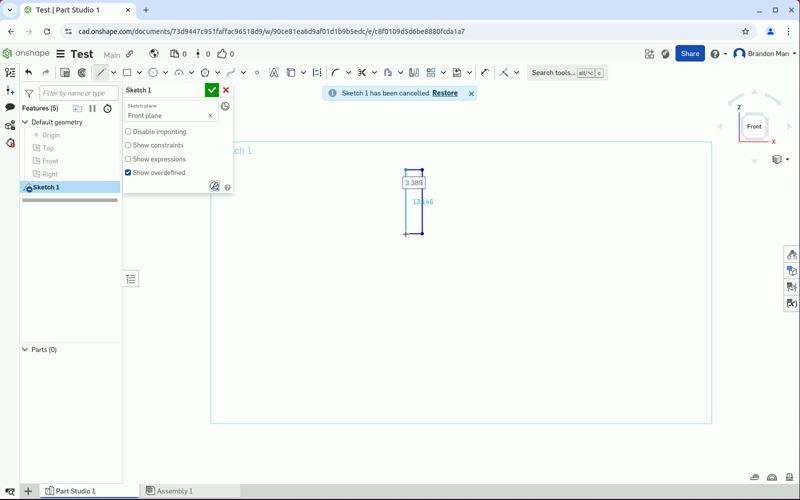
click(405, 233)
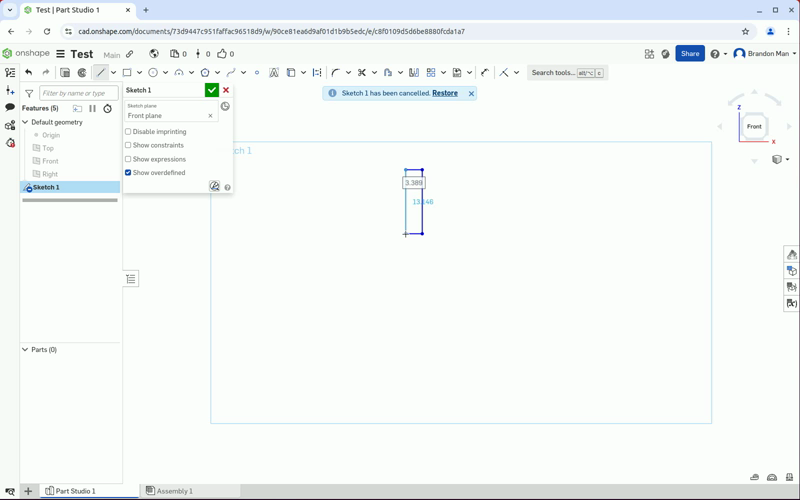
key(esc)
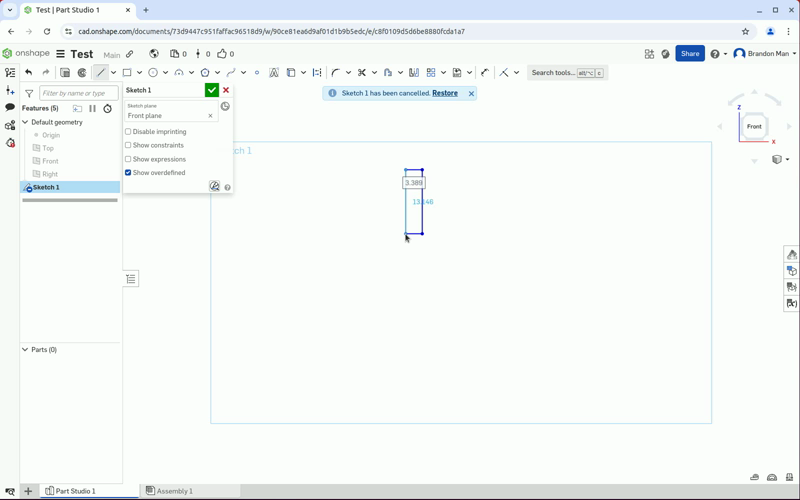
mouse_move(413, 181)
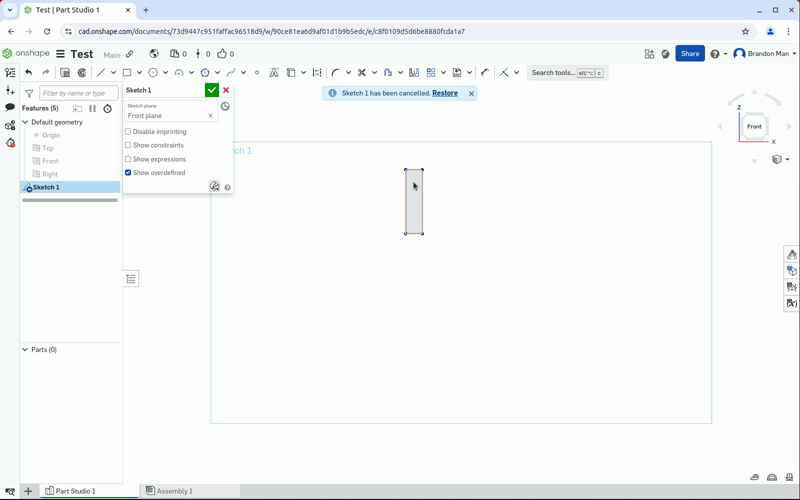
scroll(6)
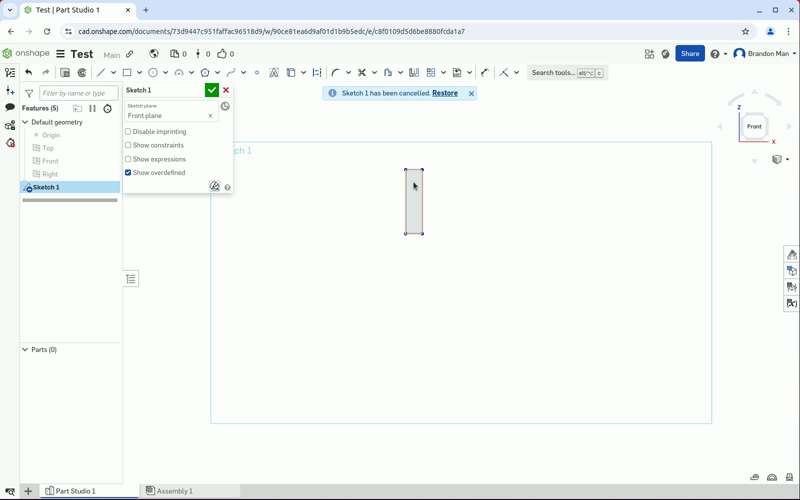
scroll(6)
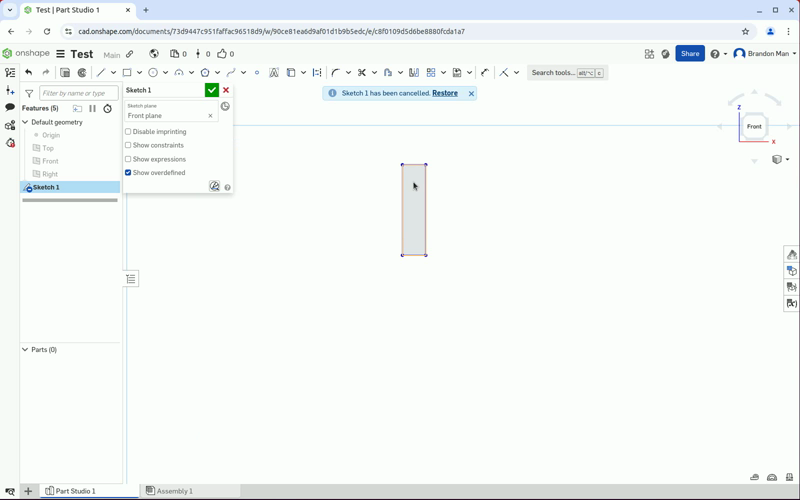
scroll(6)
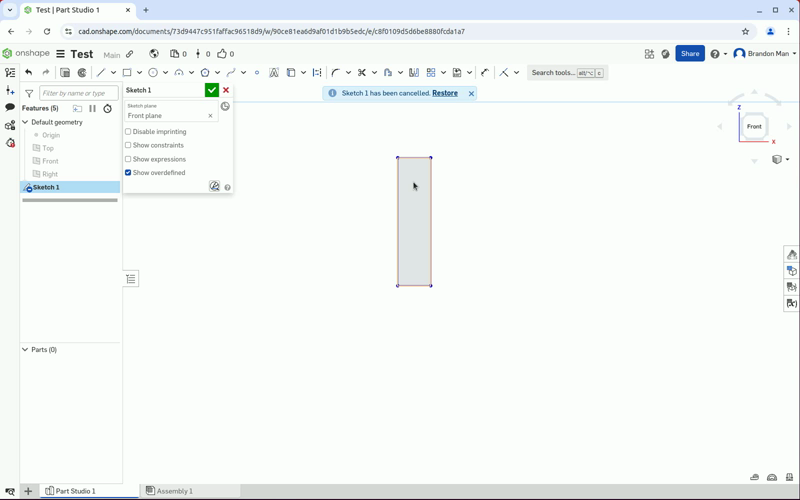
scroll(6)
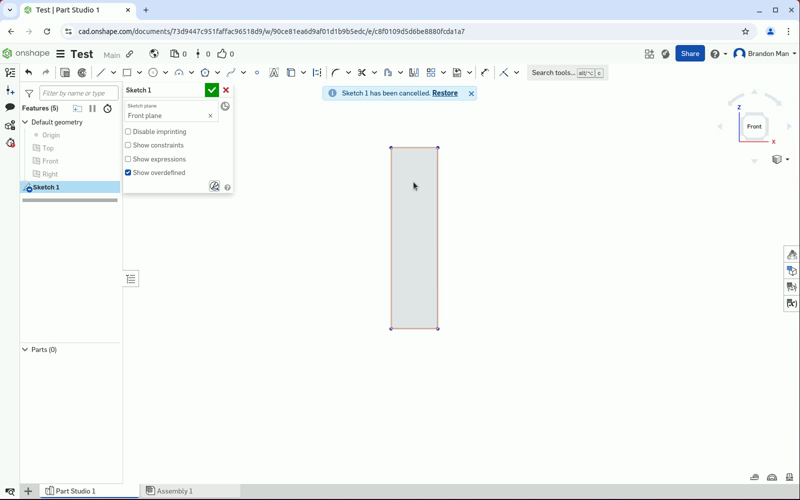
scroll(6)
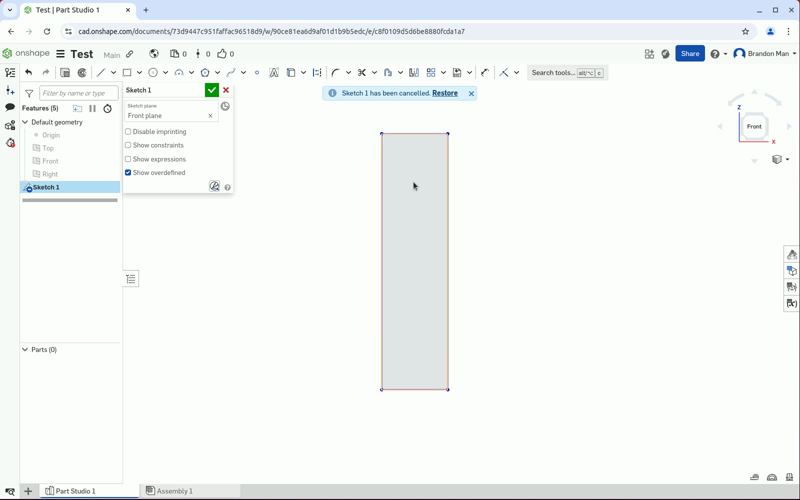
scroll(6)
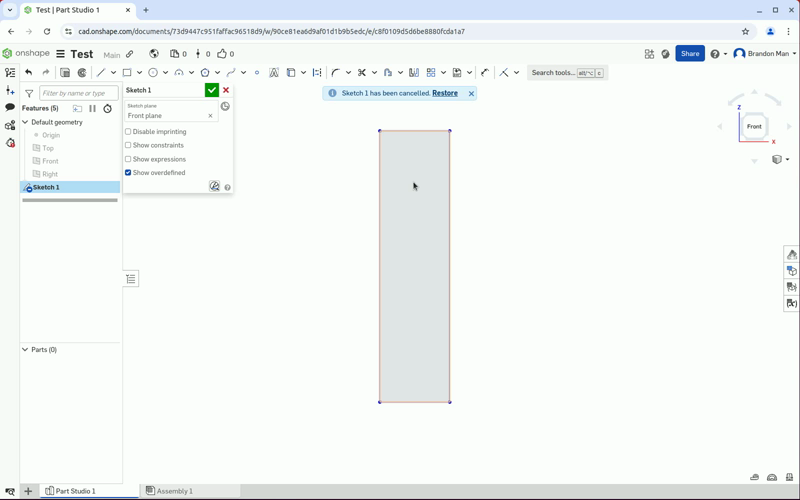
scroll(6)
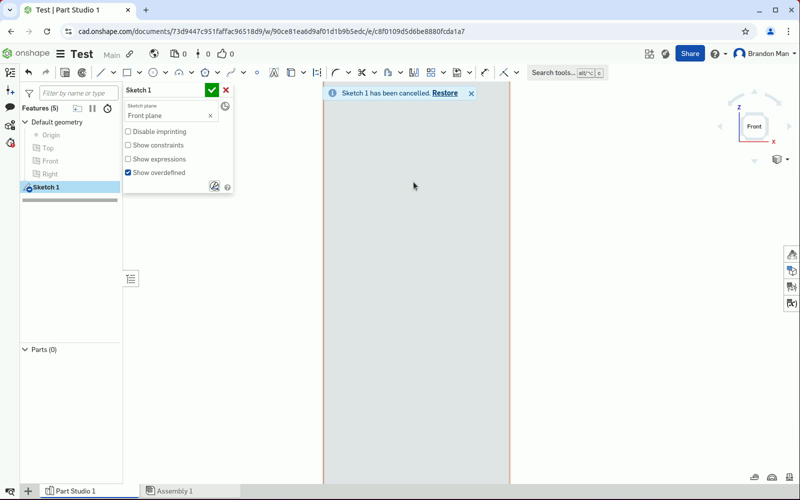
click(413, 181)
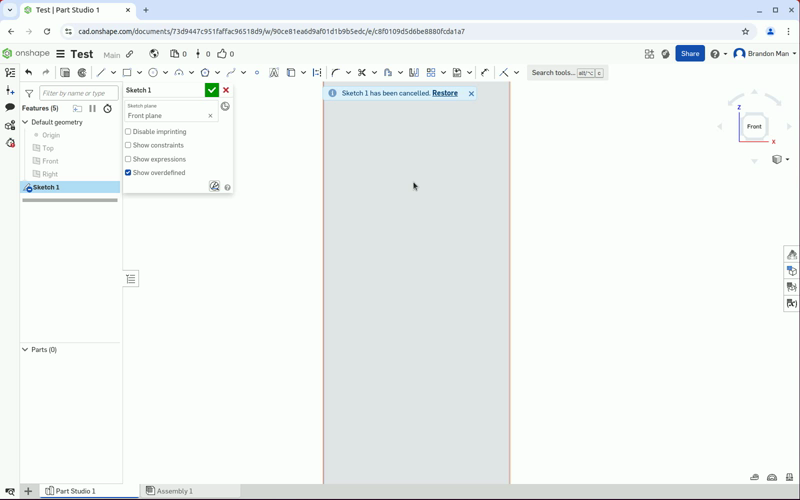
scroll(-6)
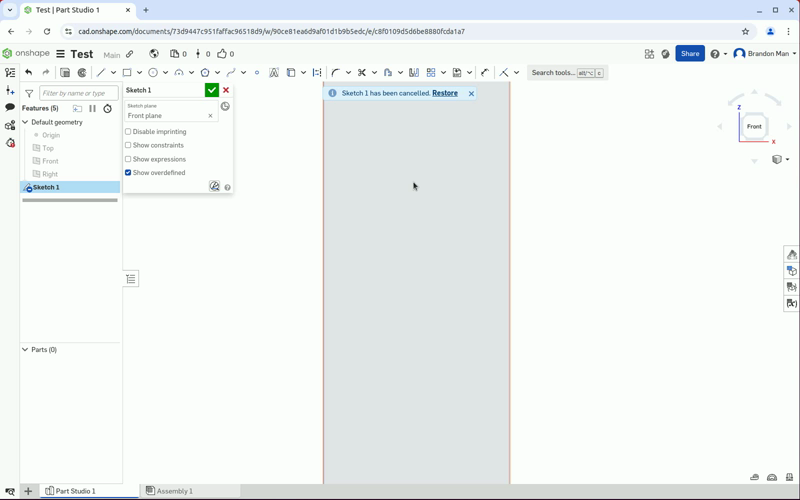
scroll(-6)
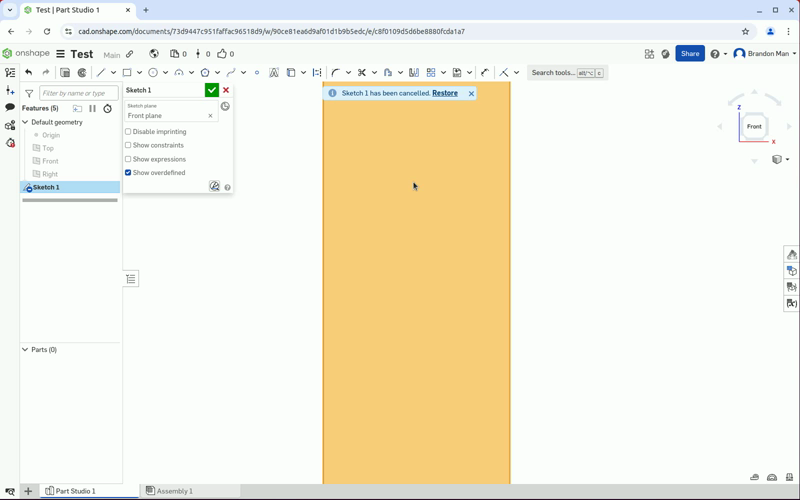
scroll(-6)
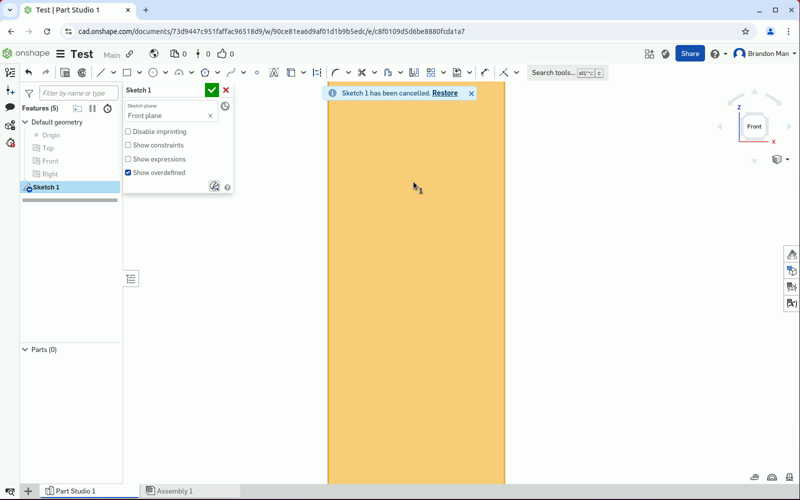
scroll(-6)
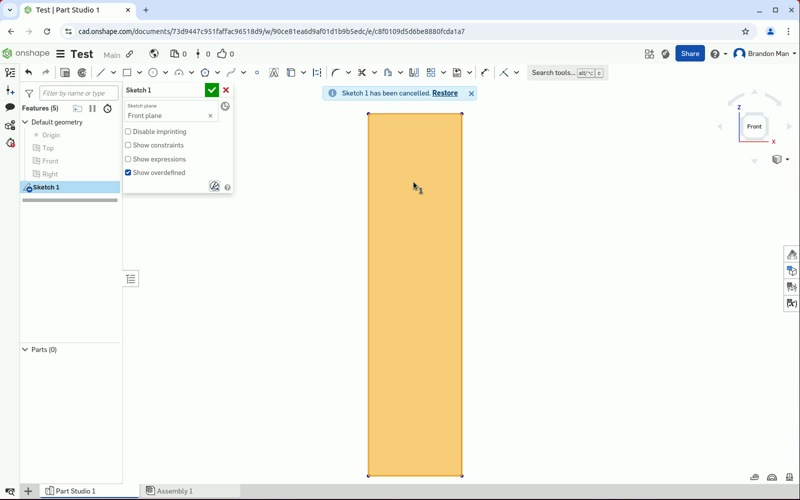
scroll(-6)
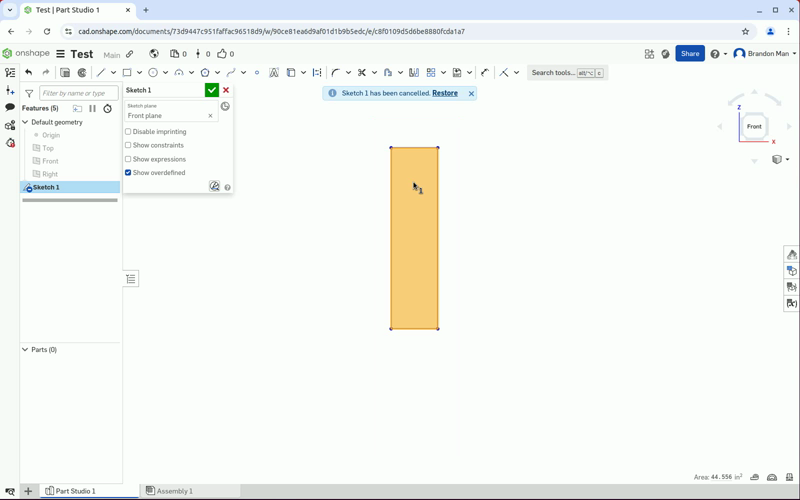
scroll(-6)
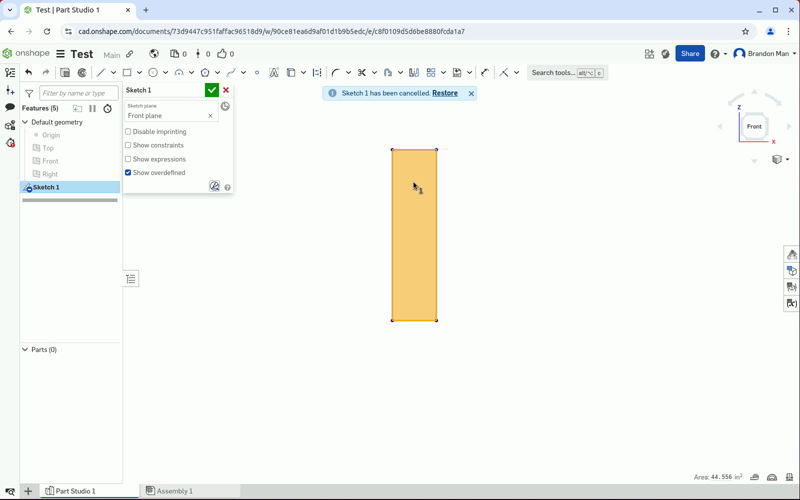
scroll(-6)
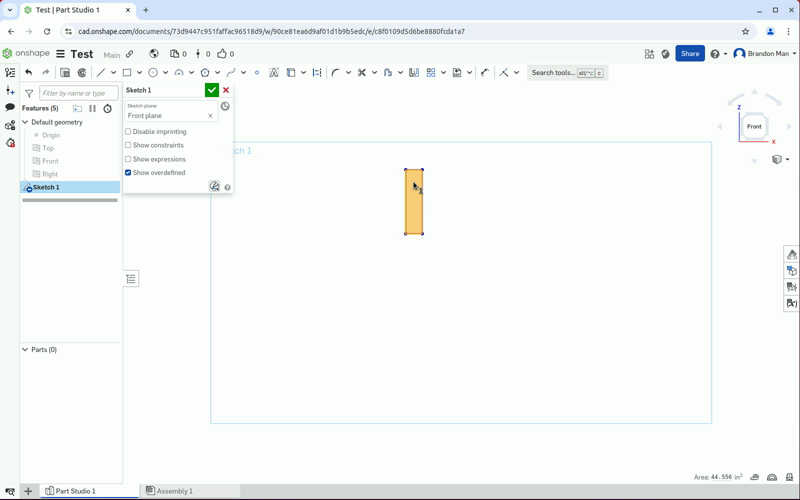
mouse_move(73, 352)
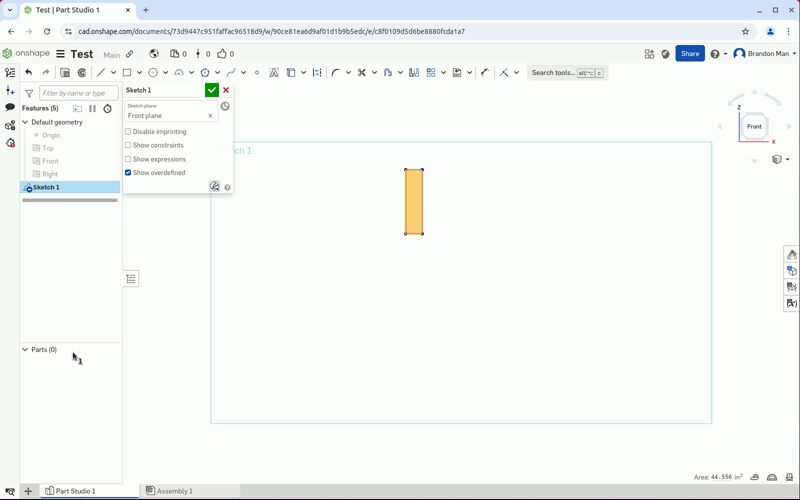
key(shift+y)
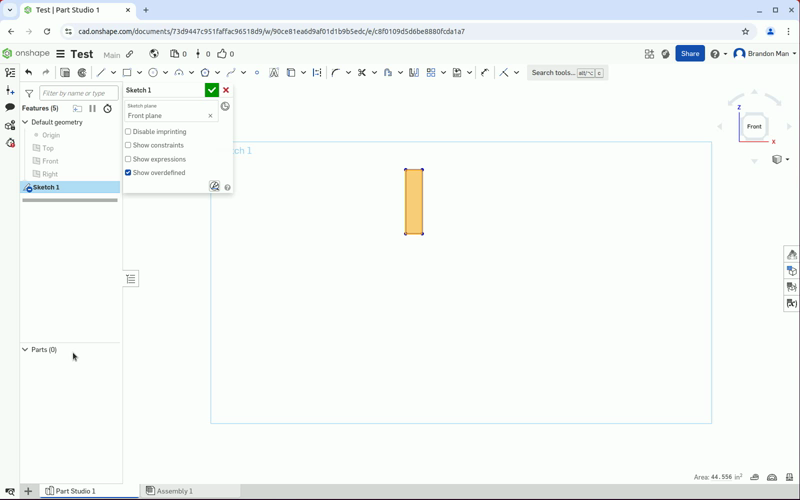
key(shift+e)
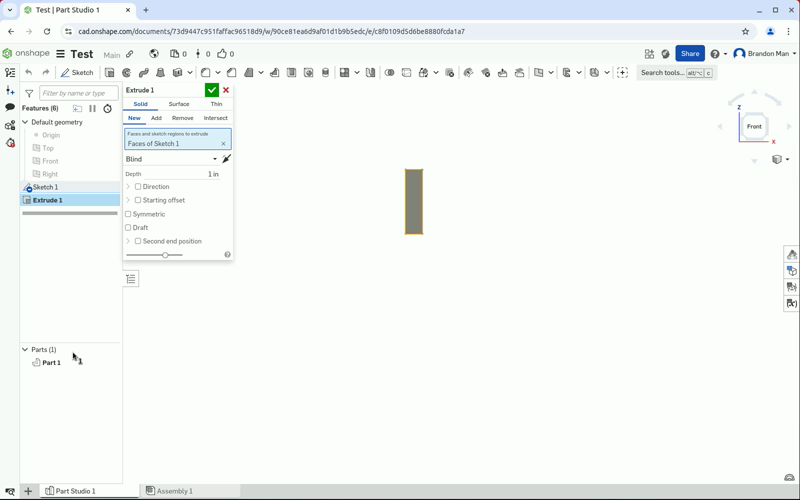
mouse_move(143, 106)
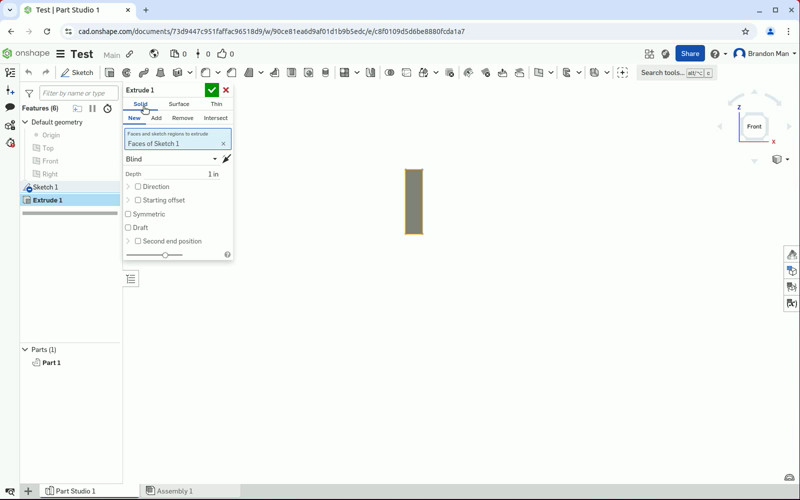
click(143, 106)
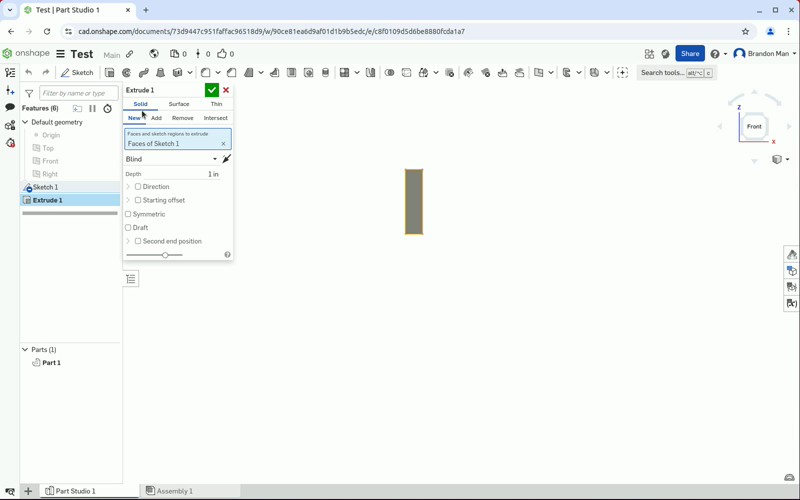
mouse_move(137, 120)
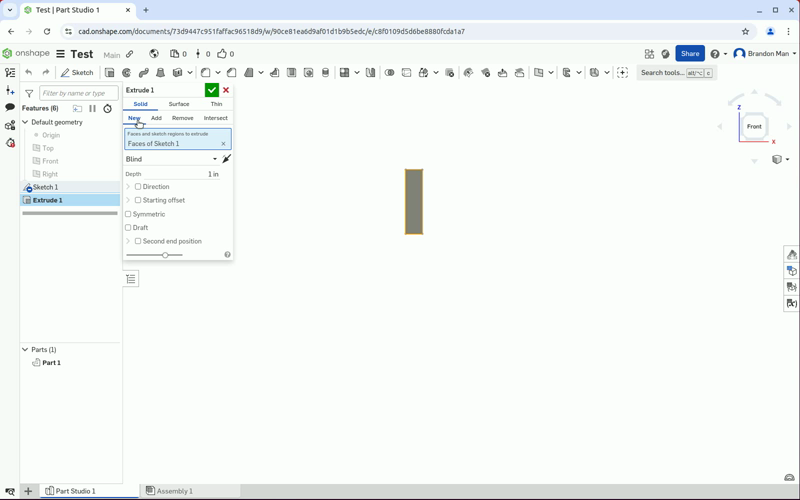
click(137, 120)
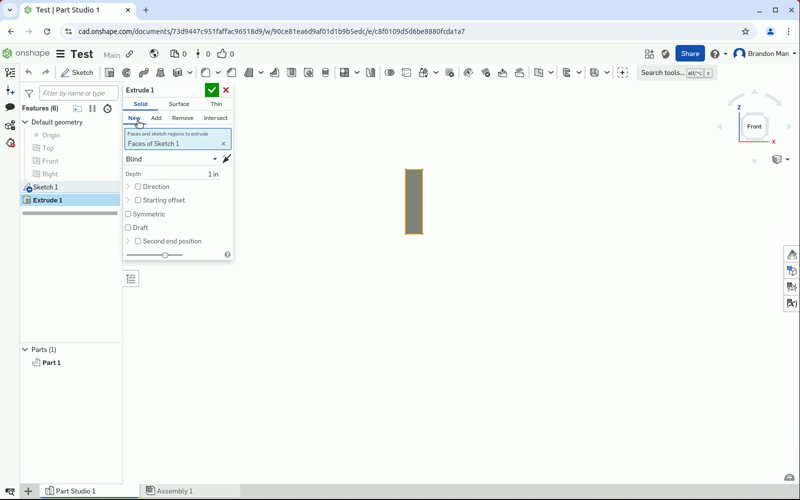
key(tab, 4)
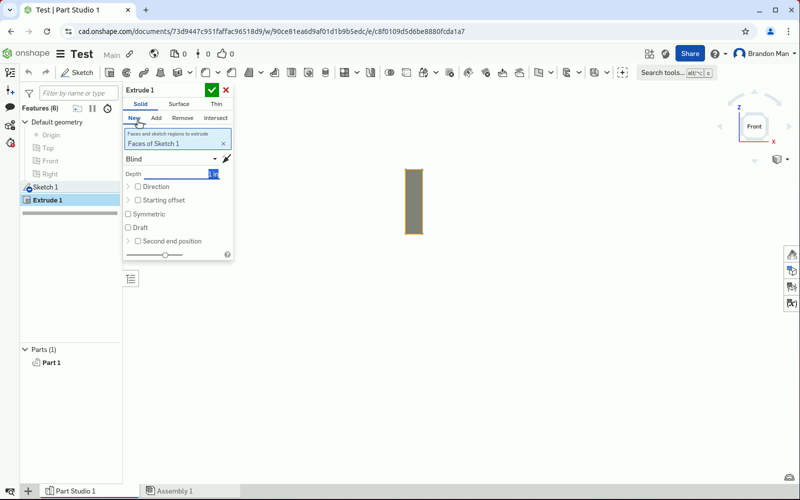
text(4.092)
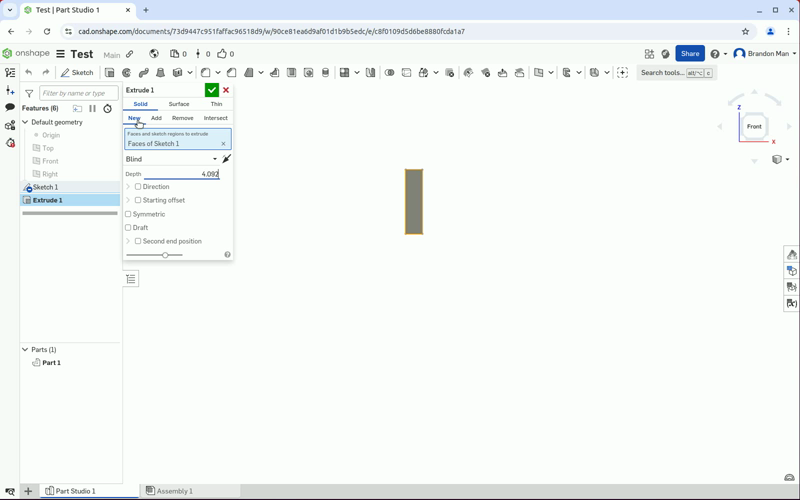
key(enter)
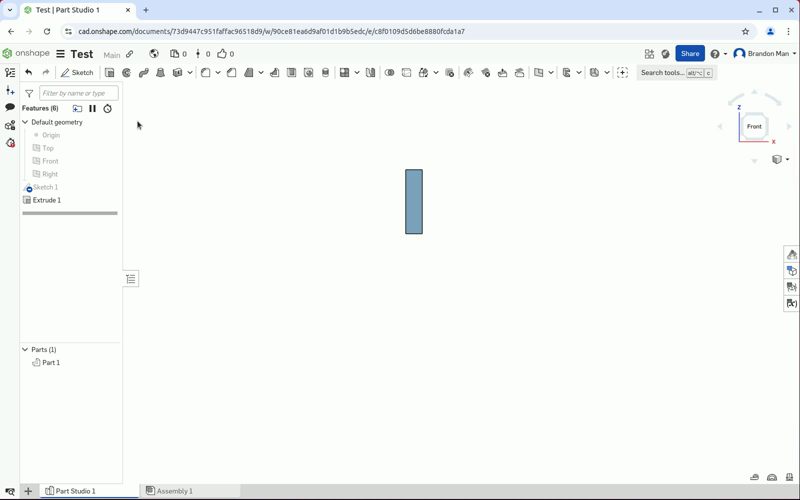
key(shift+h)
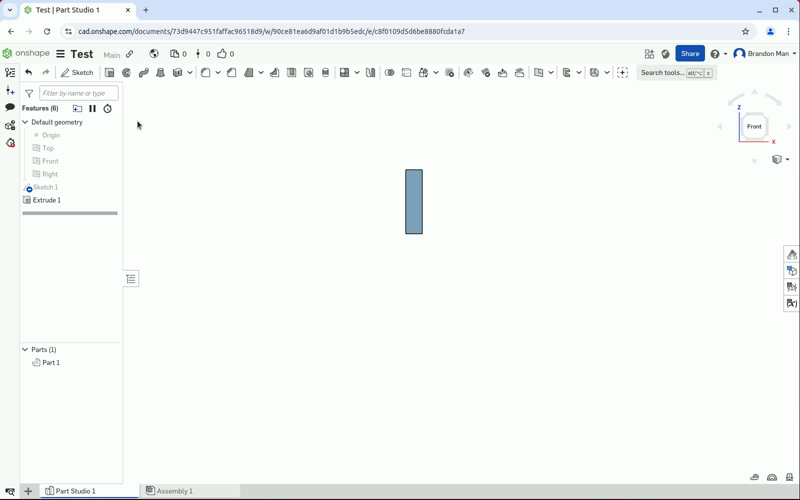
key(shift+h)
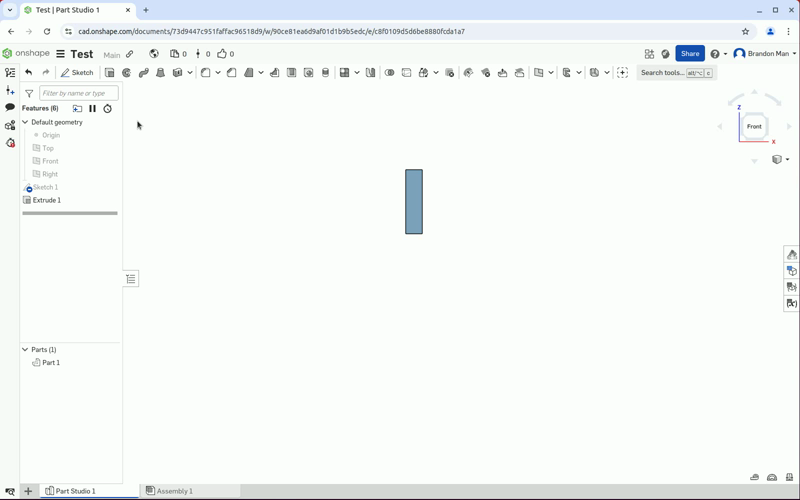
mouse_move(73, 189)
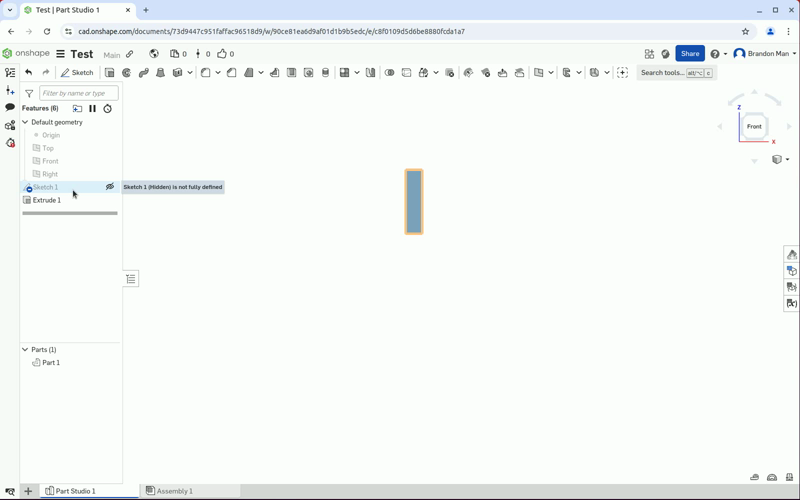
click(73, 189)
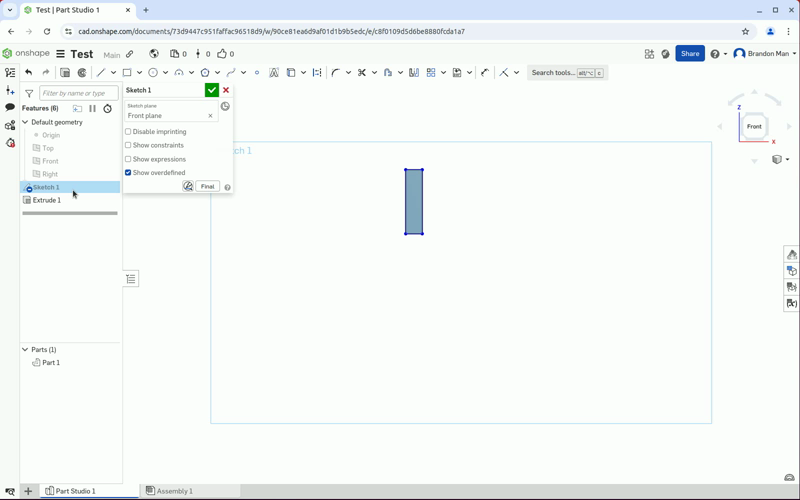
mouse_move(229, 92)
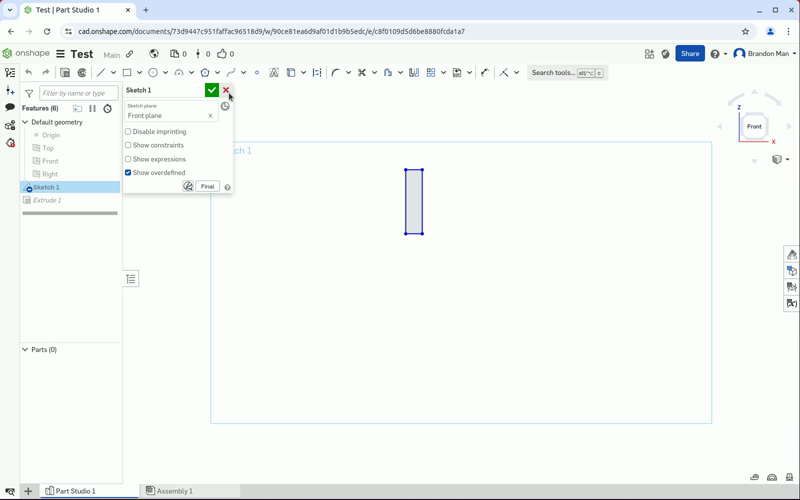
click(229, 92)
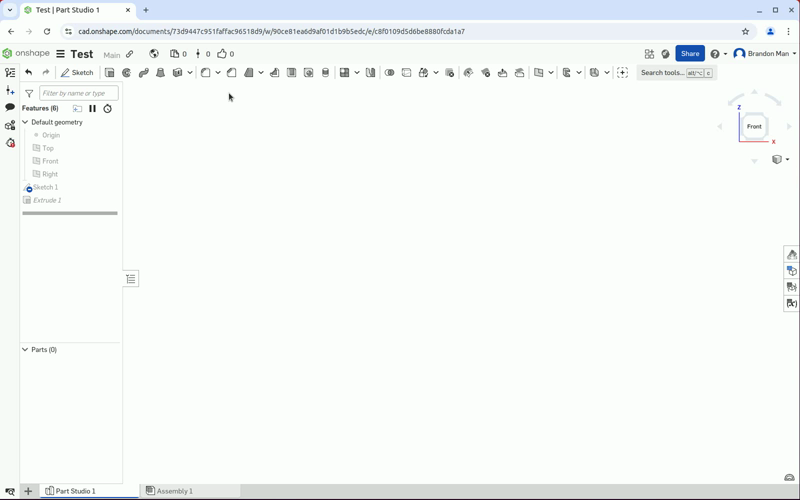
mouse_move(541, 75)
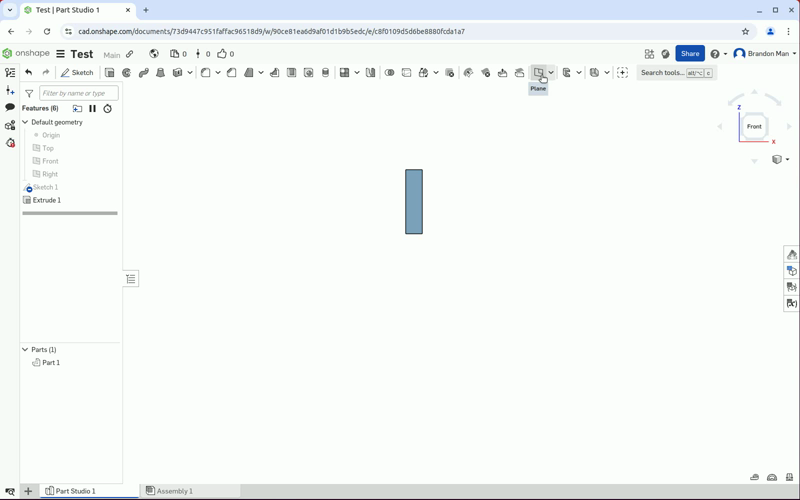
click(541, 75)
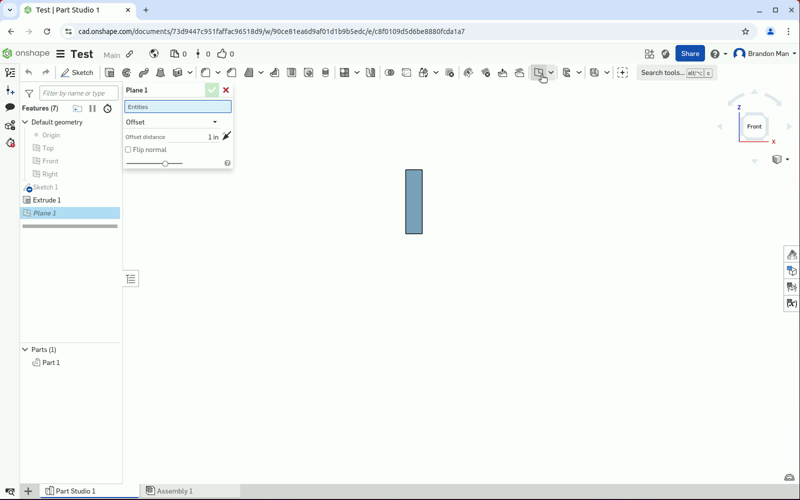
mouse_move(73, 163)
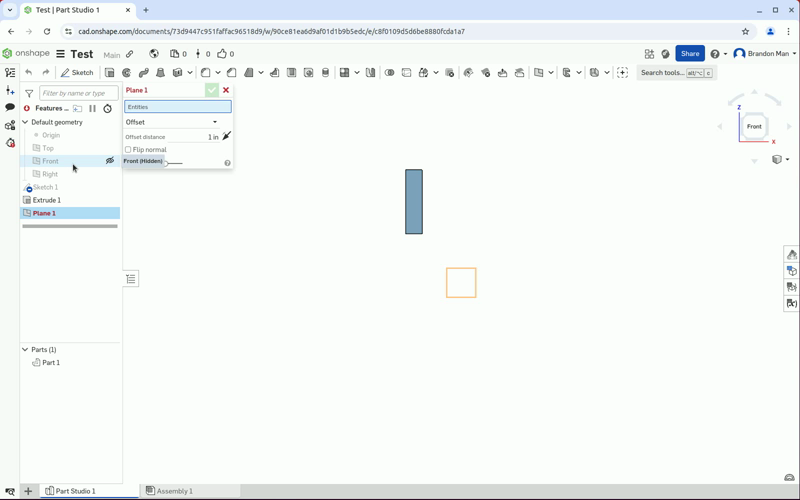
click(73, 163)
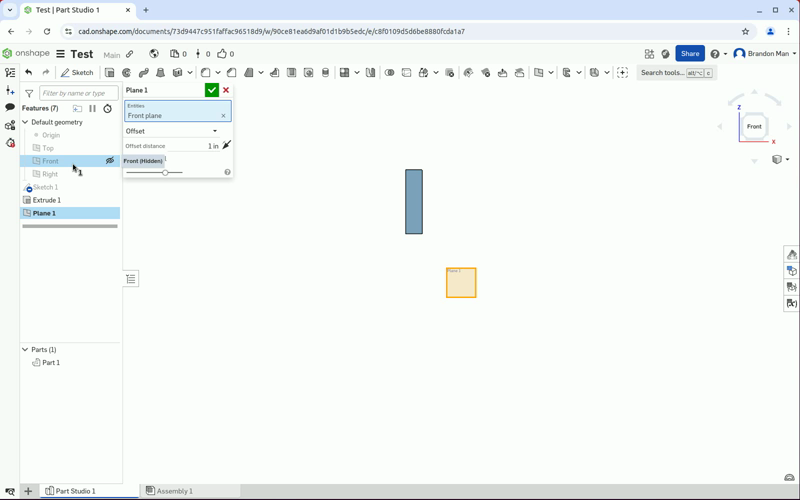
key(tab, 2)
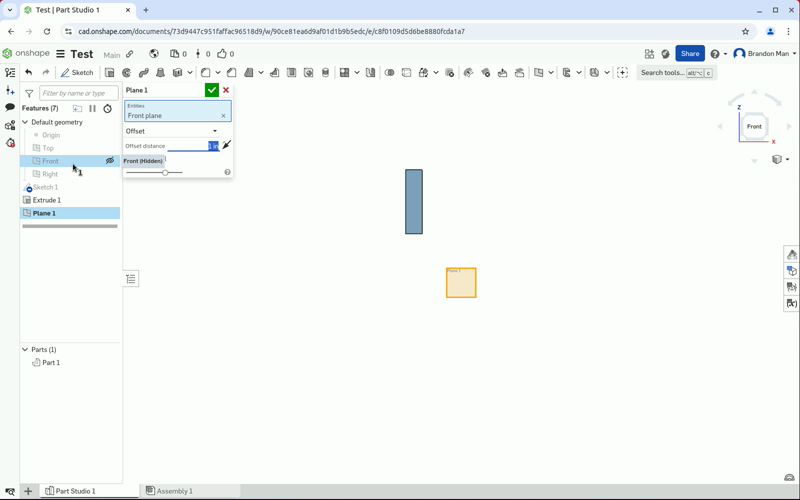
text(4.098)
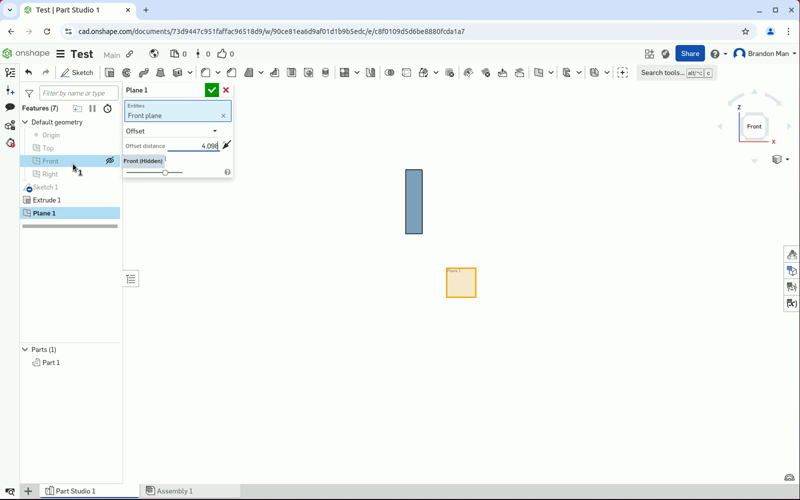
key(enter, 2)
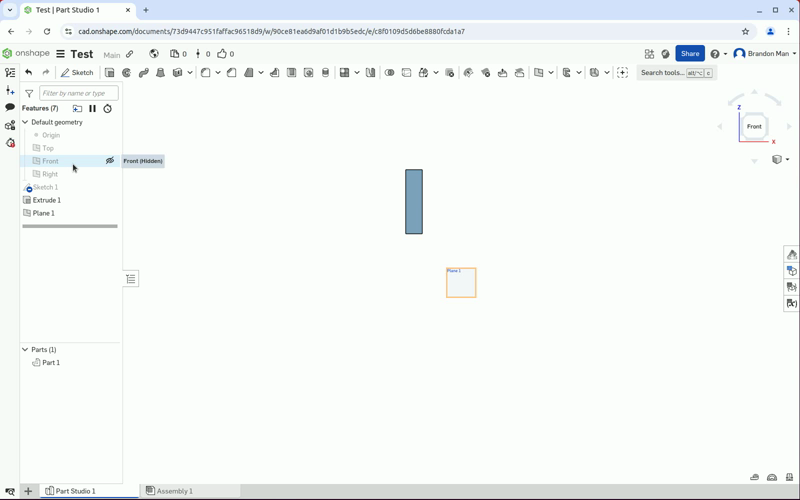
key(shift+s)
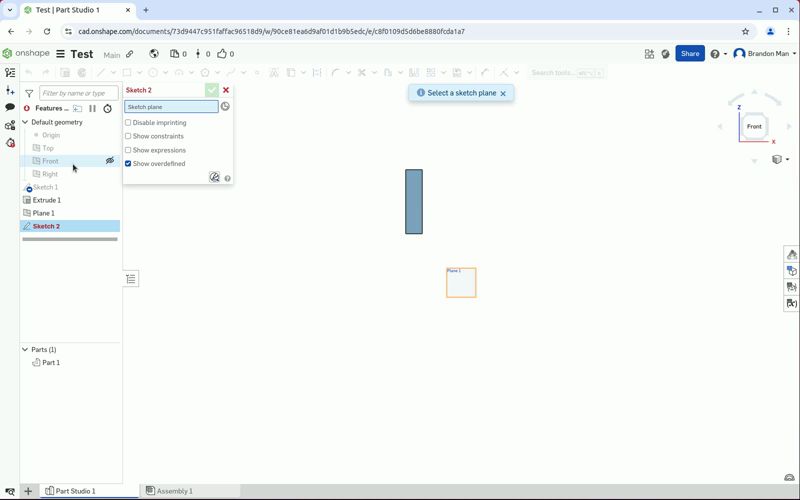
mouse_move(73, 215)
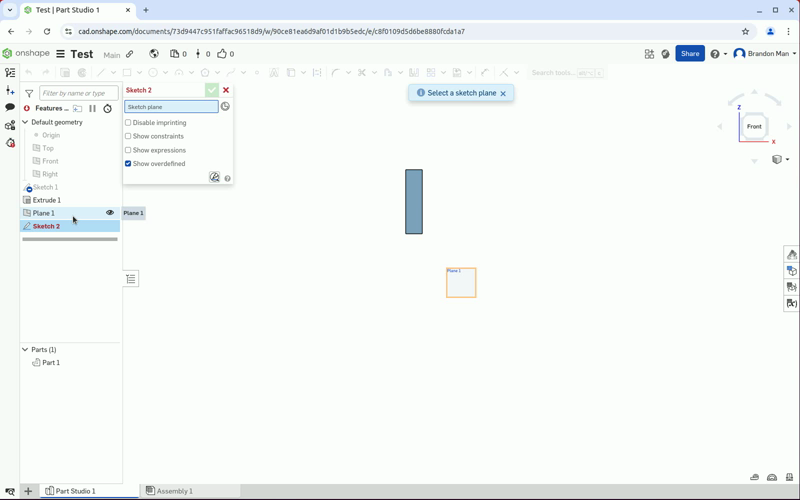
click(73, 215)
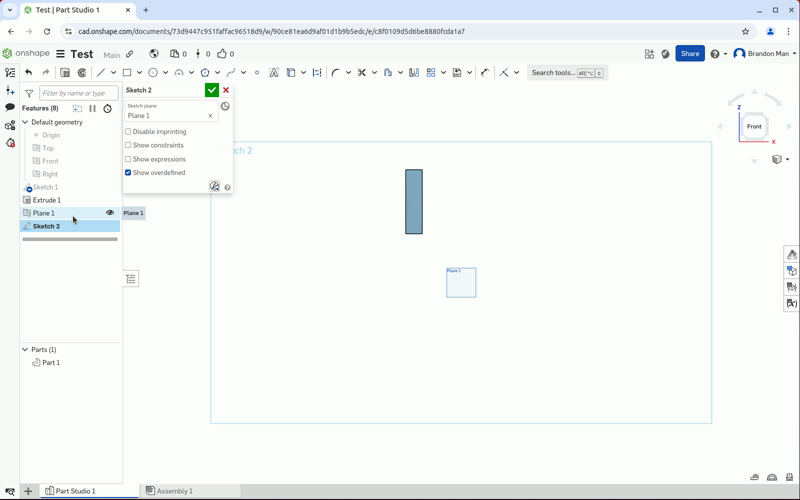
mouse_move(73, 352)
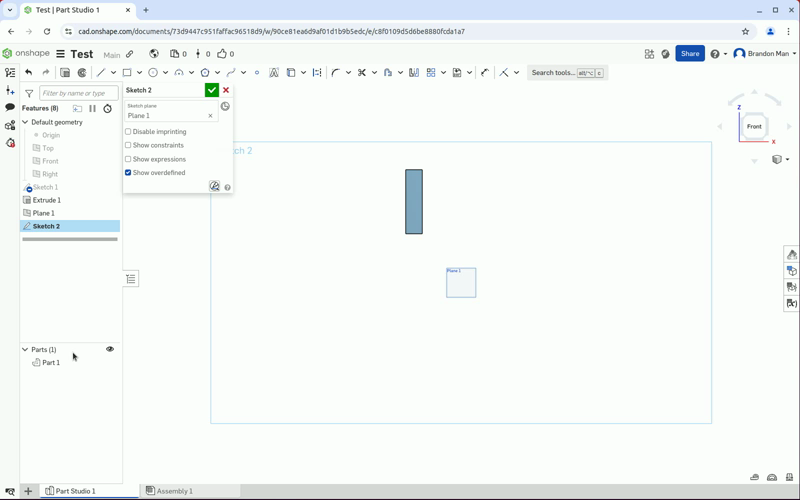
key(y)
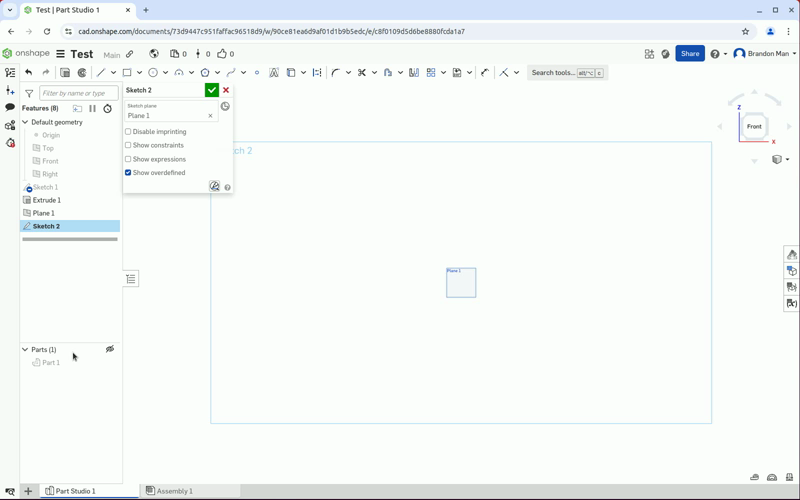
key(a)
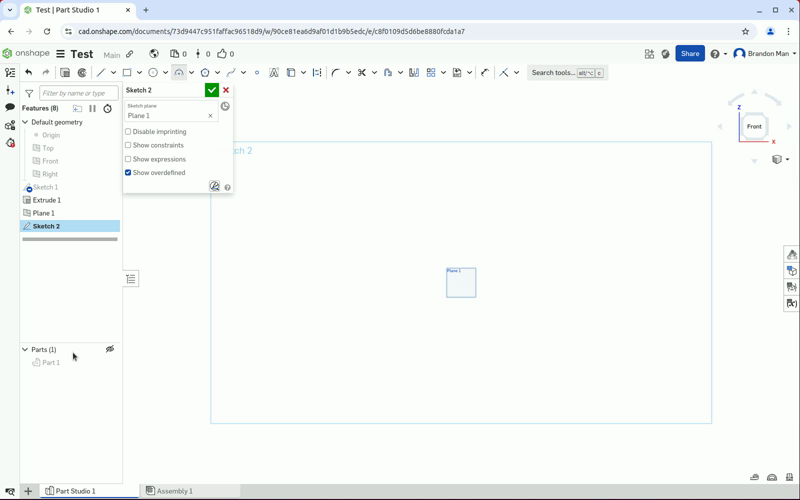
key_down(shift)
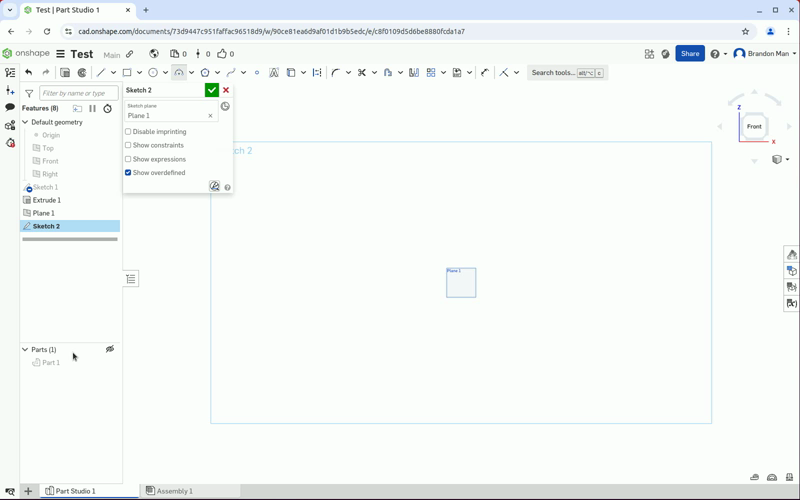
mouse_move(405, 207)
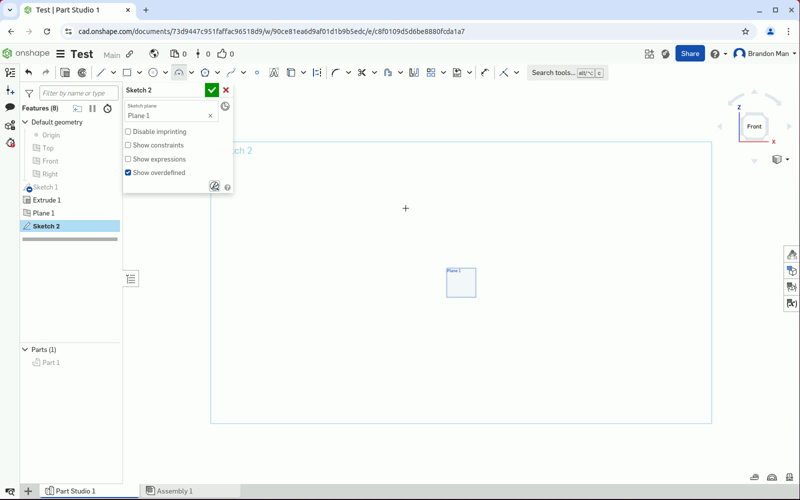
click(405, 207)
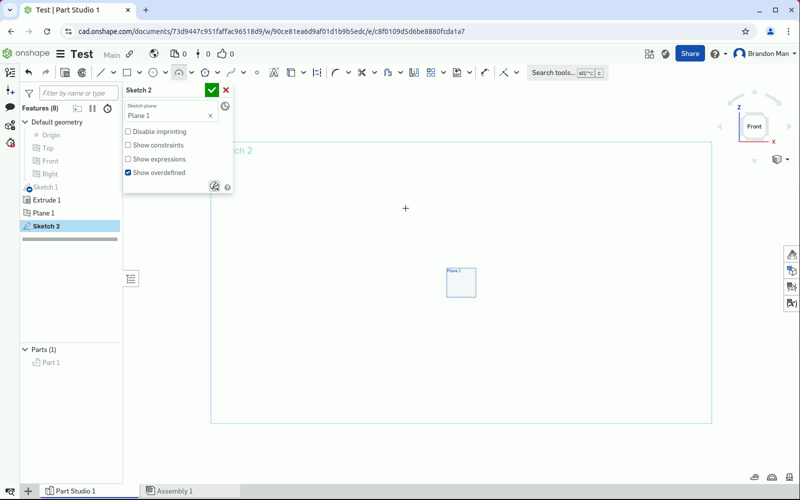
key_up(shift)
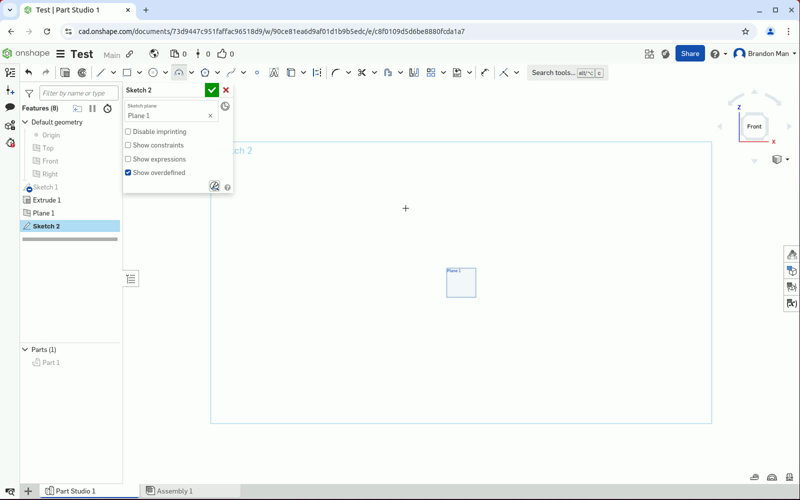
key_down(shift)
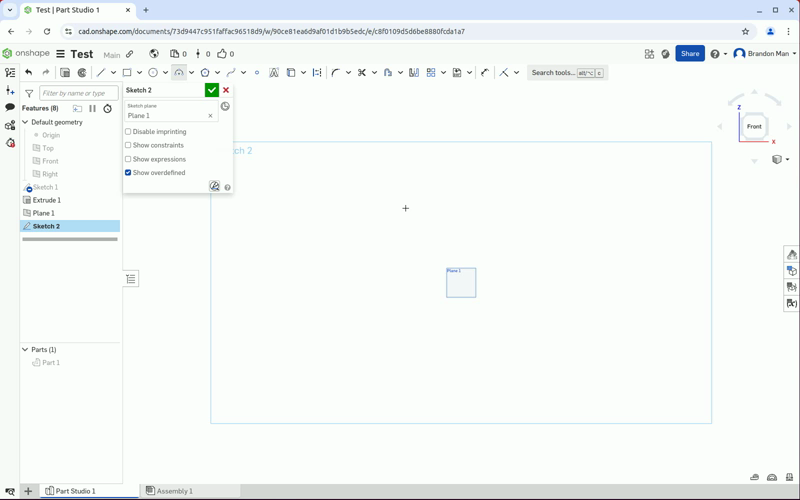
mouse_move(408, 201)
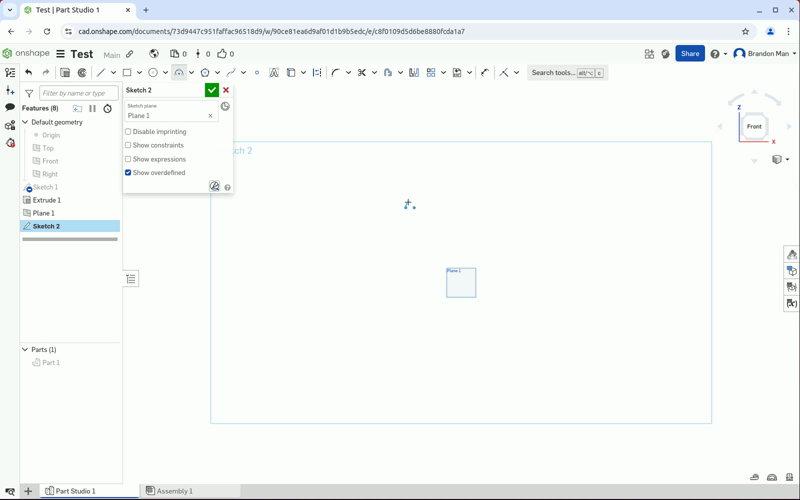
scroll(6)
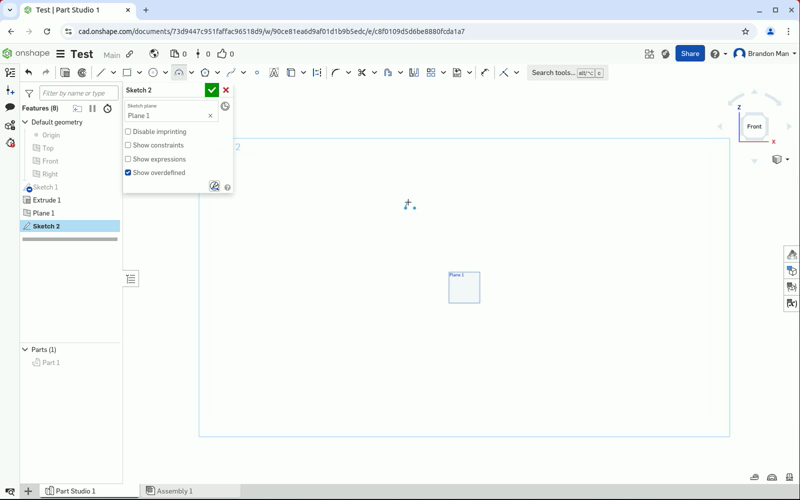
scroll(6)
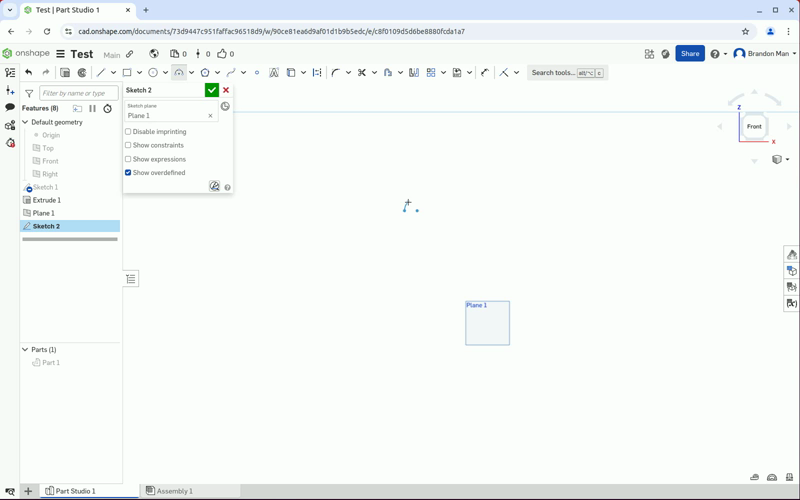
scroll(6)
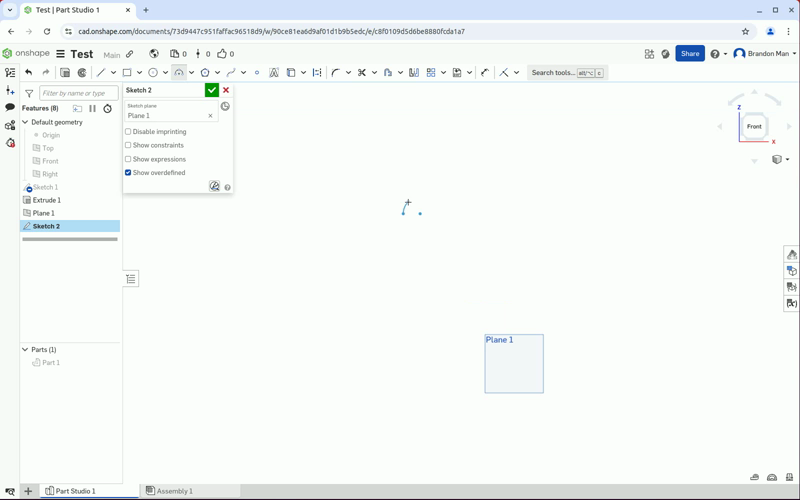
scroll(6)
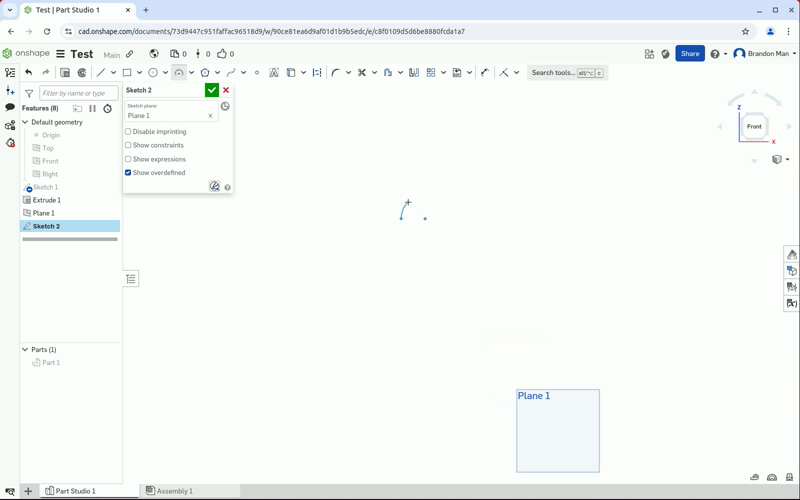
scroll(6)
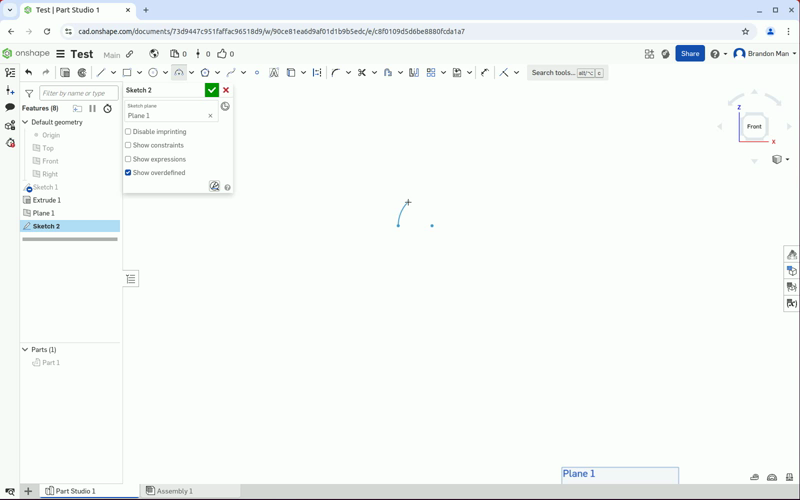
scroll(6)
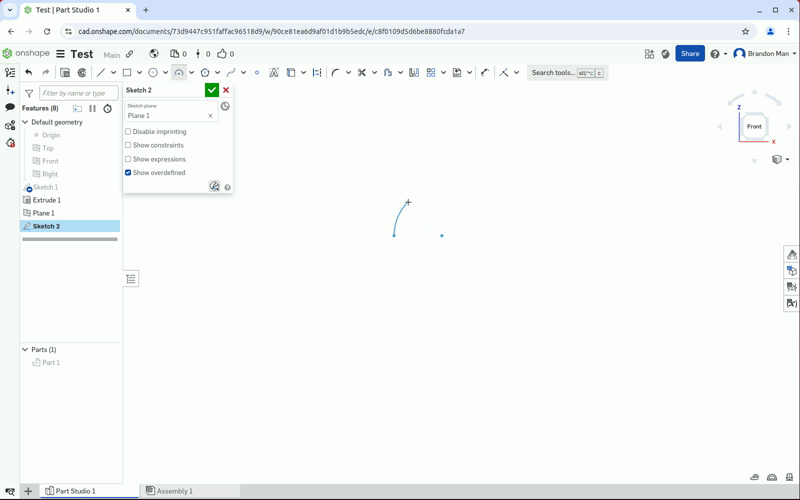
scroll(6)
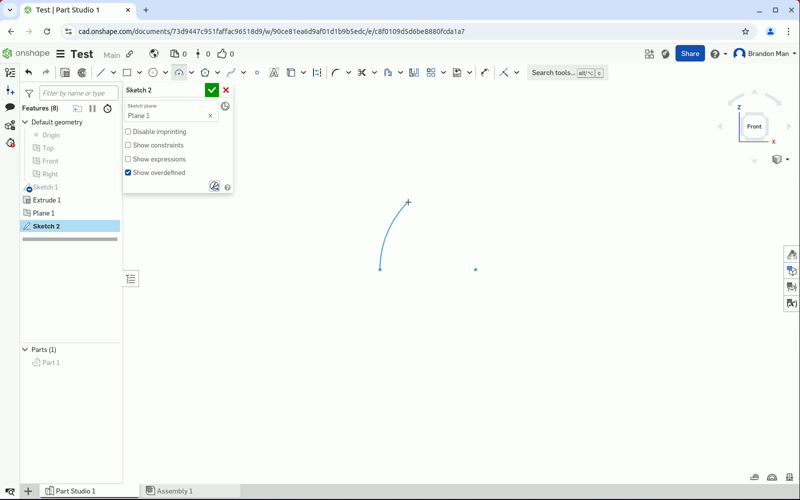
click(408, 201)
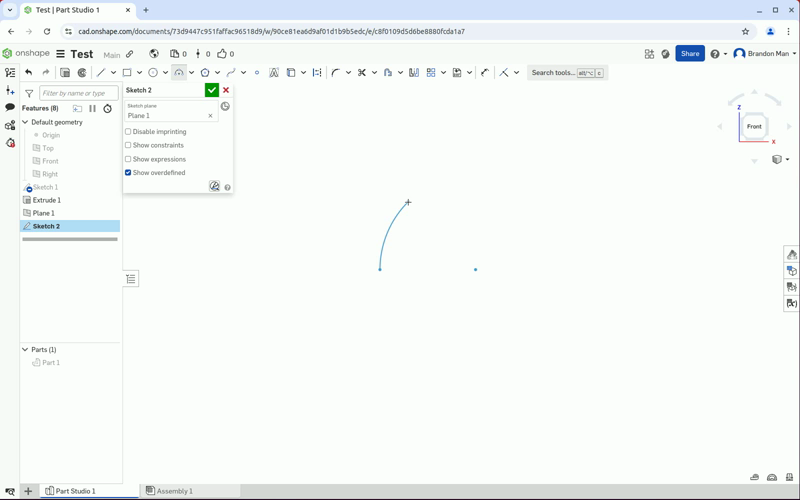
scroll(-6)
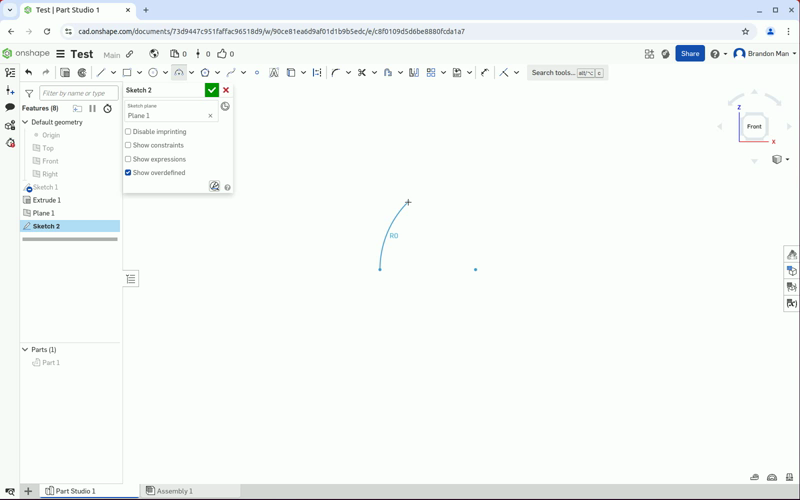
scroll(-6)
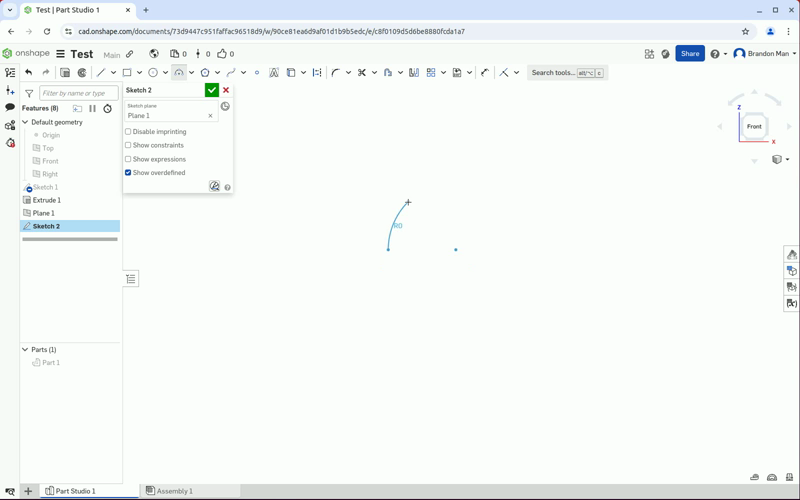
scroll(-6)
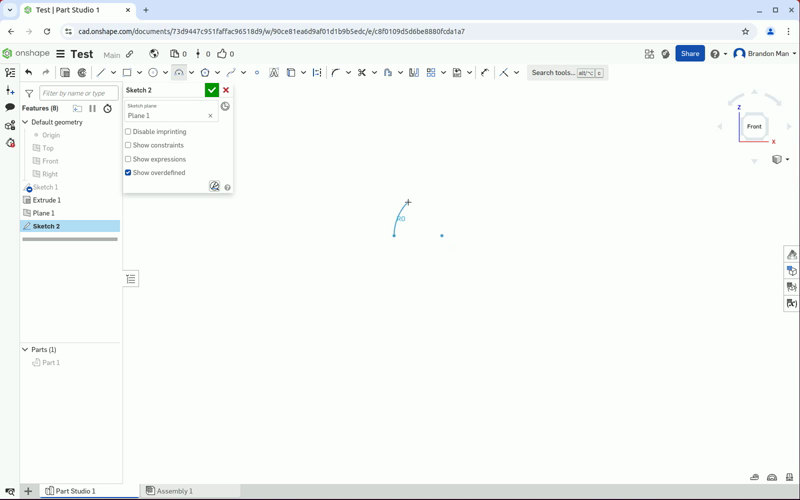
scroll(-6)
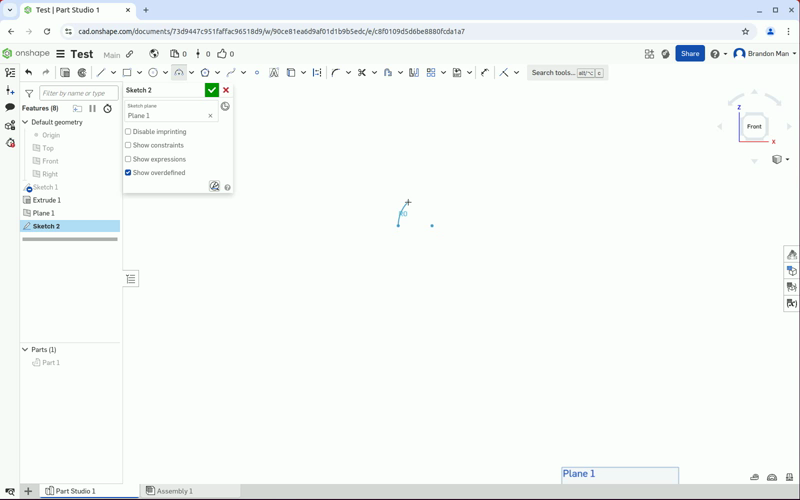
scroll(-6)
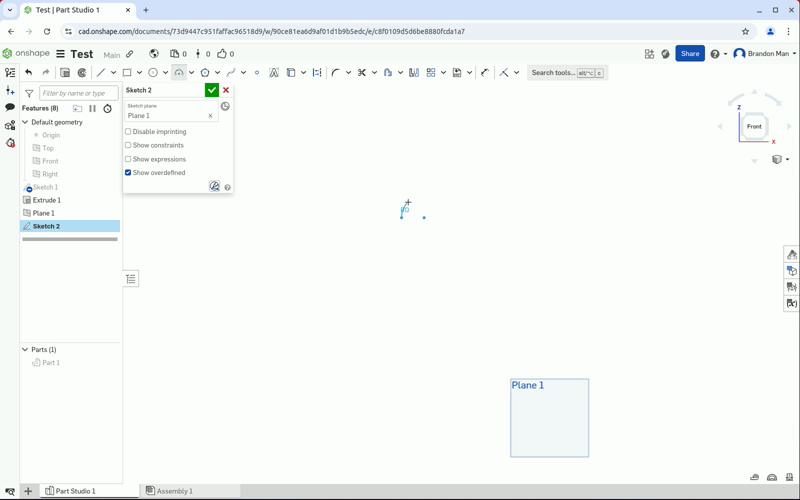
scroll(-6)
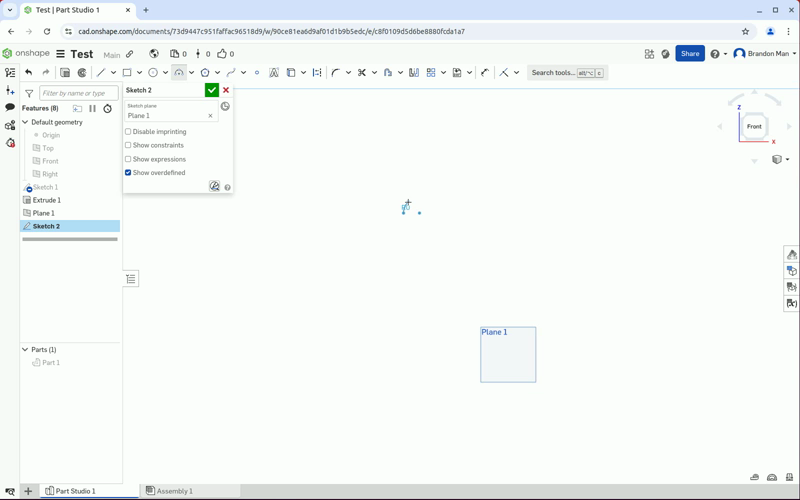
scroll(-6)
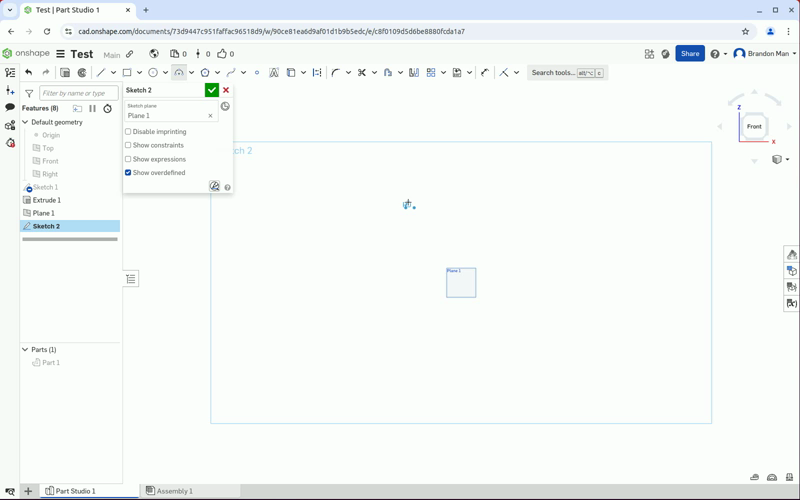
mouse_move(406, 204)
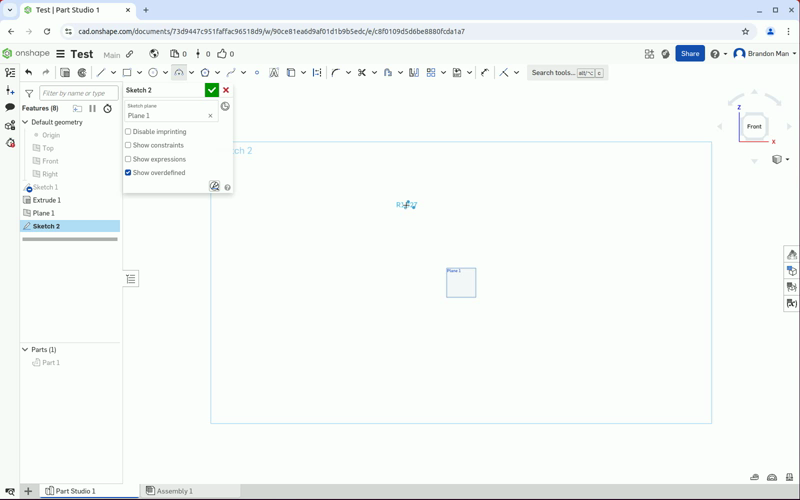
scroll(6)
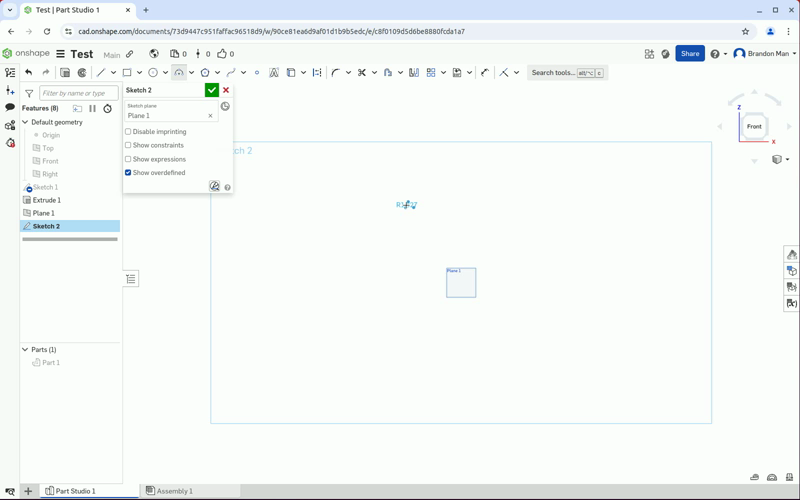
scroll(6)
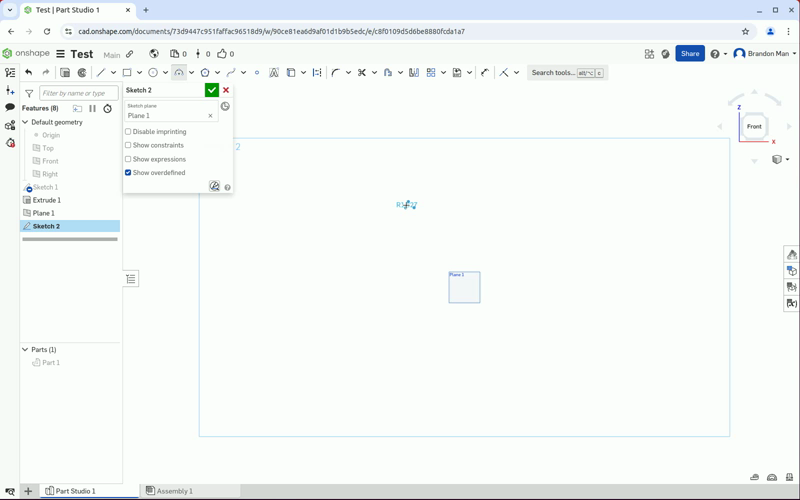
scroll(6)
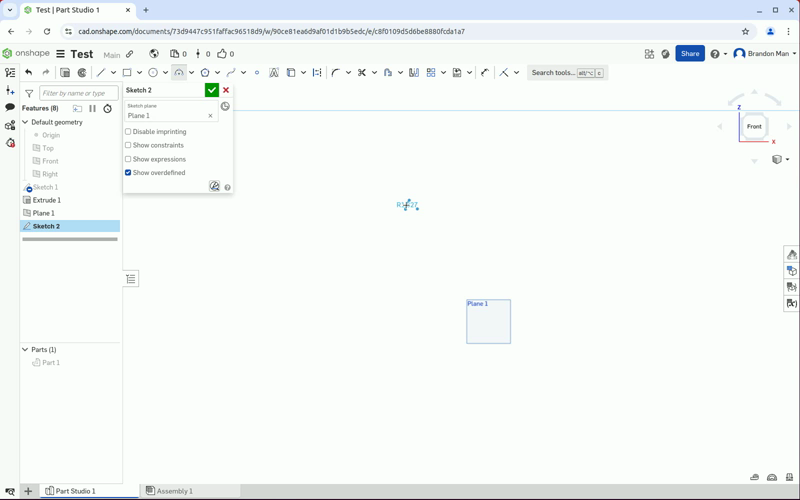
scroll(6)
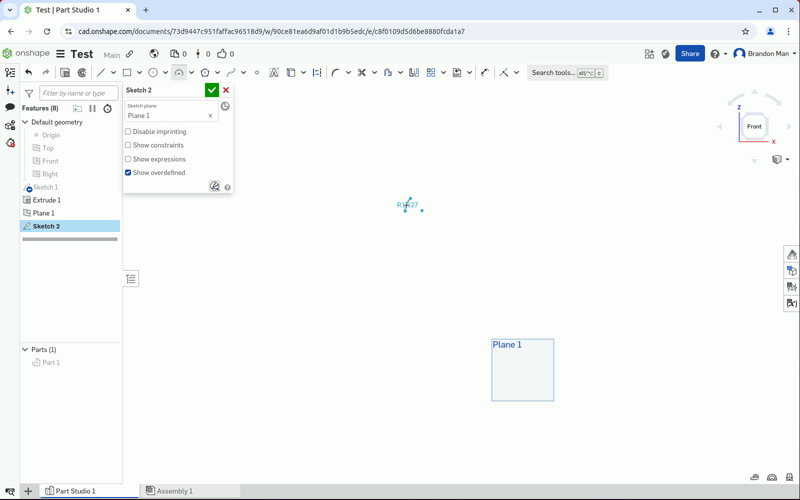
scroll(6)
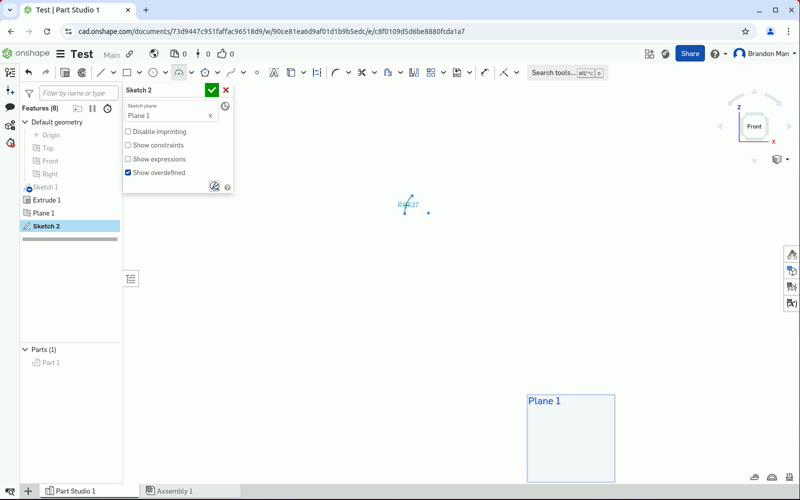
scroll(6)
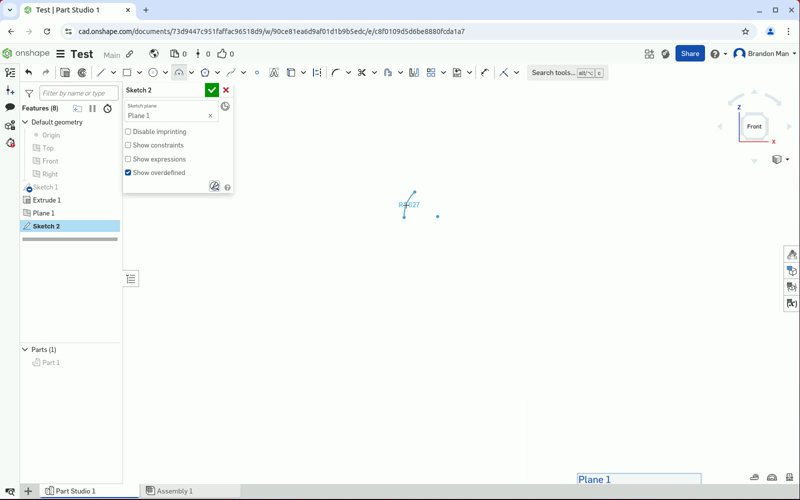
scroll(6)
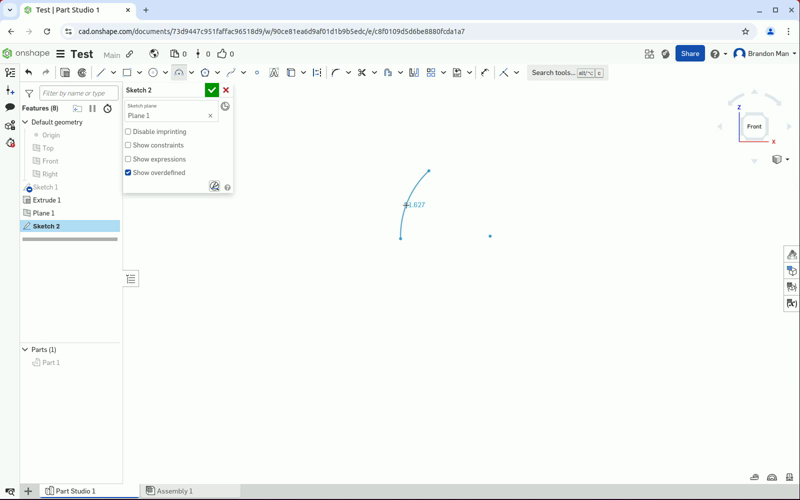
click(406, 204)
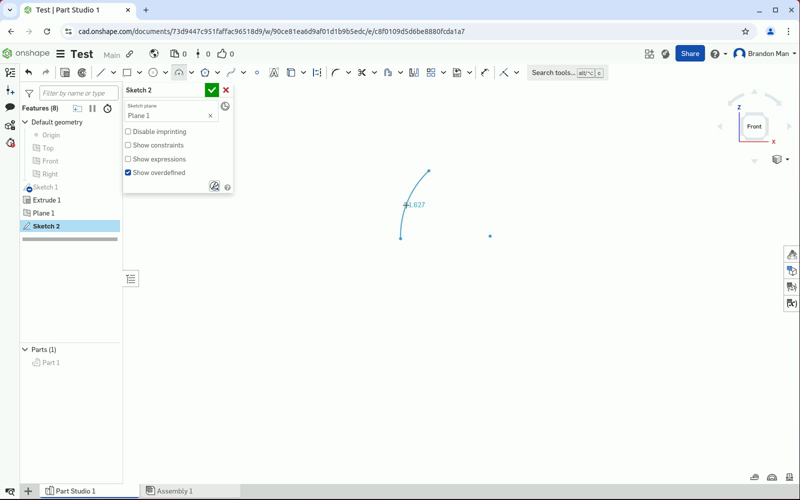
scroll(-6)
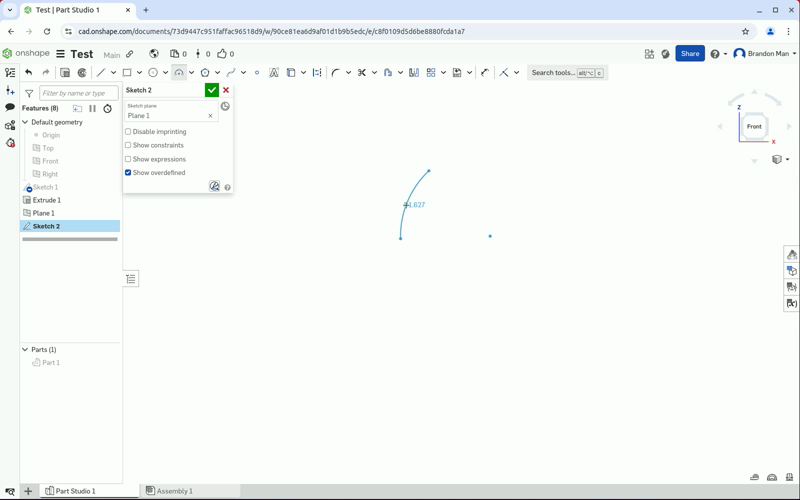
scroll(-6)
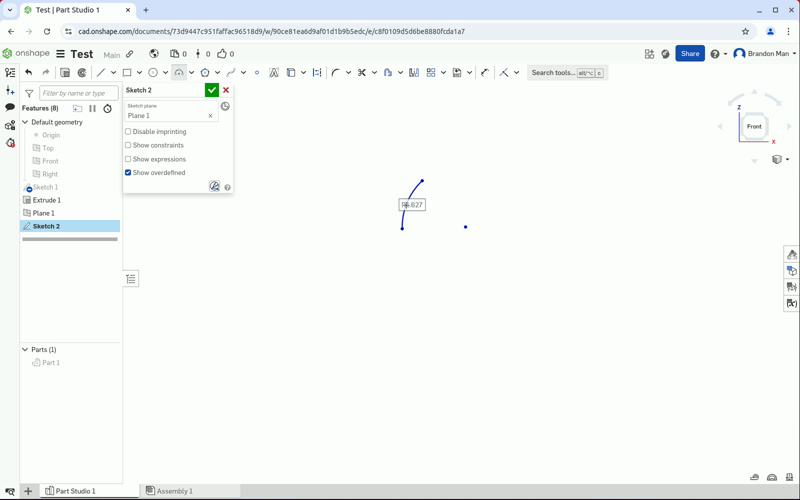
scroll(-6)
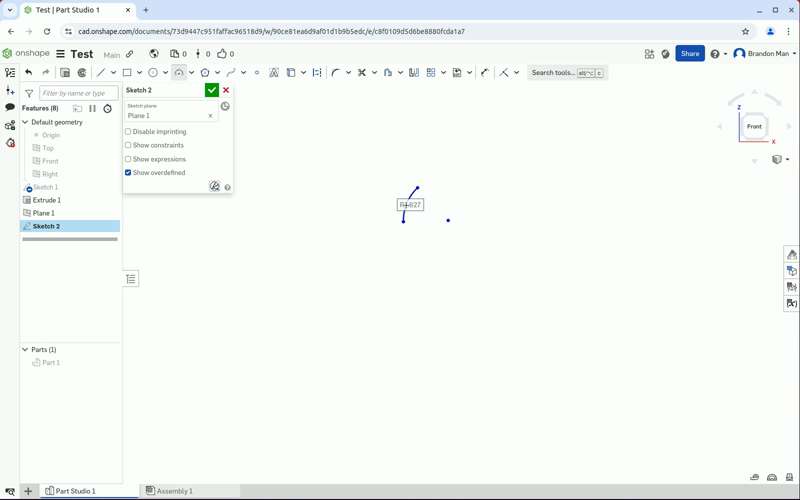
scroll(-6)
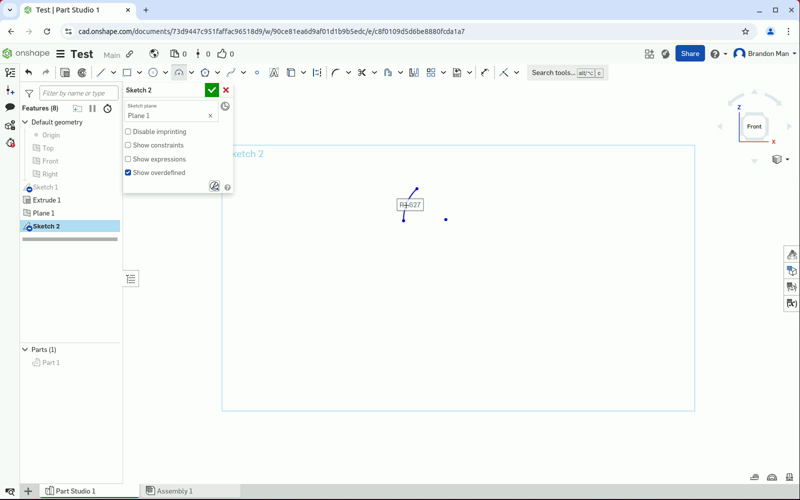
scroll(-6)
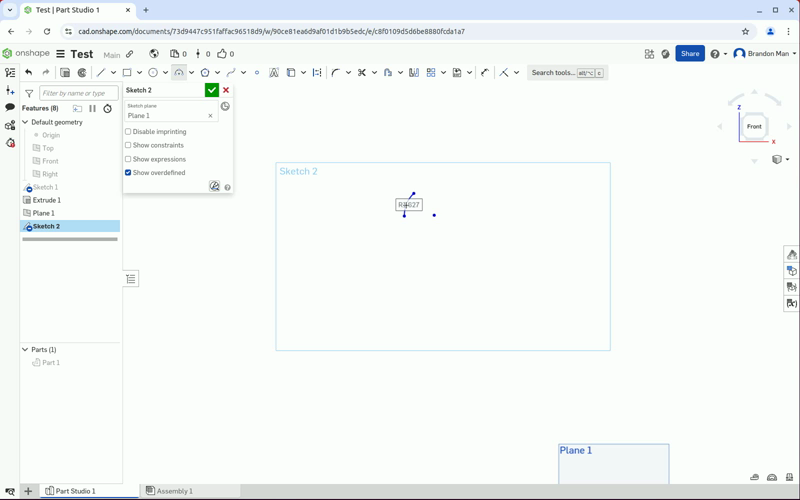
scroll(-6)
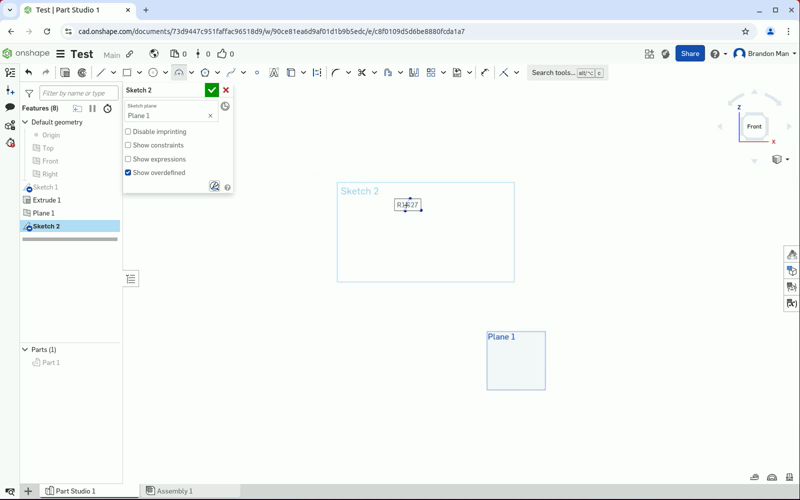
scroll(-6)
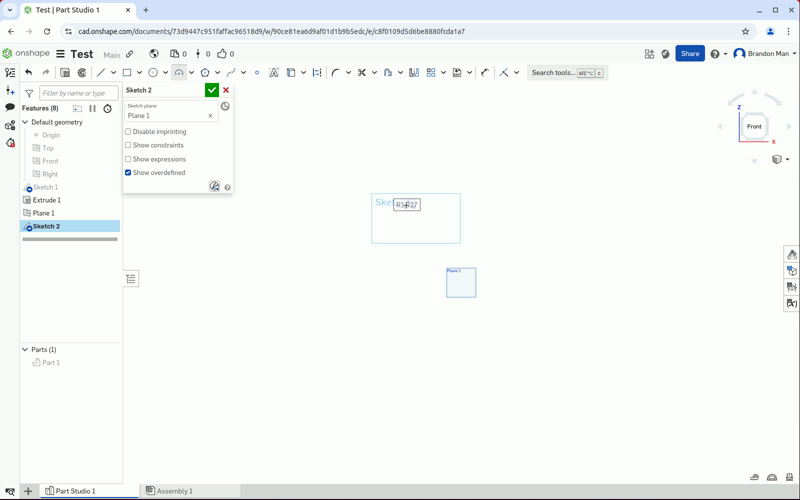
key_up(shift)
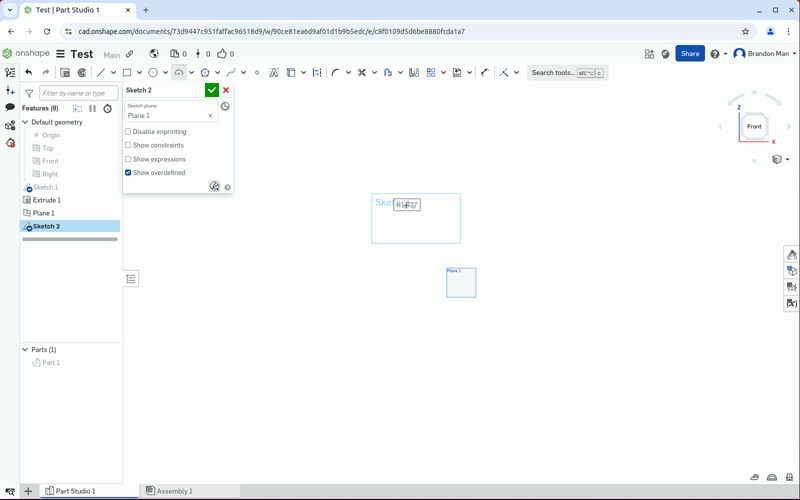
mouse_move(408, 201)
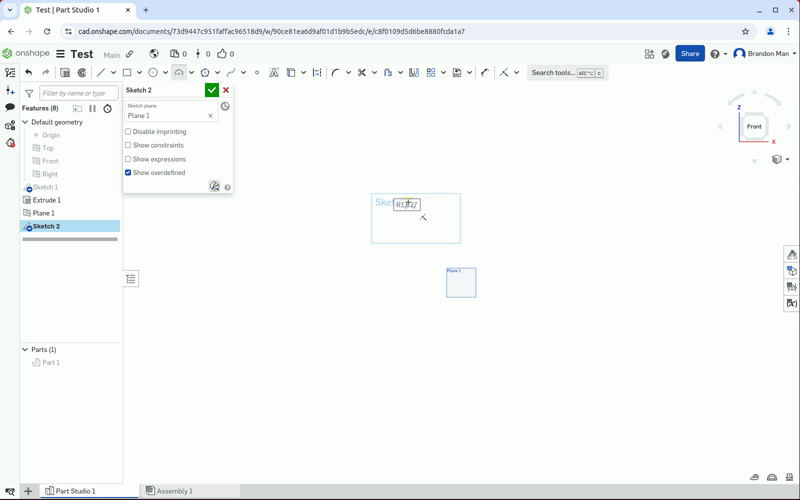
scroll(6)
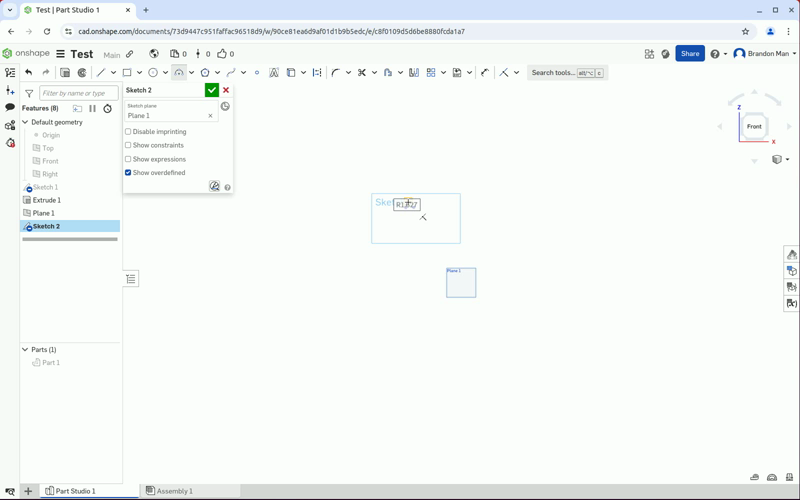
scroll(6)
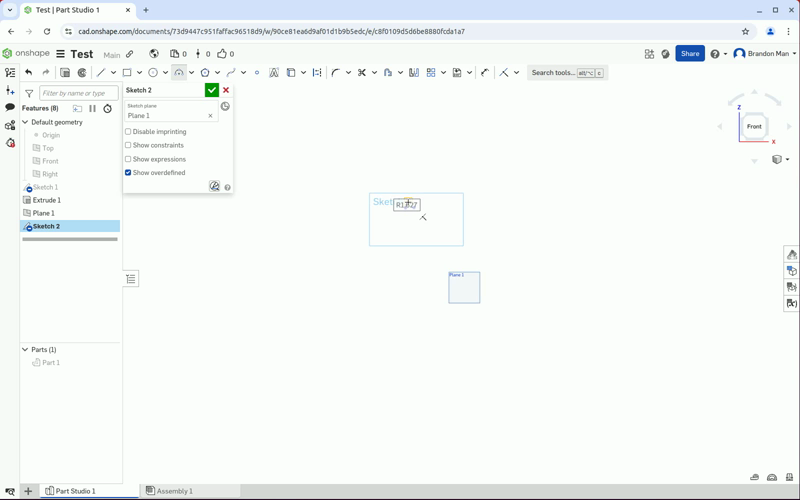
scroll(6)
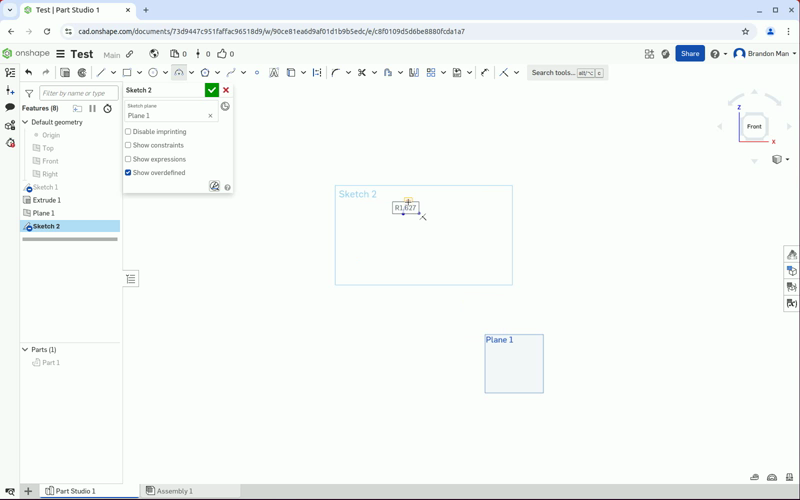
scroll(6)
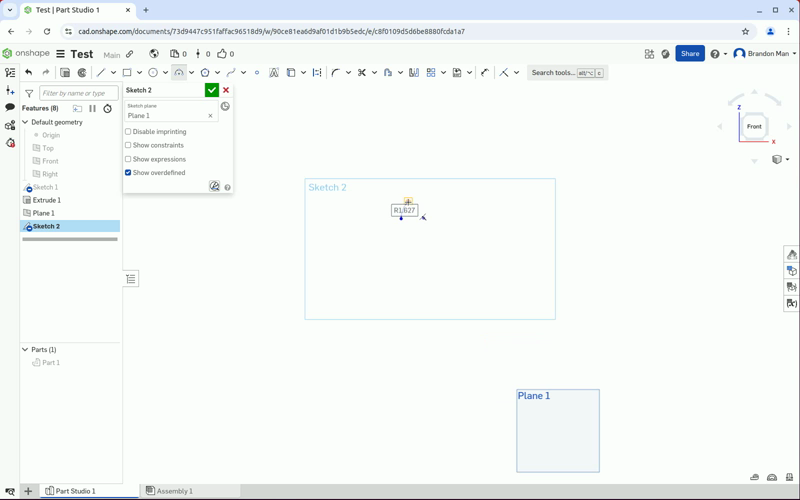
scroll(6)
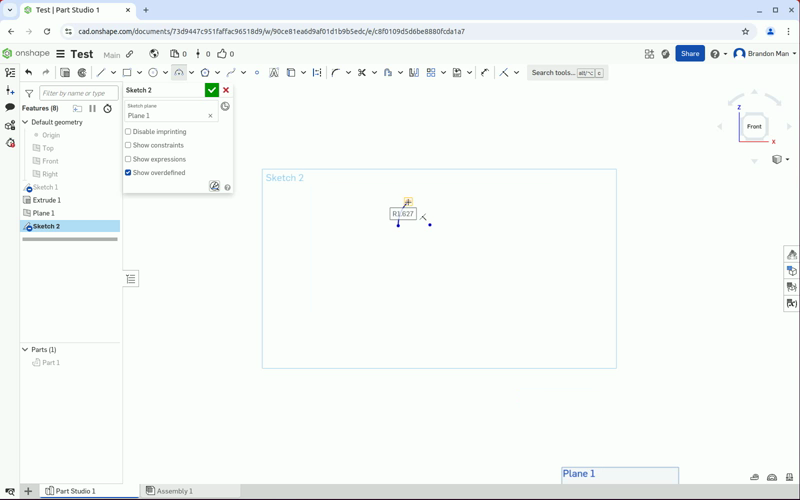
scroll(6)
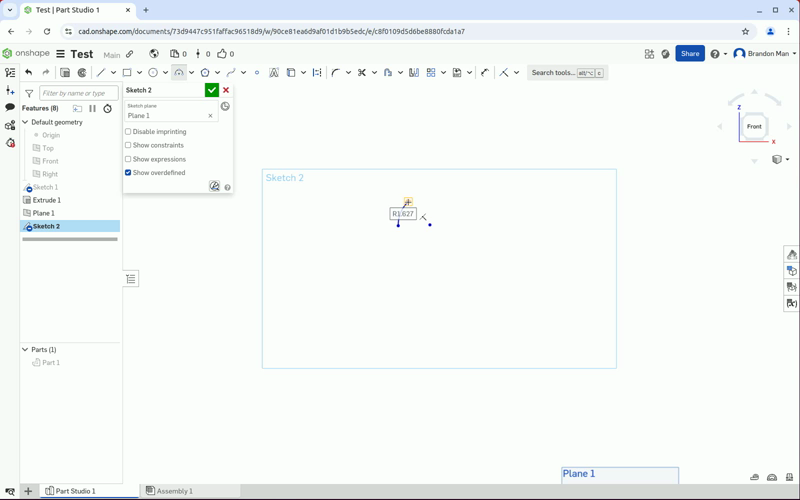
scroll(6)
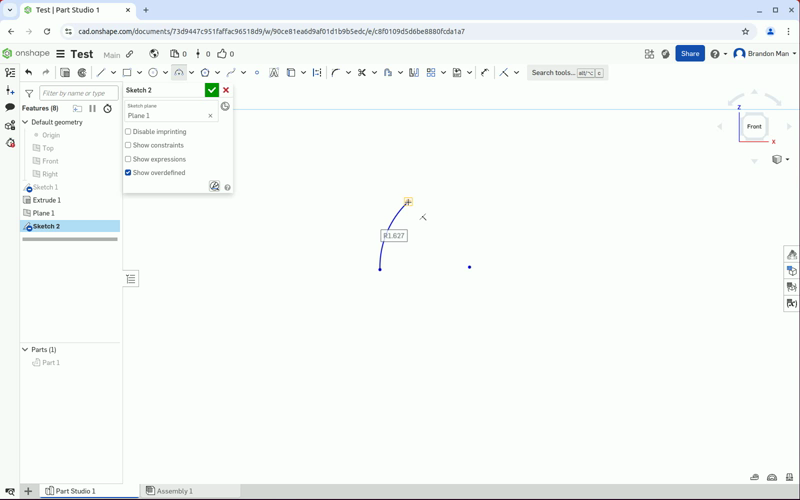
click(408, 201)
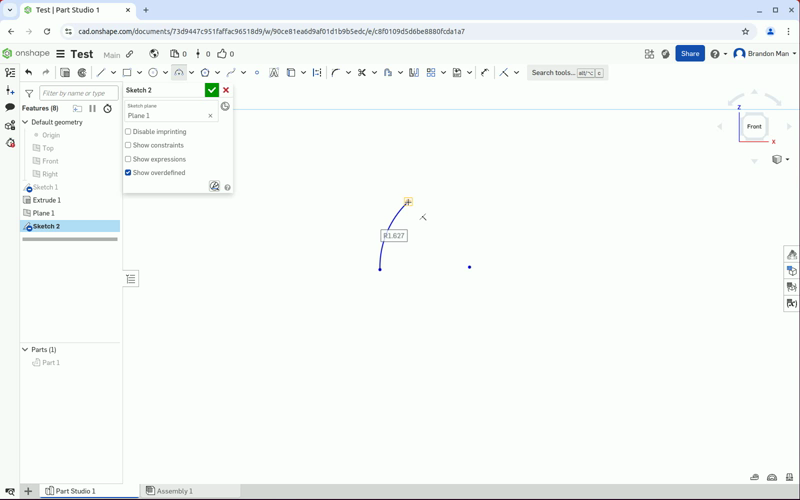
scroll(-6)
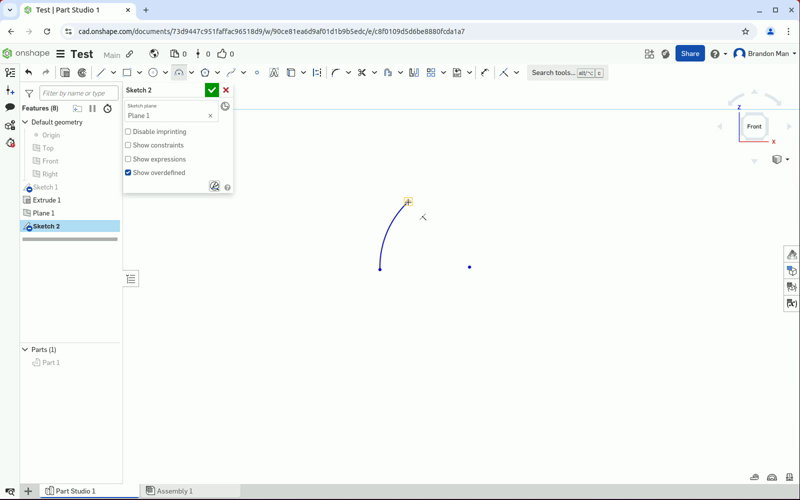
scroll(-6)
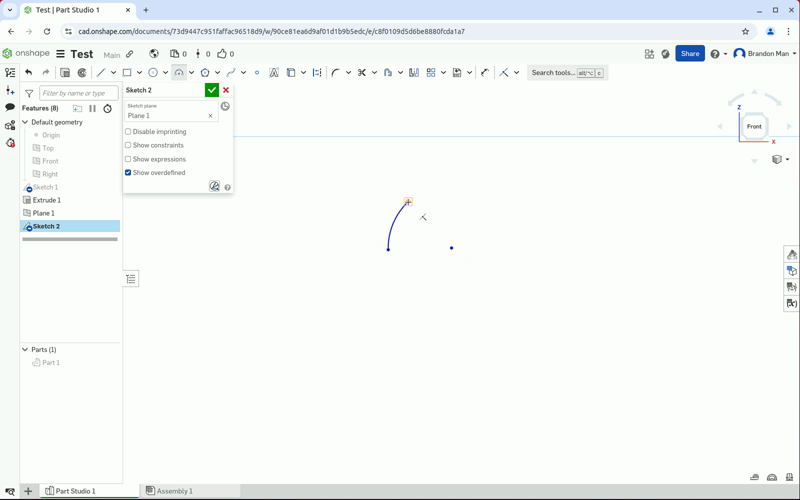
scroll(-6)
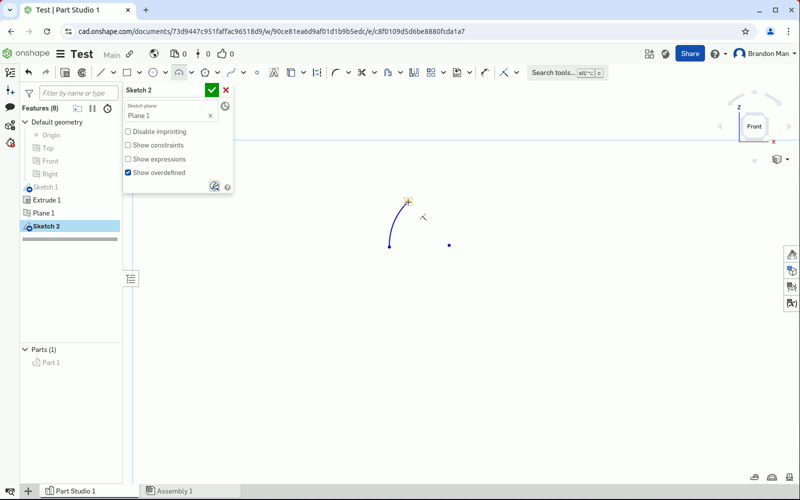
scroll(-6)
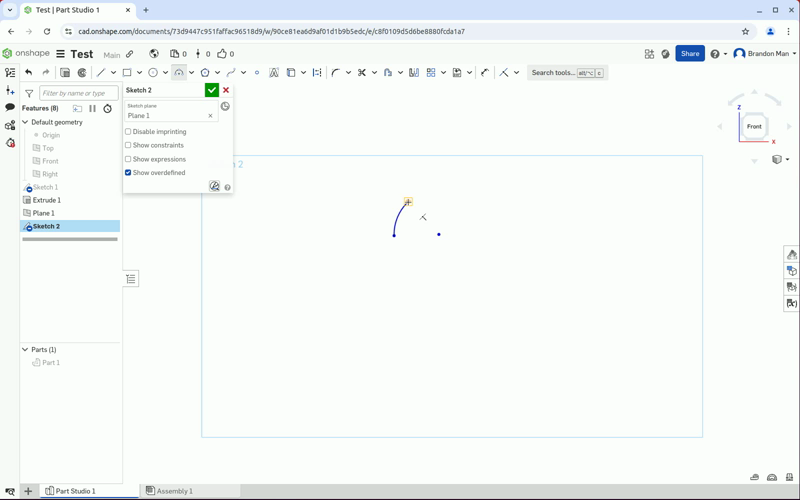
scroll(-6)
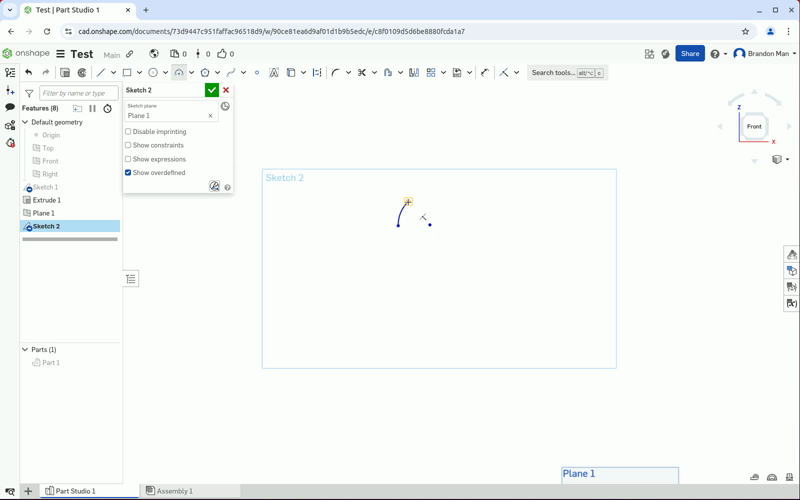
scroll(-6)
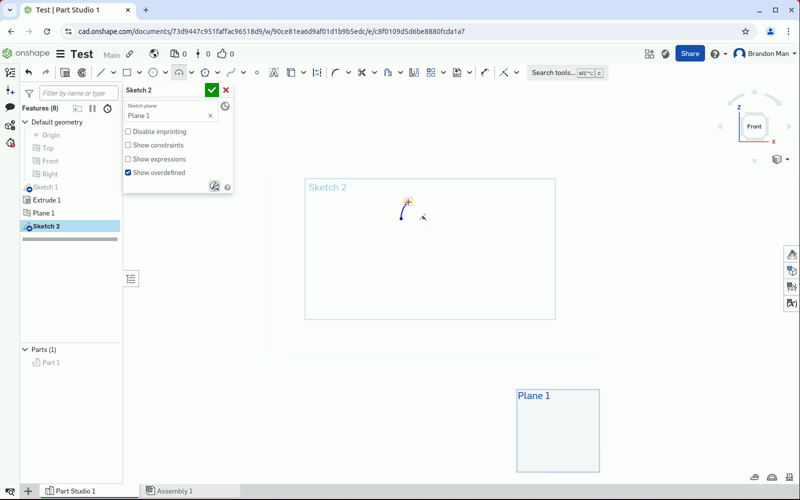
scroll(-6)
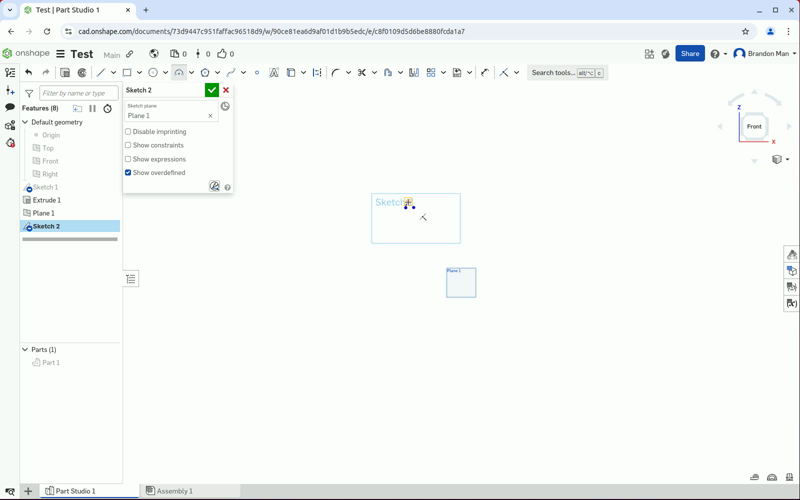
key_down(shift)
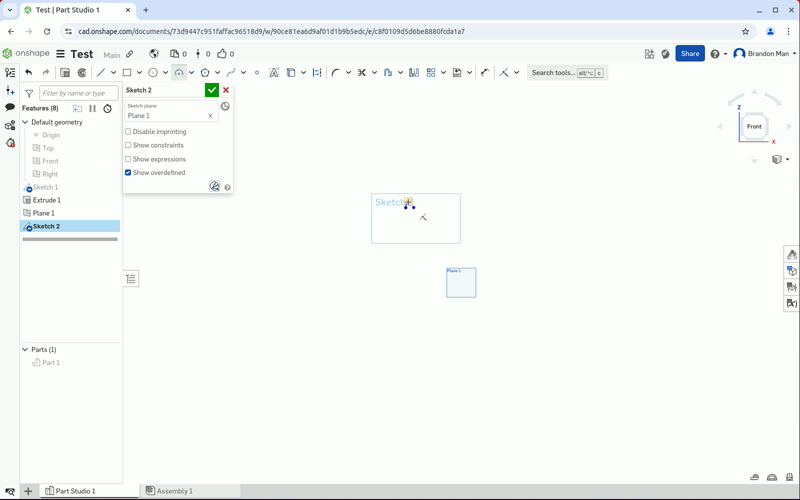
mouse_move(405, 195)
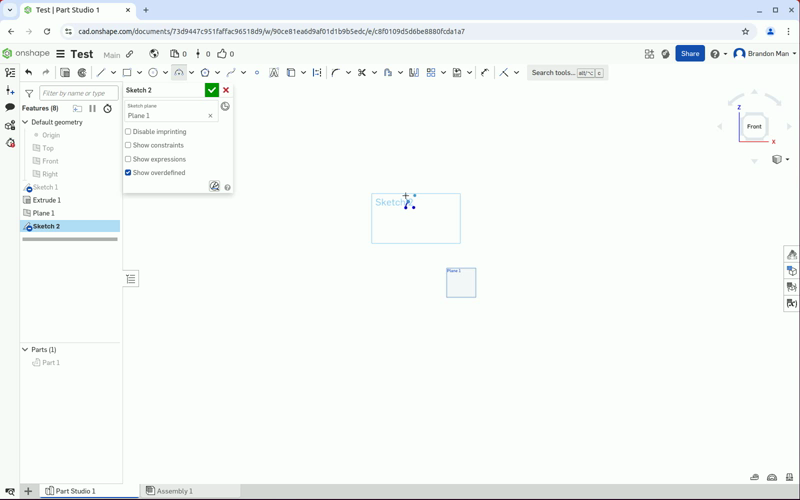
scroll(6)
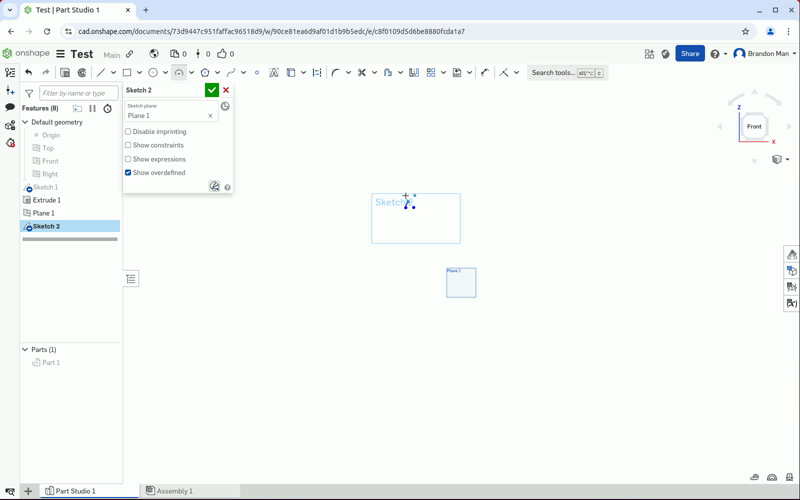
scroll(6)
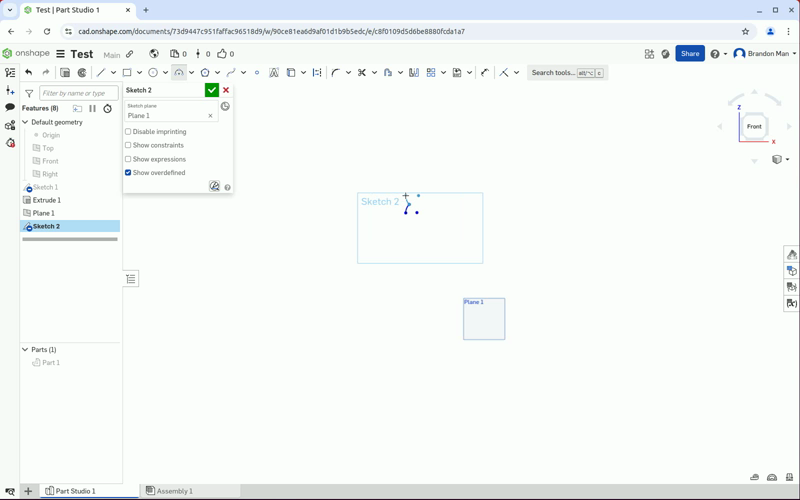
scroll(6)
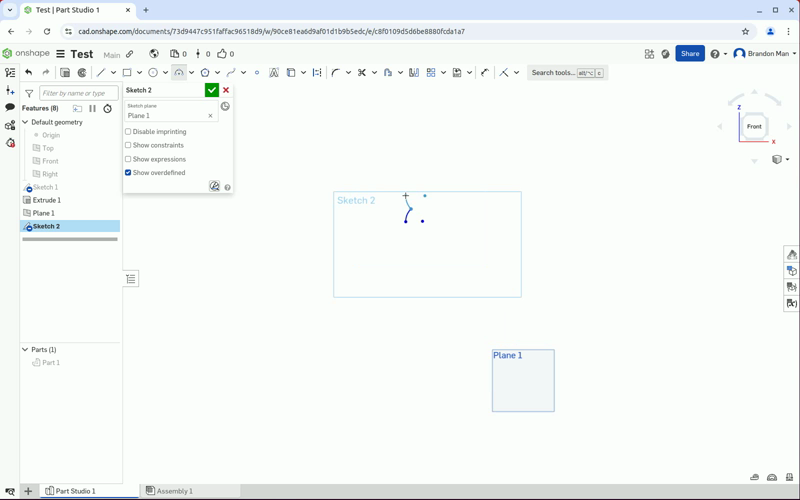
scroll(6)
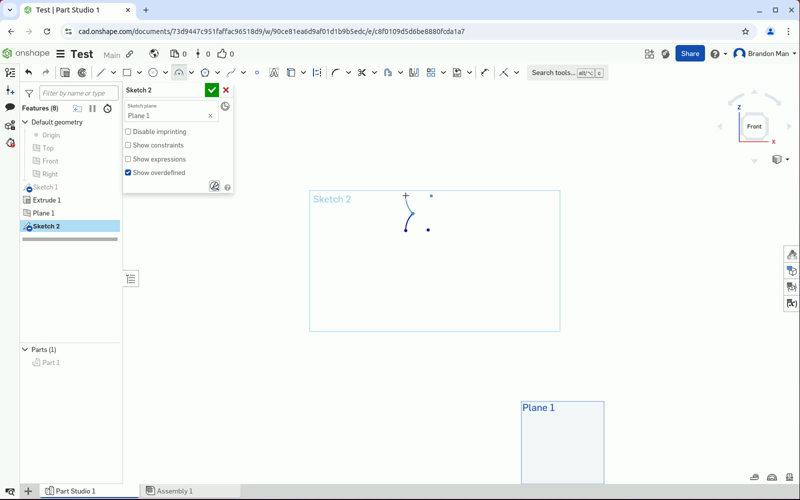
scroll(6)
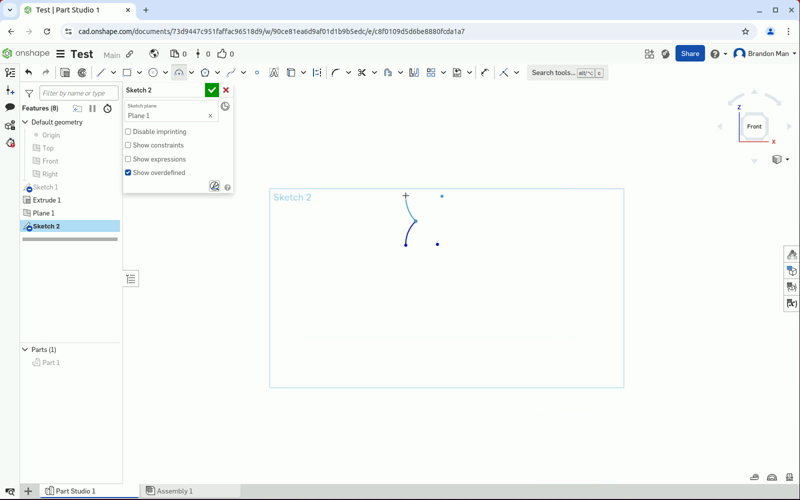
scroll(6)
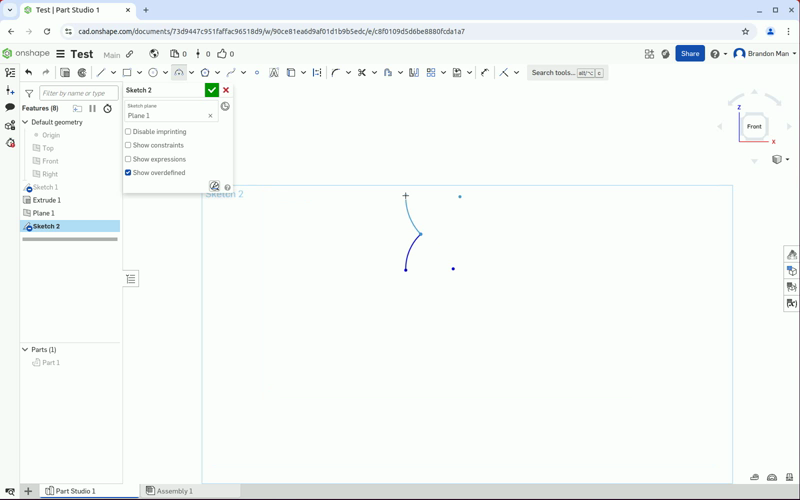
scroll(6)
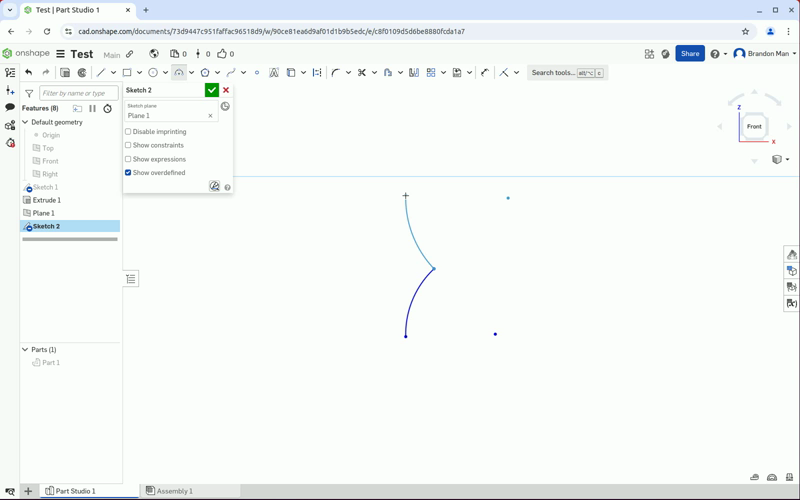
click(405, 195)
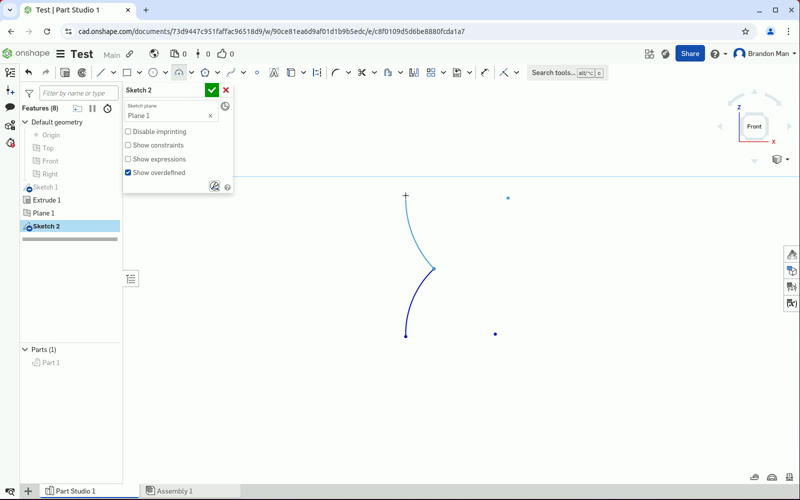
scroll(-6)
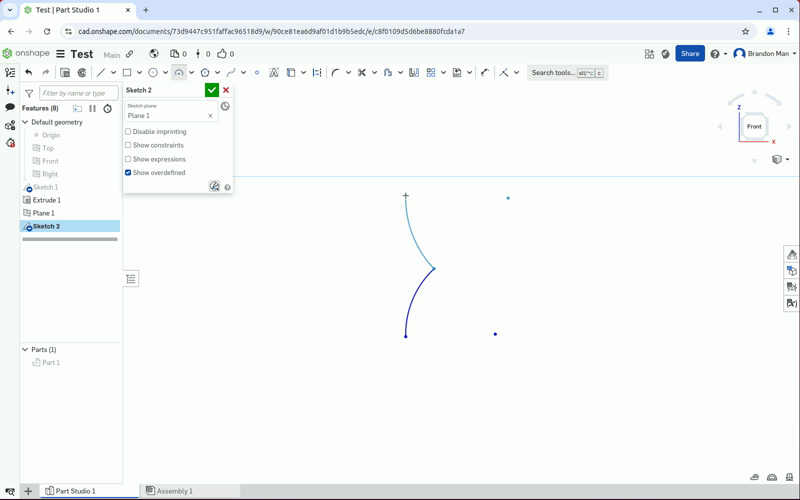
scroll(-6)
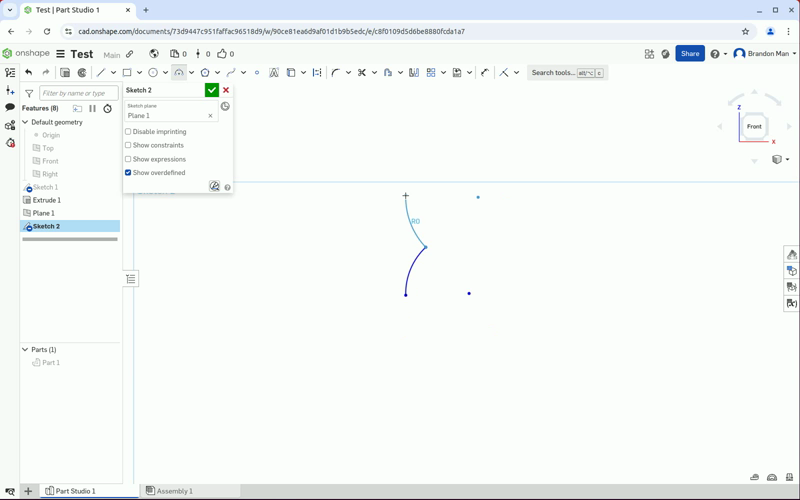
scroll(-6)
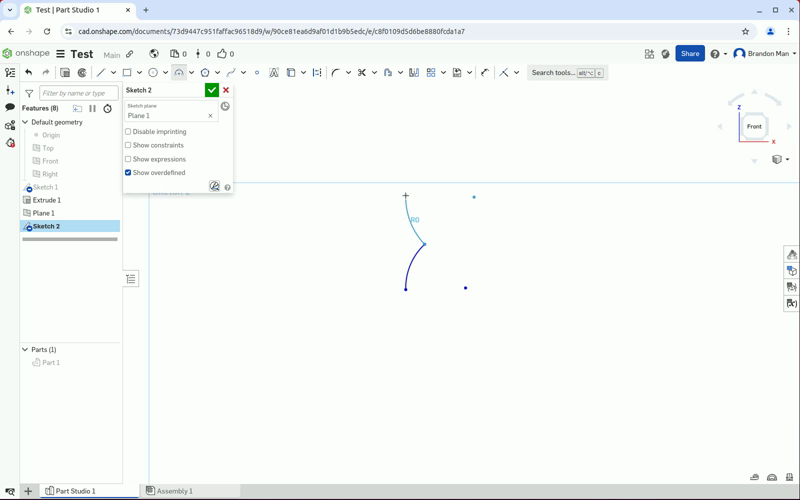
scroll(-6)
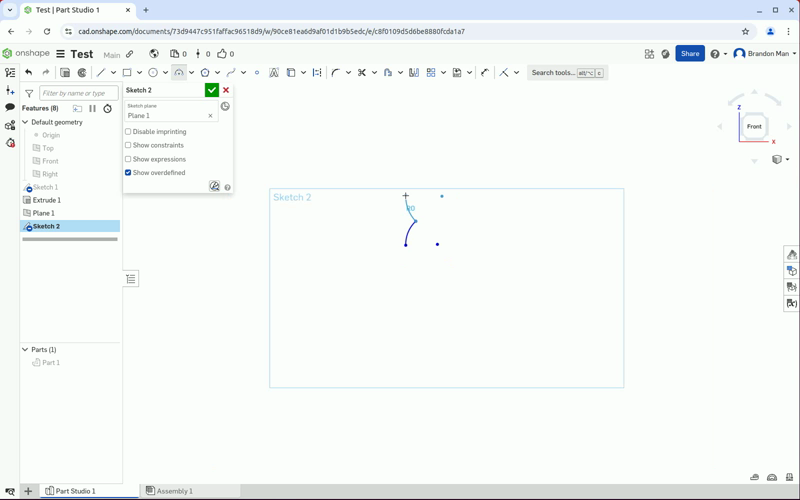
scroll(-6)
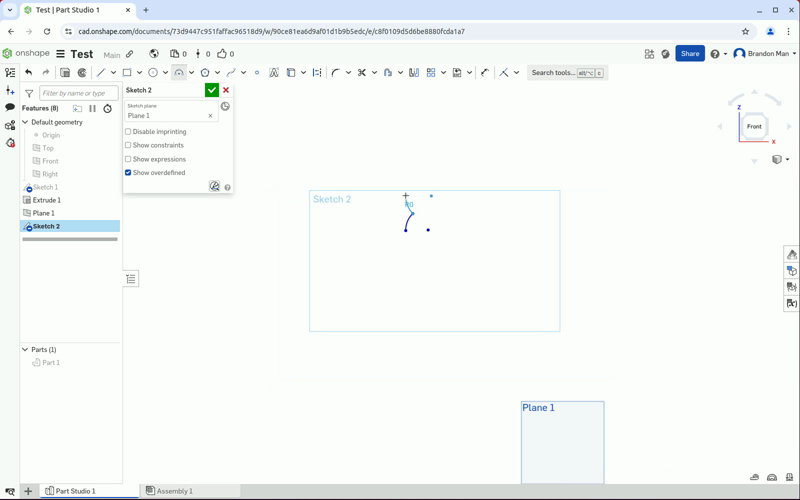
scroll(-6)
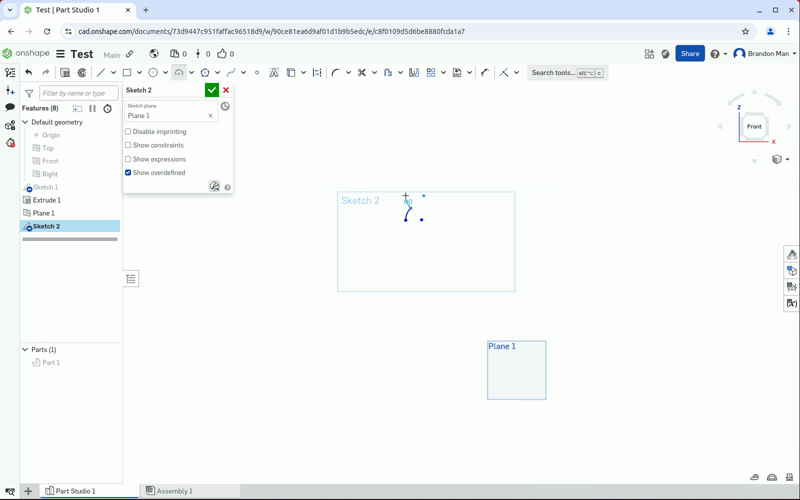
scroll(-6)
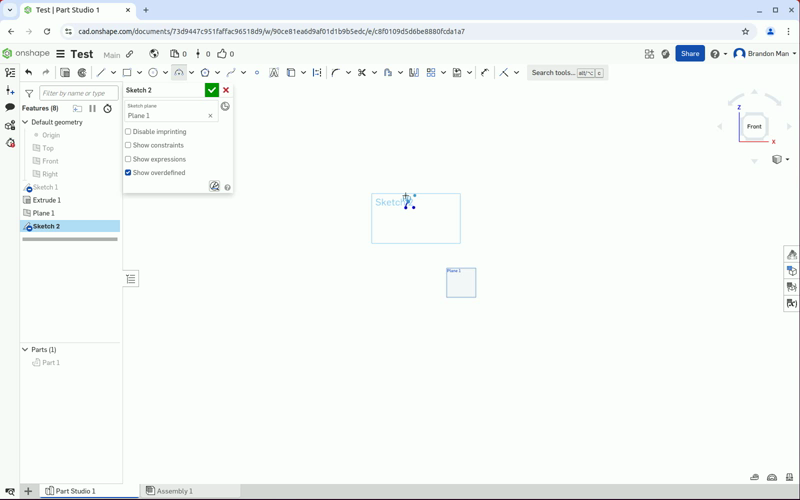
mouse_move(406, 198)
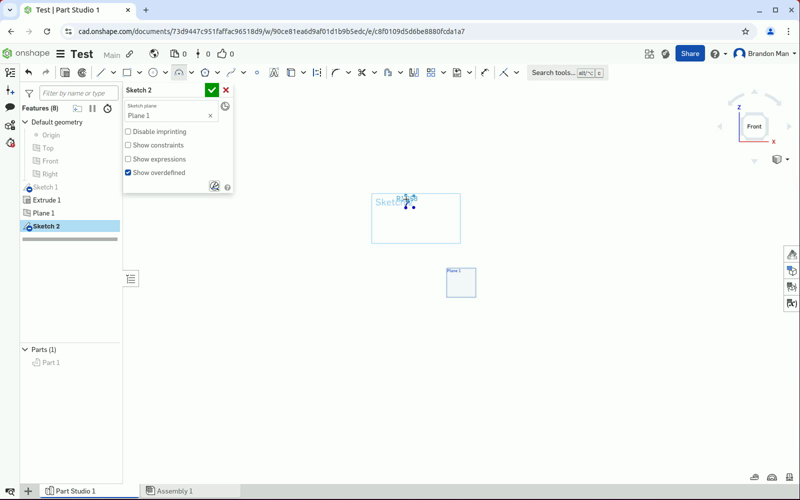
scroll(6)
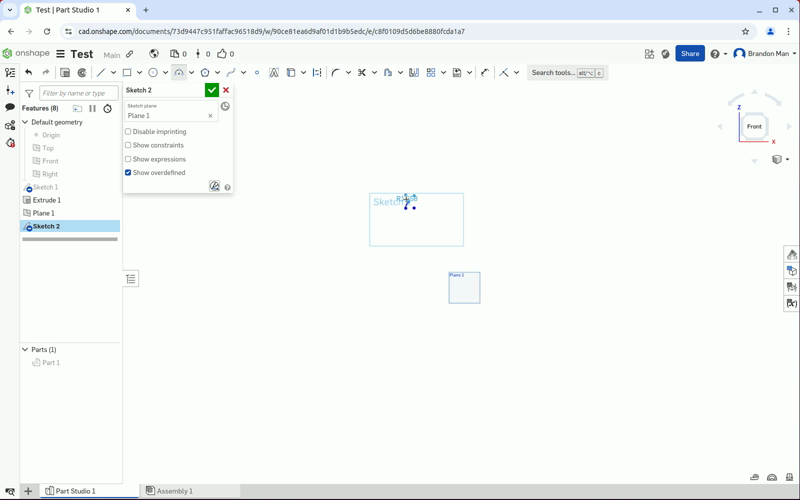
scroll(6)
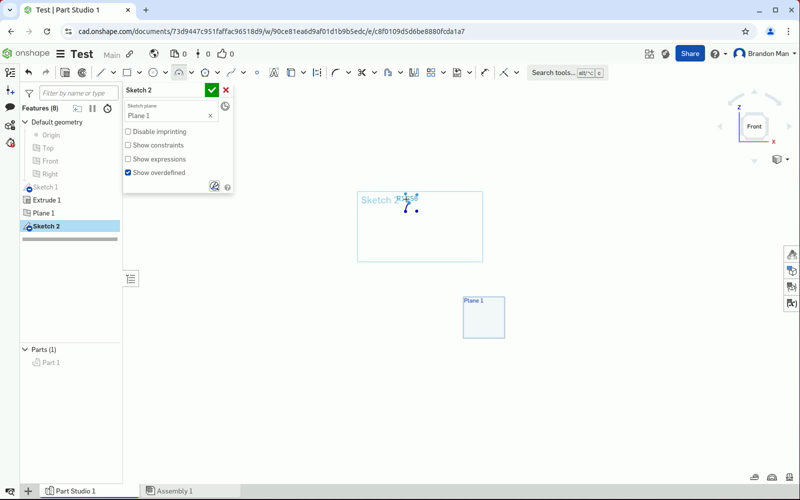
scroll(6)
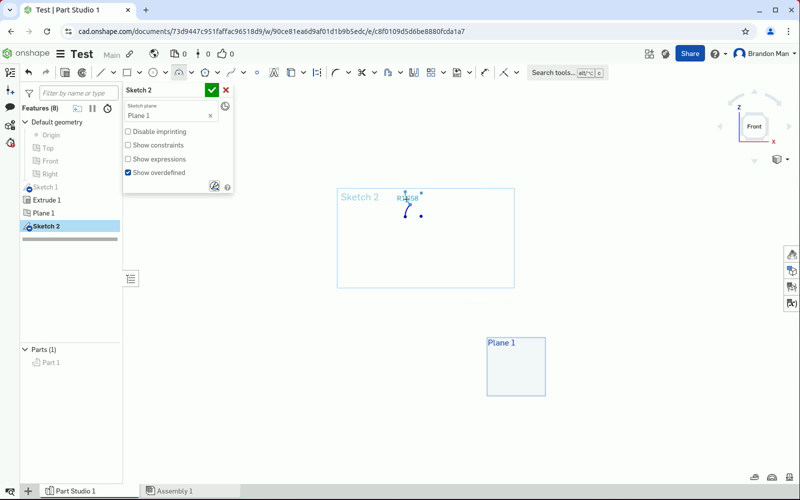
scroll(6)
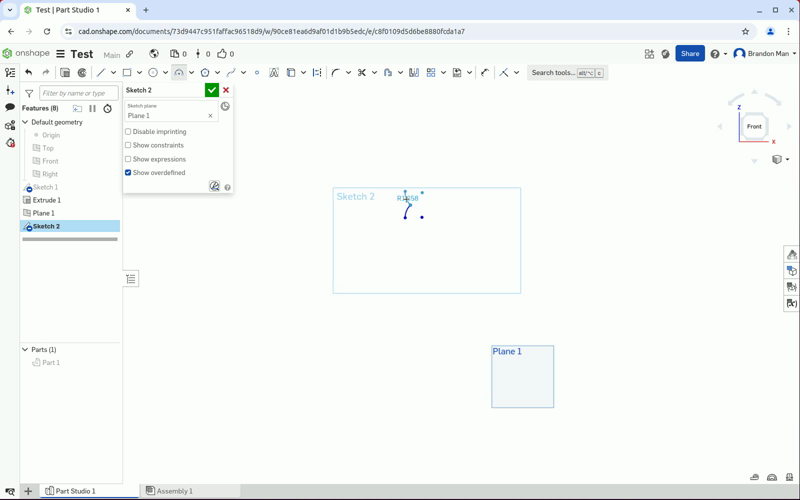
scroll(6)
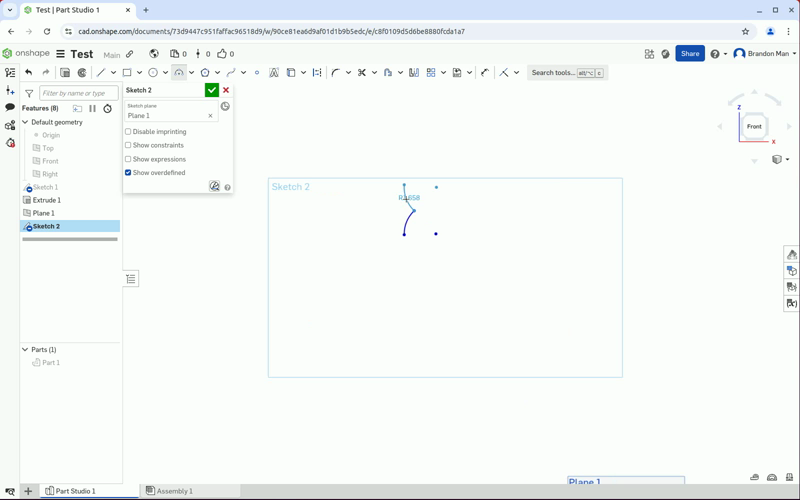
scroll(6)
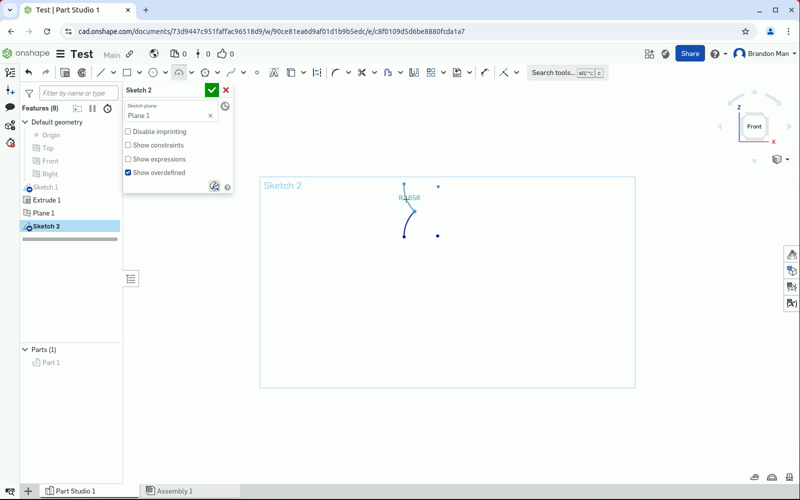
scroll(6)
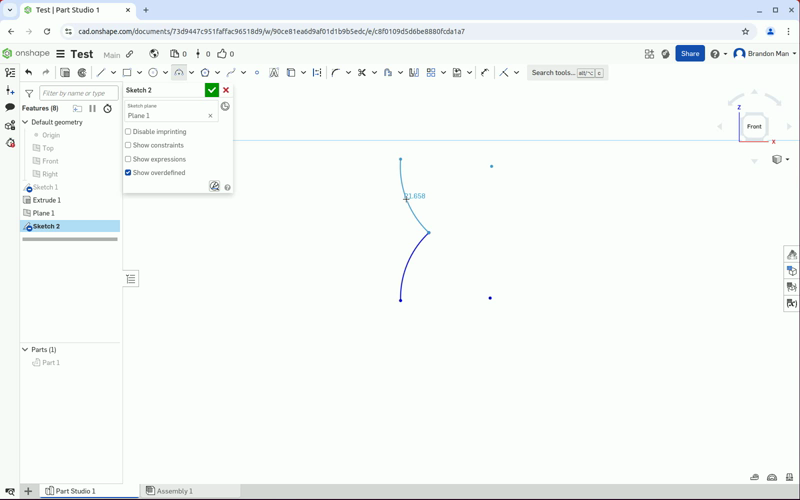
click(406, 198)
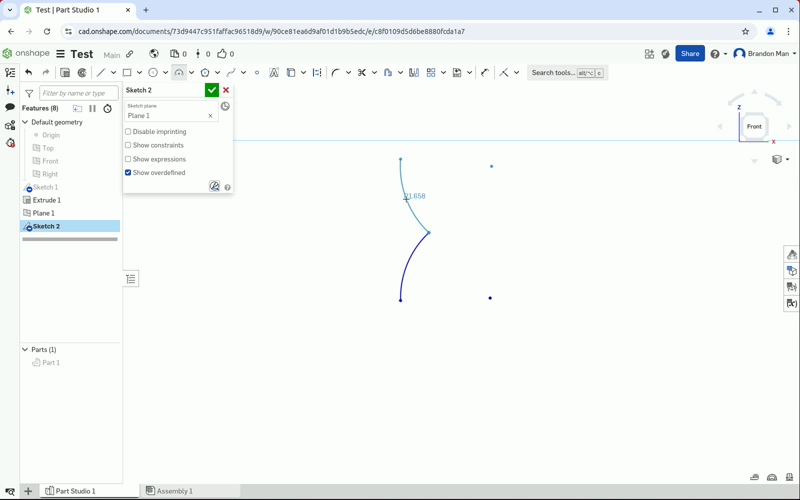
scroll(-6)
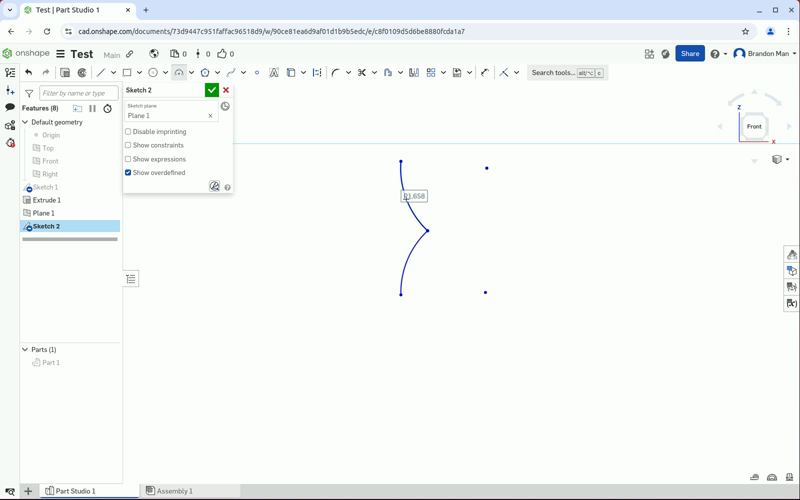
scroll(-6)
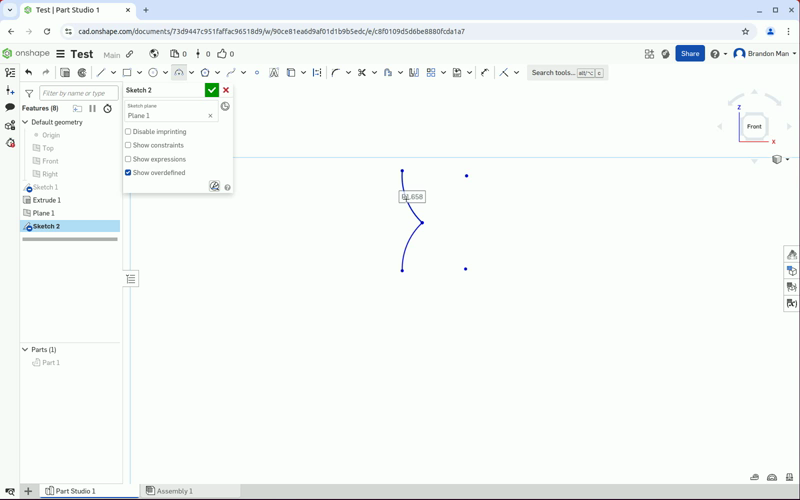
scroll(-6)
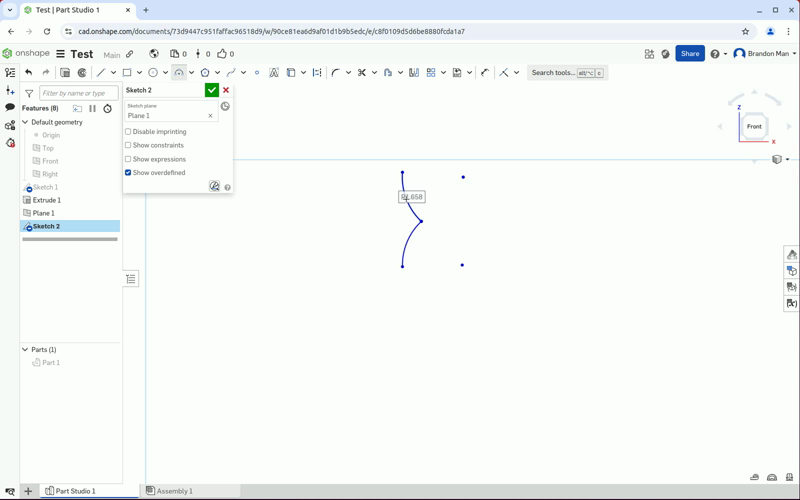
scroll(-6)
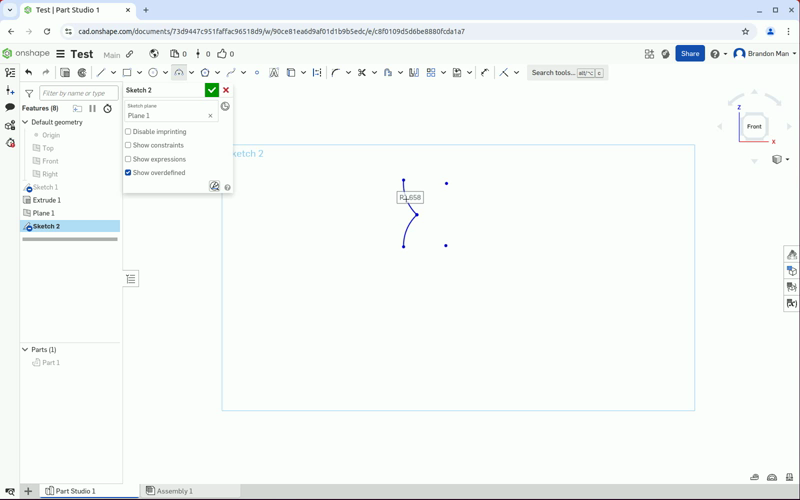
scroll(-6)
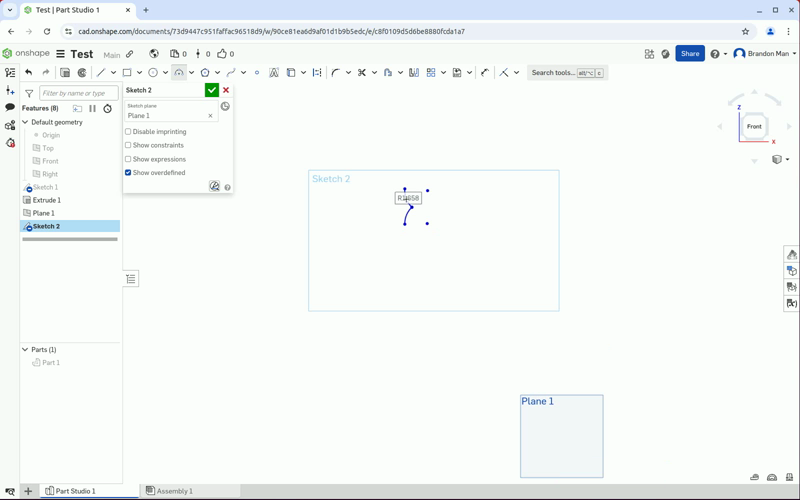
scroll(-6)
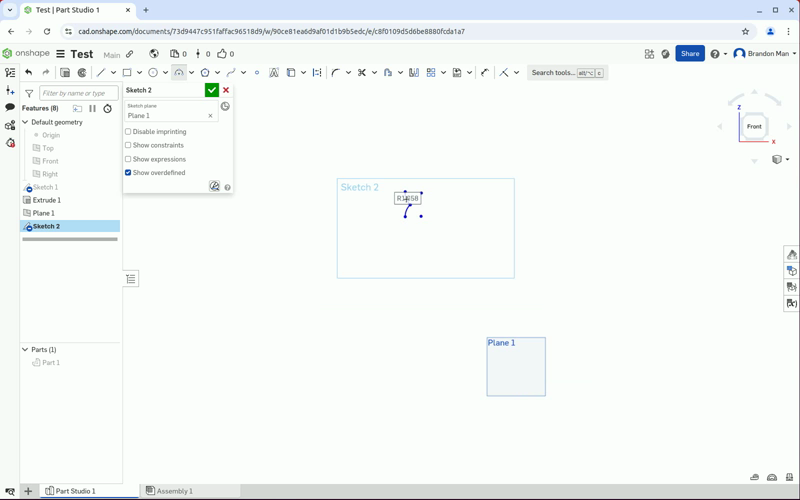
scroll(-6)
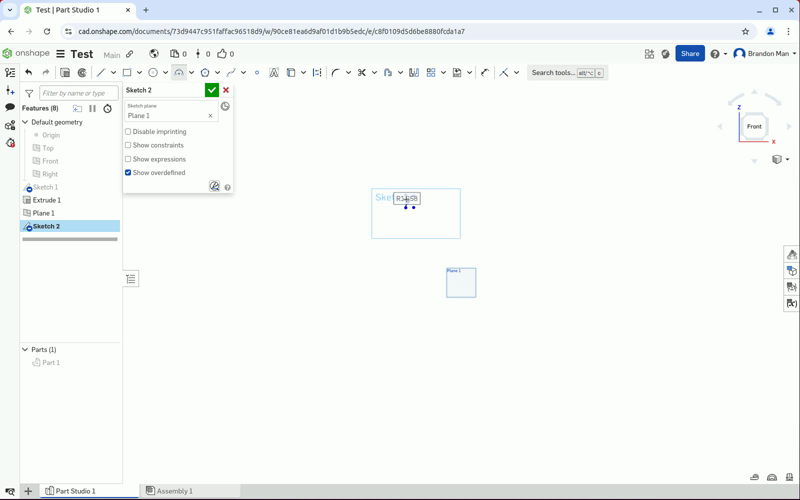
key_up(shift)
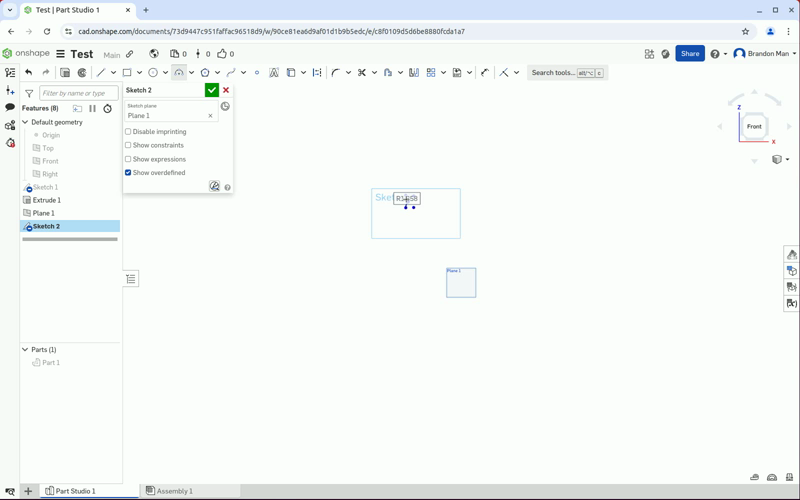
key(esc)
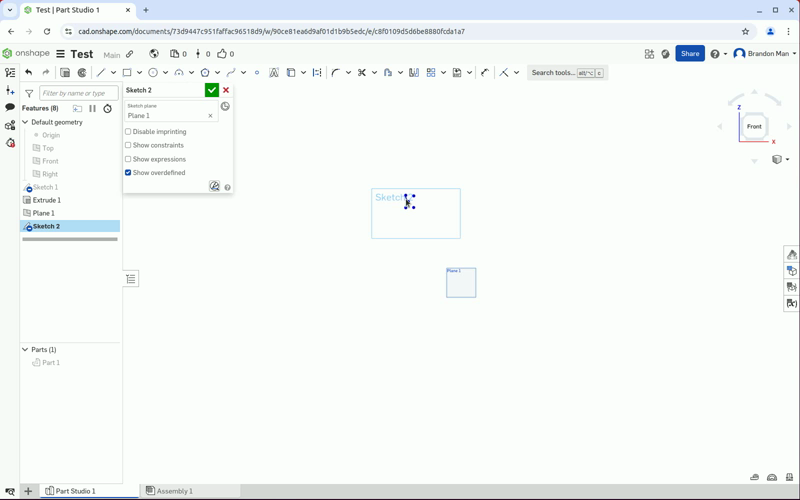
key(l)
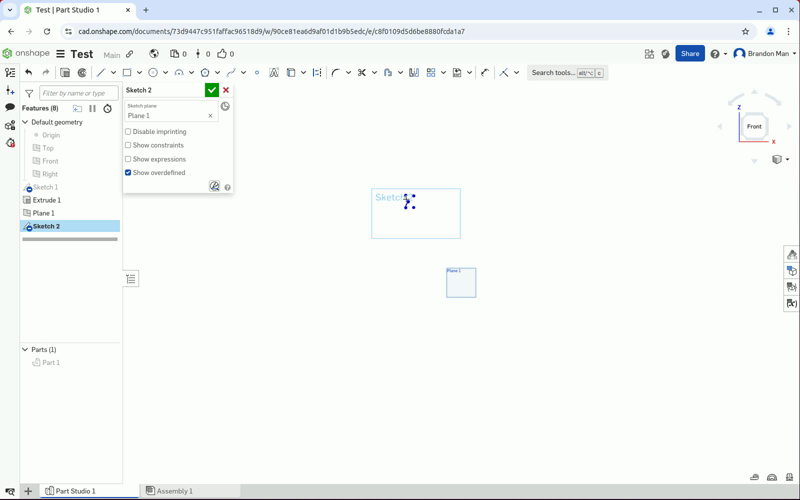
mouse_move(405, 195)
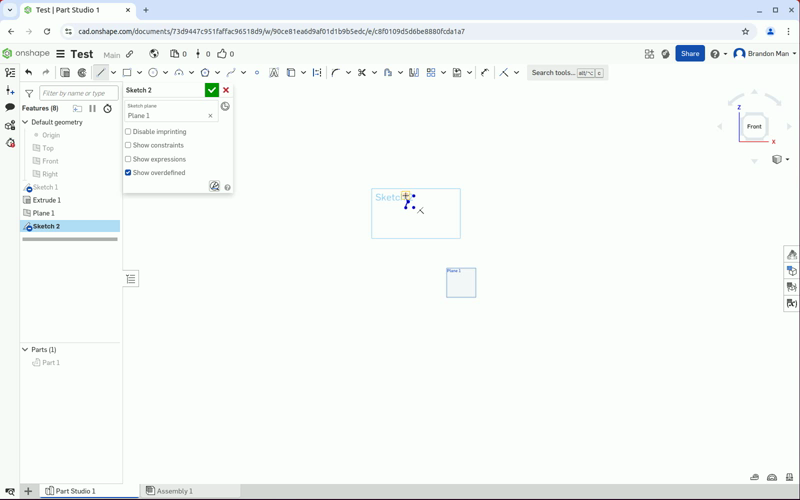
scroll(6)
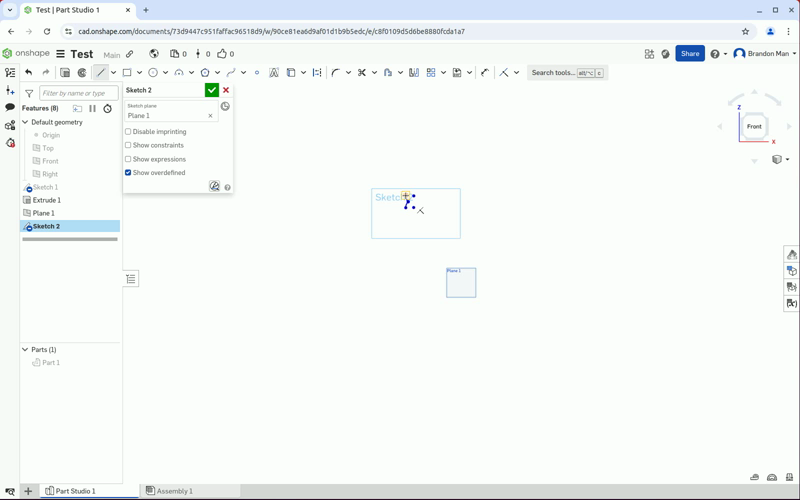
scroll(6)
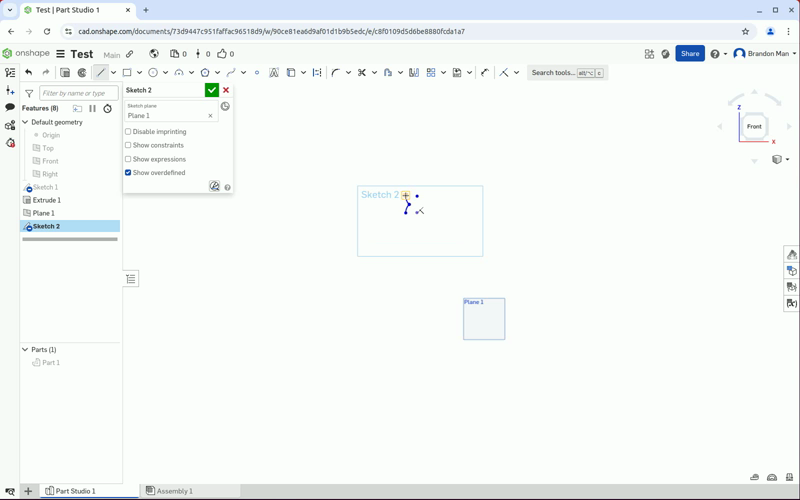
scroll(6)
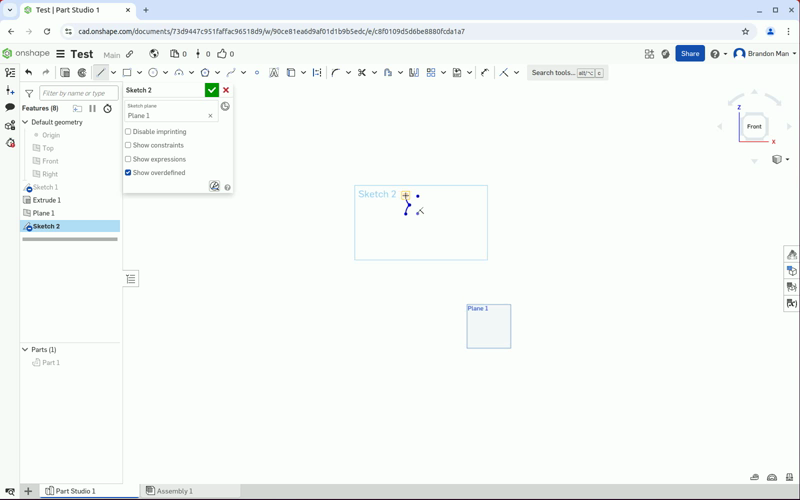
scroll(6)
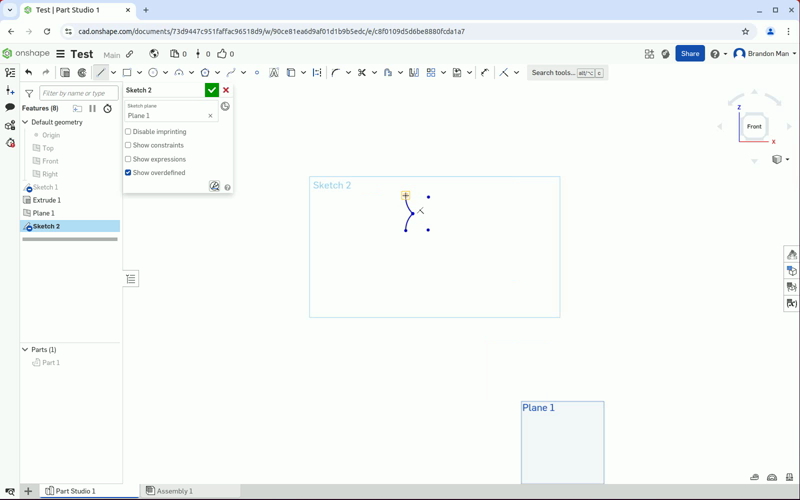
scroll(6)
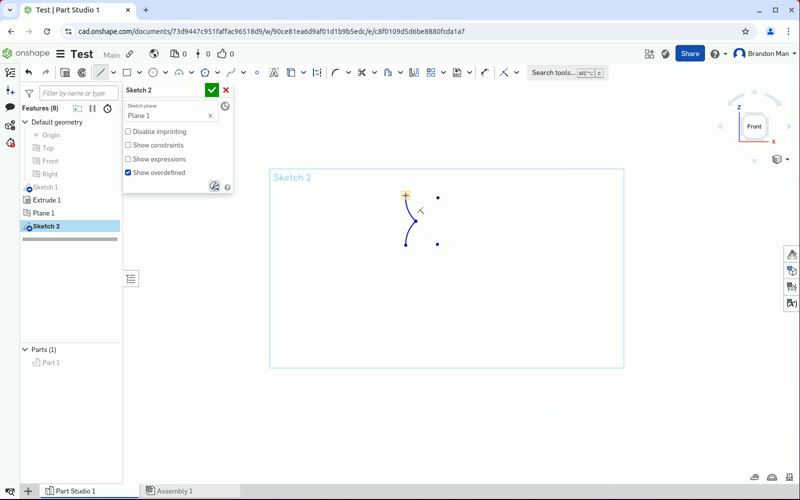
scroll(6)
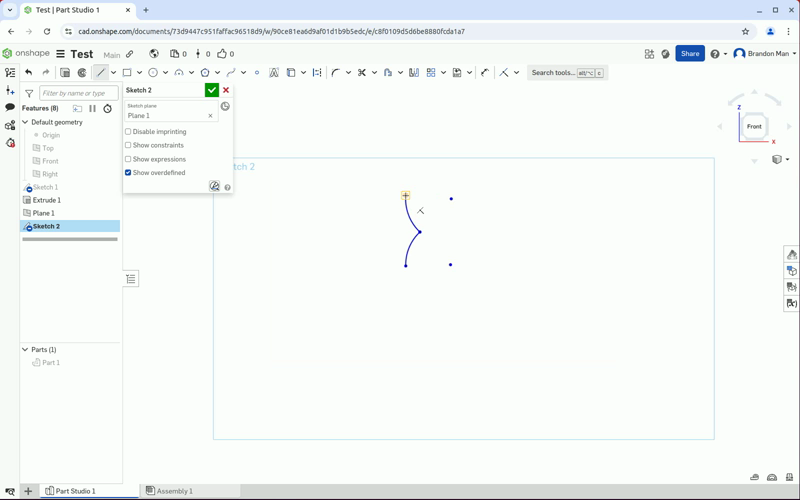
scroll(6)
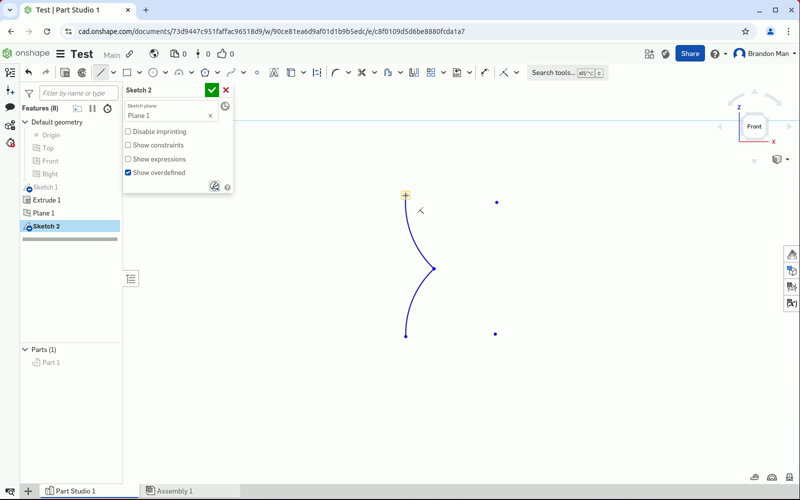
click(405, 195)
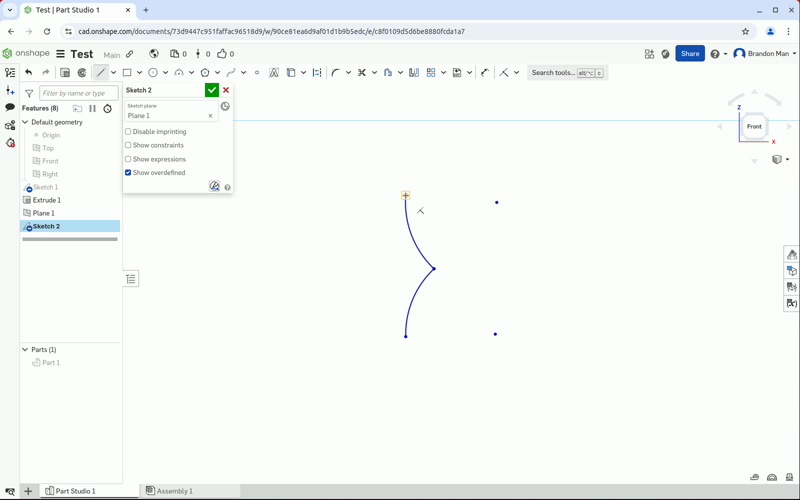
scroll(-6)
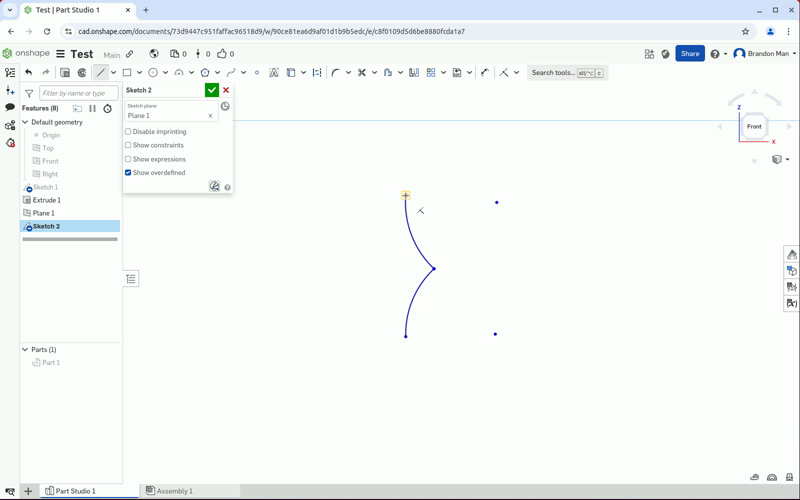
scroll(-6)
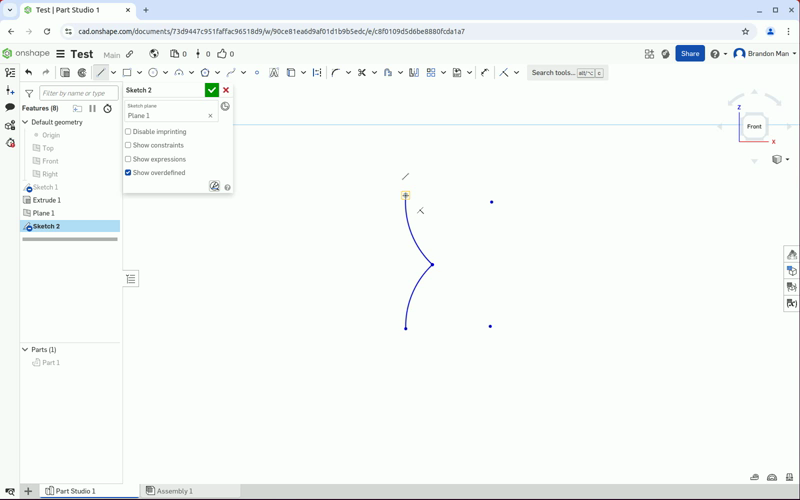
scroll(-6)
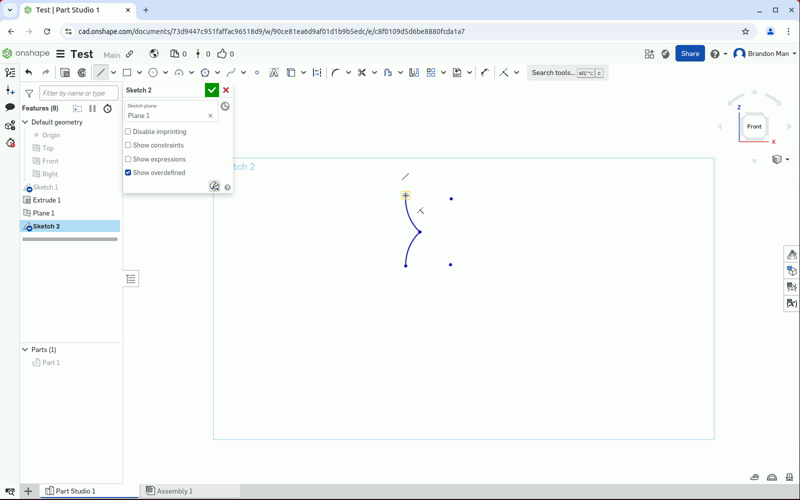
scroll(-6)
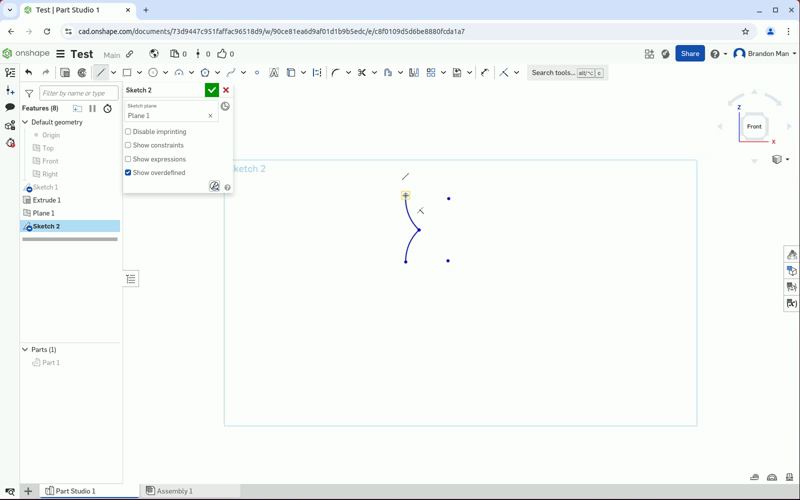
scroll(-6)
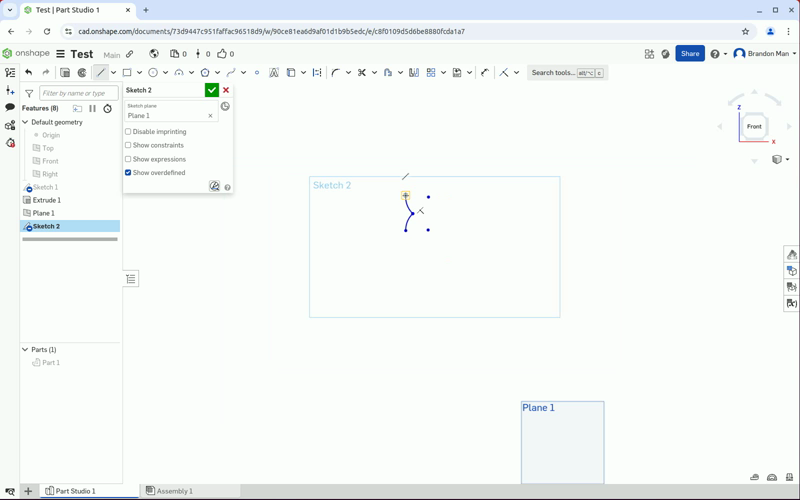
scroll(-6)
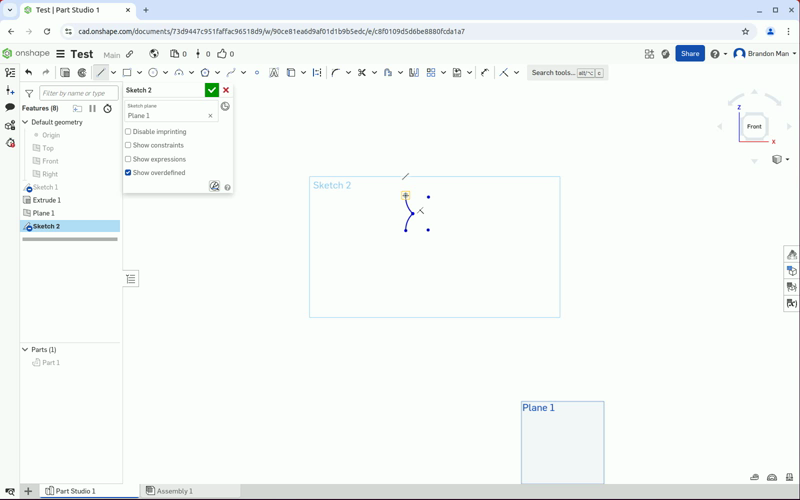
scroll(-6)
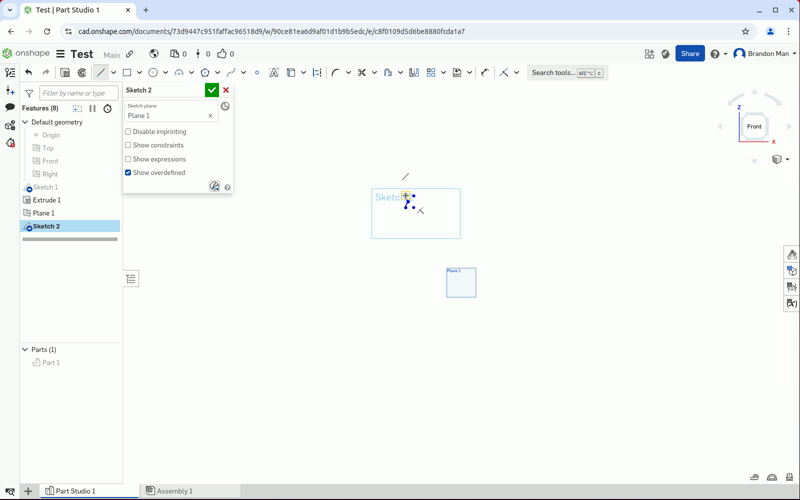
mouse_move(435, 195)
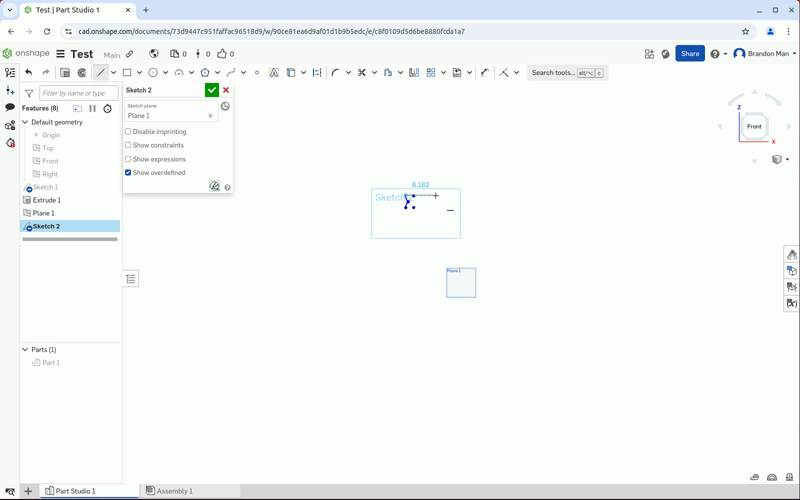
key_down(shift)
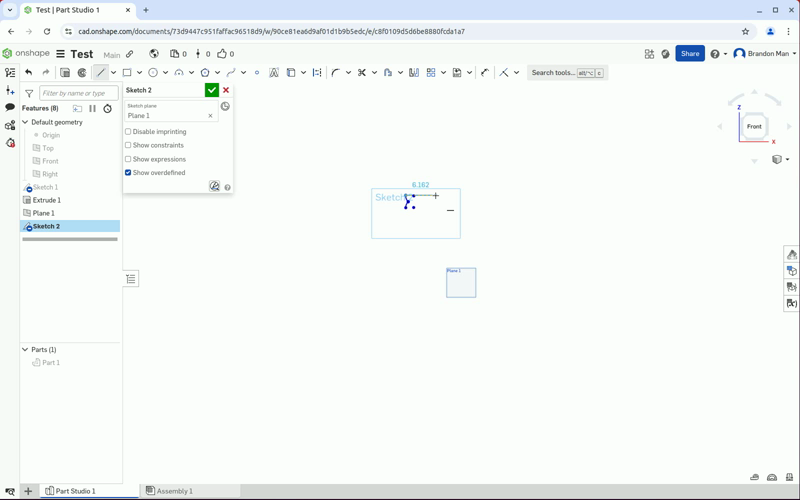
mouse_move(405, 207)
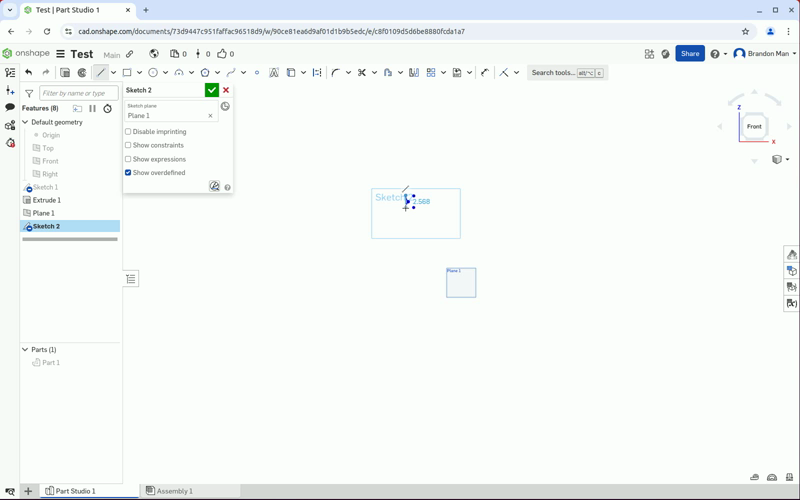
scroll(6)
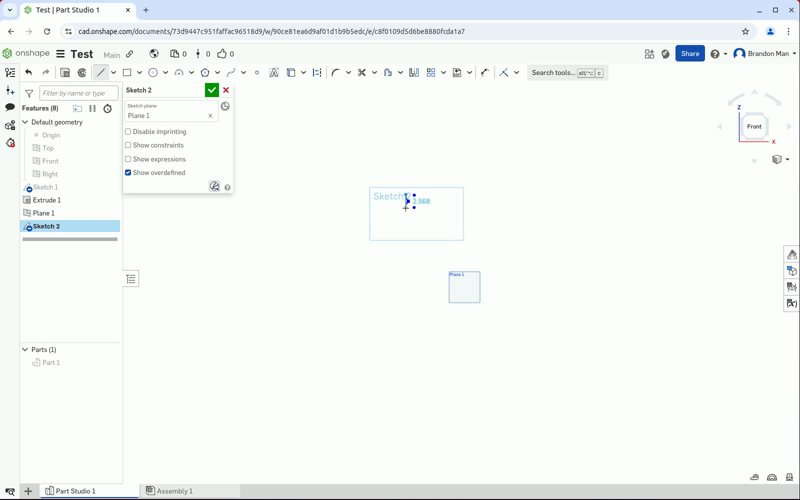
scroll(6)
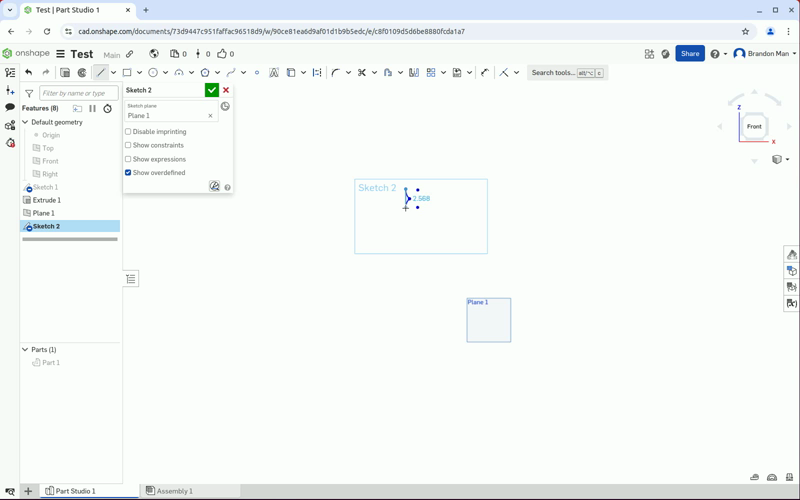
scroll(6)
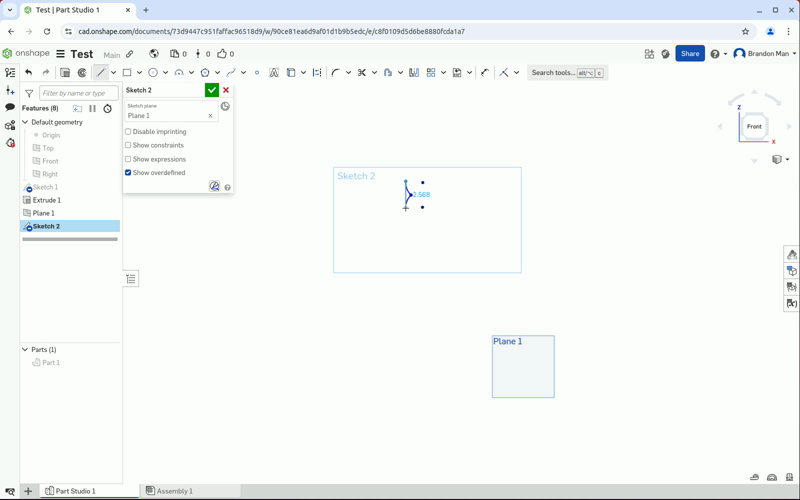
scroll(6)
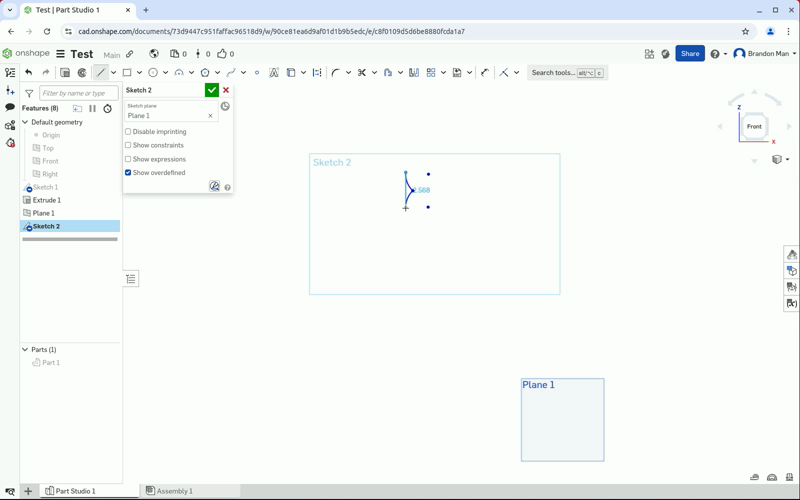
scroll(6)
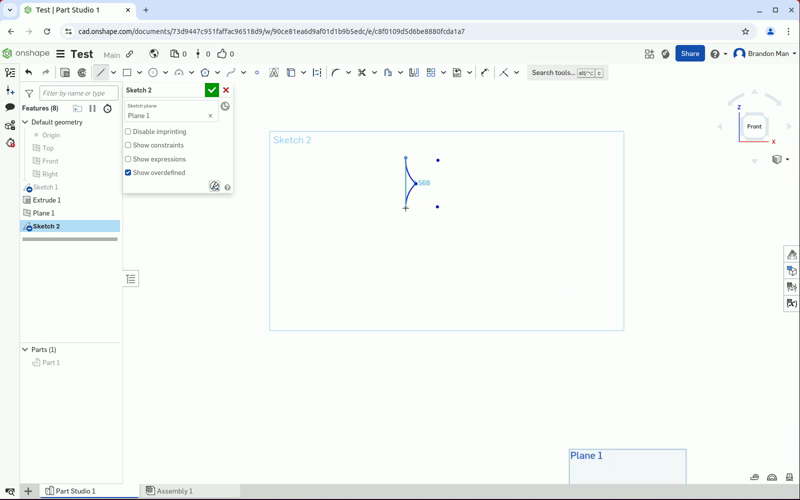
scroll(6)
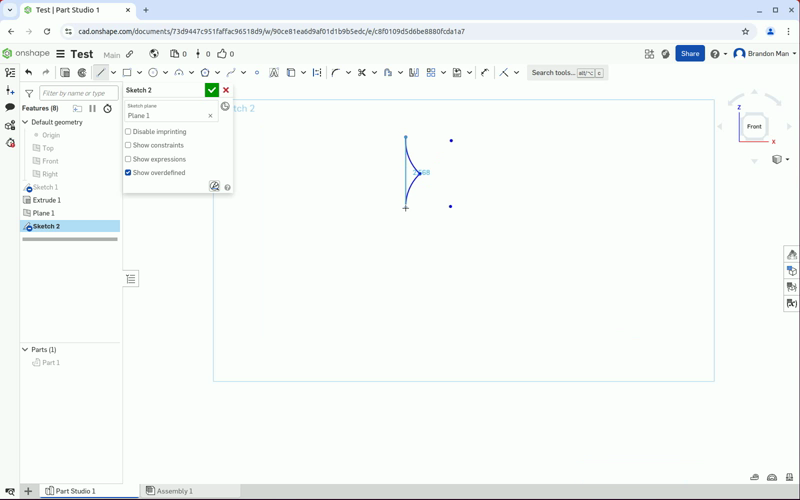
scroll(6)
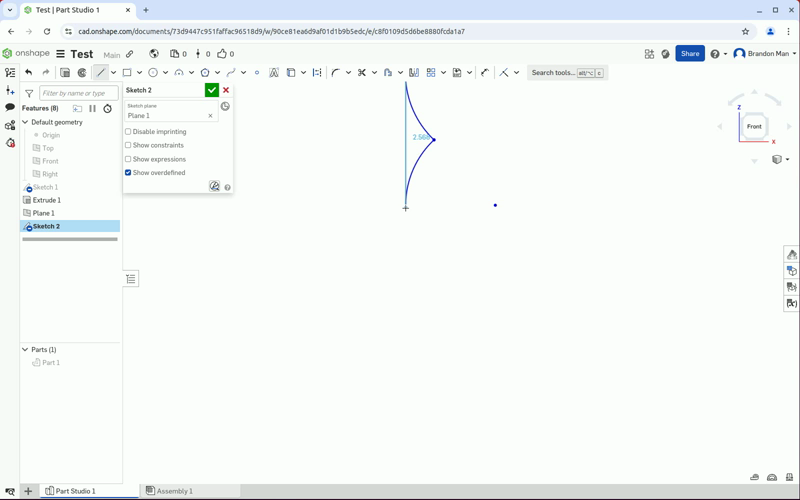
key_up(shift)
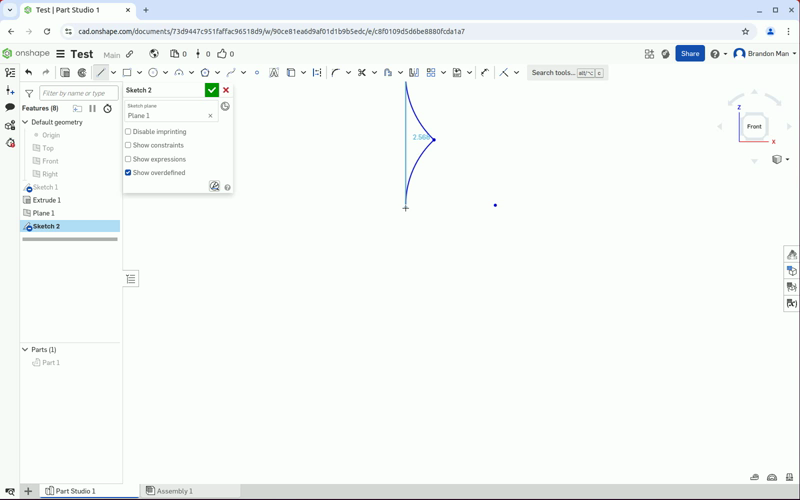
click(405, 207)
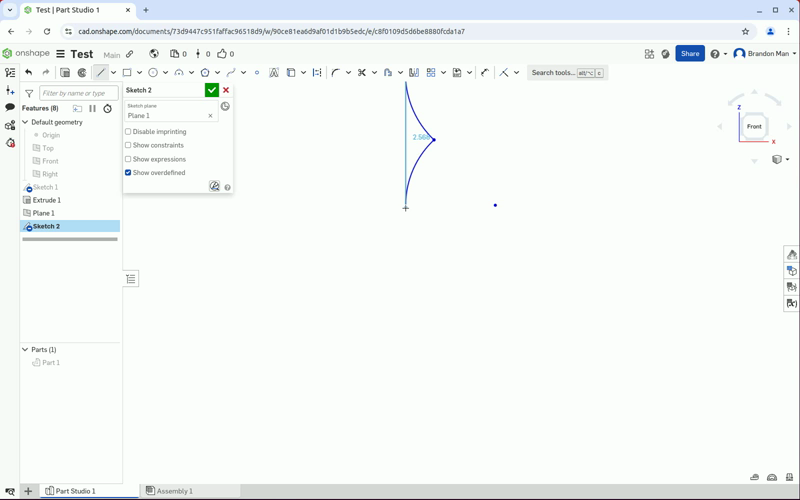
scroll(-6)
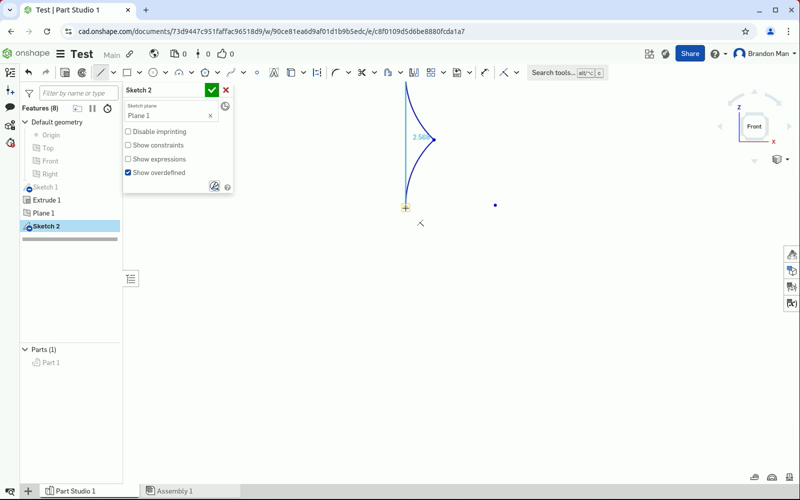
scroll(-6)
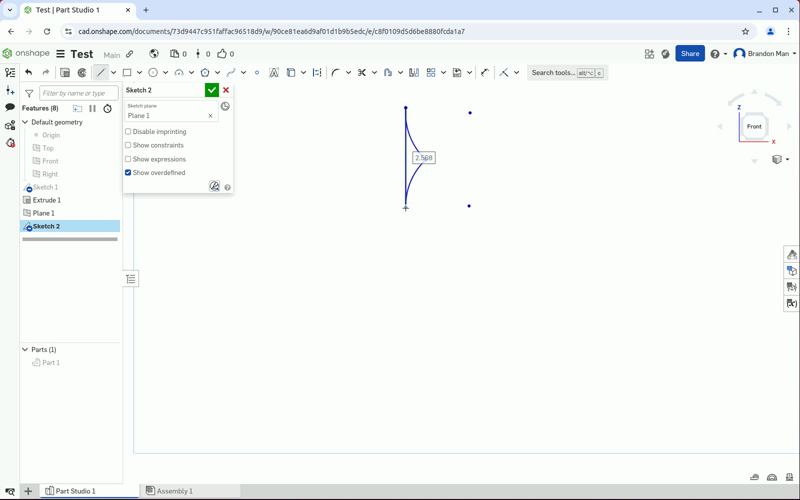
scroll(-6)
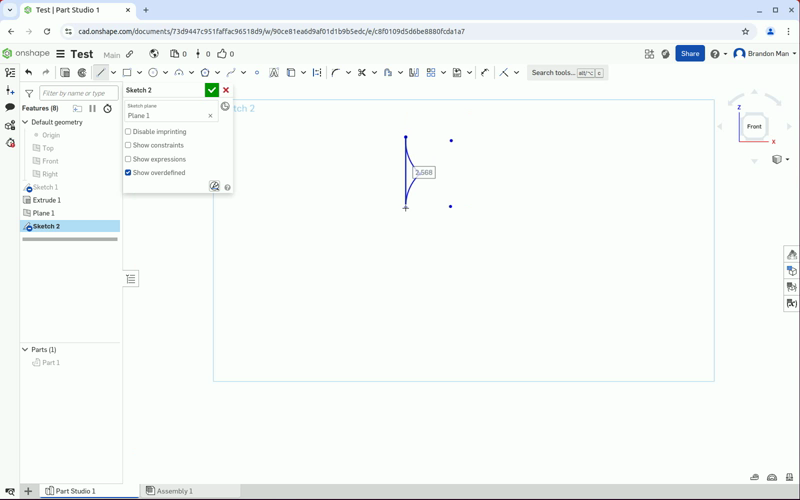
scroll(-6)
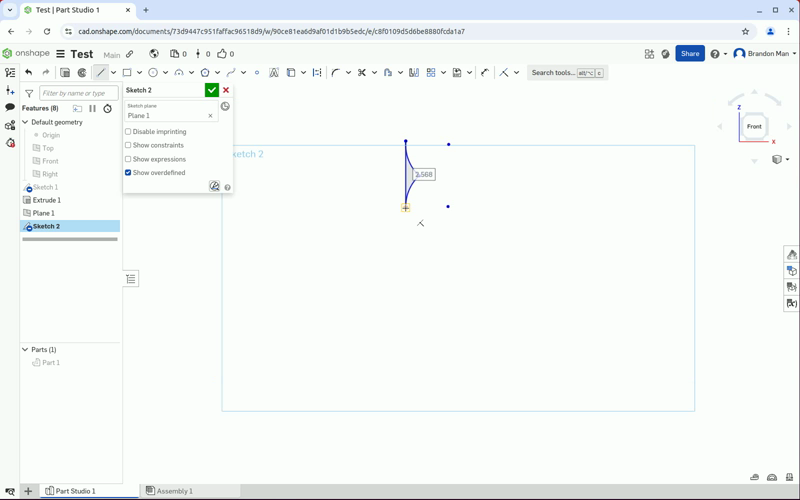
scroll(-6)
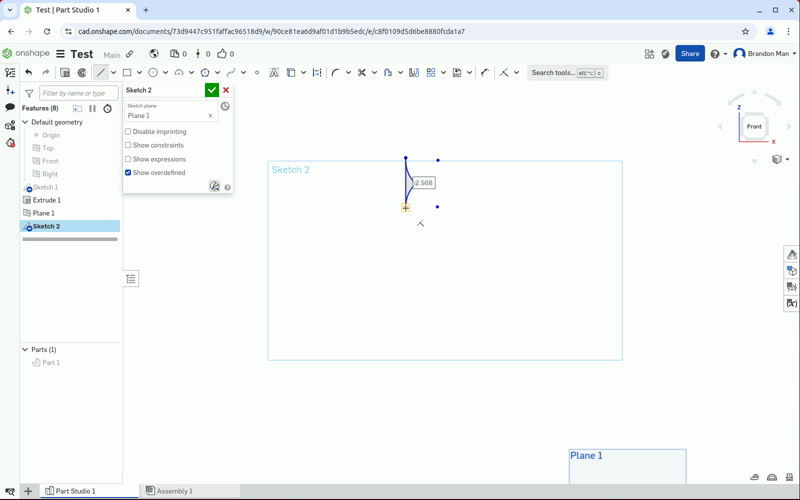
scroll(-6)
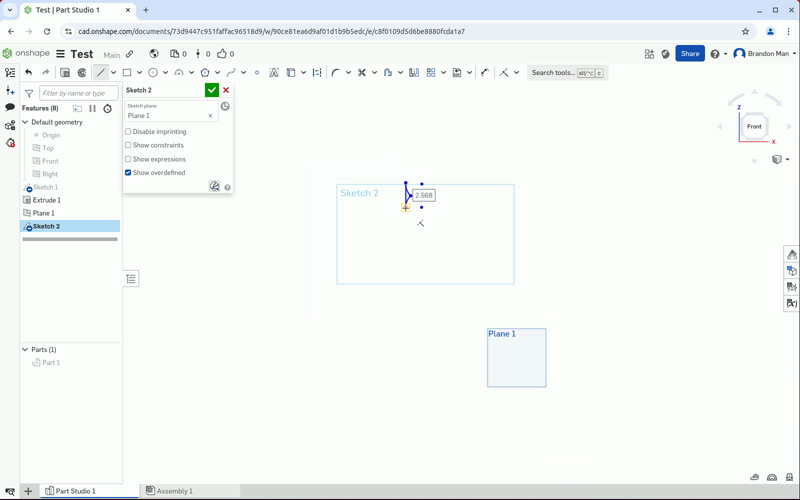
scroll(-6)
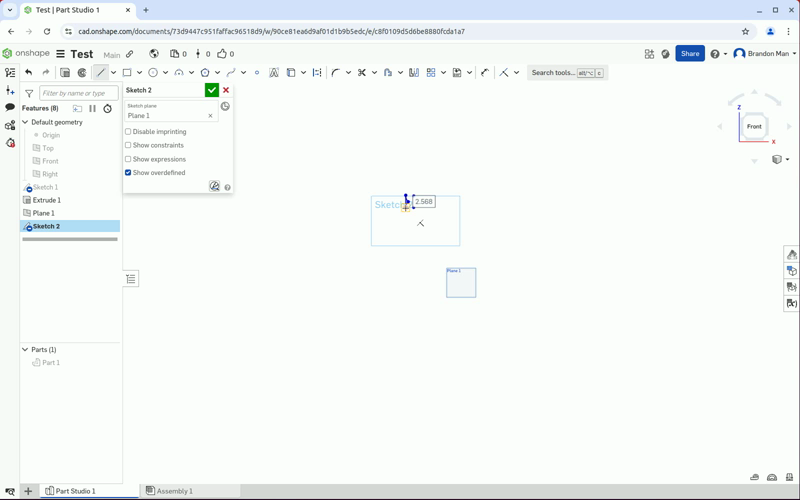
key(esc)
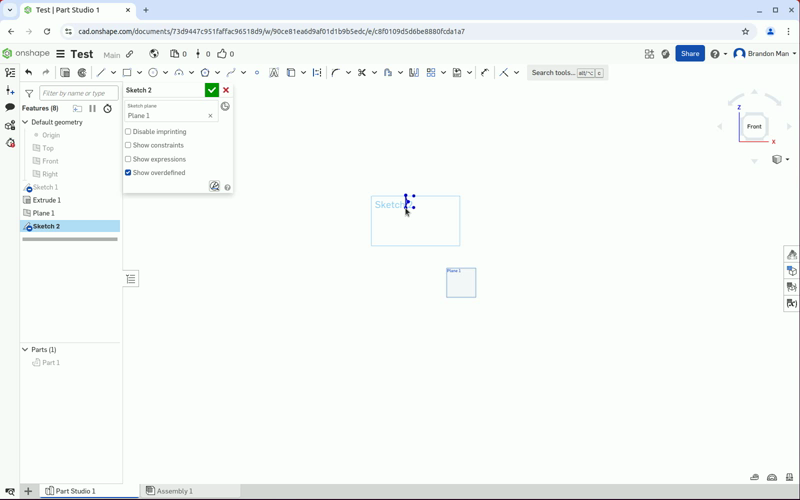
mouse_move(407, 202)
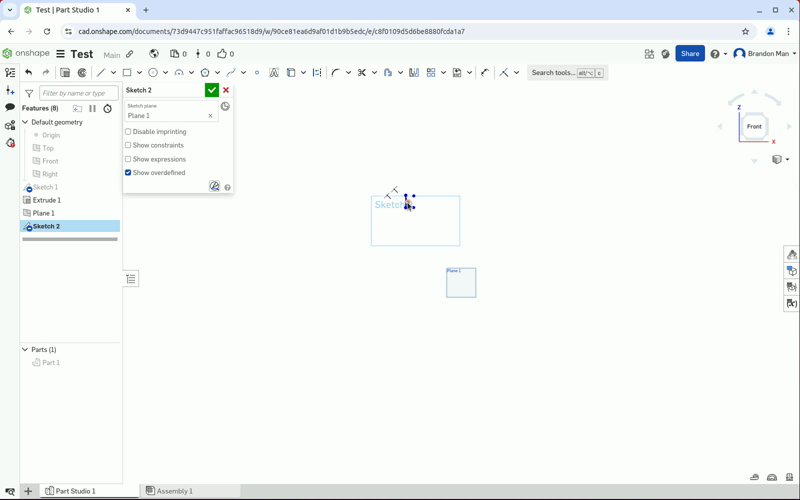
scroll(6)
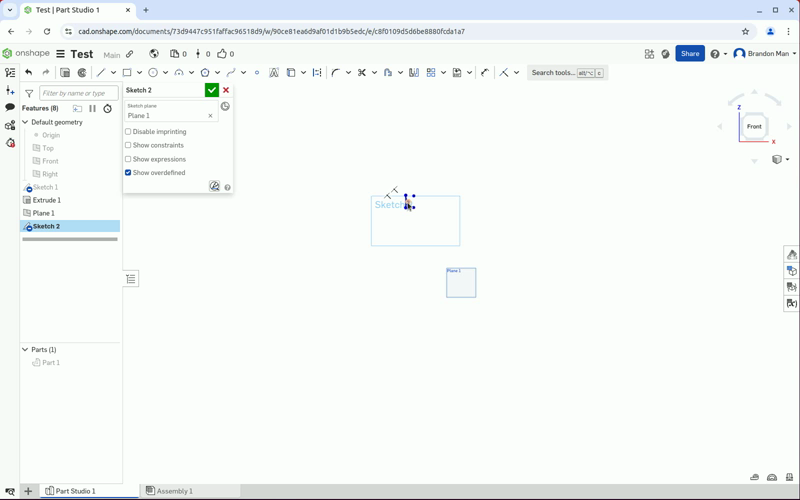
scroll(6)
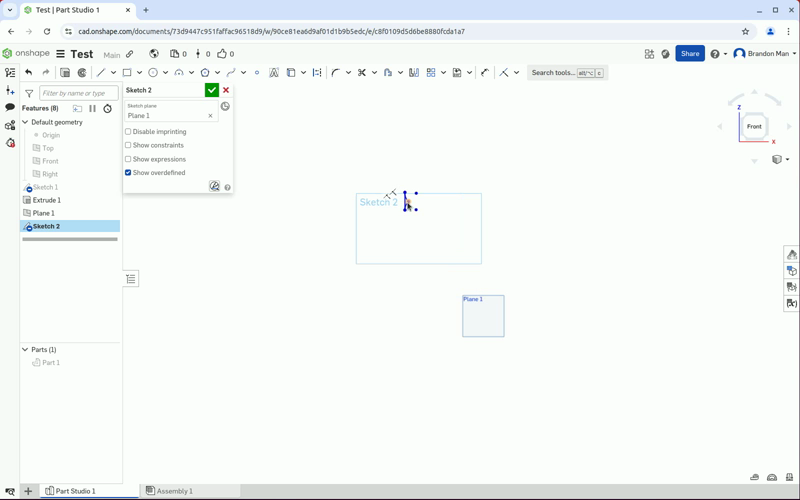
scroll(6)
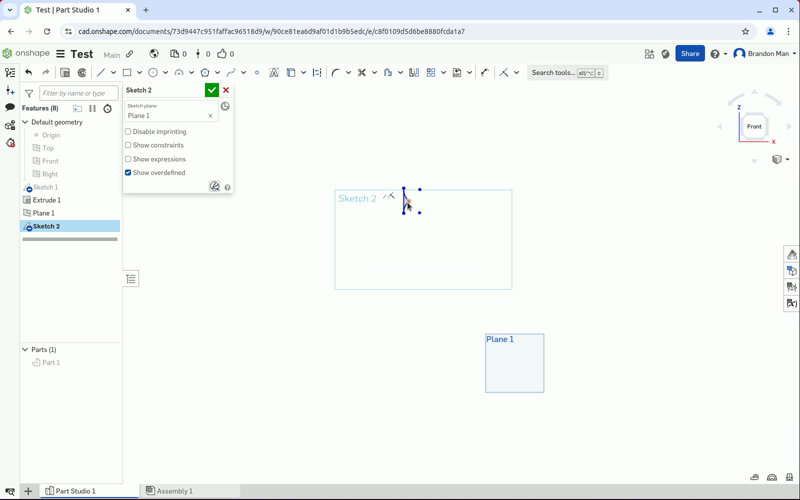
scroll(6)
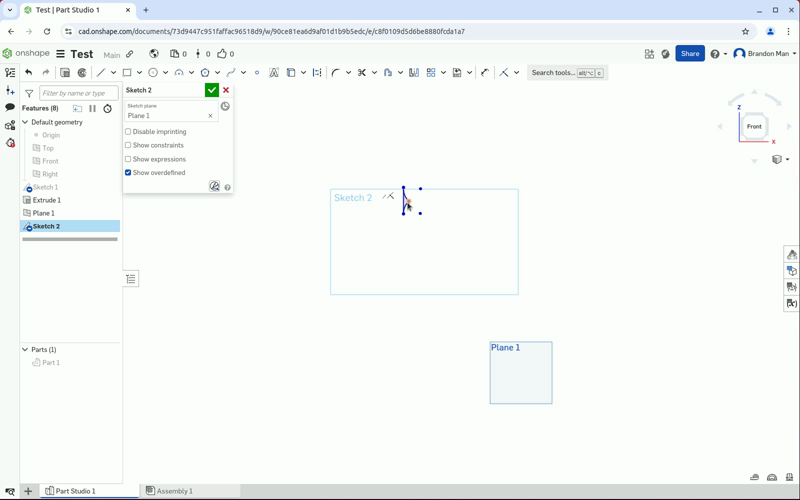
scroll(6)
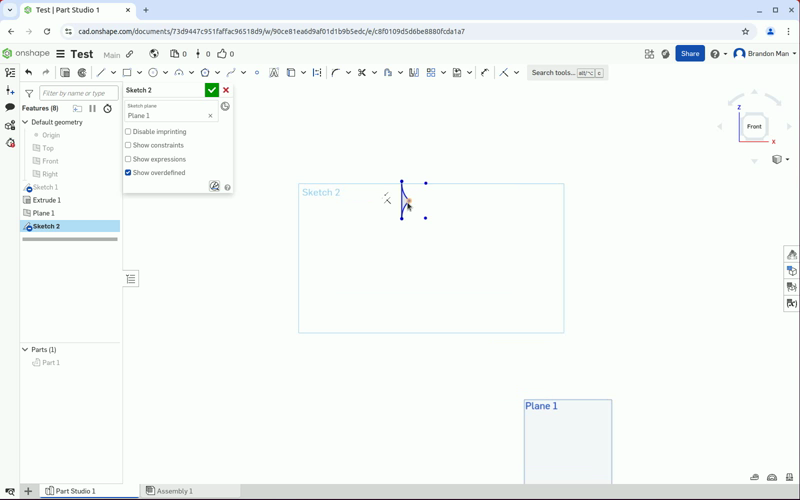
scroll(6)
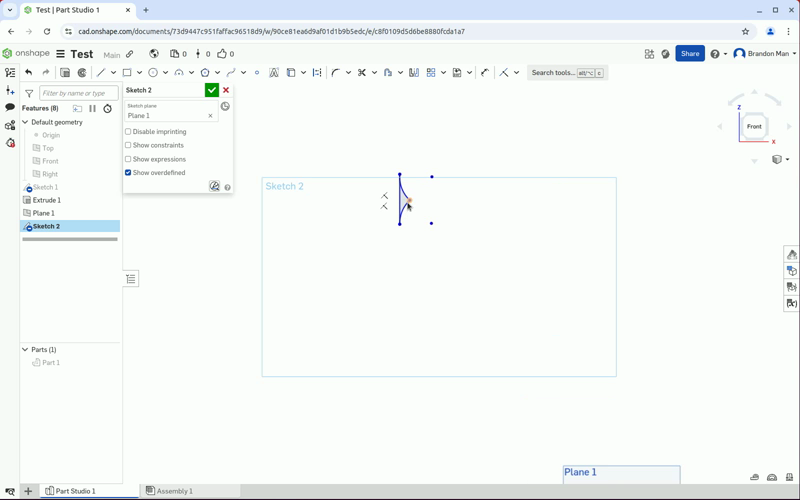
scroll(6)
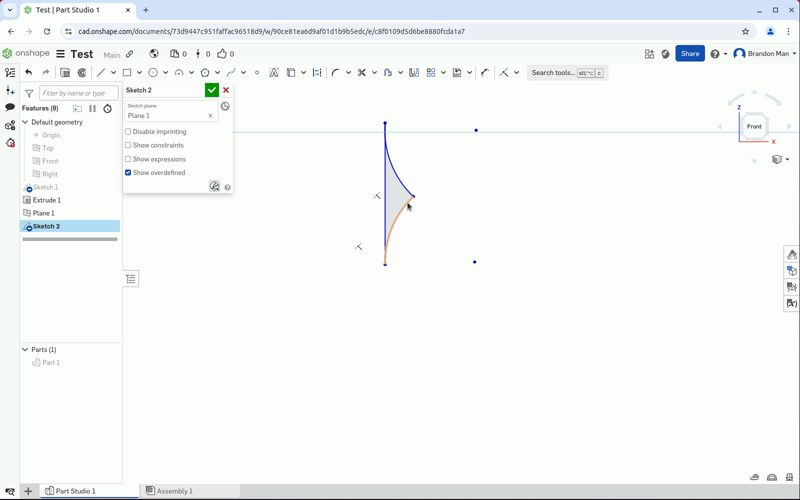
click(407, 202)
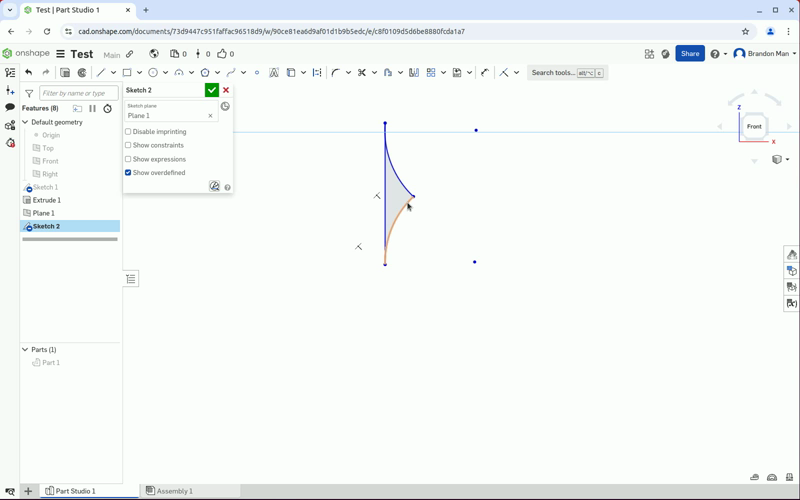
scroll(-6)
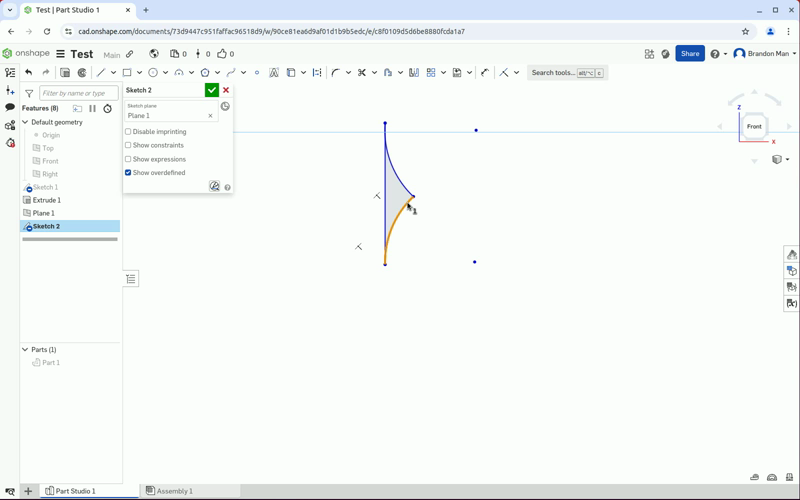
scroll(-6)
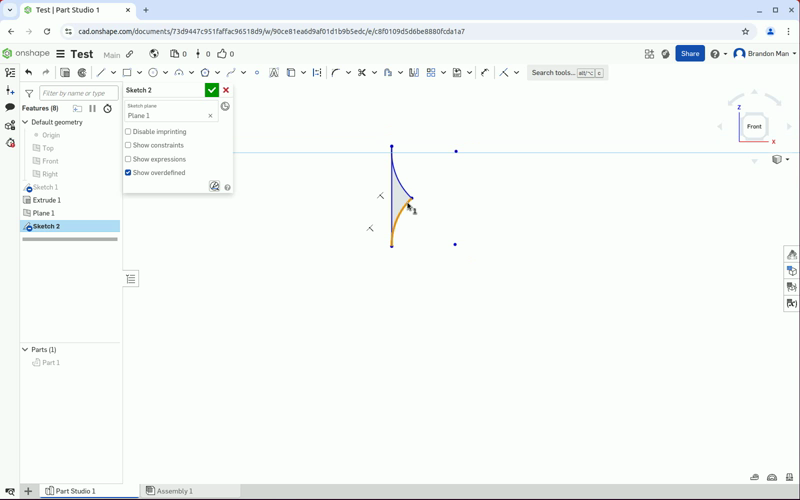
scroll(-6)
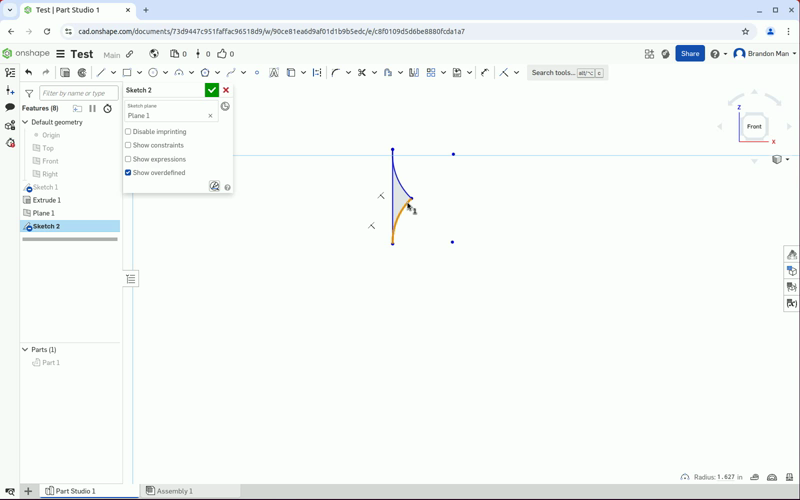
scroll(-6)
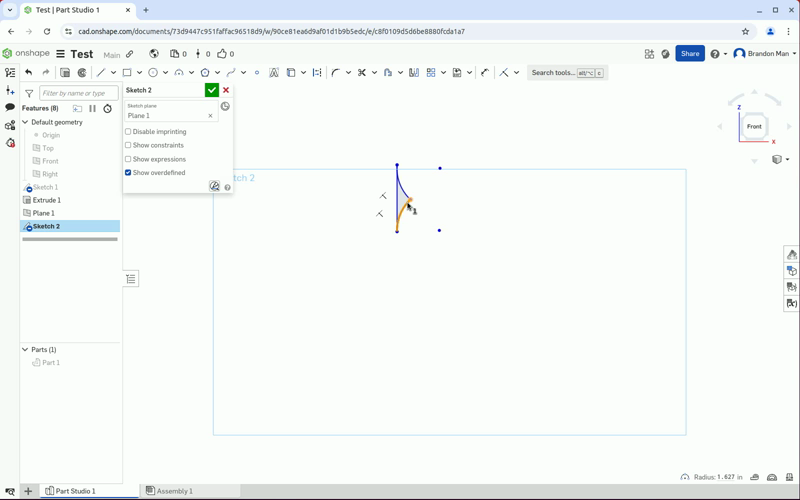
scroll(-6)
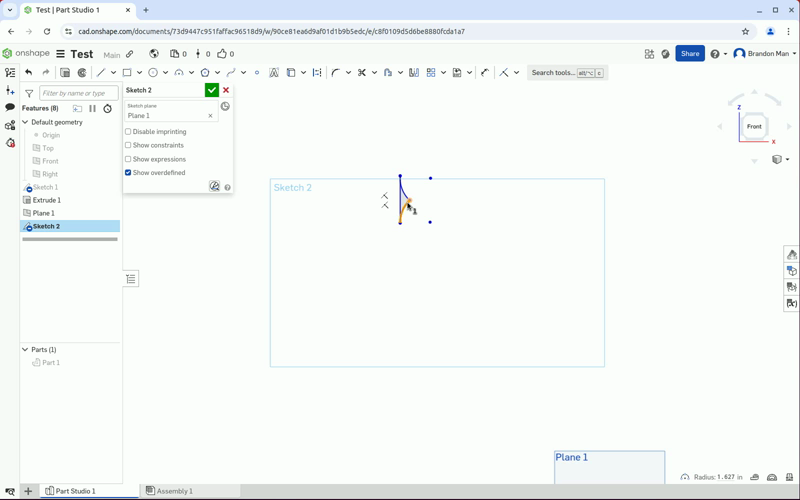
scroll(-6)
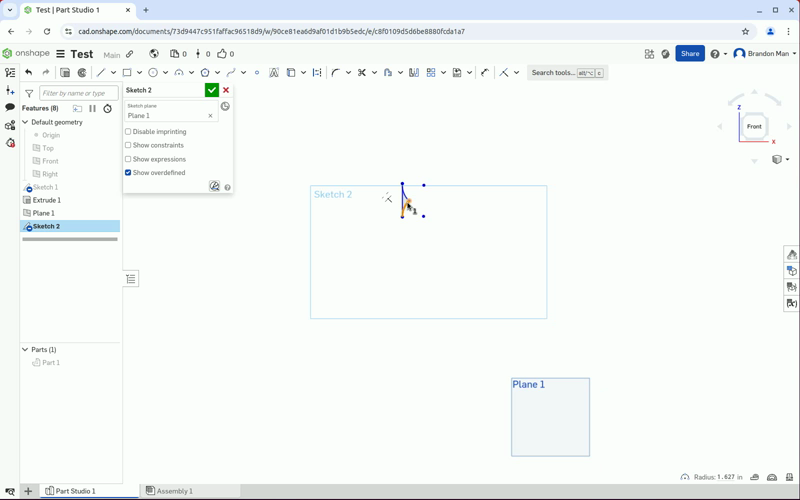
scroll(-6)
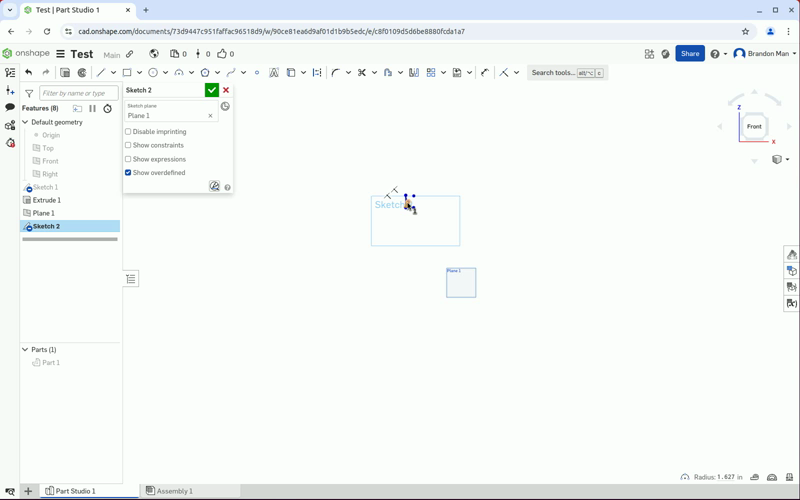
mouse_move(73, 352)
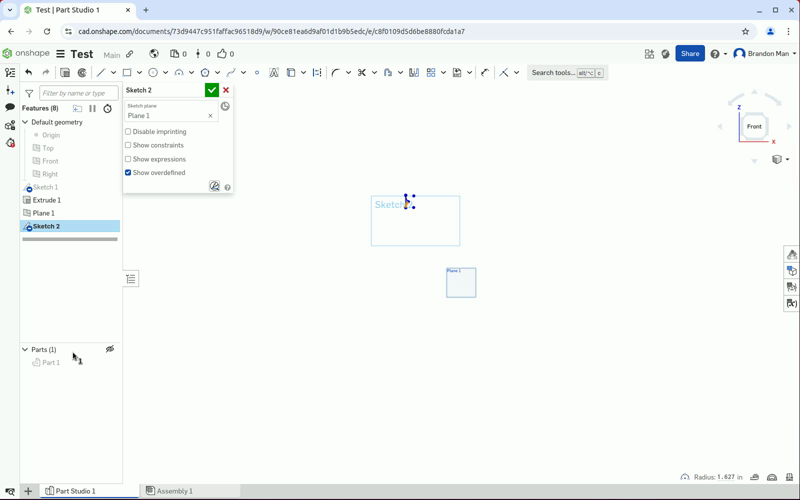
key(shift+y)
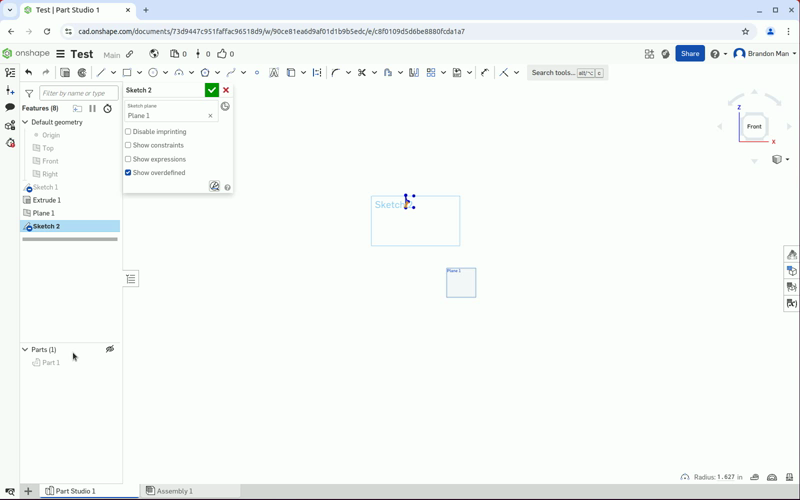
key(shift+e)
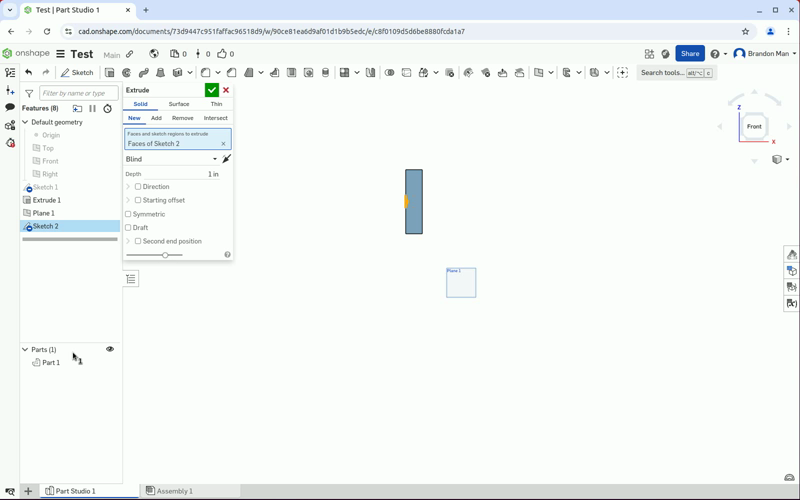
mouse_move(143, 106)
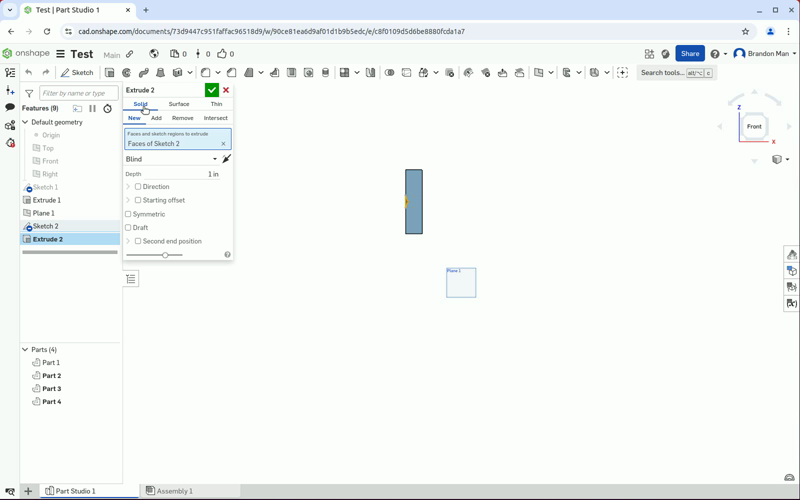
click(143, 106)
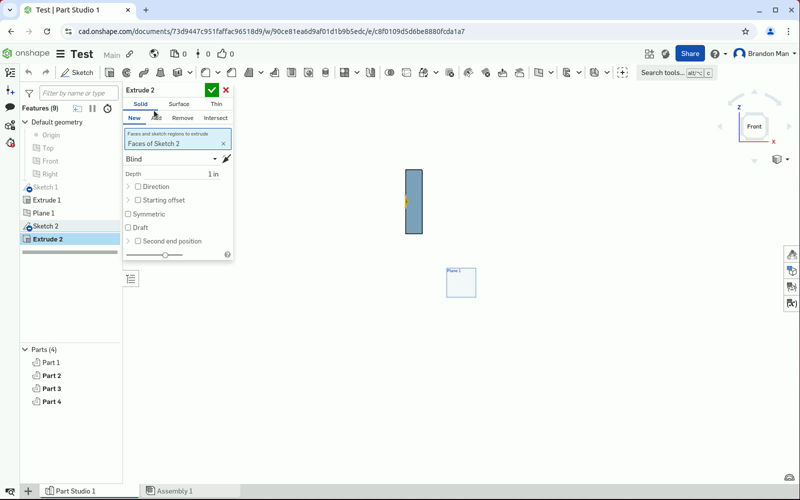
mouse_move(186, 120)
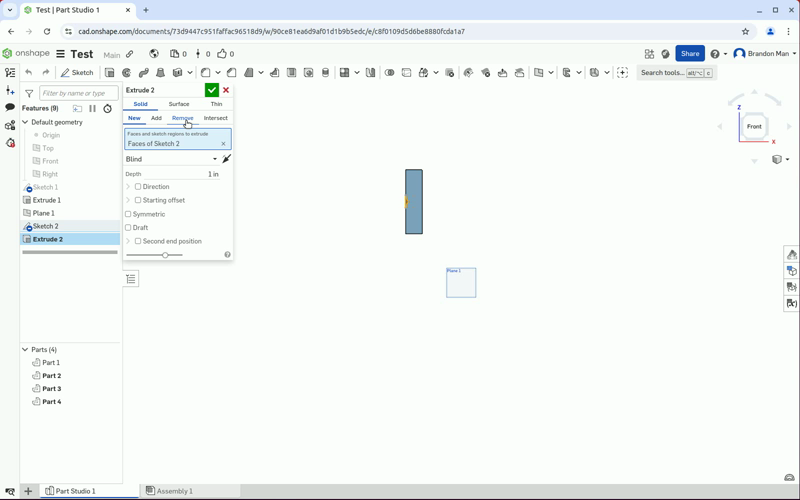
click(186, 120)
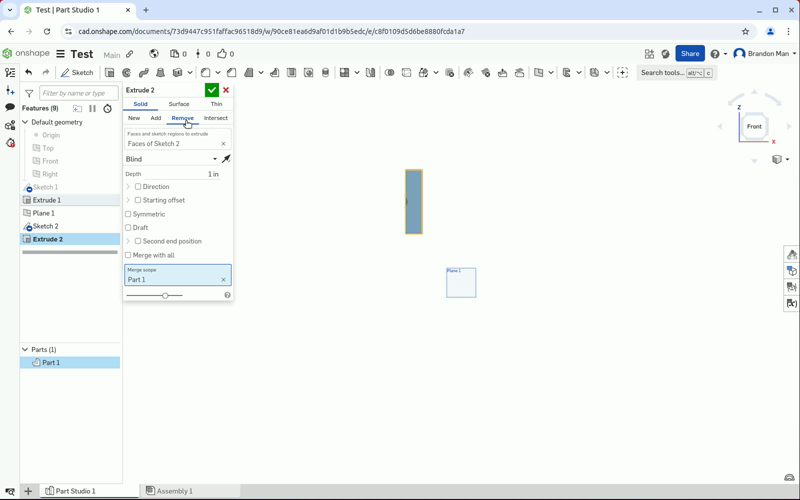
key(tab, 4)
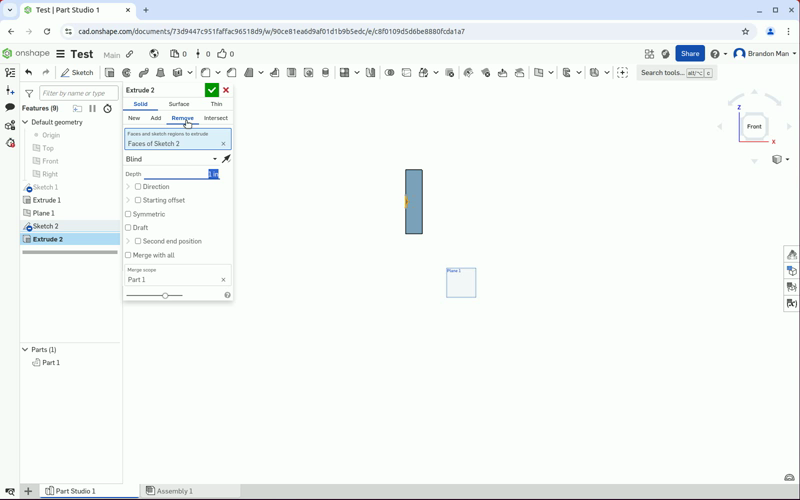
text(3.851)
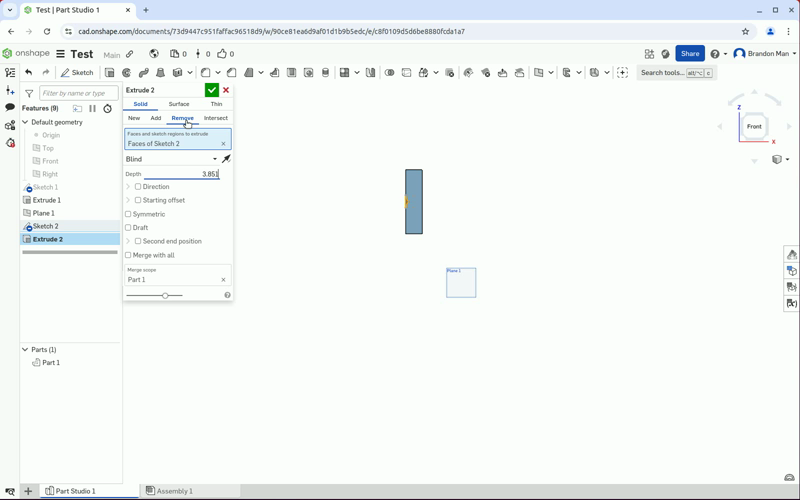
key(tab, 6)
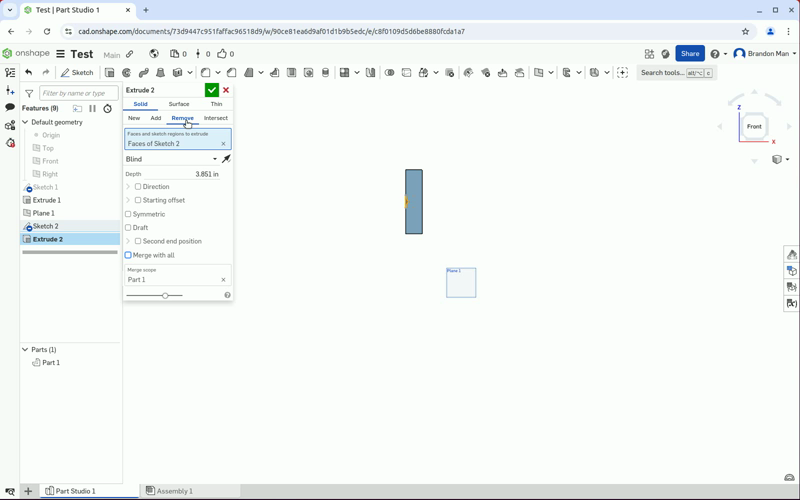
key(space)
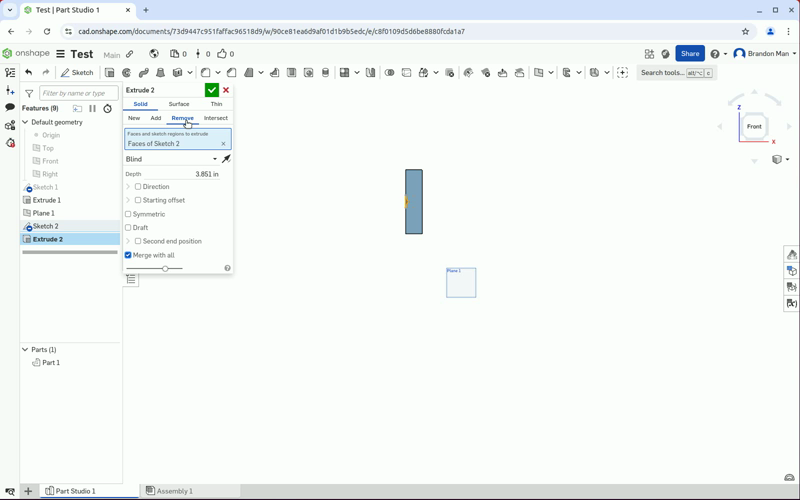
key(enter)
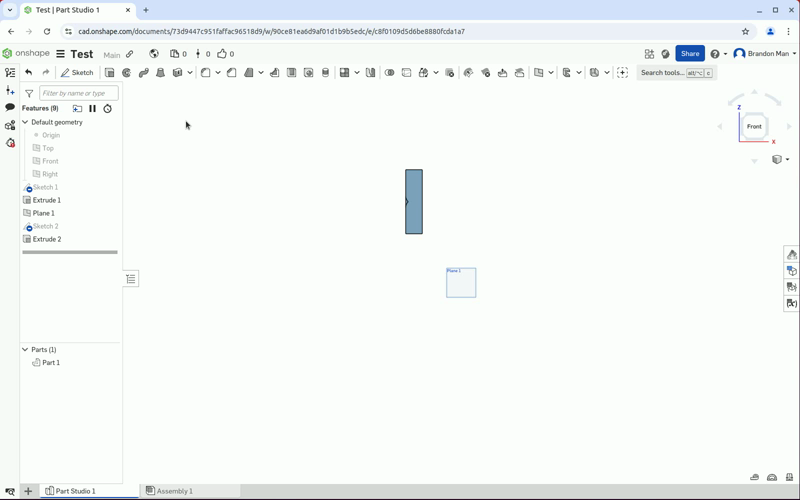
key(shift+h)
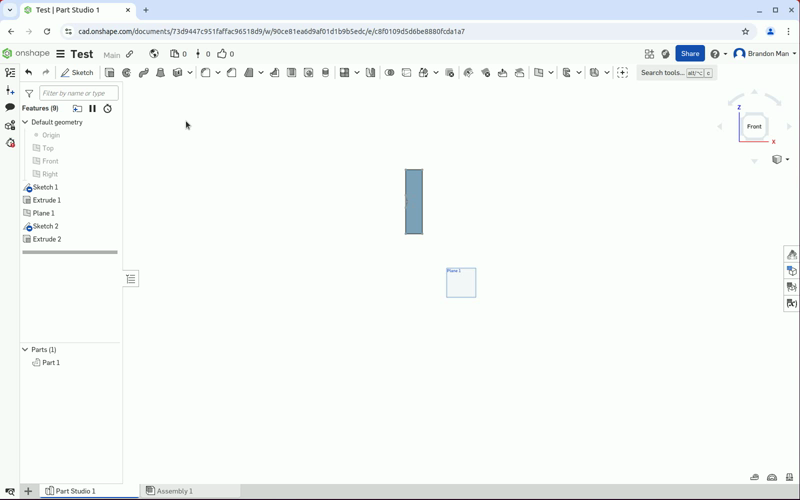
key(shift+h)
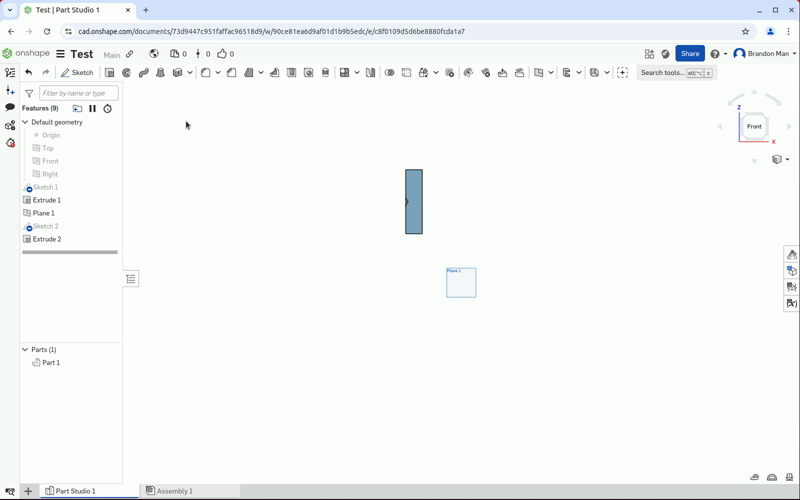
mouse_move(73, 189)
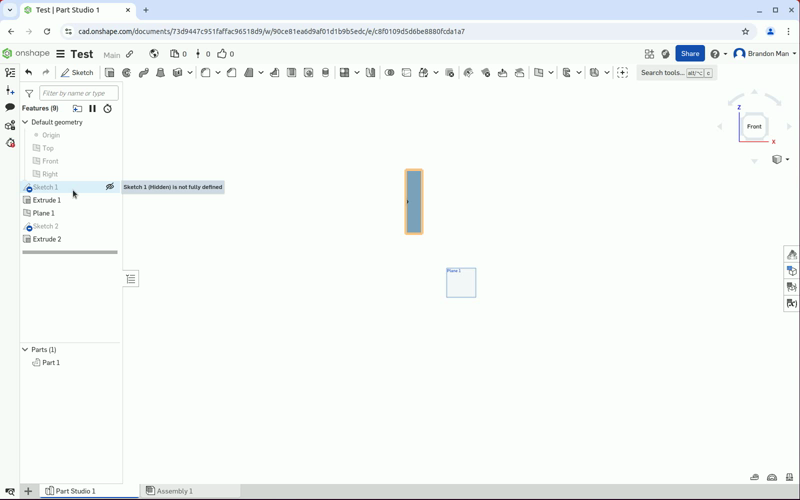
click(73, 189)
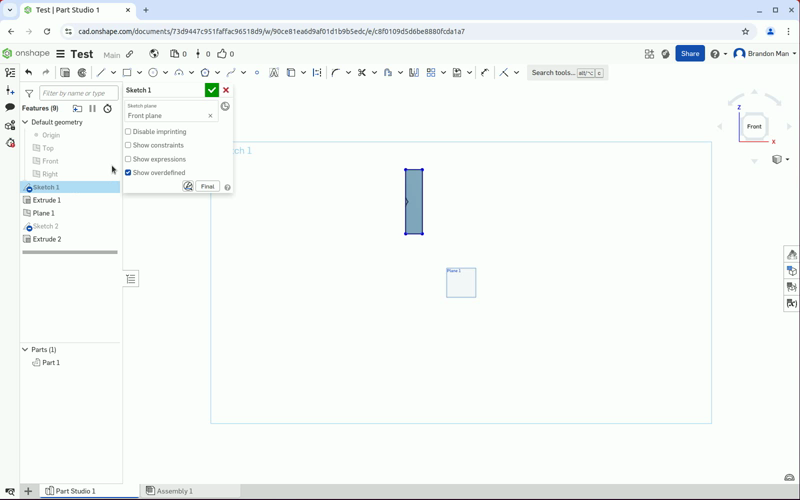
mouse_move(229, 92)
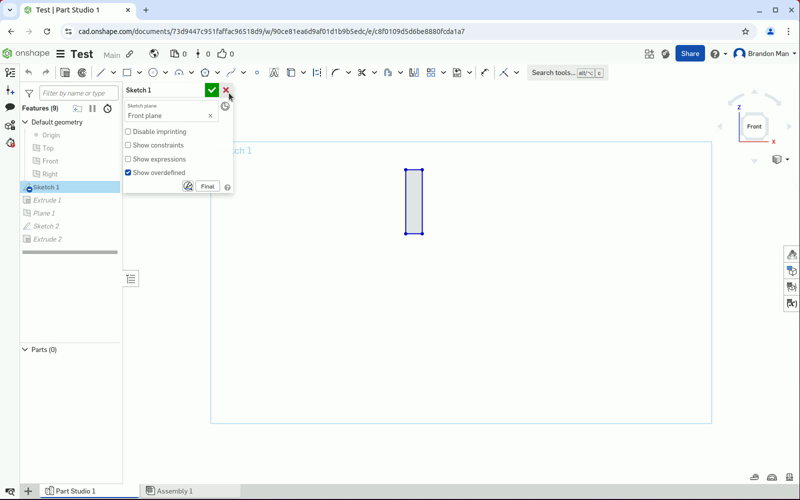
click(229, 92)
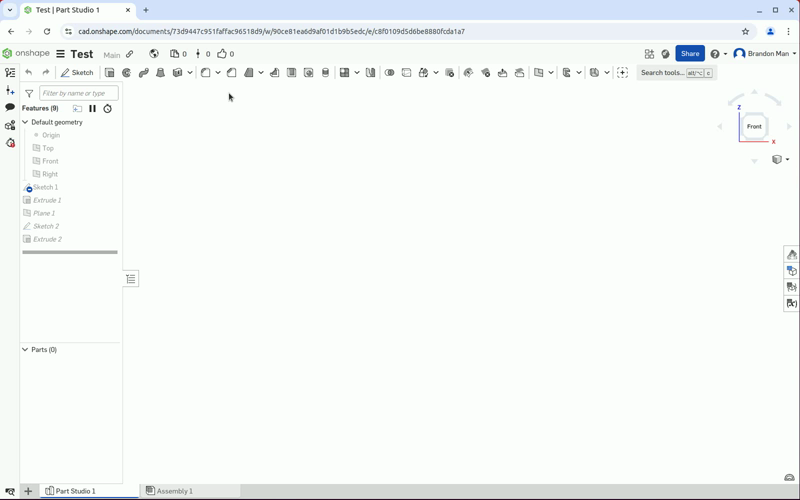
key(shift+s)
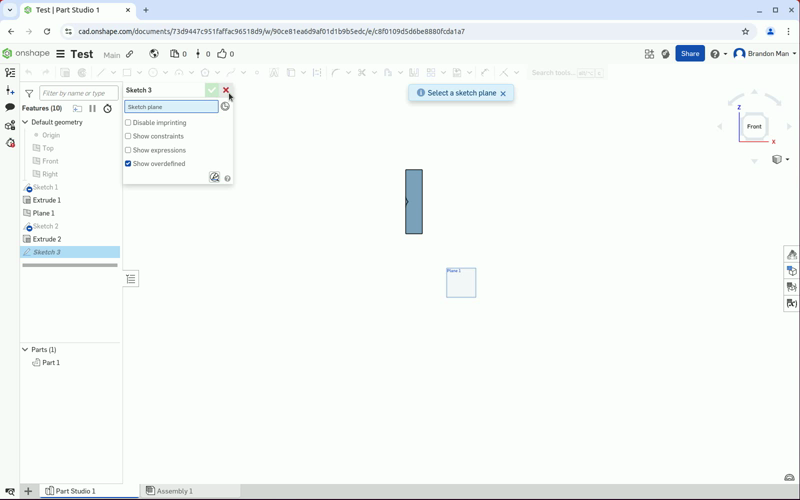
mouse_move(73, 215)
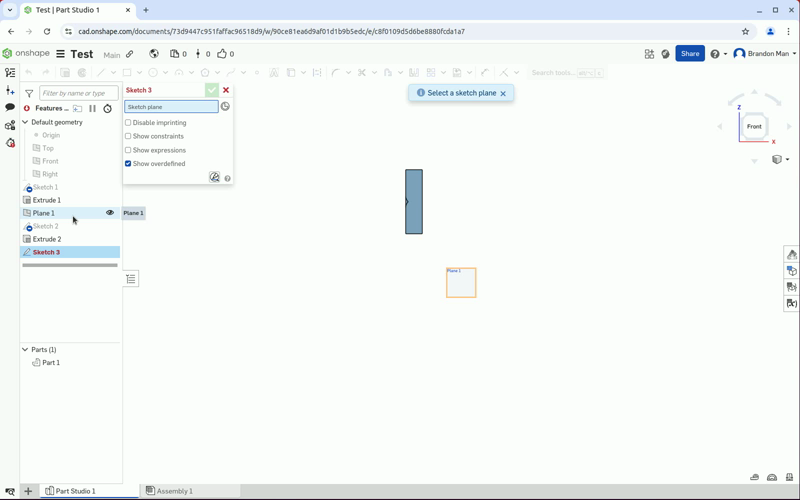
click(73, 215)
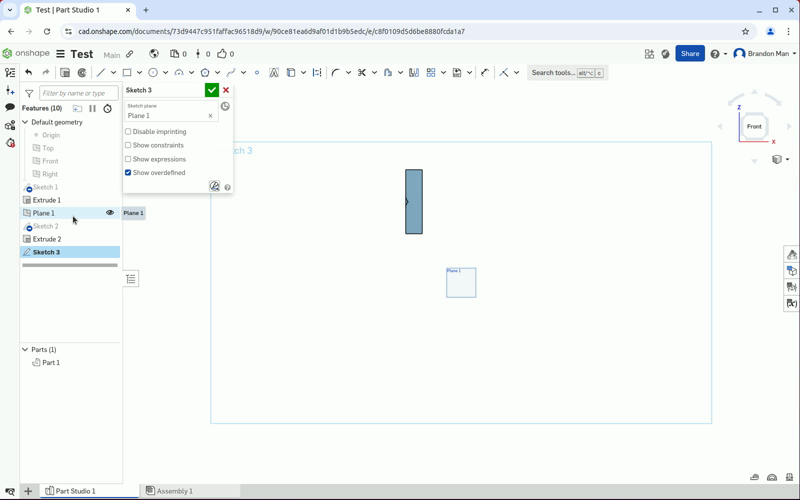
mouse_move(73, 352)
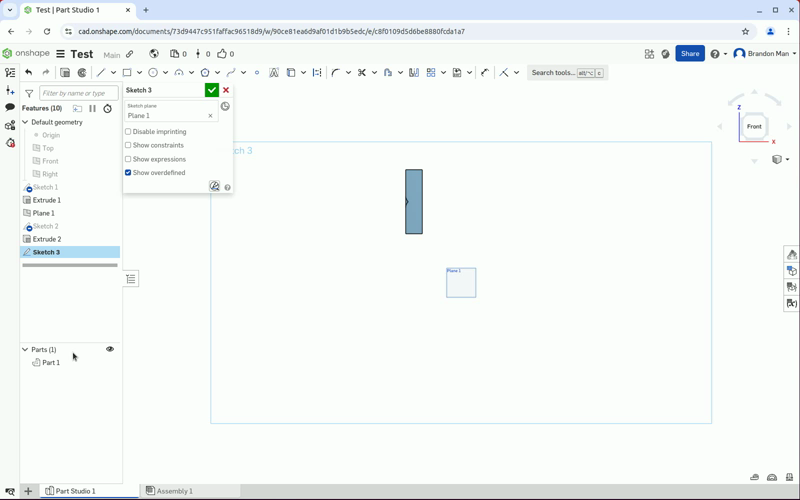
key(y)
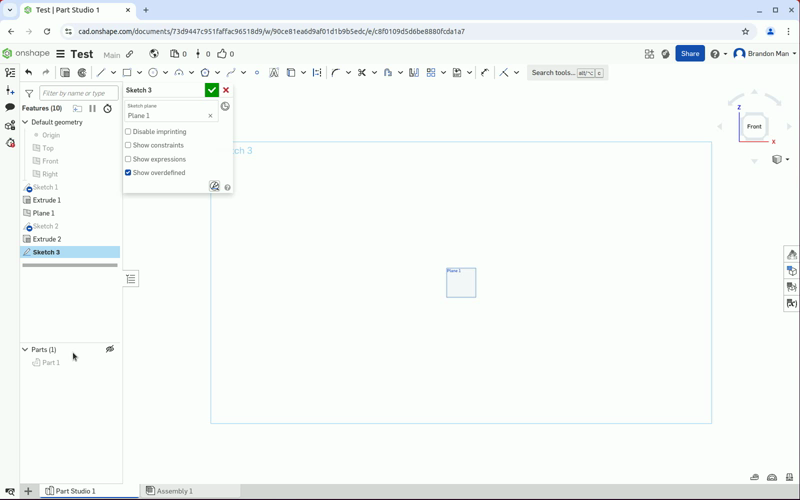
key(a)
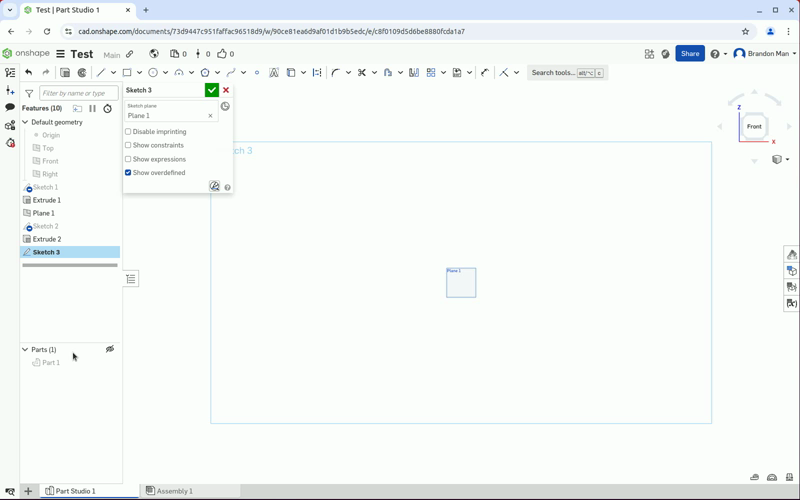
key_down(shift)
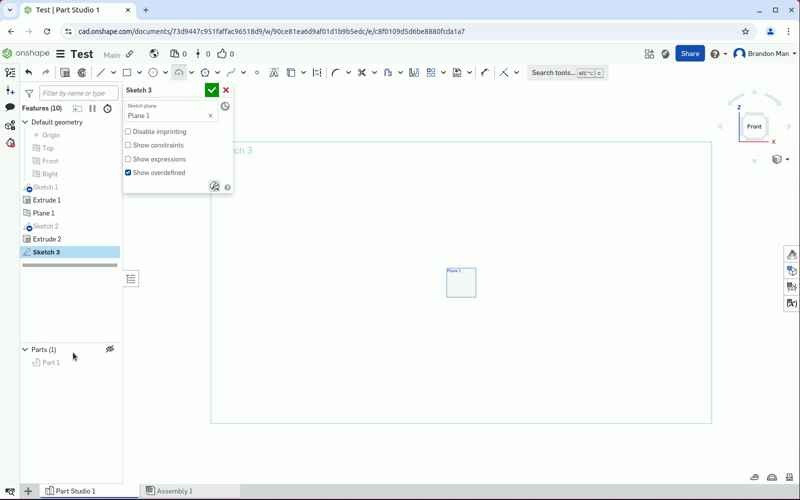
mouse_move(419, 201)
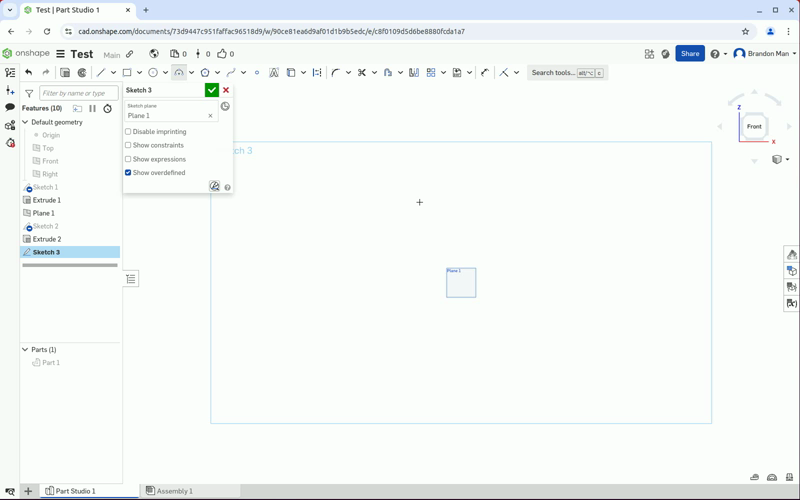
click(419, 201)
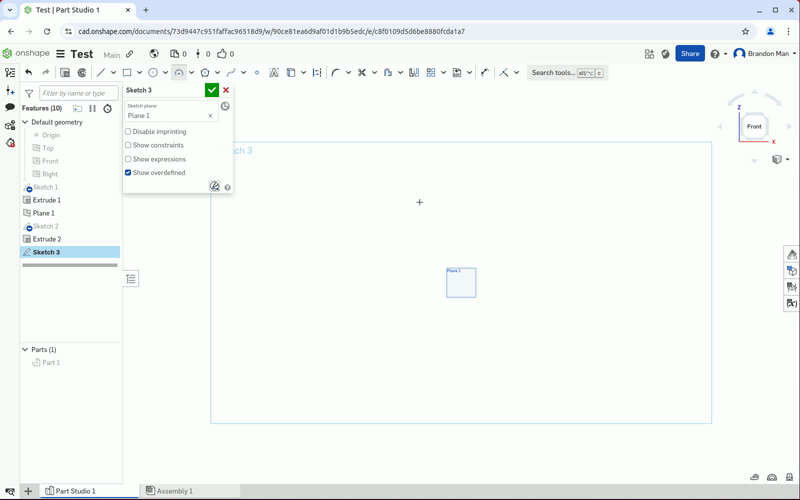
key_up(shift)
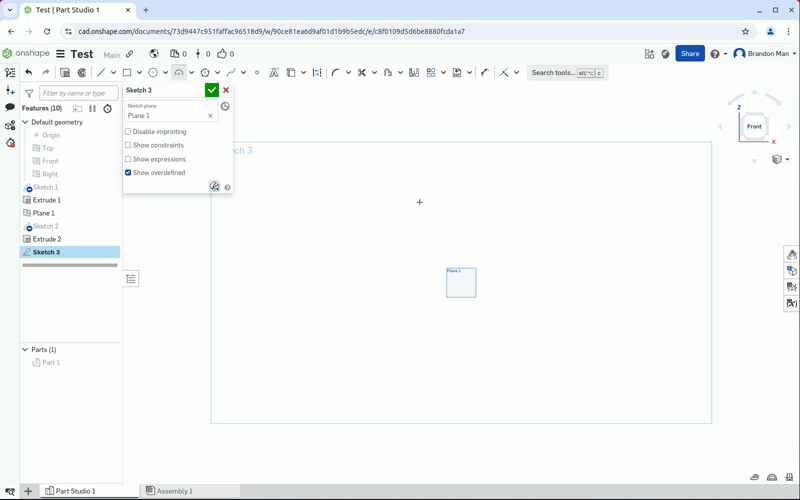
key_down(shift)
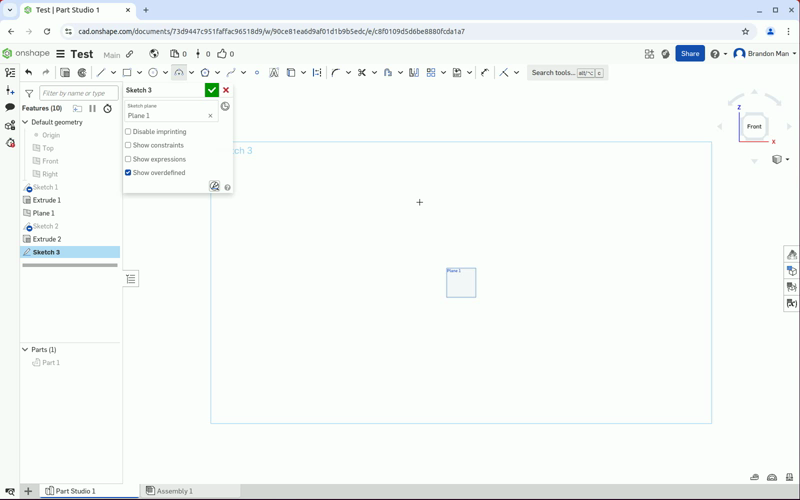
mouse_move(422, 209)
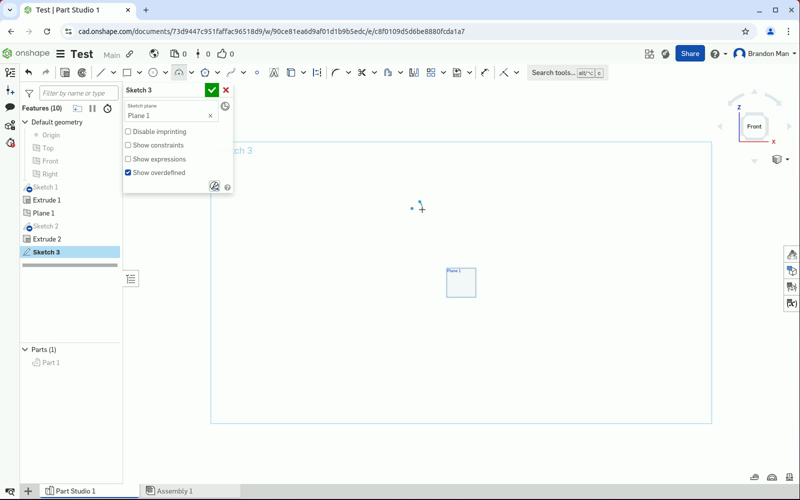
click(422, 209)
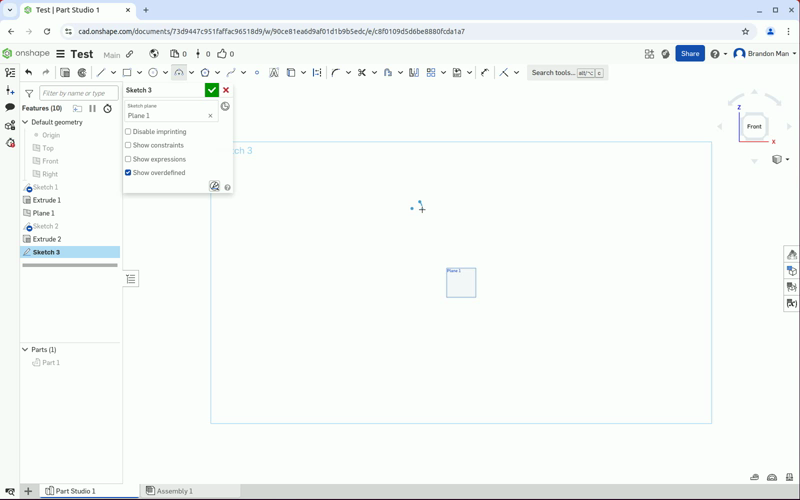
mouse_move(421, 205)
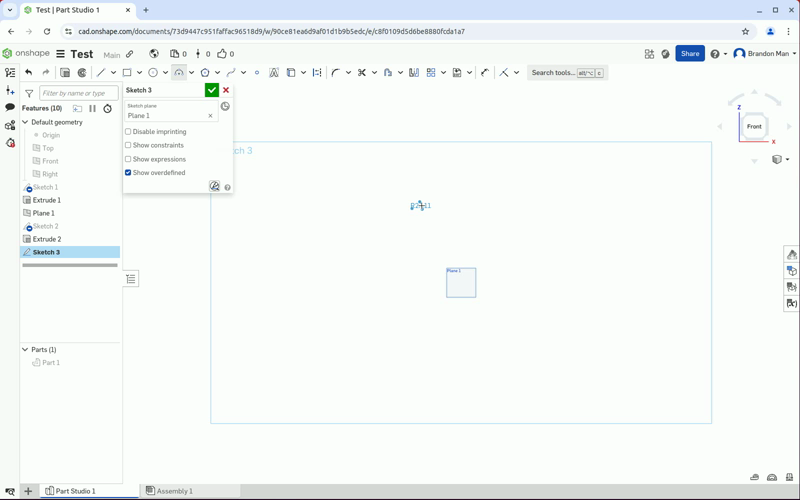
click(421, 205)
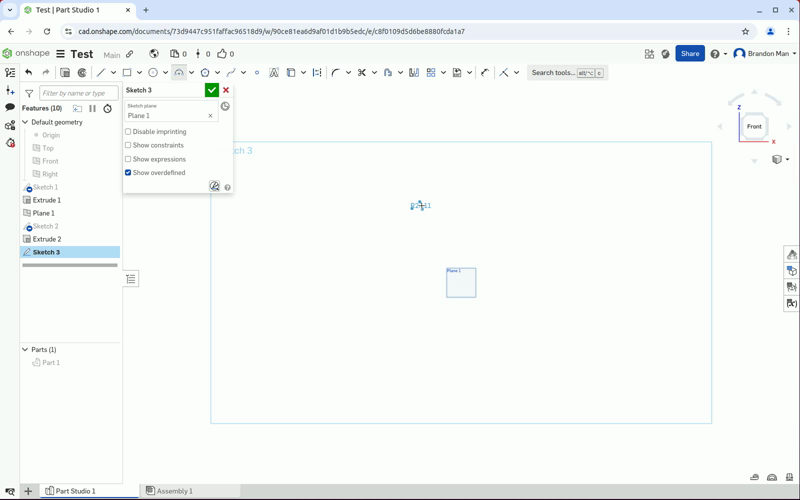
key_up(shift)
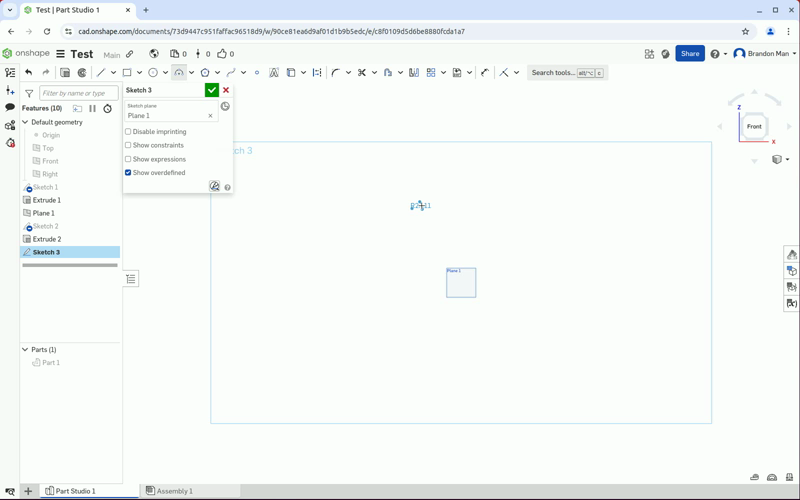
key(esc)
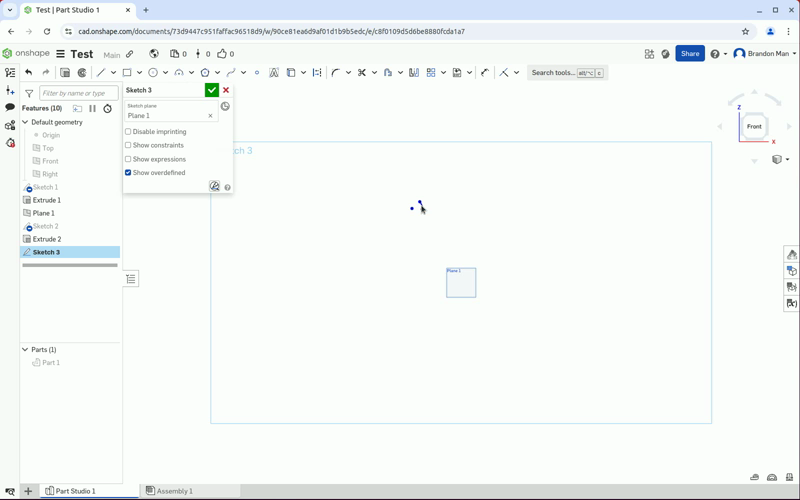
key(l)
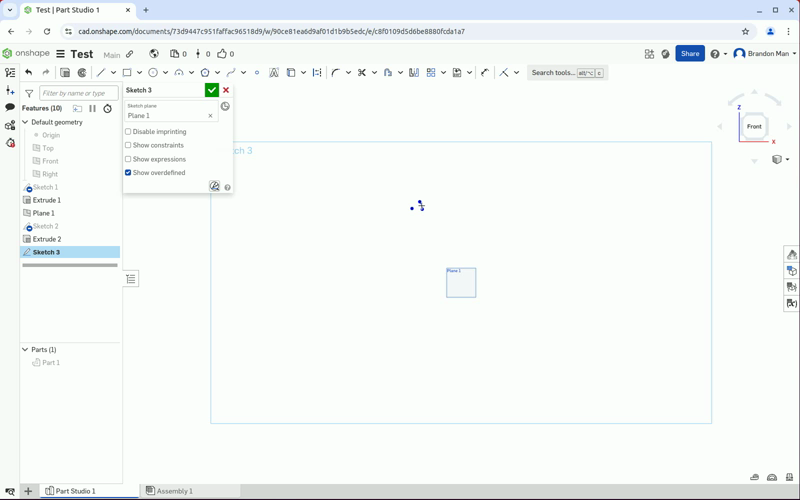
mouse_move(422, 209)
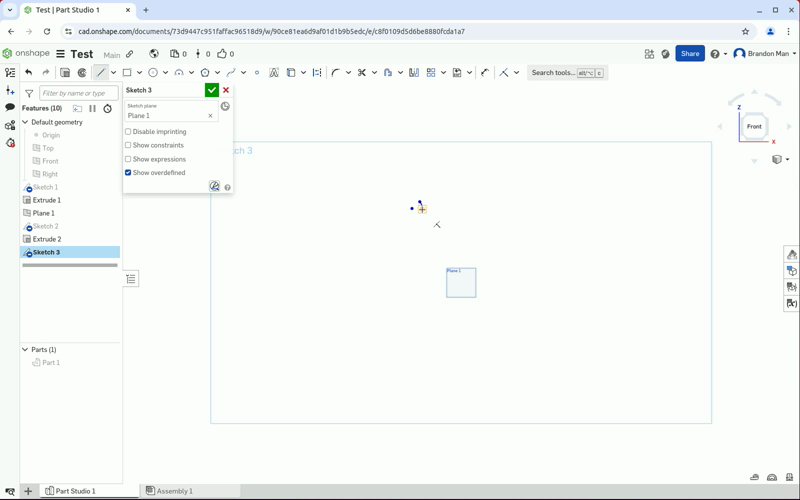
scroll(6)
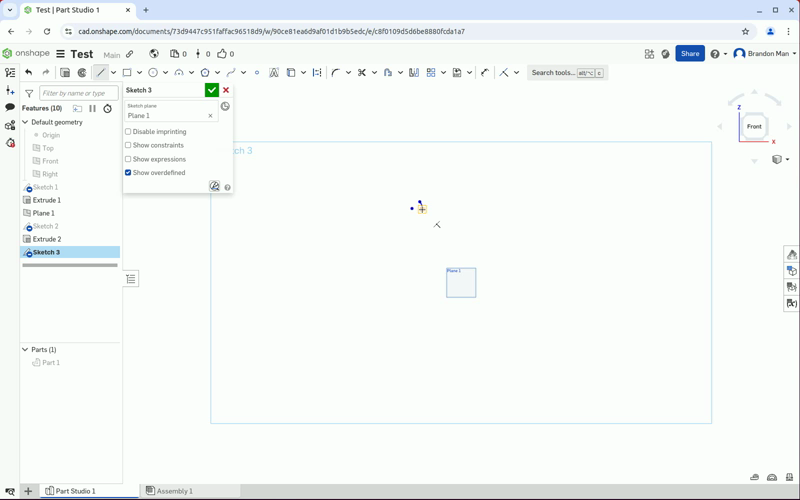
scroll(6)
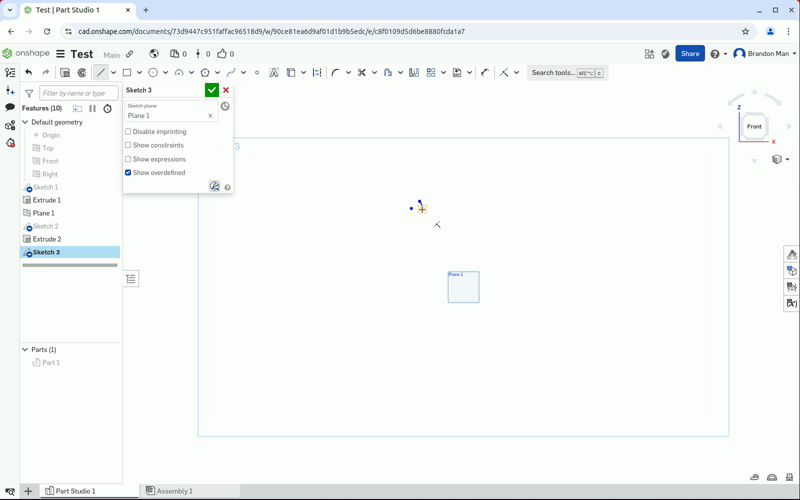
scroll(6)
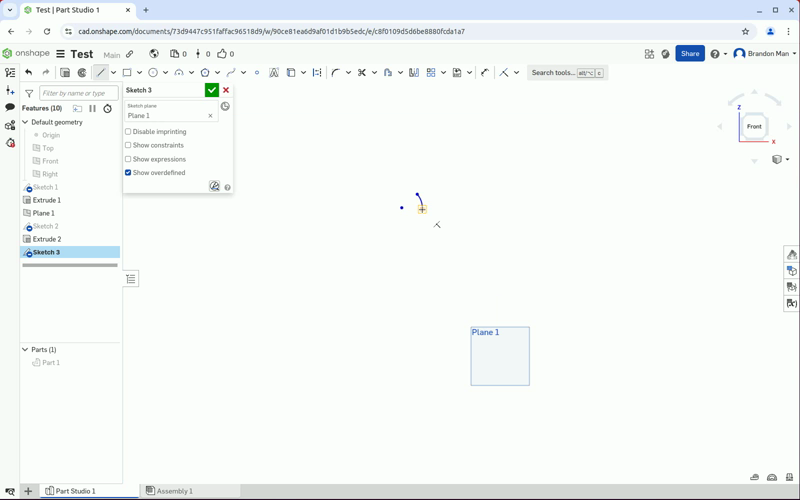
scroll(6)
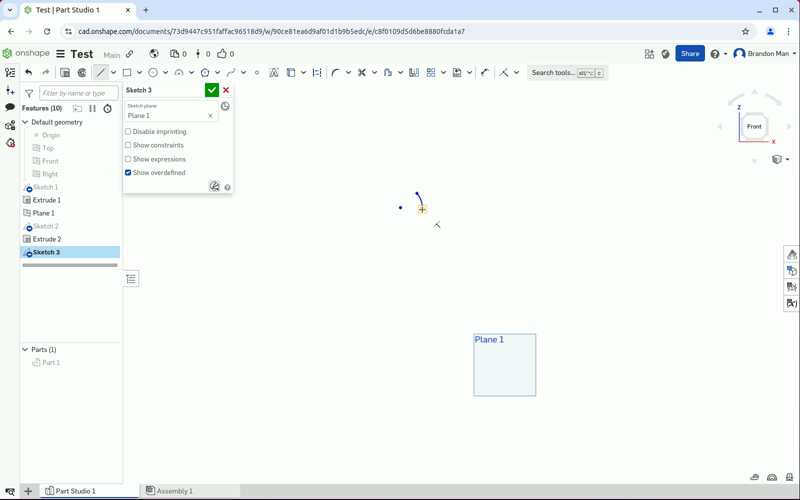
scroll(6)
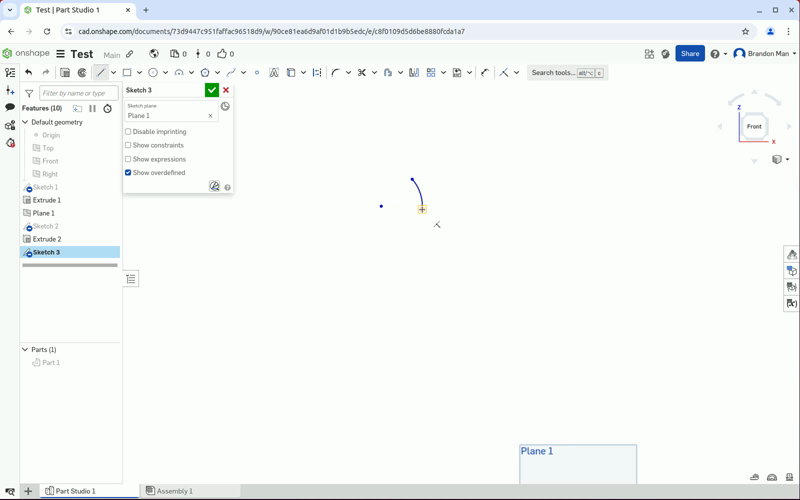
scroll(6)
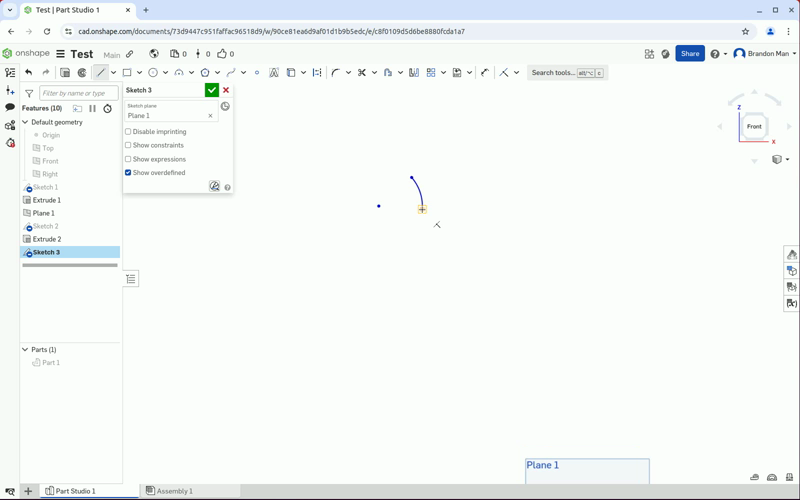
scroll(6)
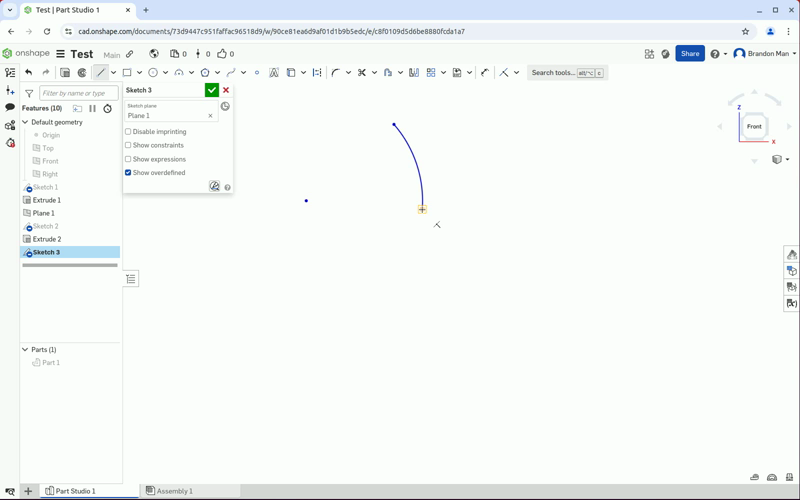
click(422, 209)
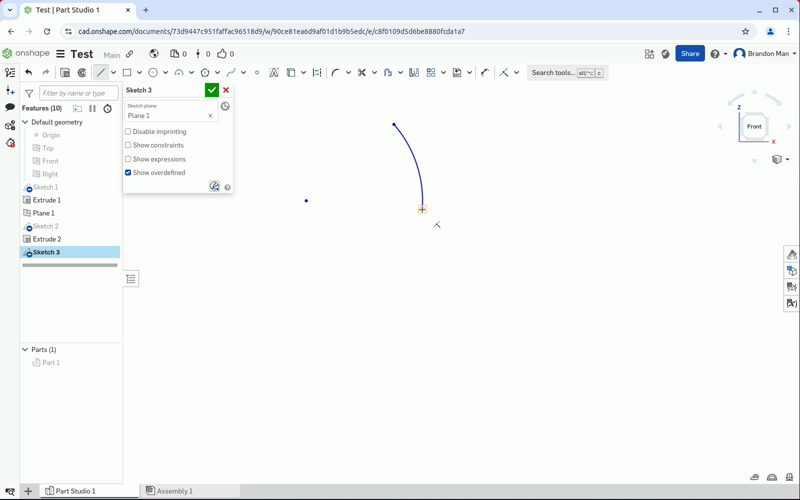
scroll(-6)
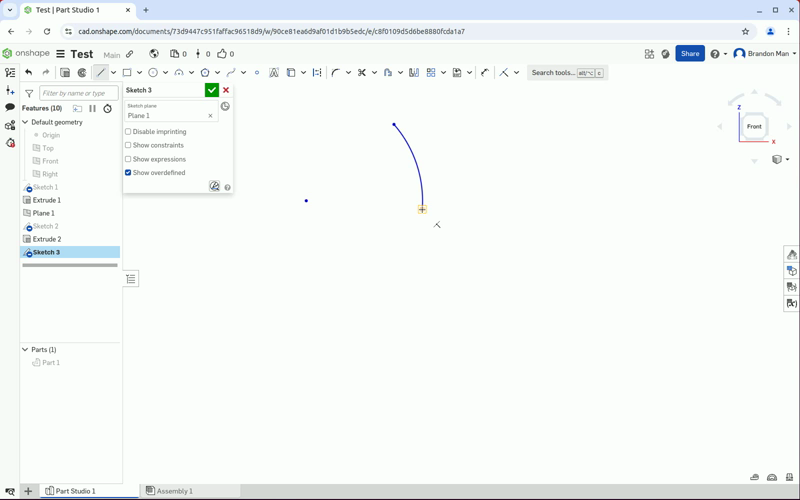
scroll(-6)
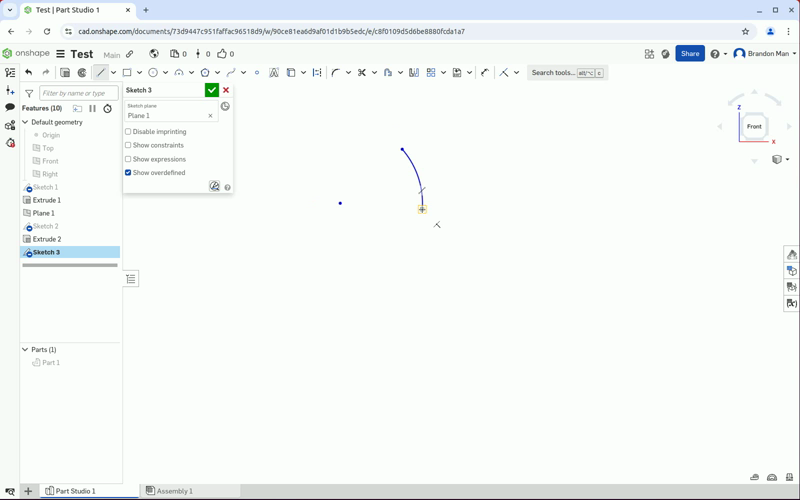
scroll(-6)
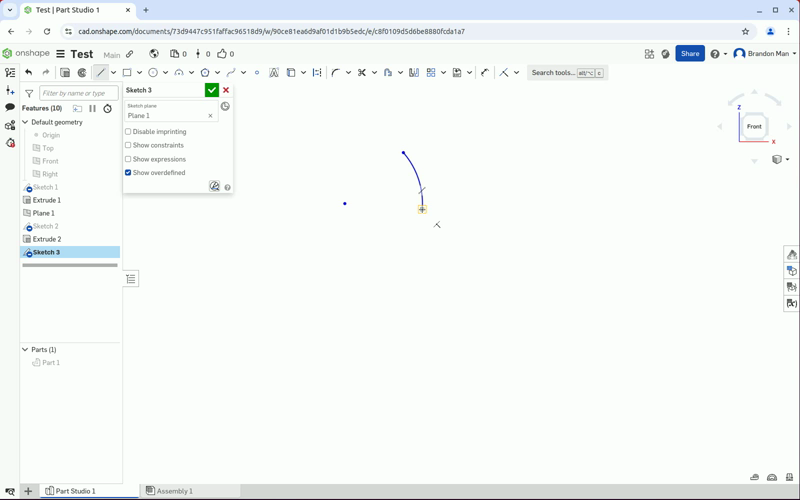
scroll(-6)
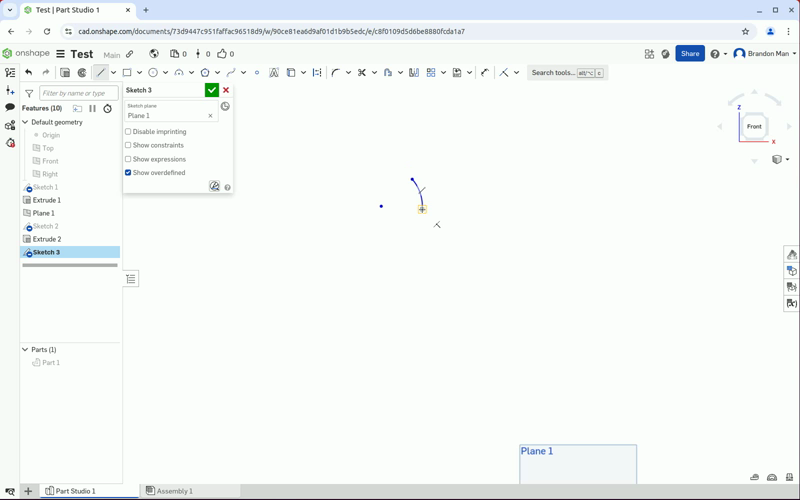
scroll(-6)
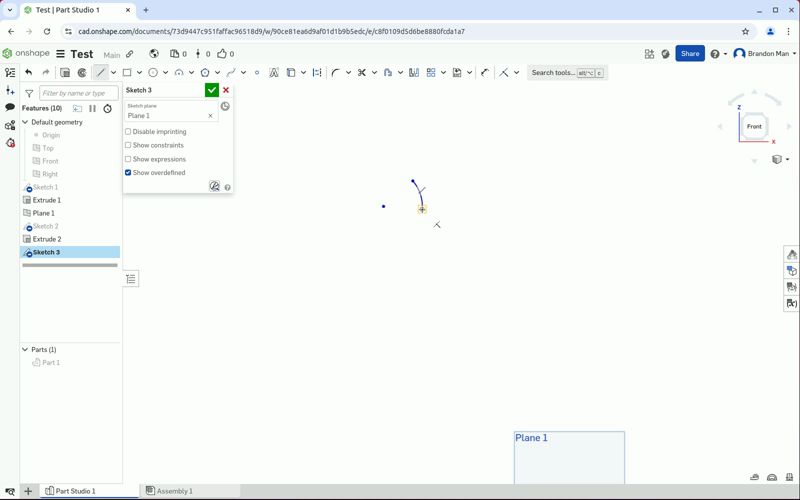
scroll(-6)
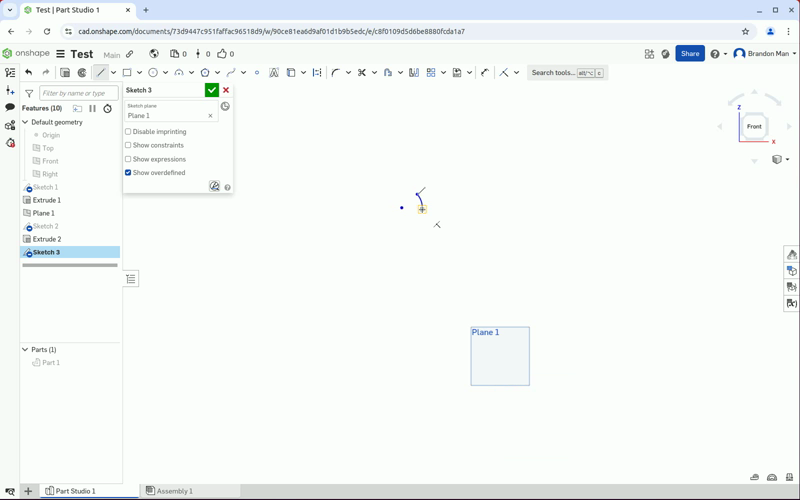
scroll(-6)
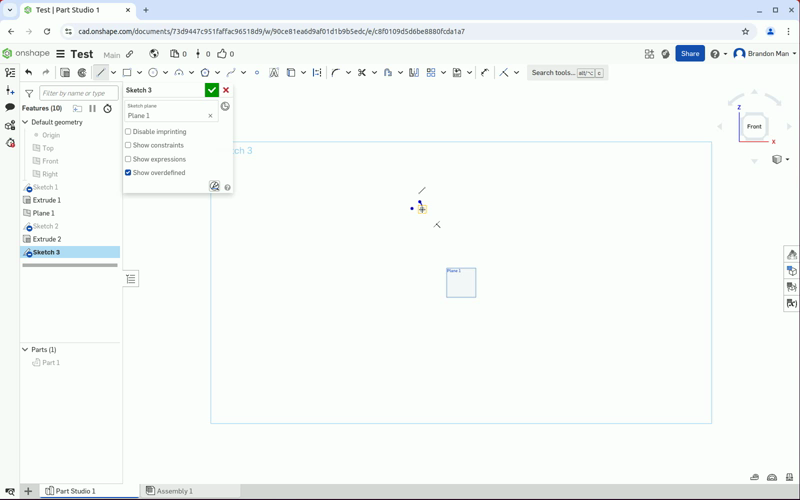
key_down(shift)
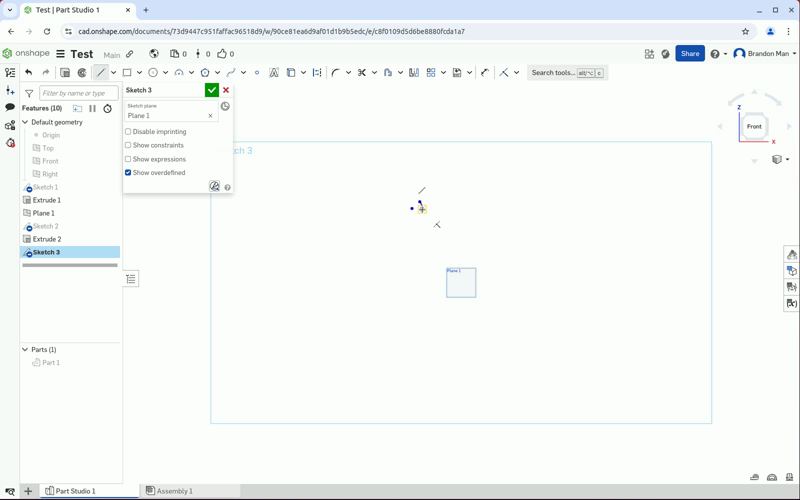
mouse_move(452, 209)
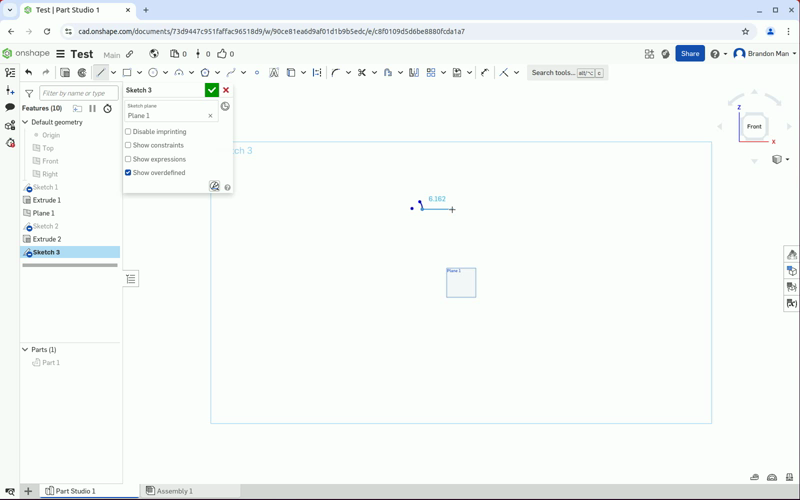
mouse_move(422, 195)
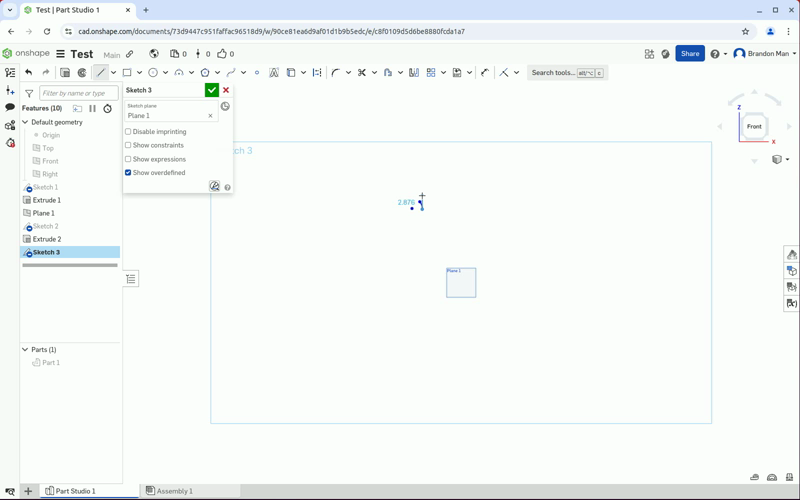
click(422, 195)
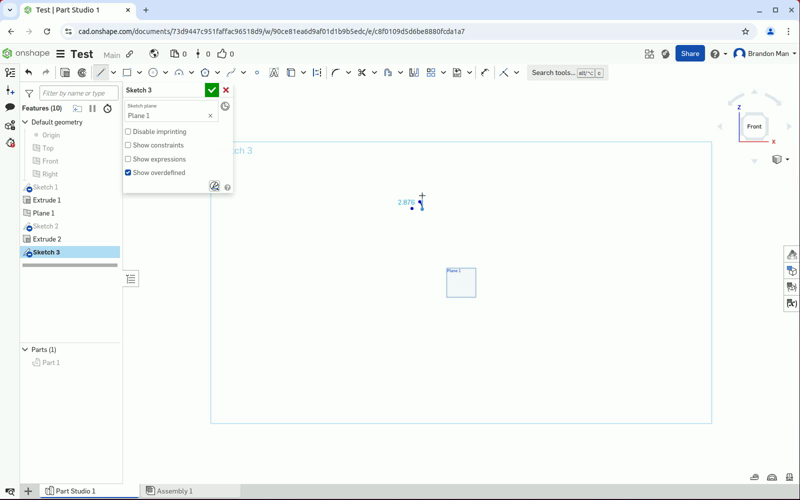
key_up(shift)
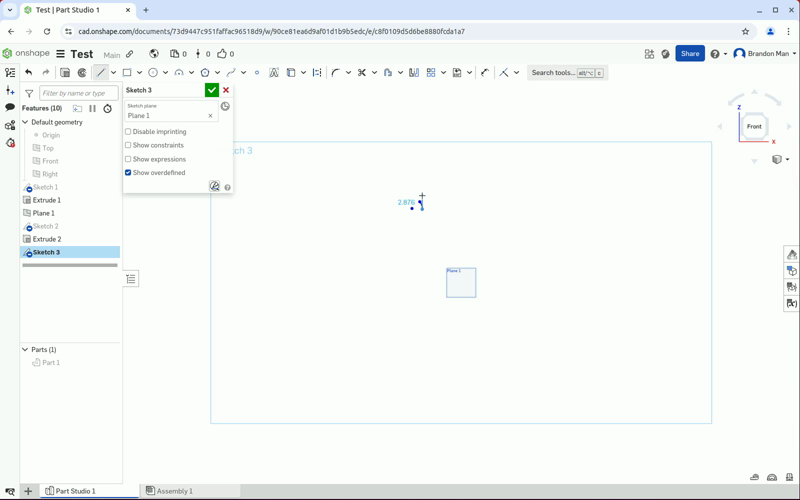
key(esc)
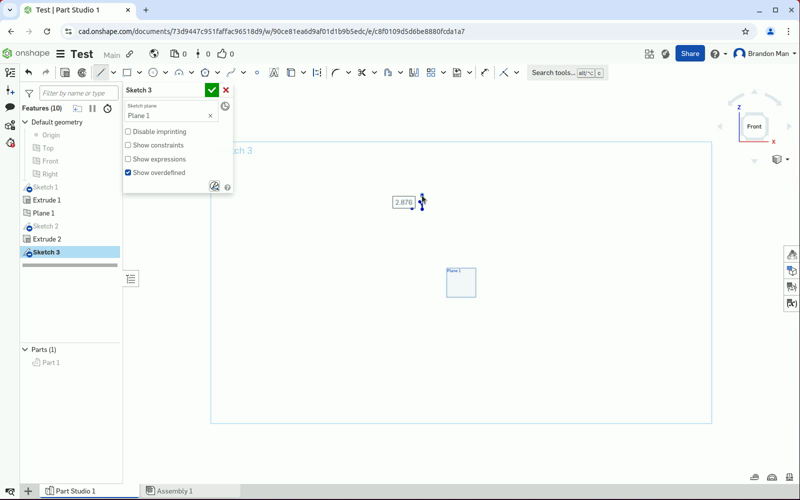
key(a)
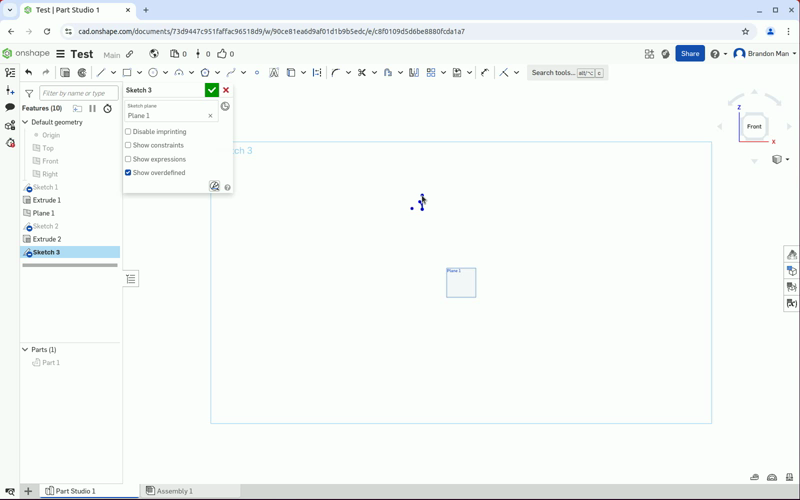
mouse_move(422, 195)
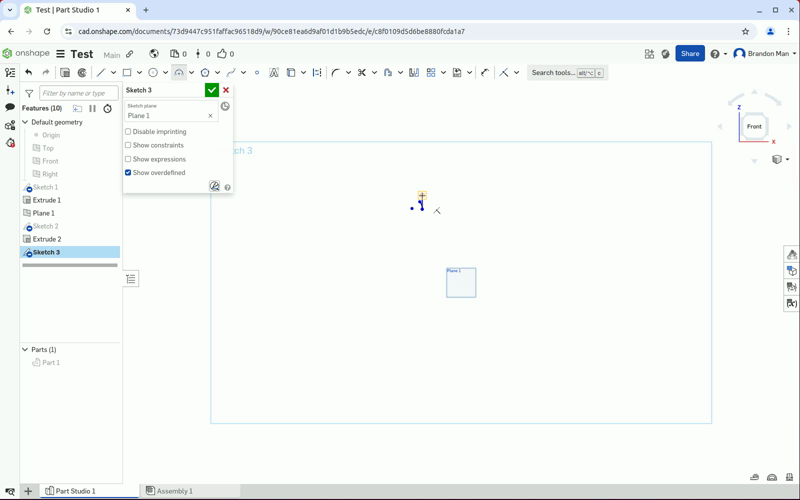
click(422, 195)
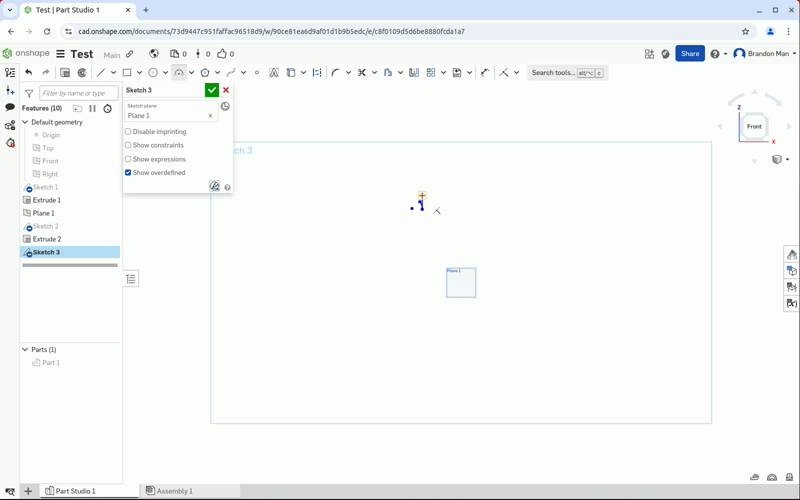
mouse_move(419, 201)
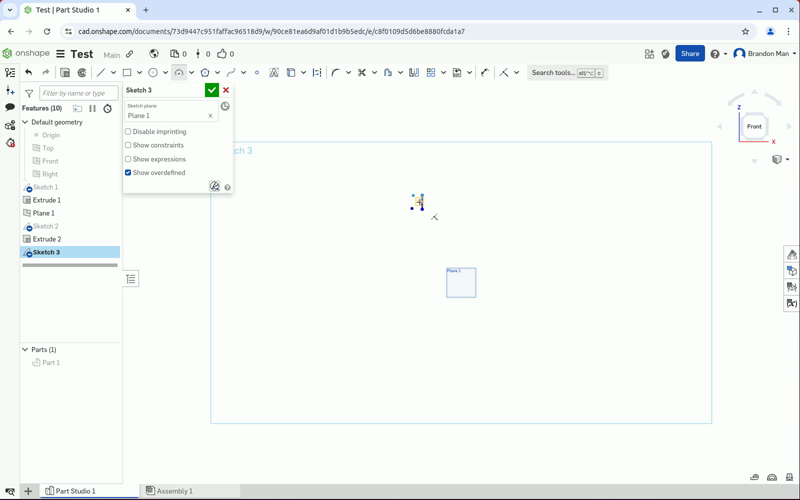
scroll(6)
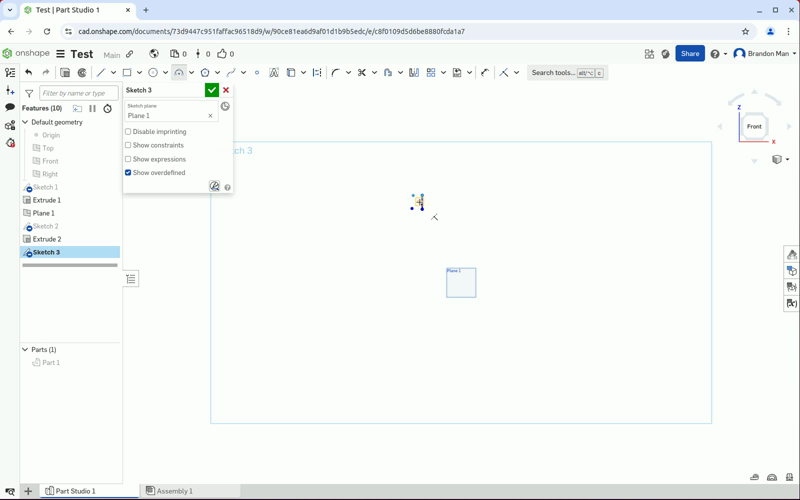
scroll(6)
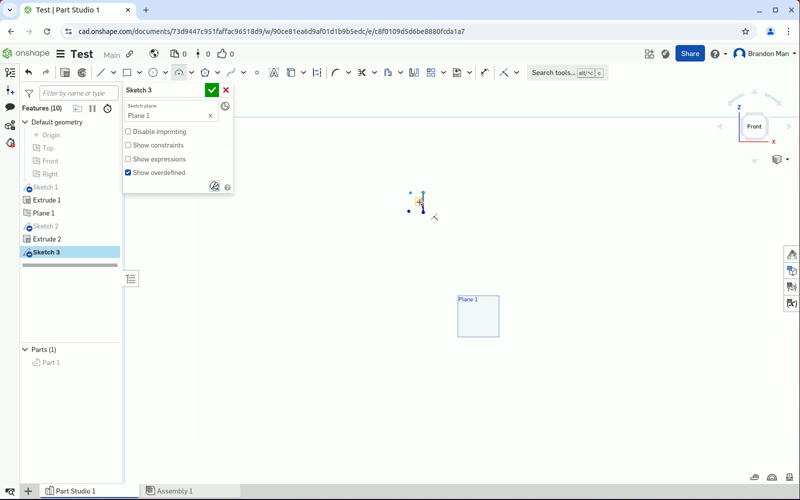
scroll(6)
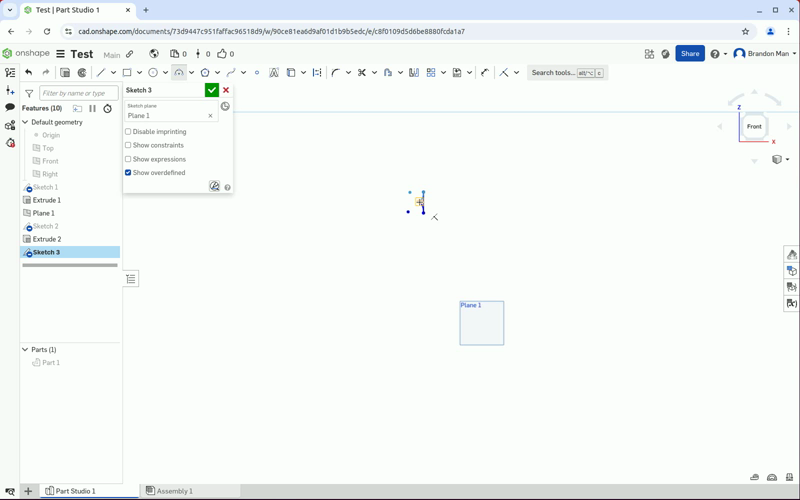
scroll(6)
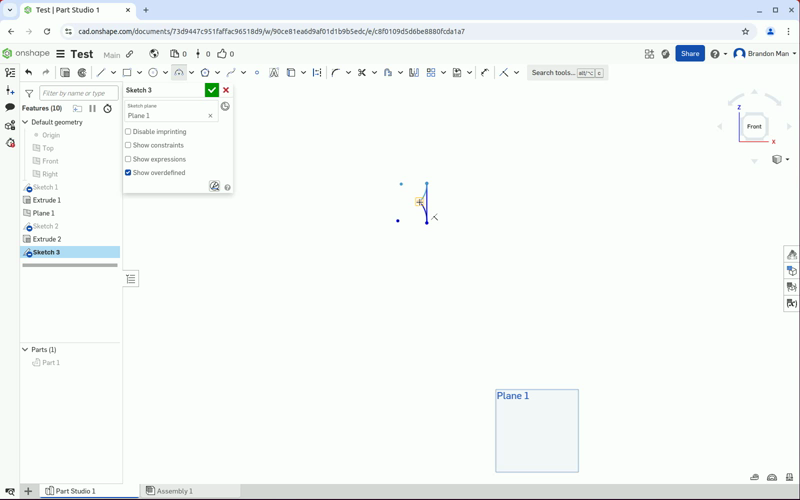
scroll(6)
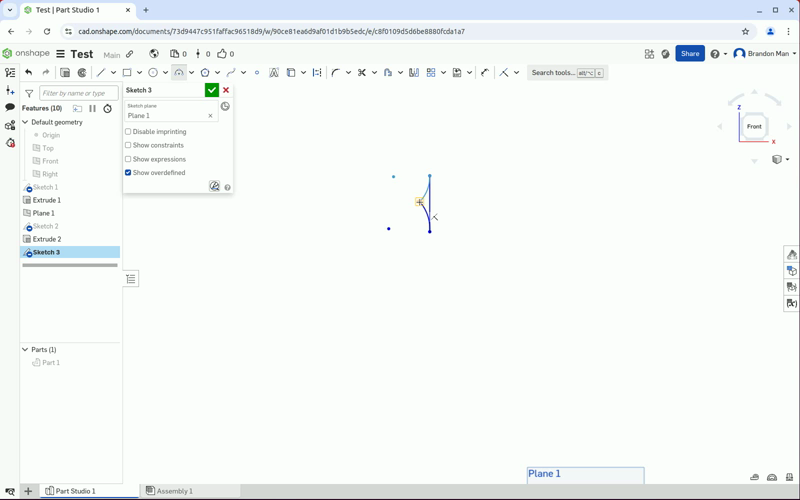
scroll(6)
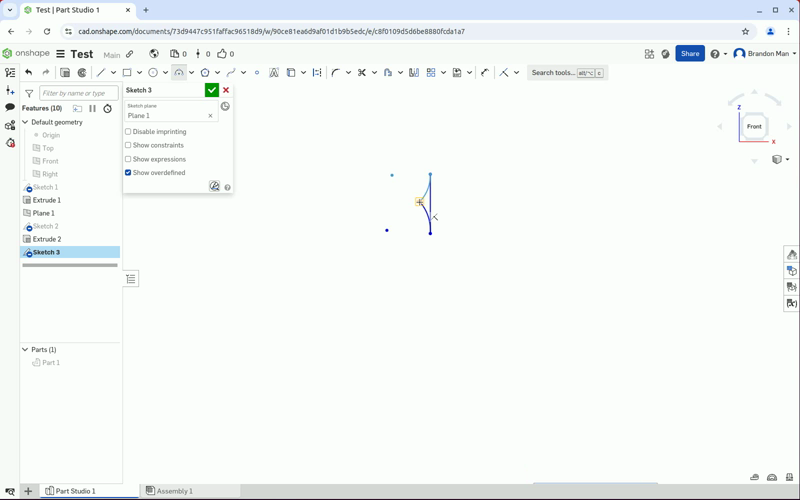
scroll(6)
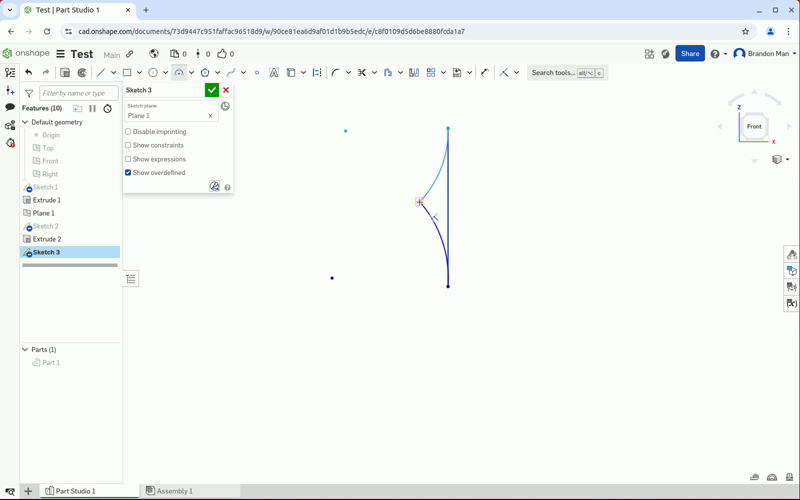
click(419, 201)
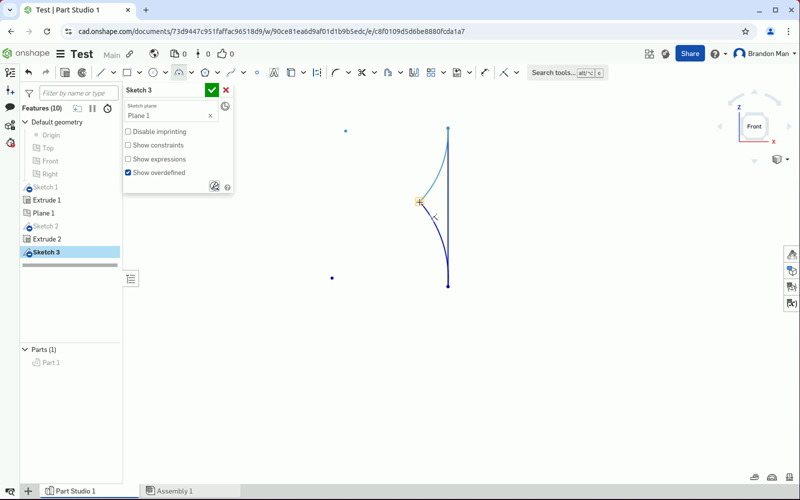
scroll(-6)
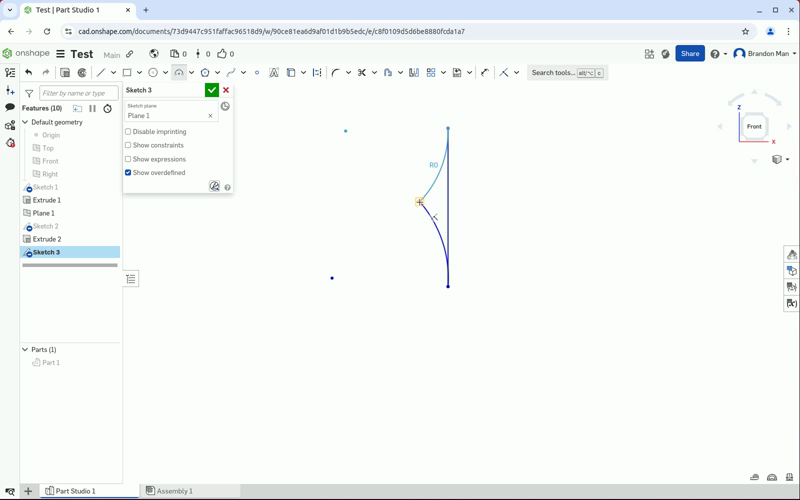
scroll(-6)
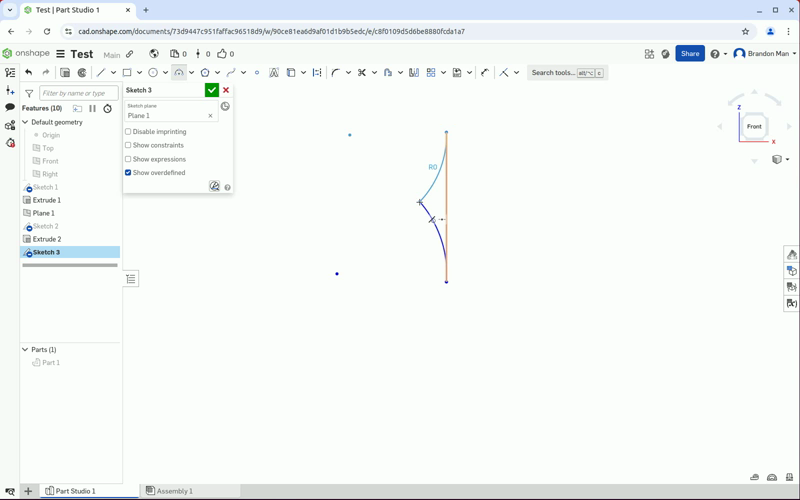
scroll(-6)
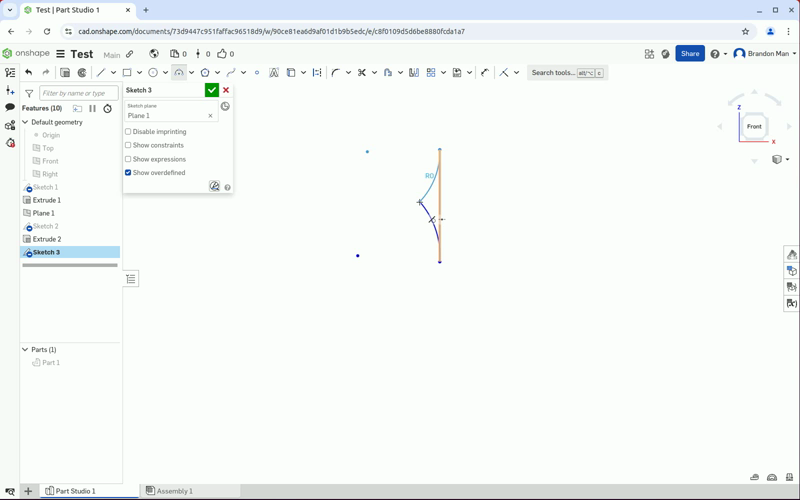
scroll(-6)
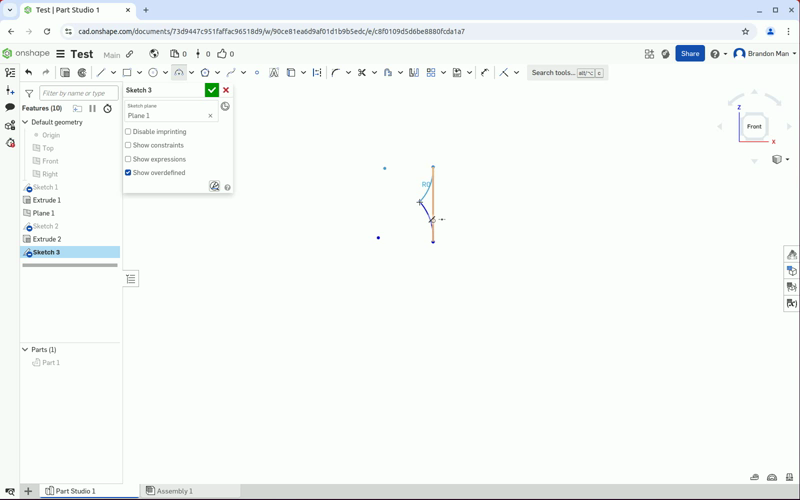
scroll(-6)
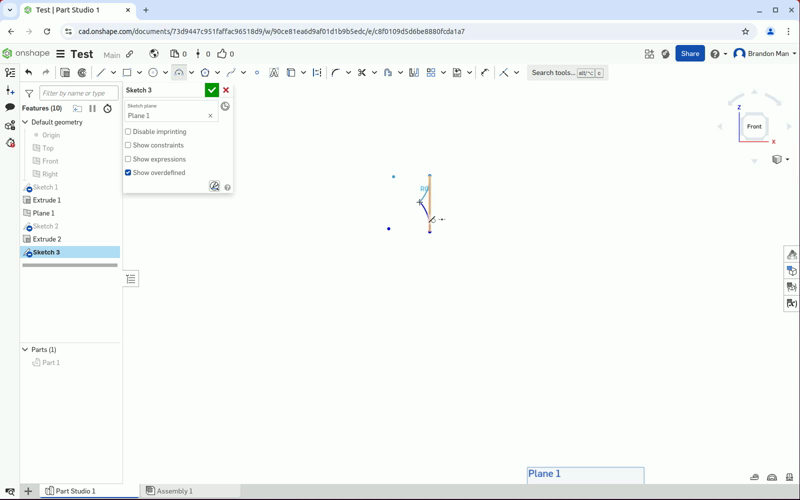
scroll(-6)
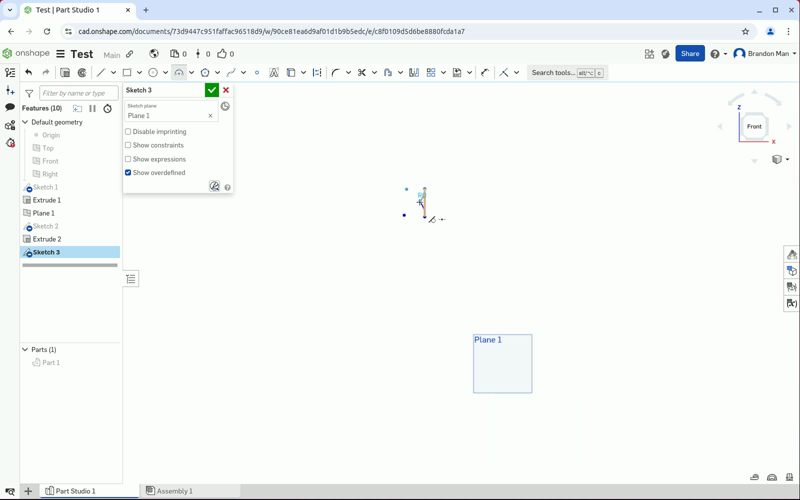
scroll(-6)
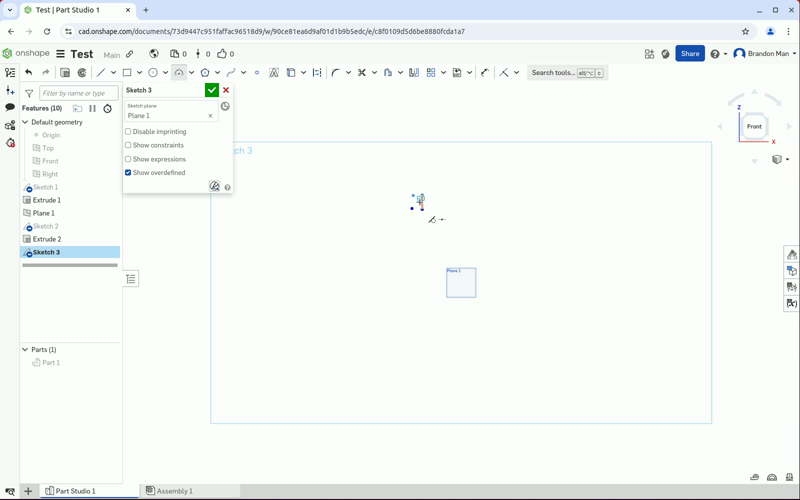
key_down(shift)
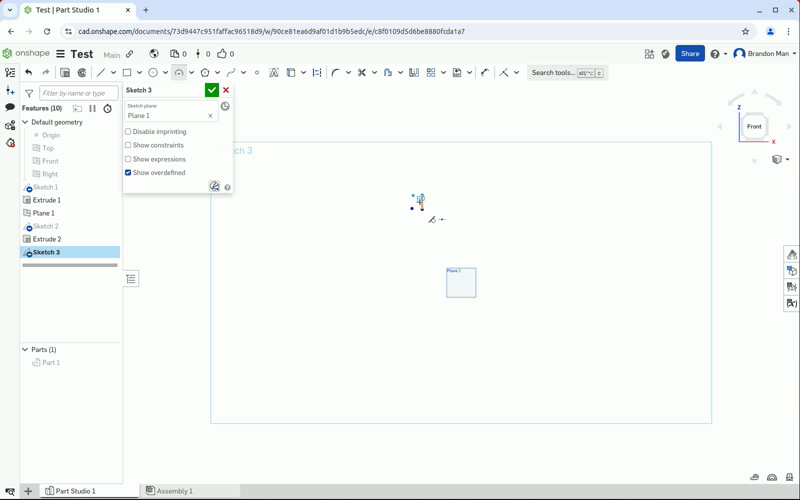
mouse_move(421, 198)
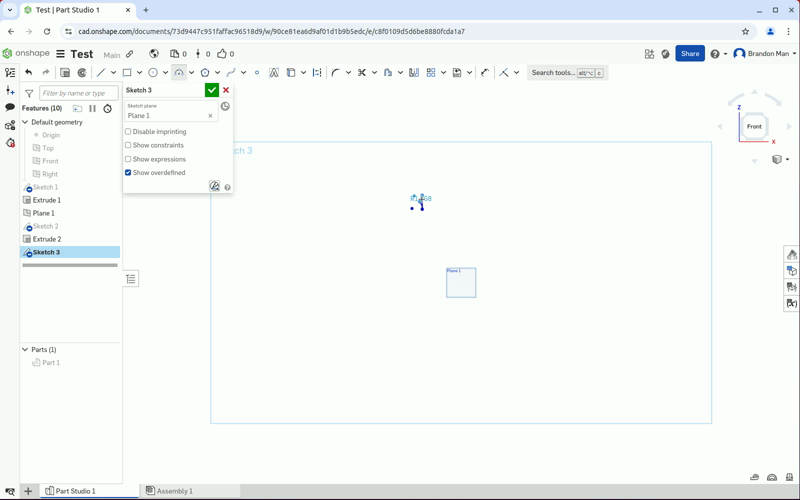
scroll(6)
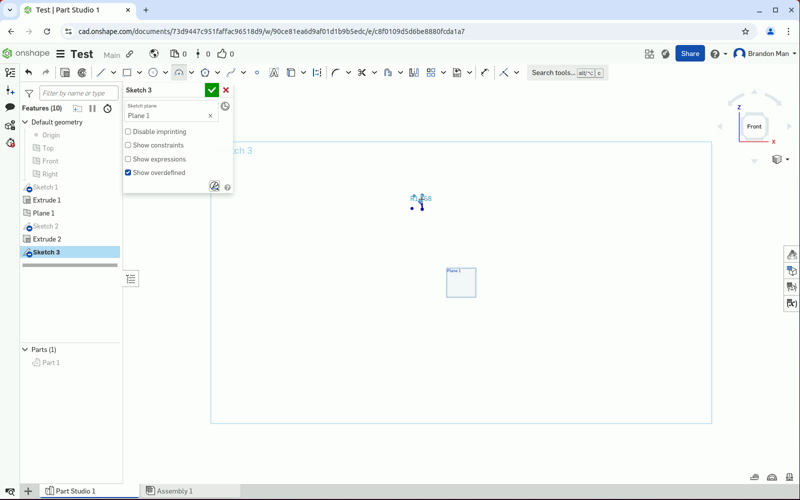
scroll(6)
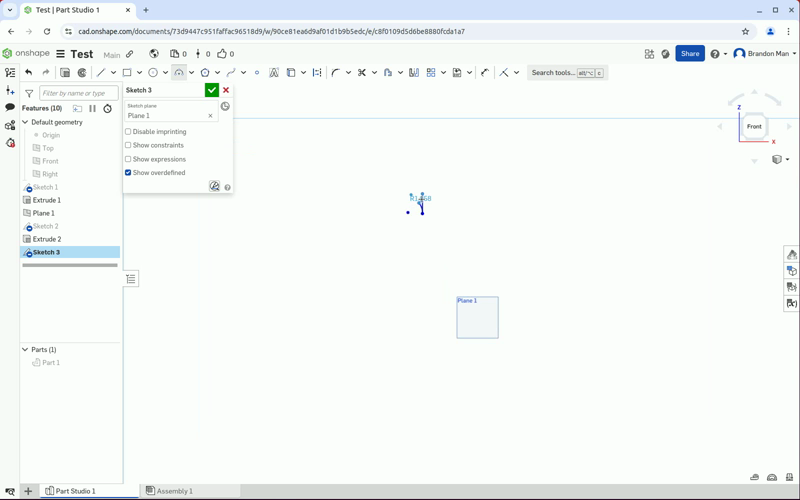
scroll(6)
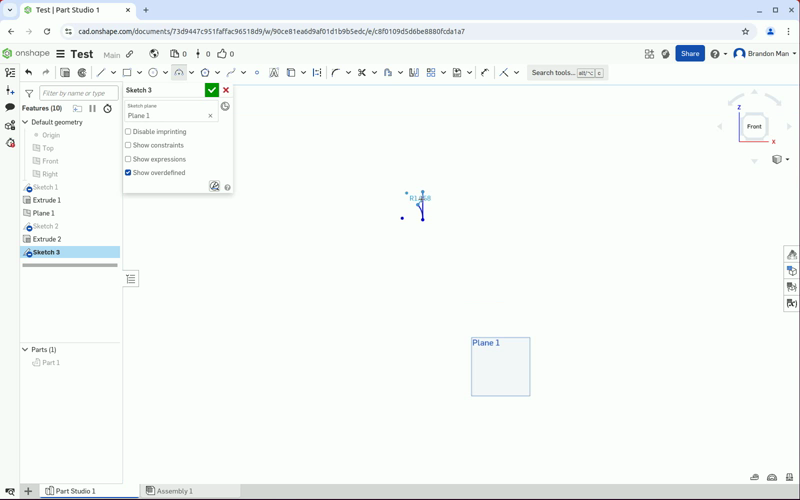
scroll(6)
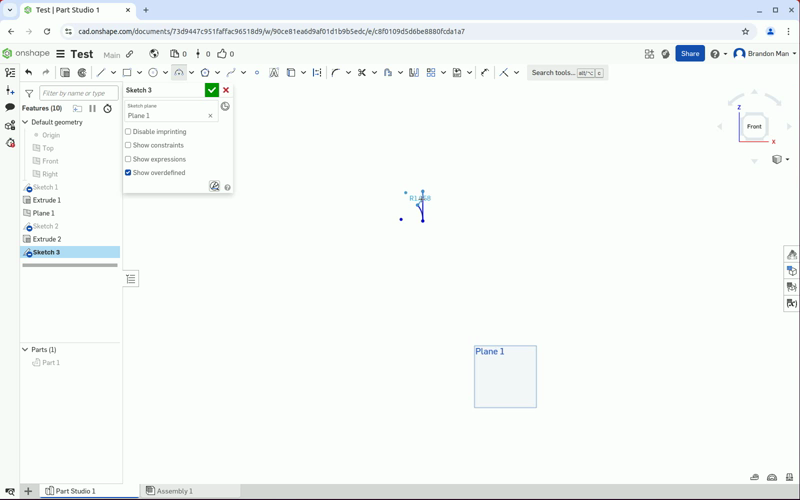
scroll(6)
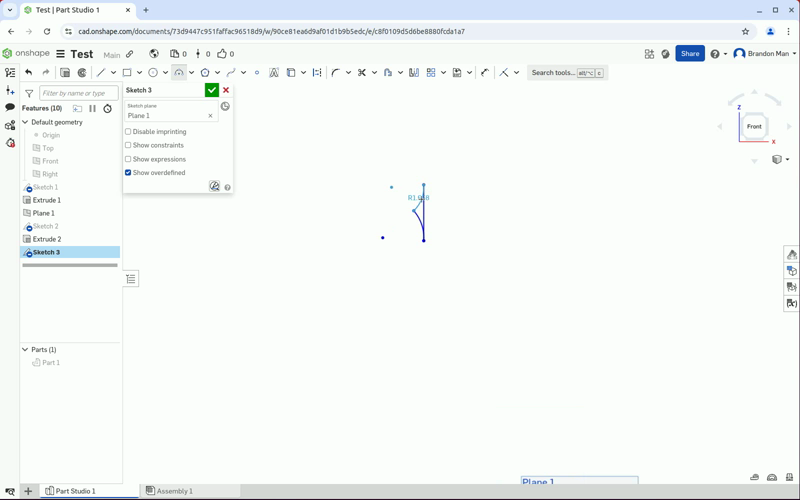
scroll(6)
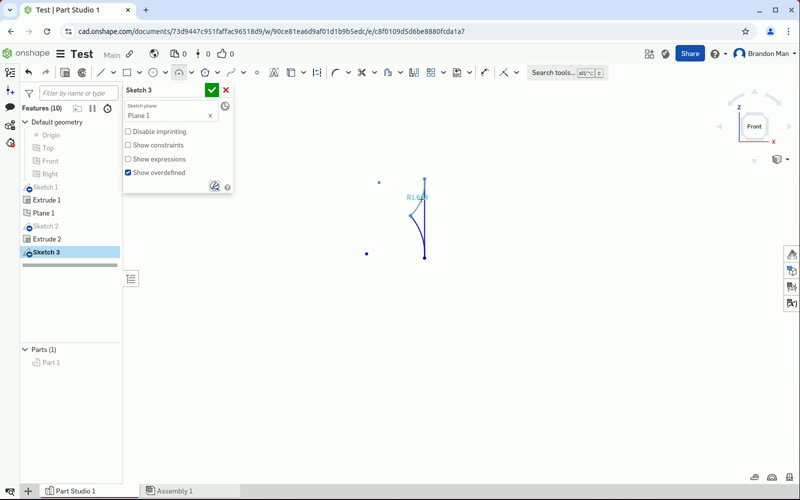
scroll(6)
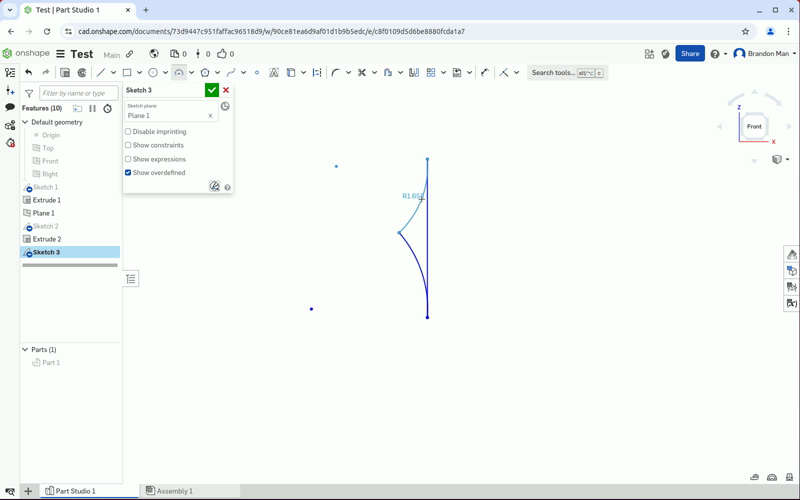
click(421, 198)
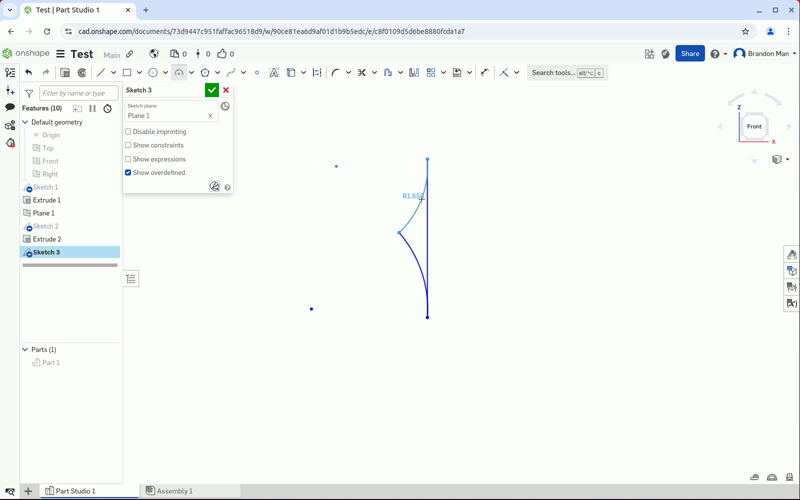
scroll(-6)
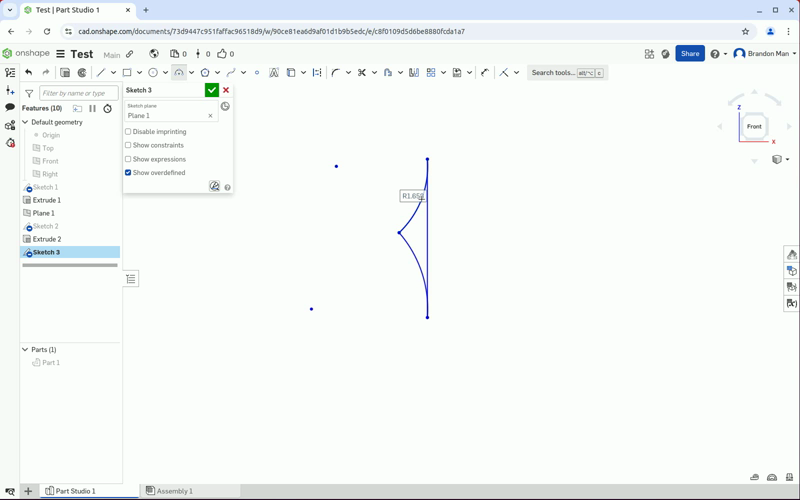
scroll(-6)
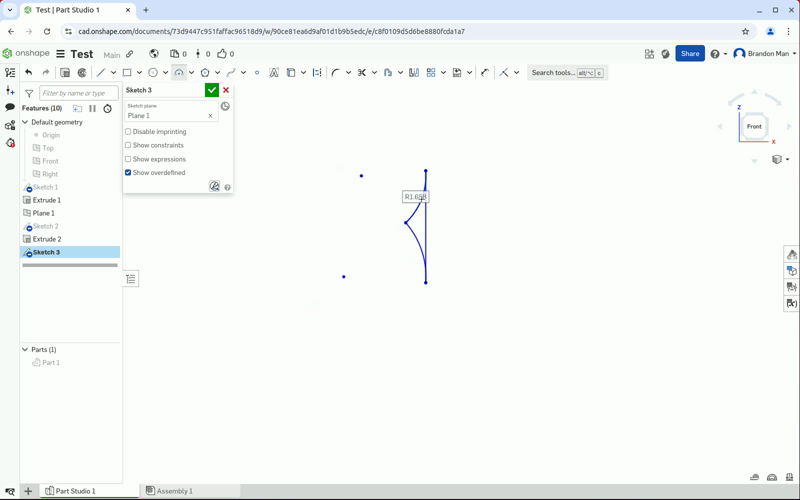
scroll(-6)
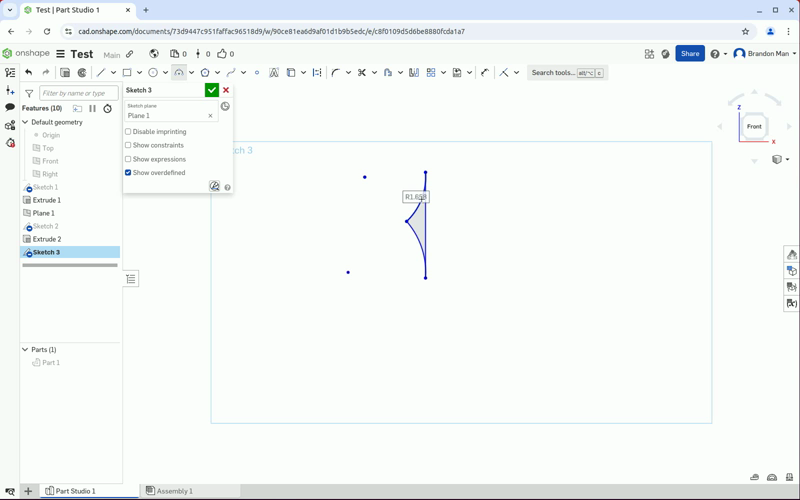
scroll(-6)
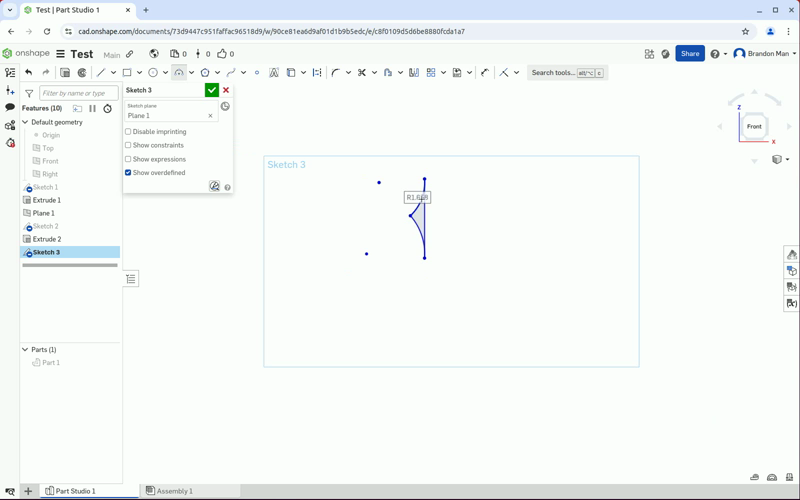
scroll(-6)
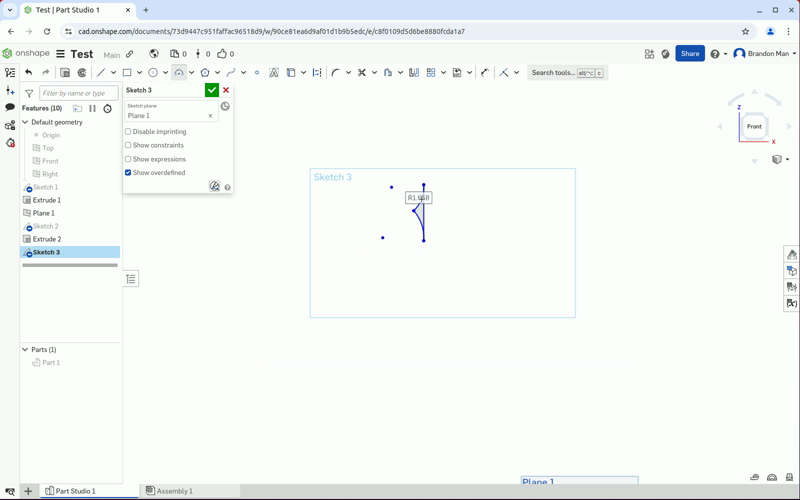
scroll(-6)
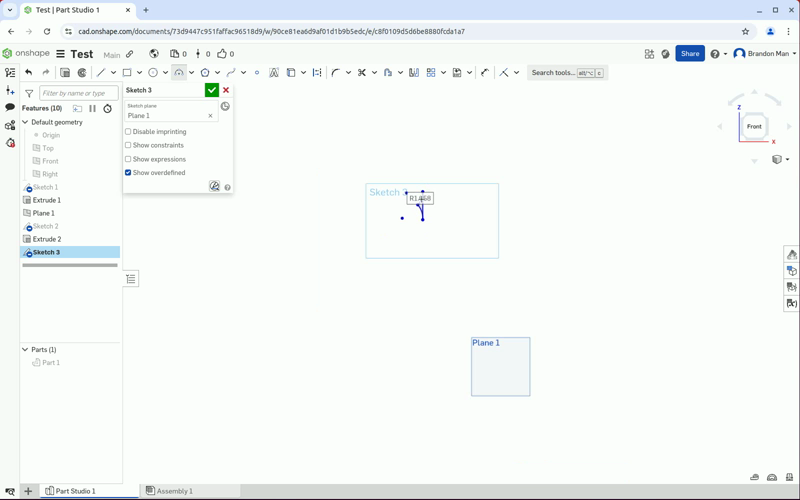
scroll(-6)
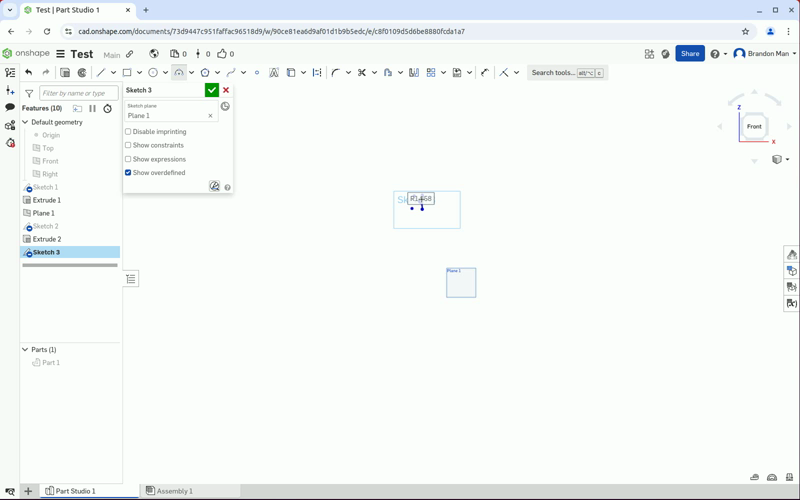
key_up(shift)
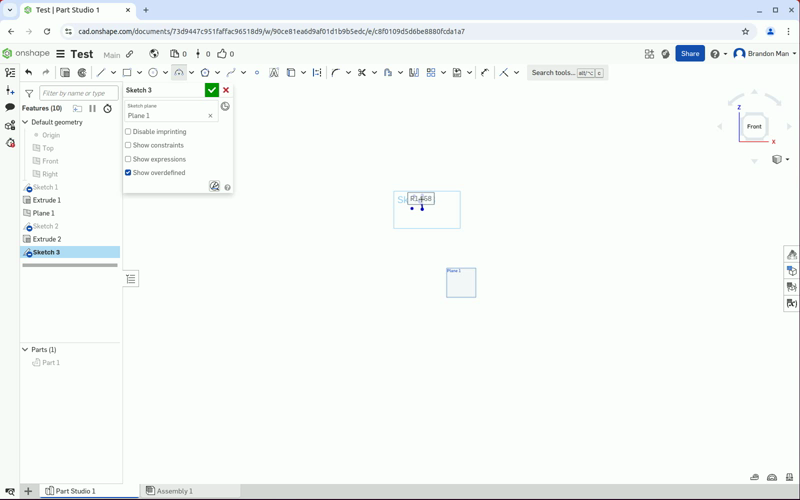
key(esc)
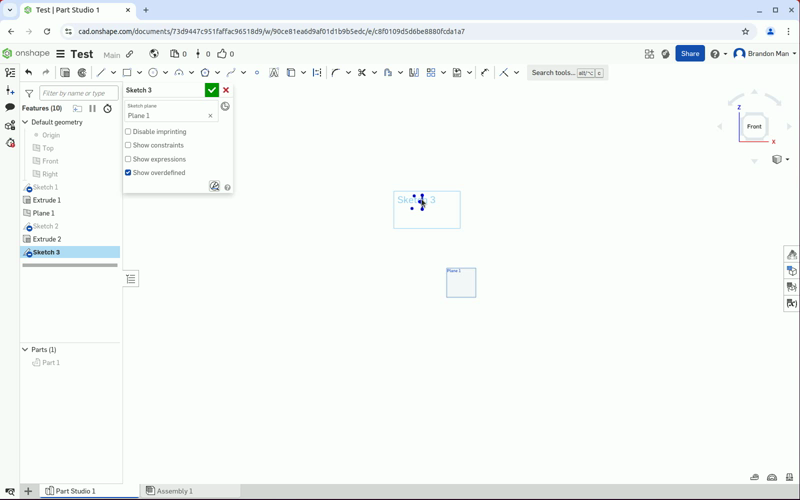
mouse_move(420, 199)
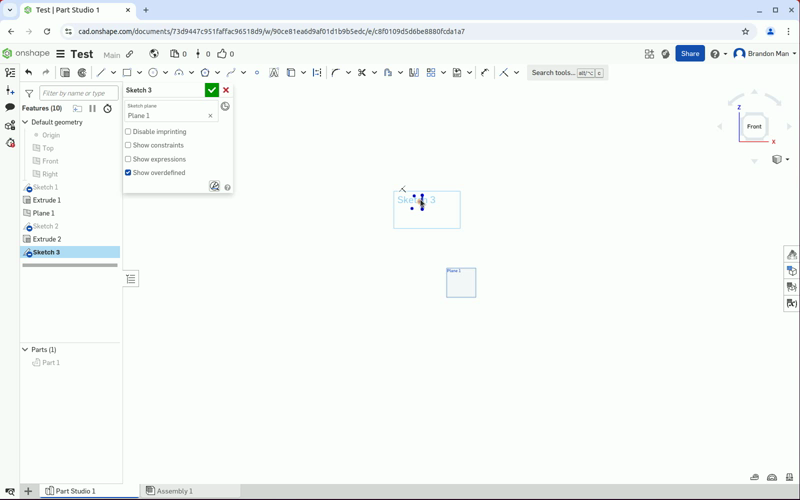
scroll(6)
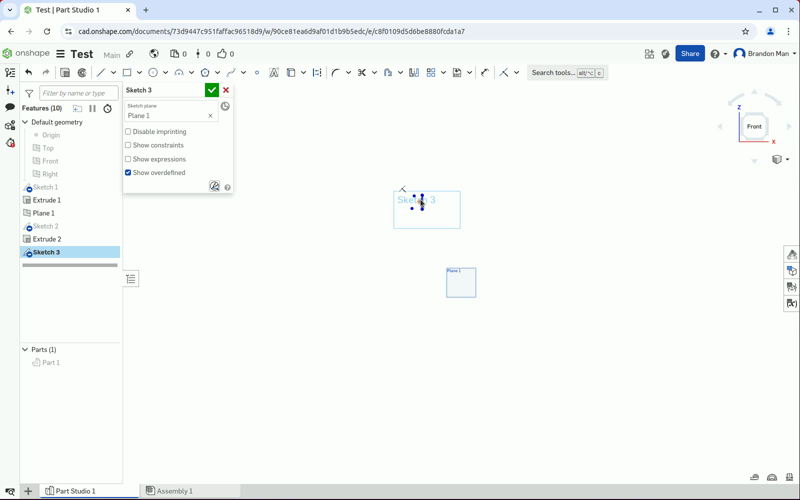
scroll(6)
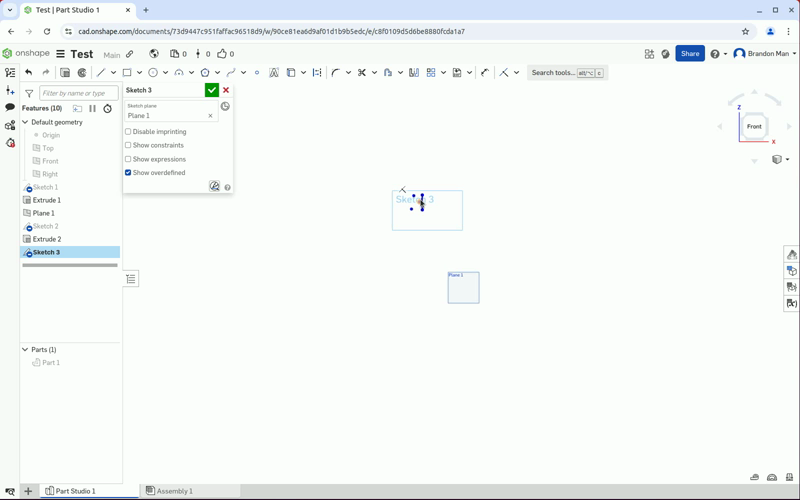
scroll(6)
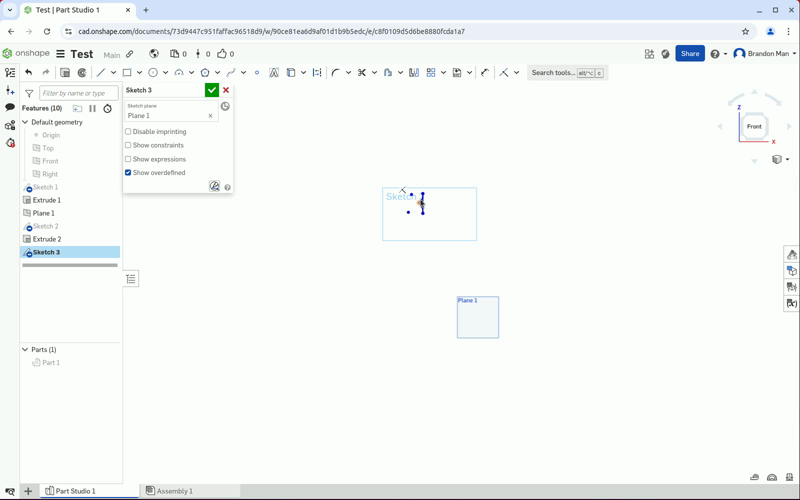
scroll(6)
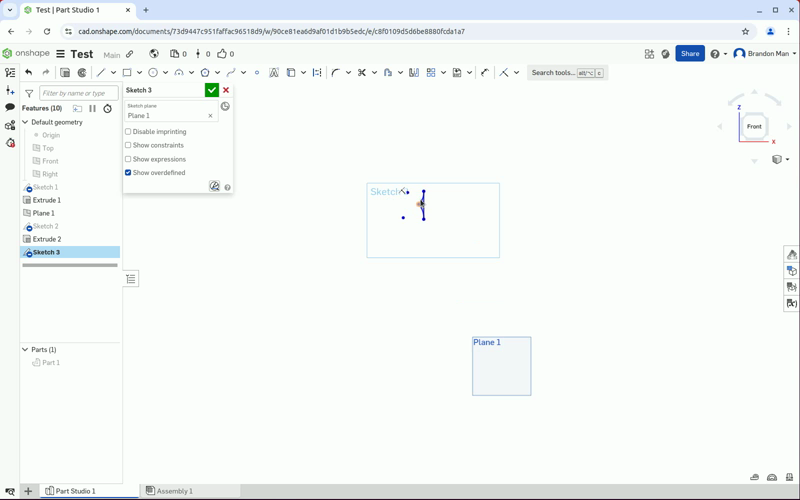
scroll(6)
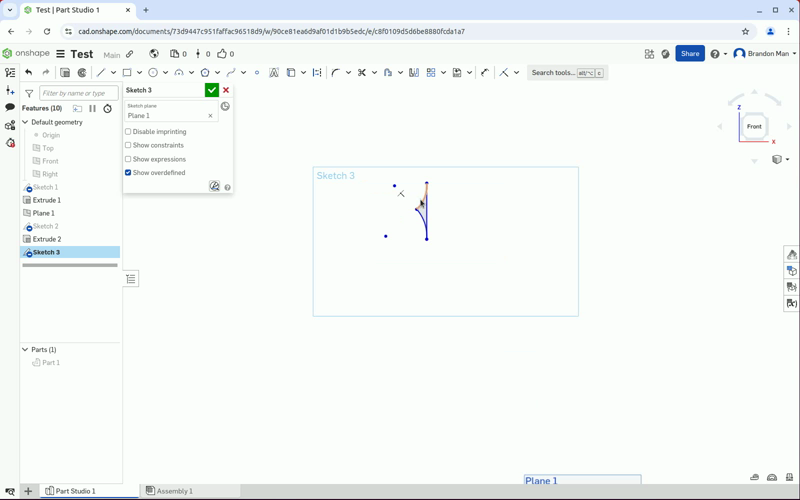
scroll(6)
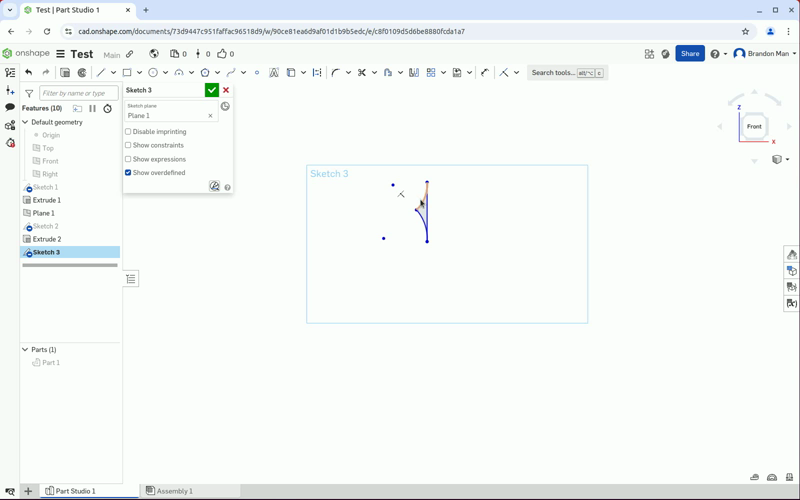
scroll(6)
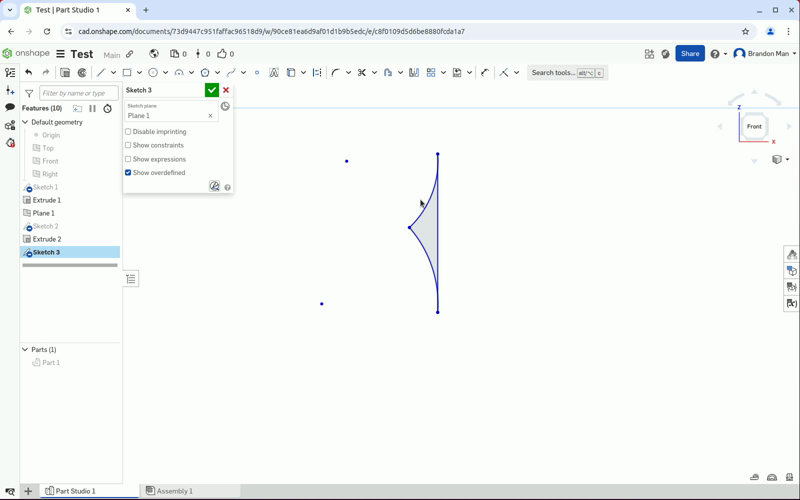
click(420, 199)
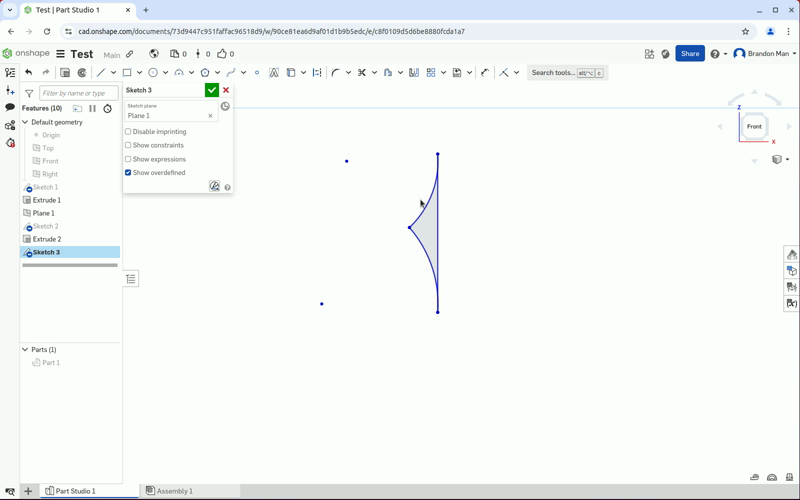
scroll(-6)
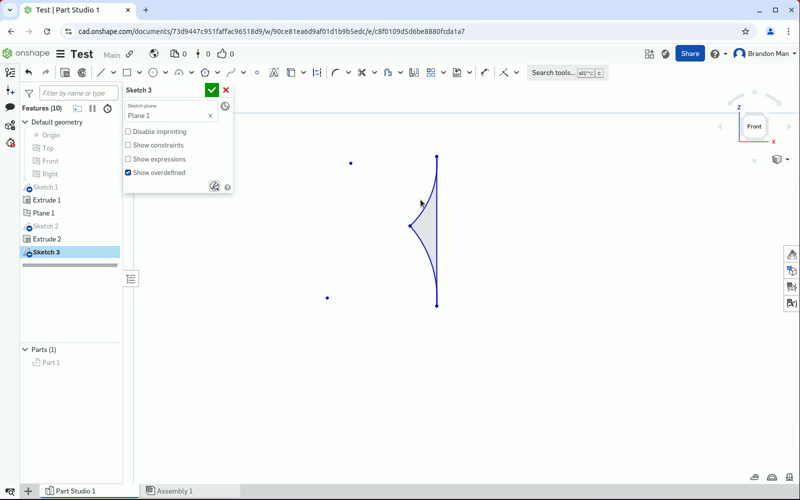
scroll(-6)
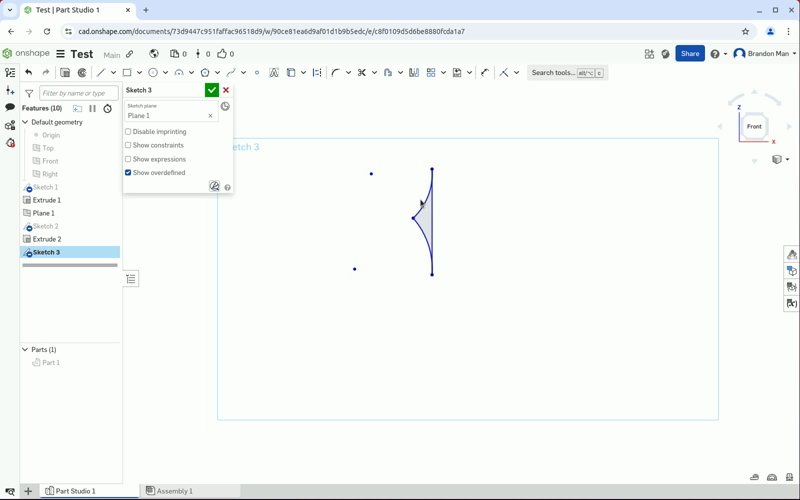
scroll(-6)
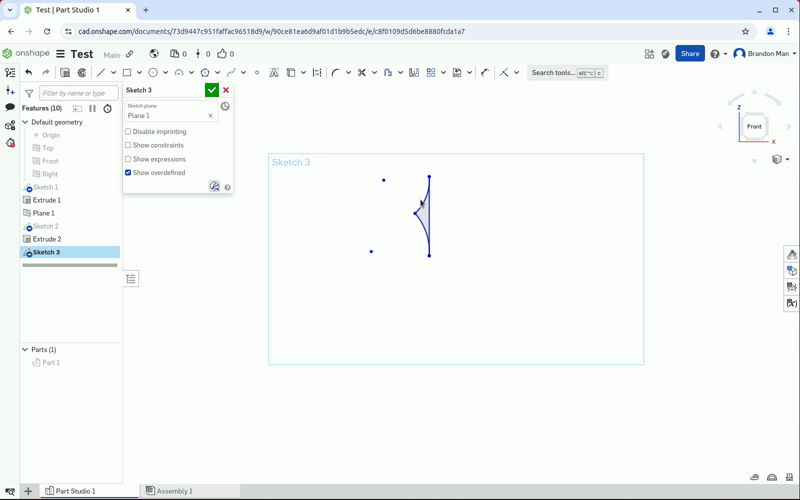
scroll(-6)
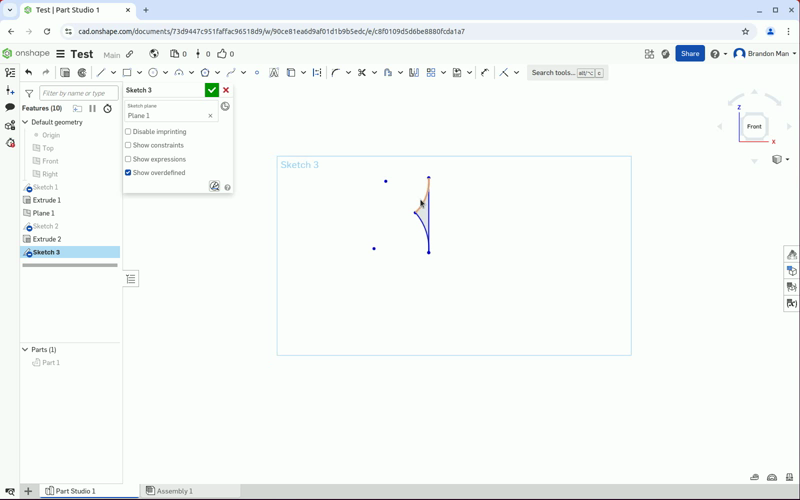
scroll(-6)
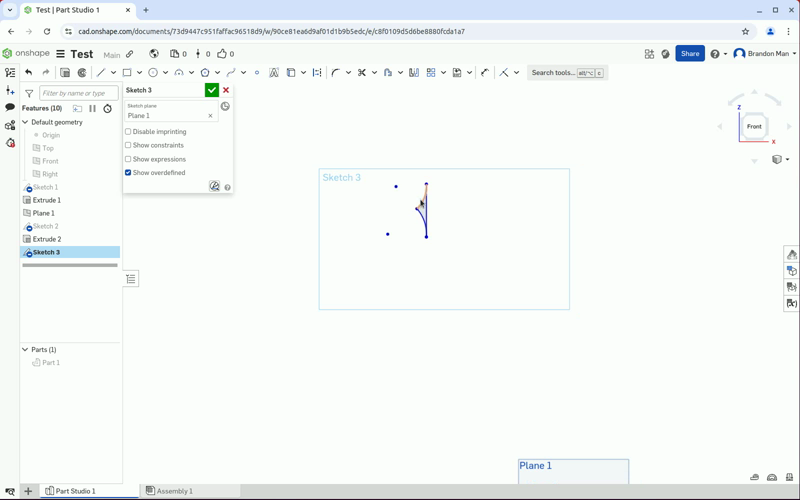
scroll(-6)
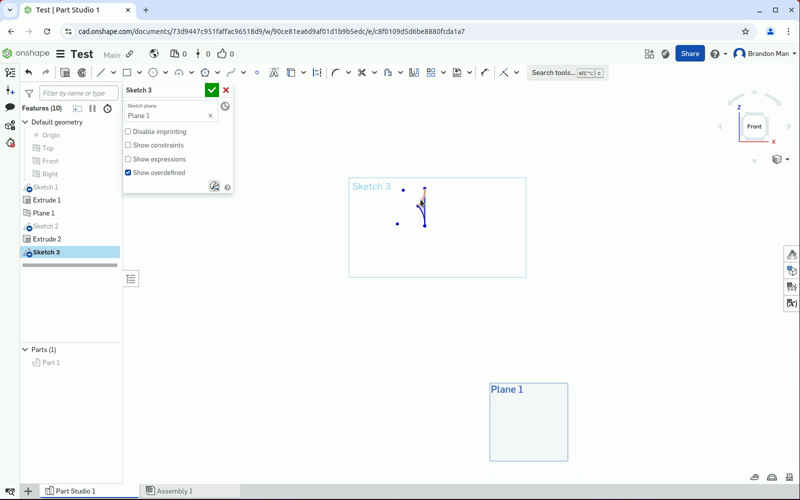
scroll(-6)
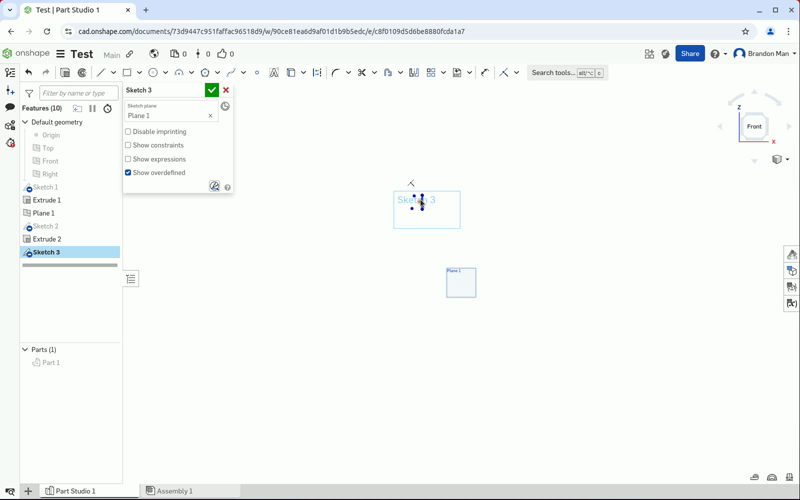
mouse_move(73, 352)
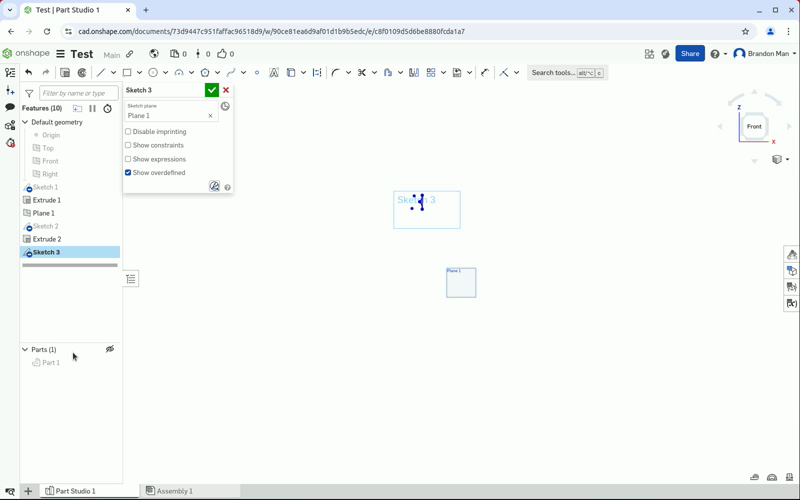
key(shift+y)
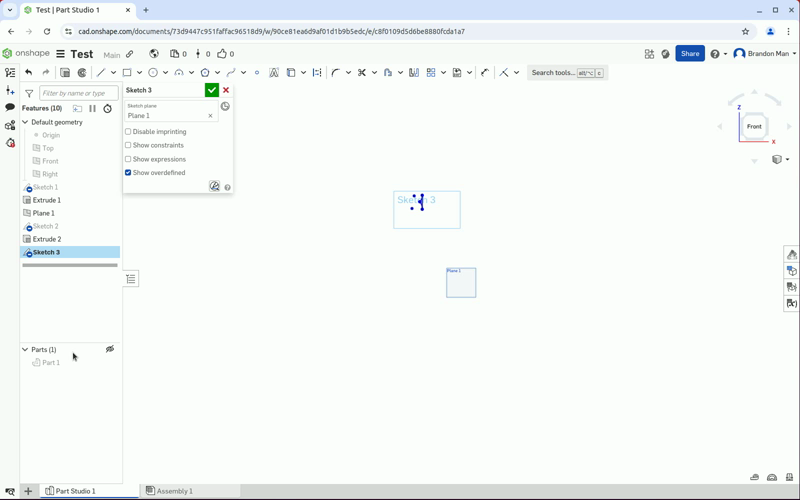
key(shift+e)
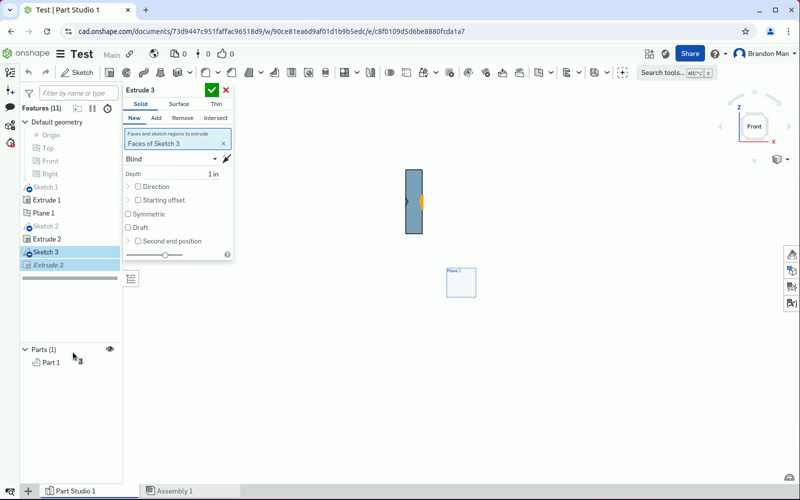
mouse_move(143, 106)
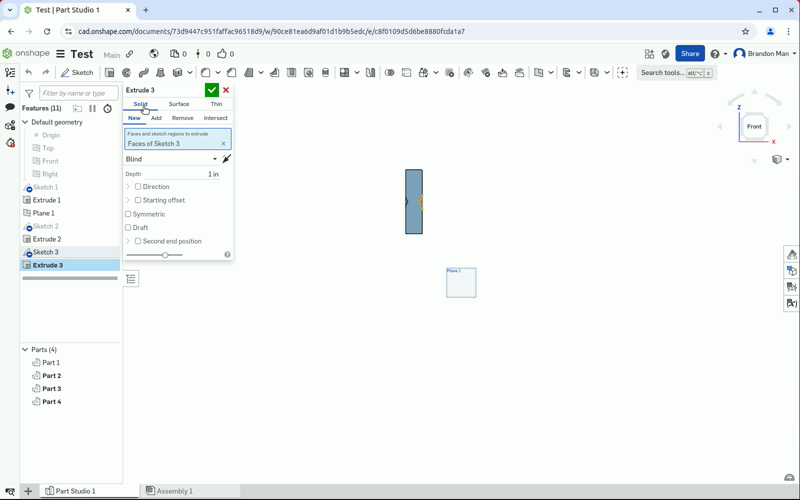
click(143, 106)
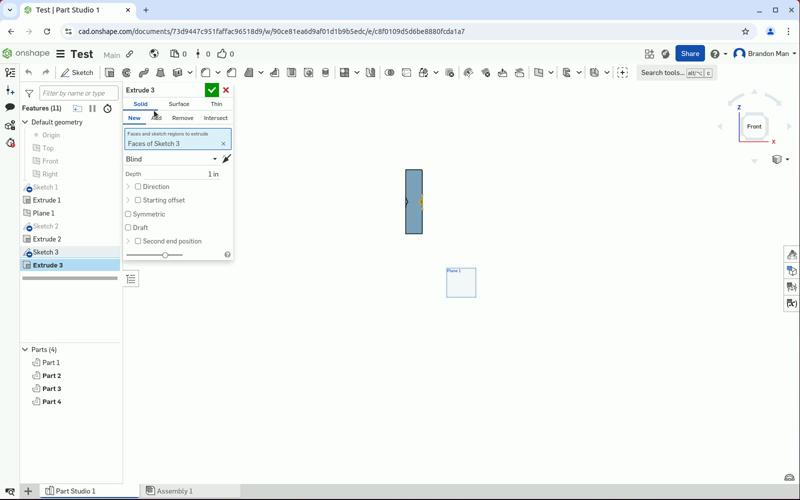
mouse_move(186, 120)
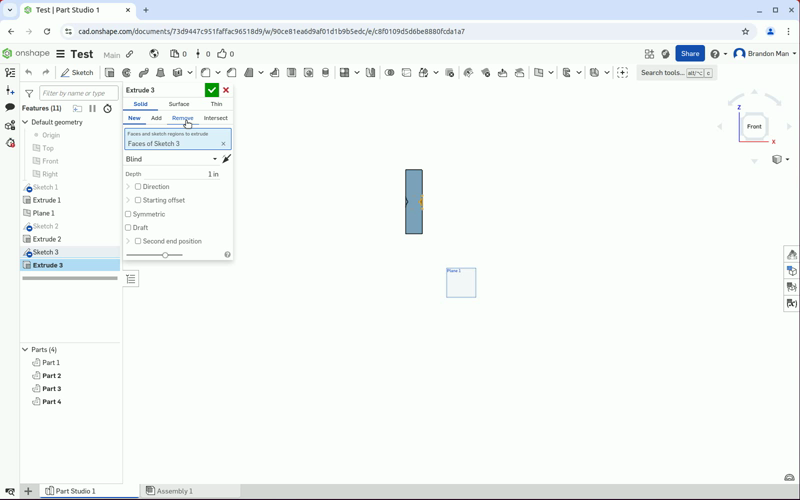
click(186, 120)
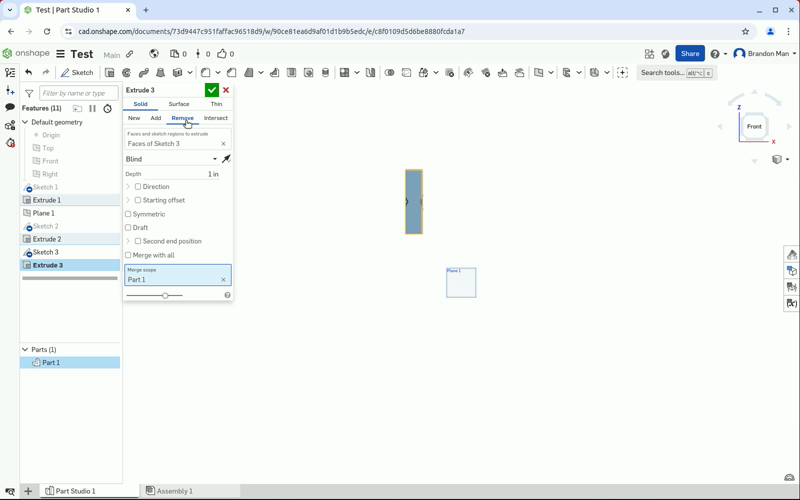
key(tab, 4)
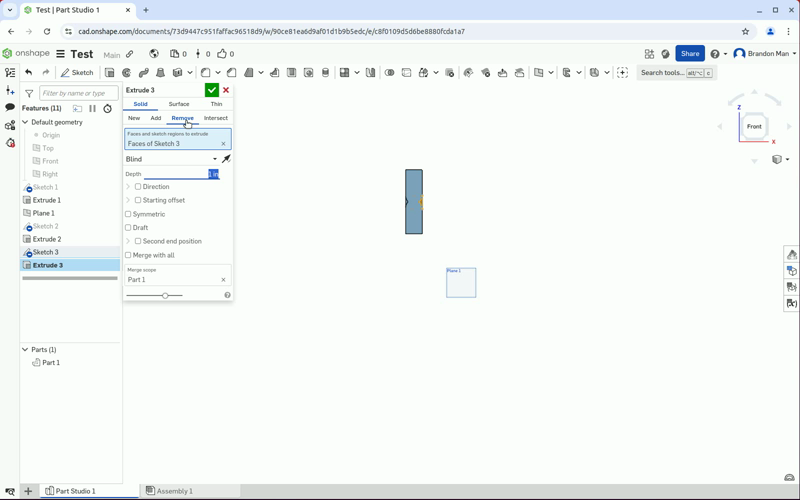
text(3.851)
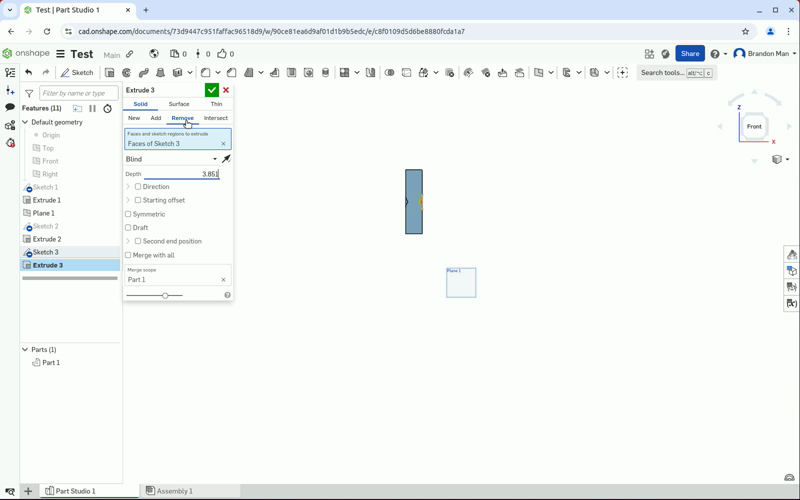
key(tab, 6)
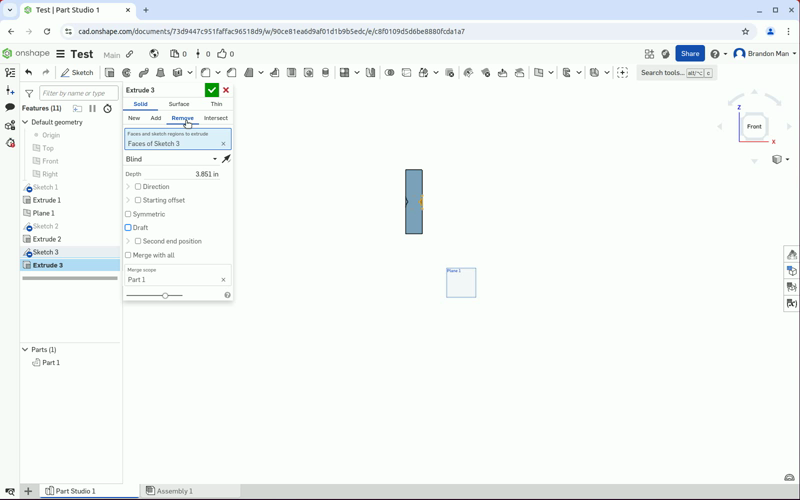
key(space)
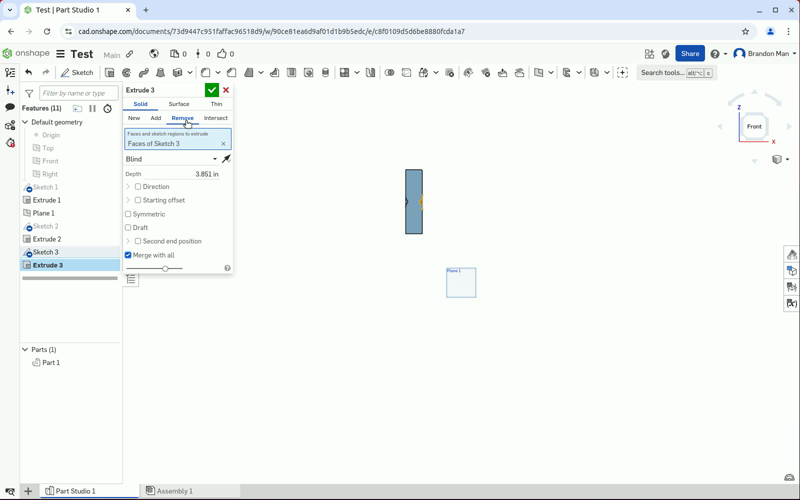
key(enter)
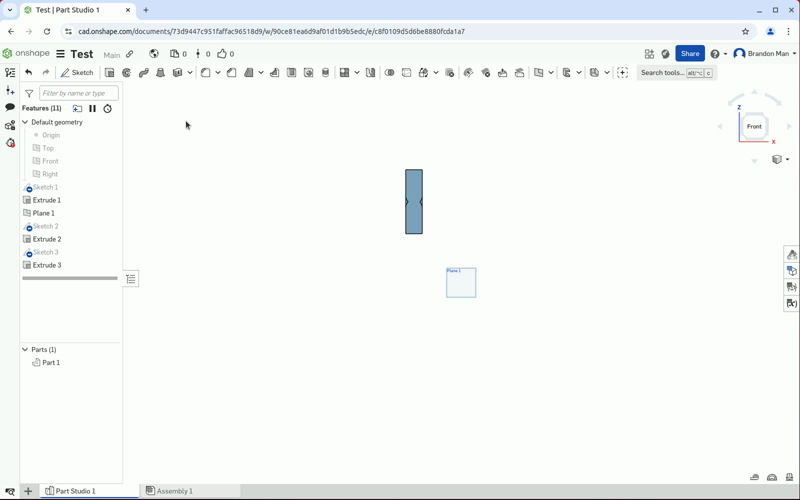
key(shift+h)
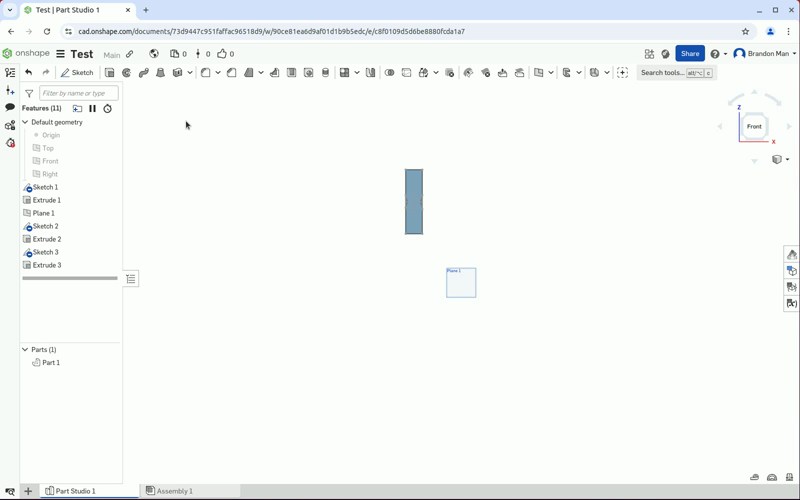
key(shift+h)
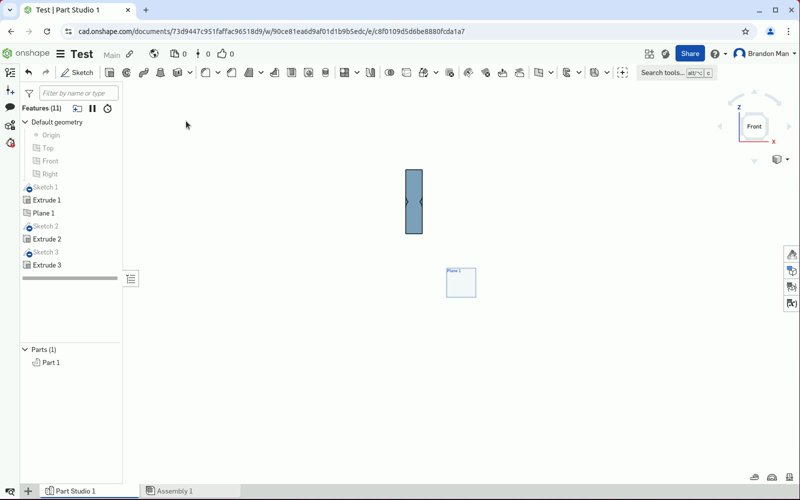
mouse_move(73, 189)
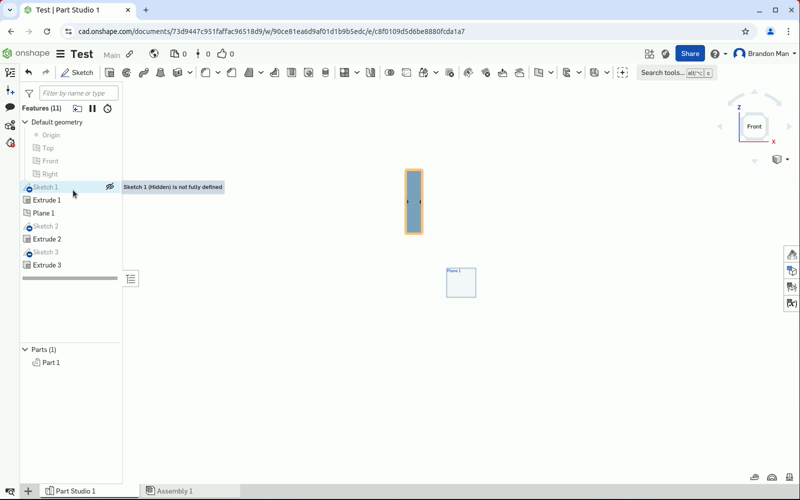
click(73, 189)
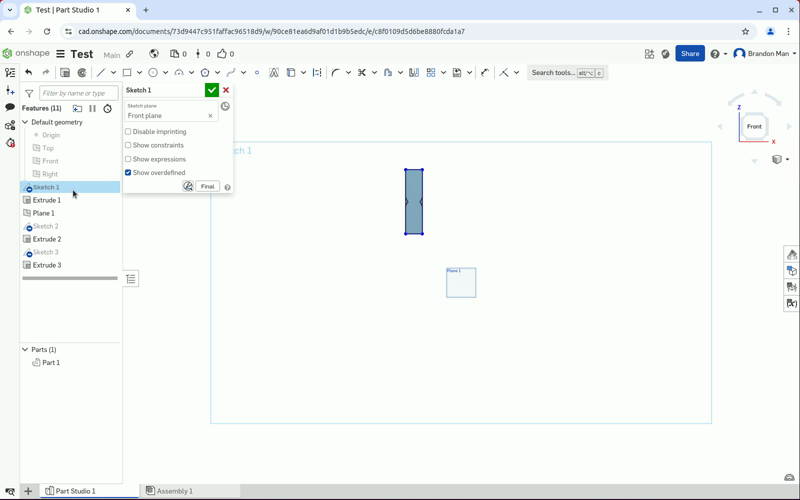
mouse_move(229, 92)
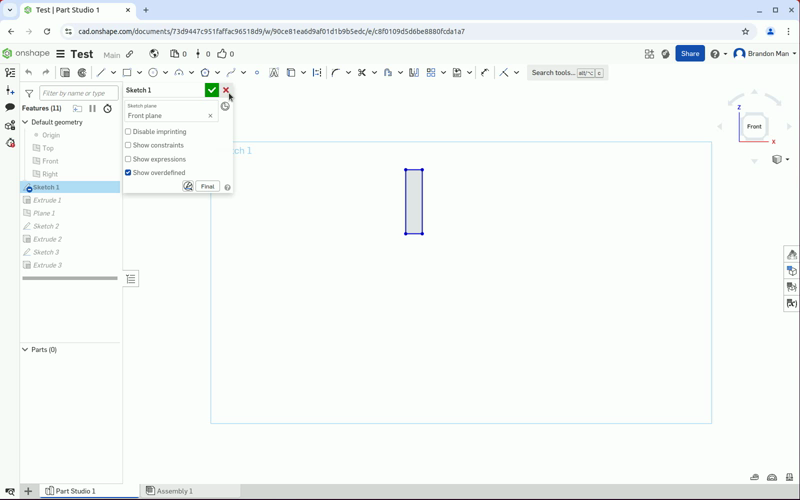
click(229, 92)
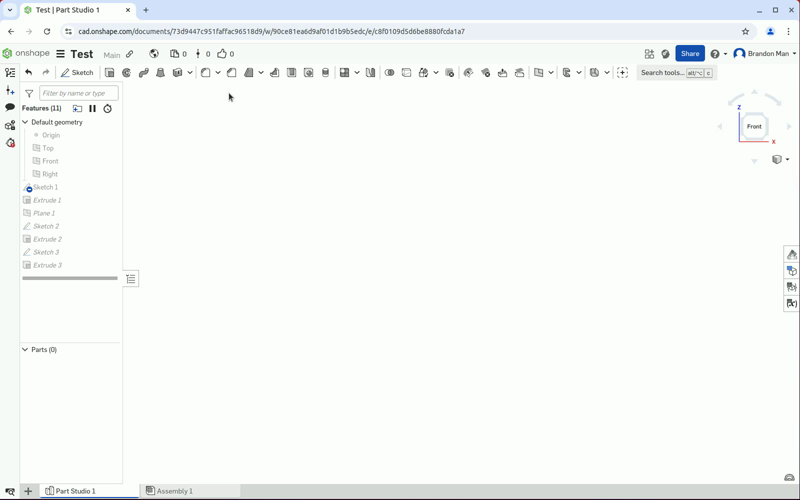
key(shift+s)
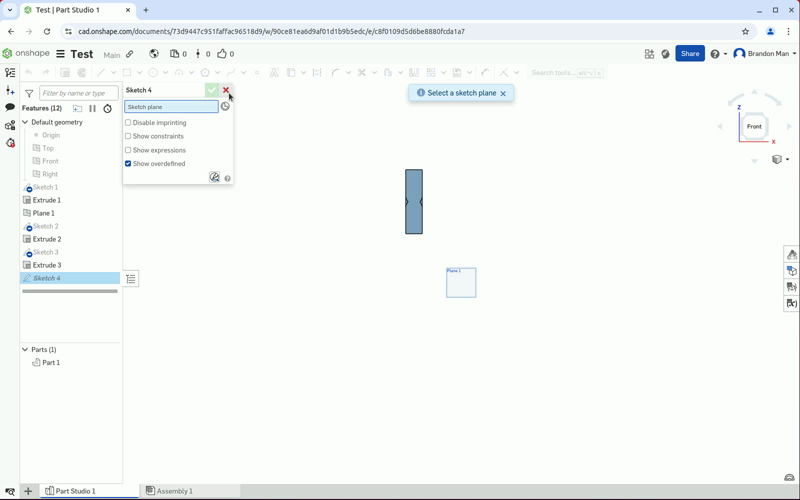
mouse_move(73, 215)
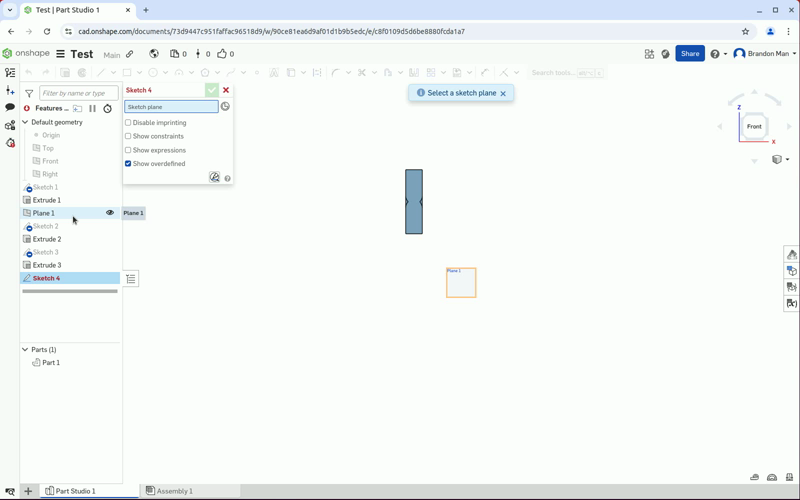
click(73, 215)
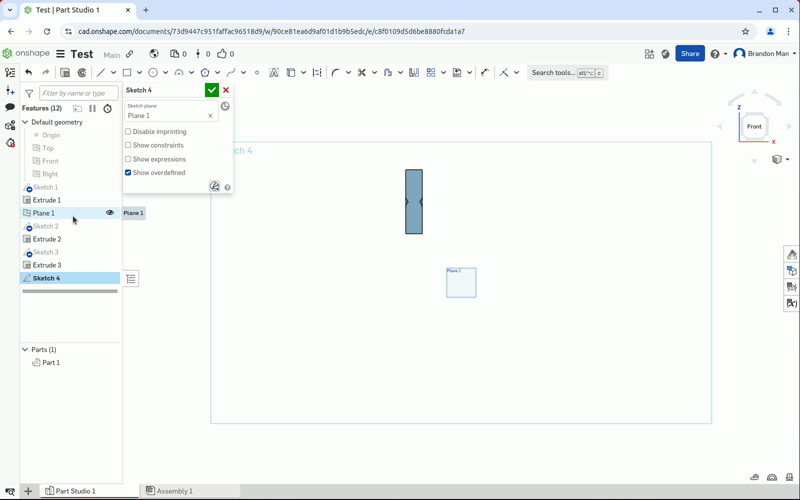
mouse_move(73, 352)
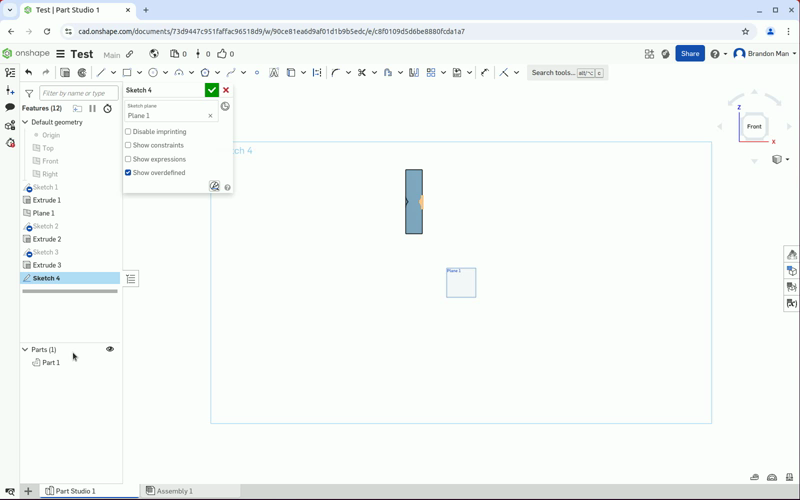
key(y)
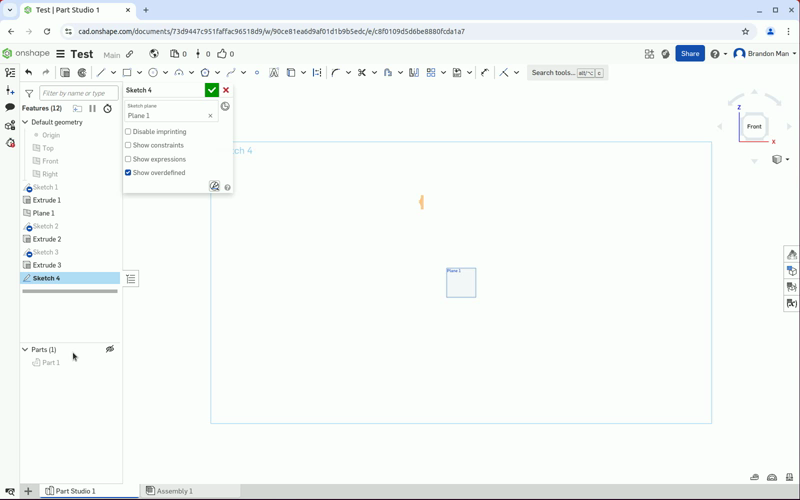
key(a)
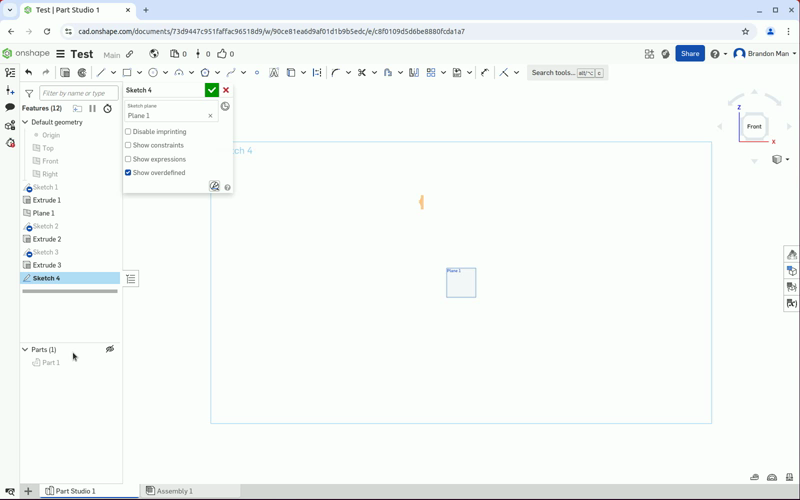
key_down(shift)
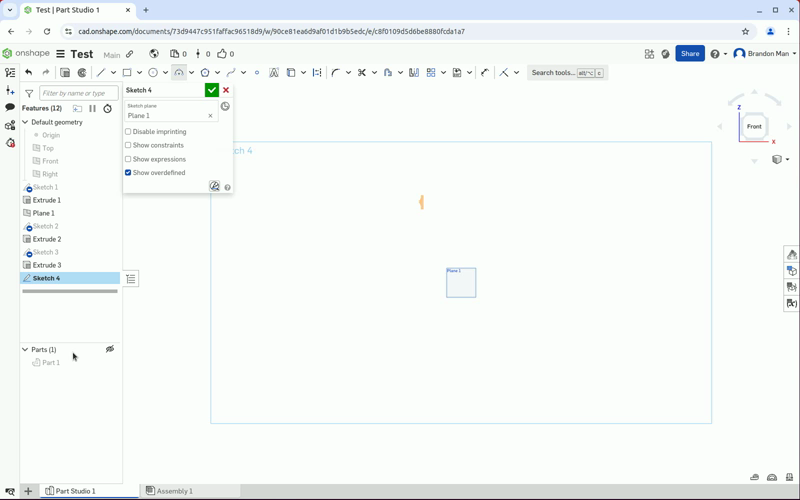
mouse_move(407, 201)
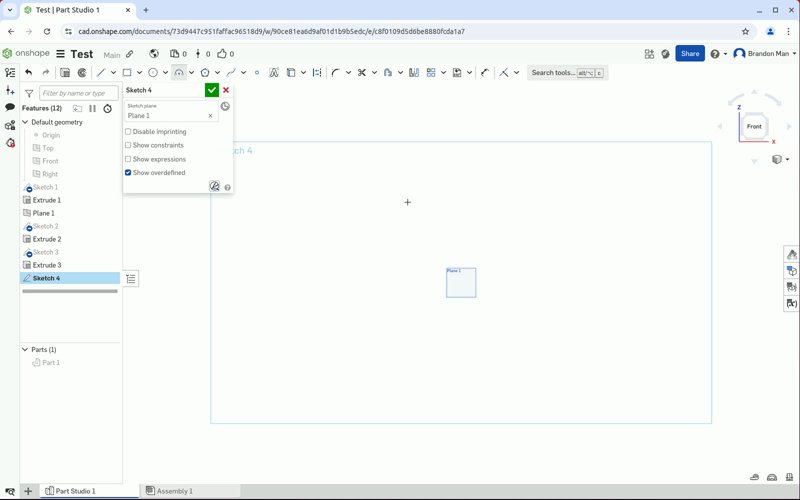
click(407, 201)
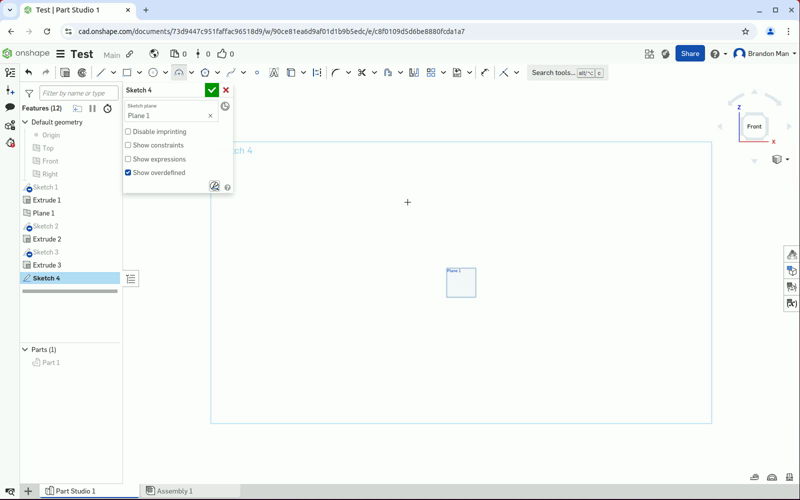
key_up(shift)
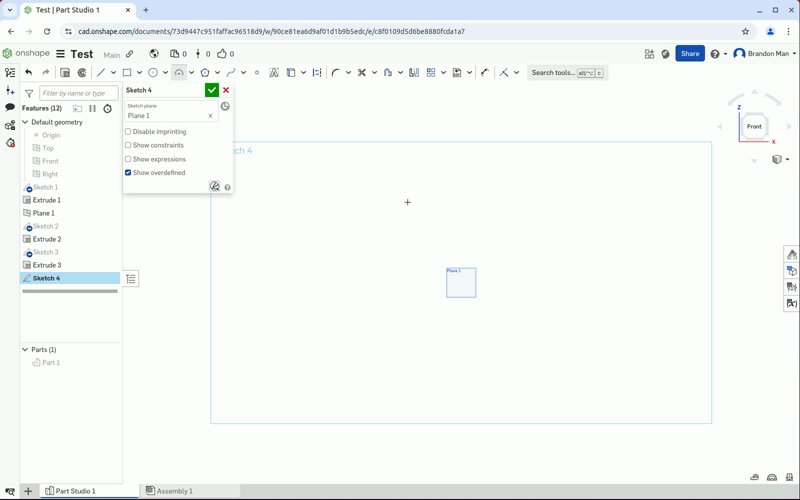
key_down(shift)
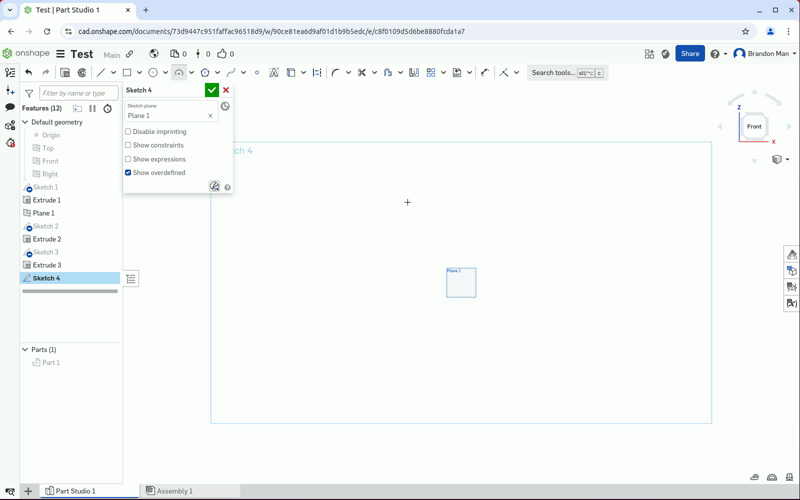
mouse_move(421, 201)
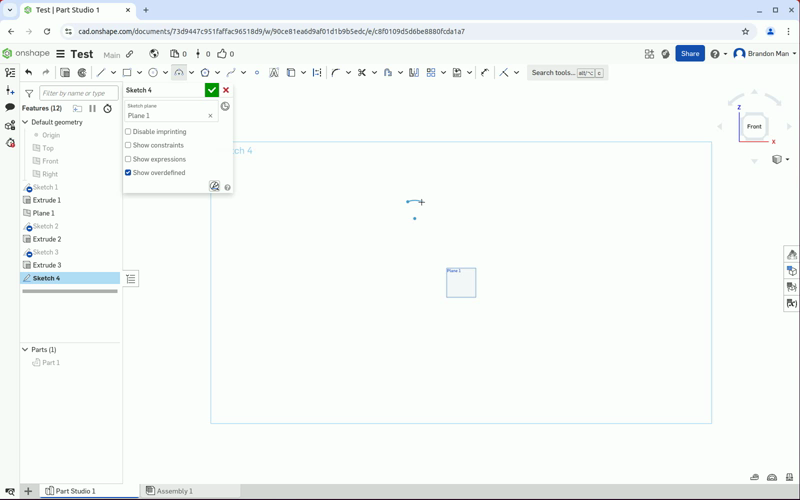
click(421, 201)
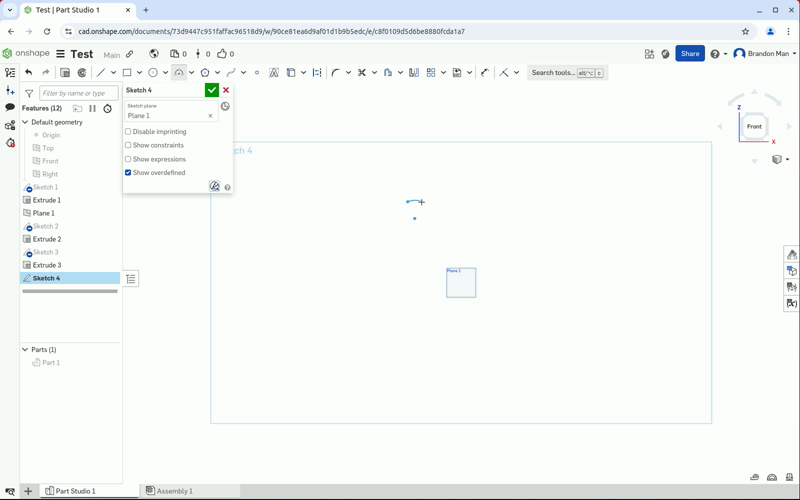
mouse_move(414, 198)
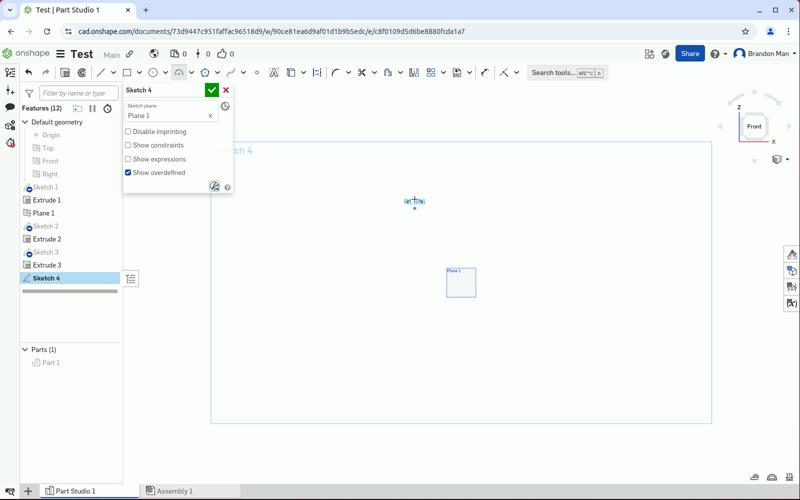
click(414, 198)
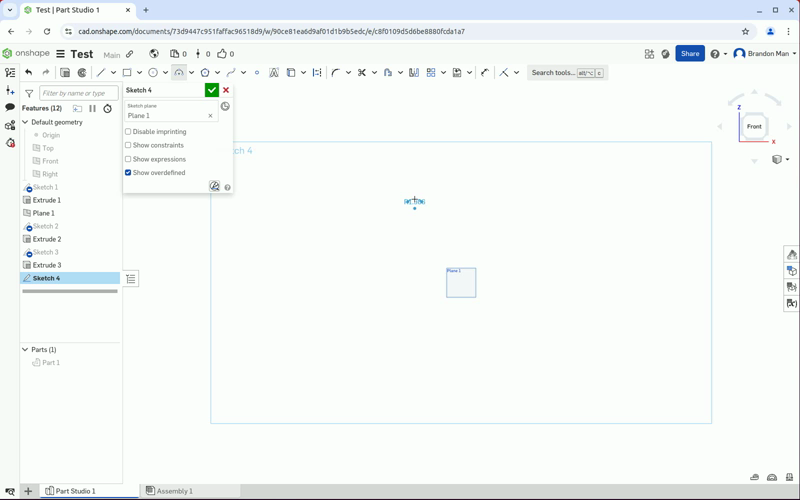
key_up(shift)
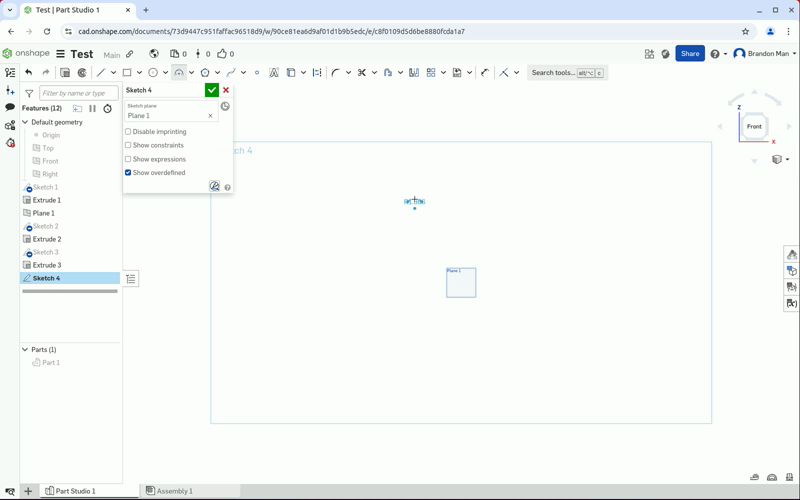
mouse_move(421, 201)
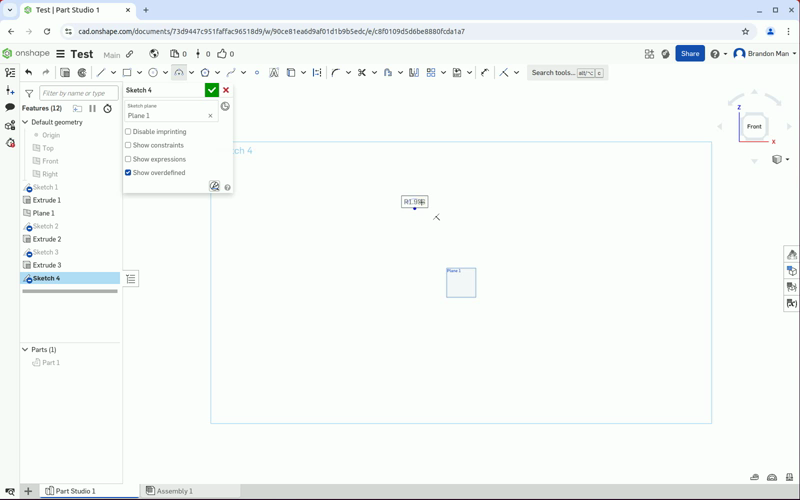
click(421, 201)
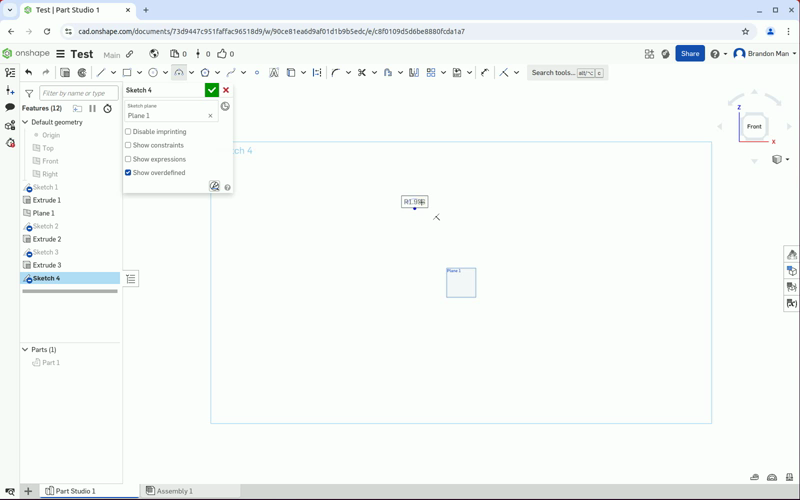
mouse_move(407, 201)
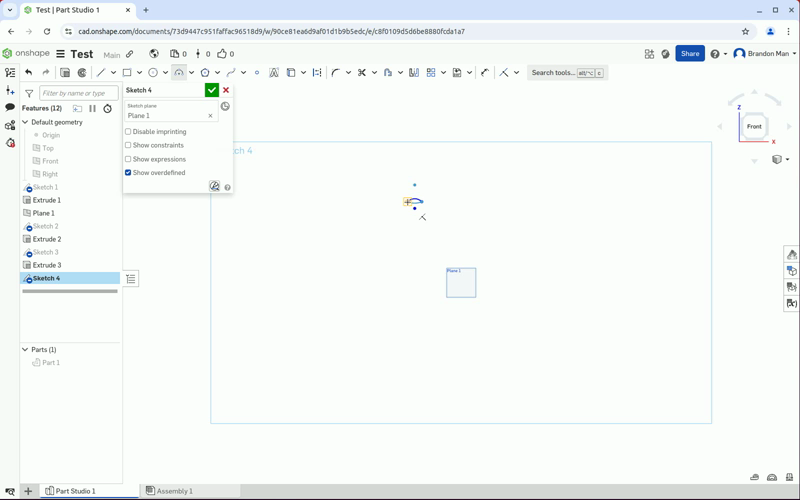
click(407, 201)
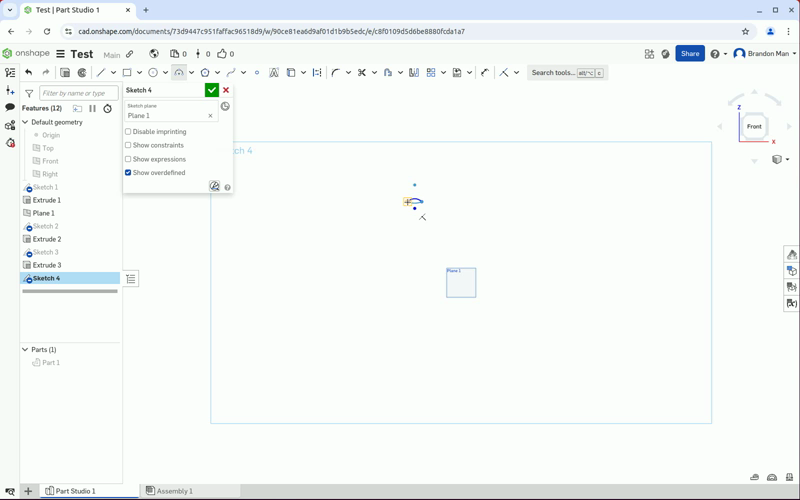
key_down(shift)
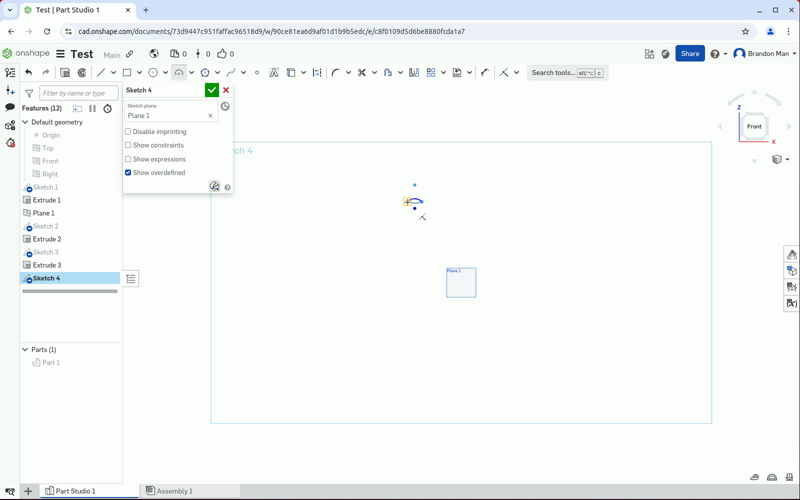
mouse_move(414, 186)
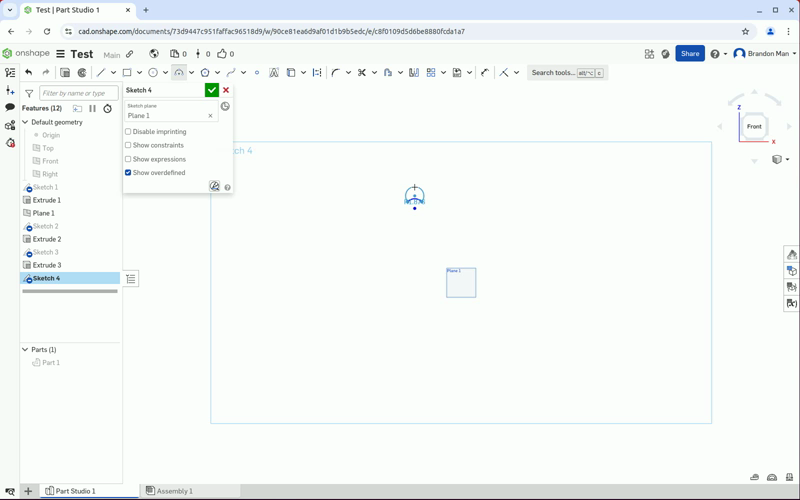
click(414, 186)
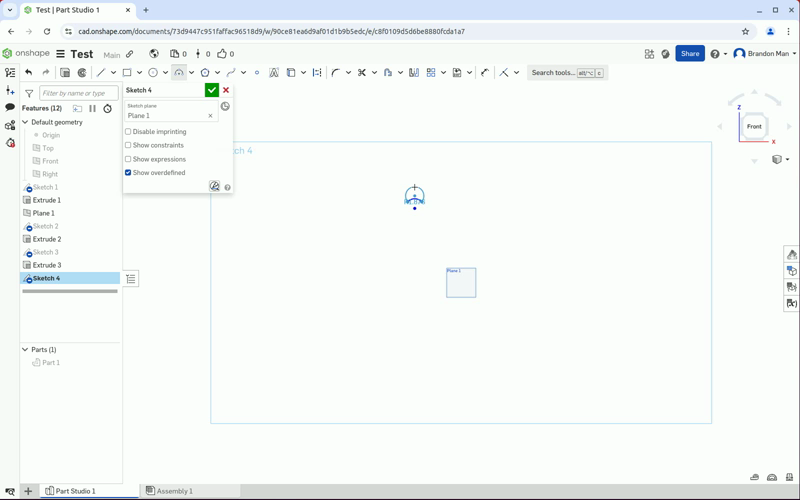
key_up(shift)
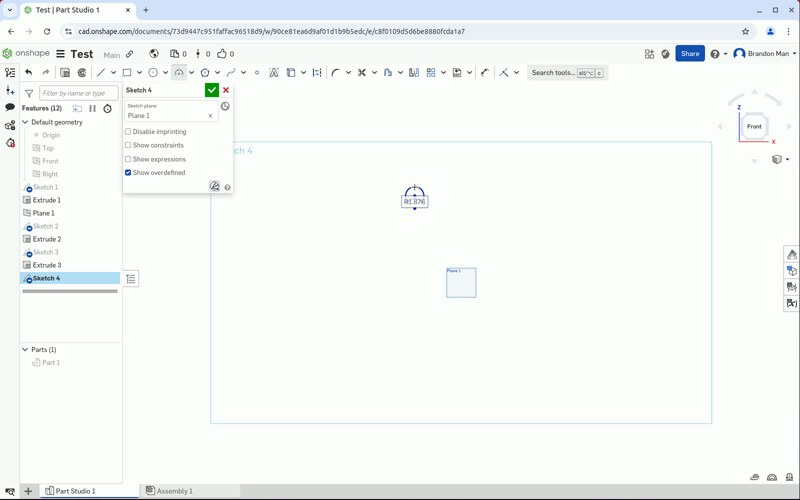
key(esc)
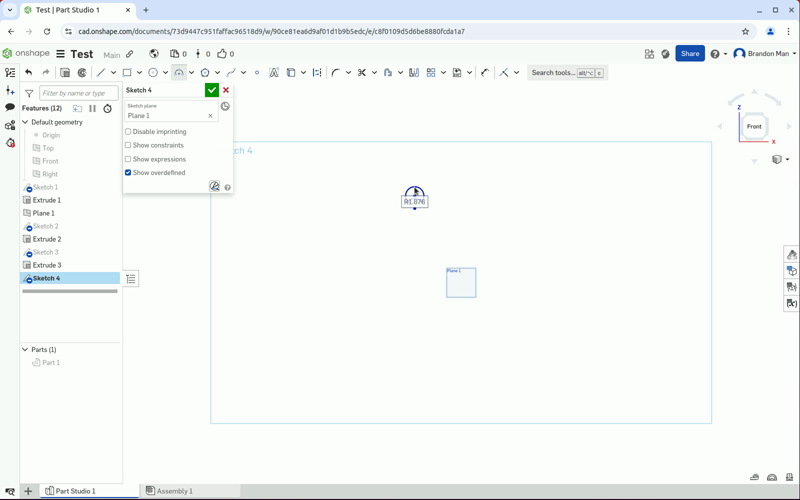
mouse_move(421, 191)
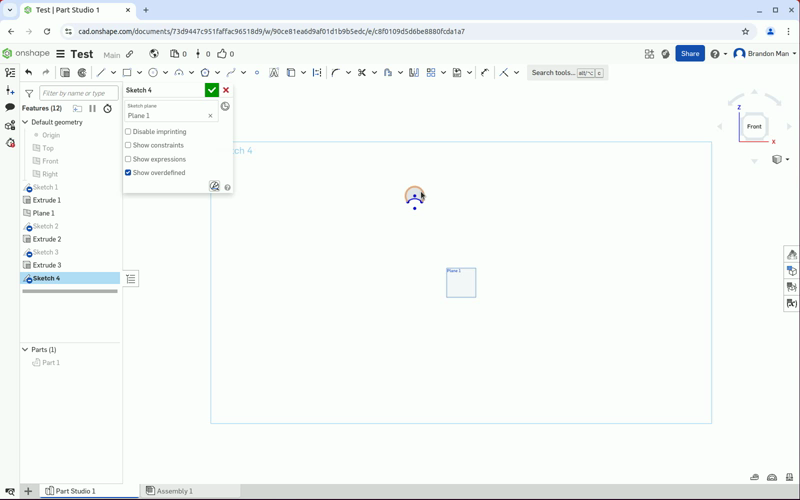
scroll(6)
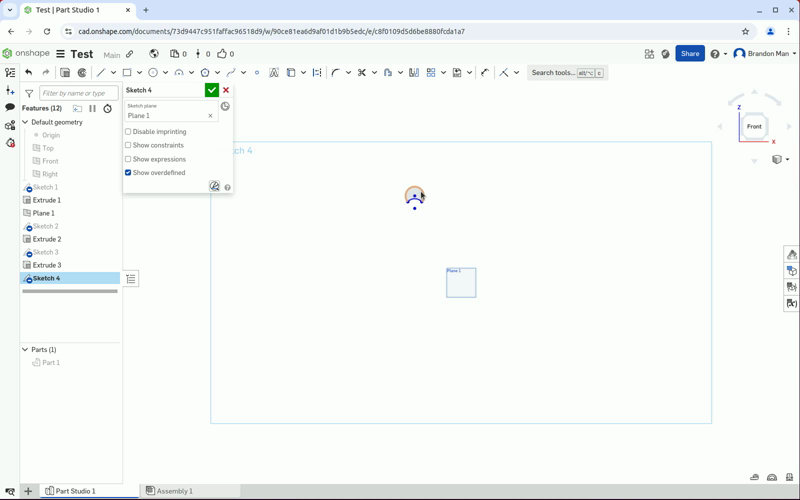
scroll(6)
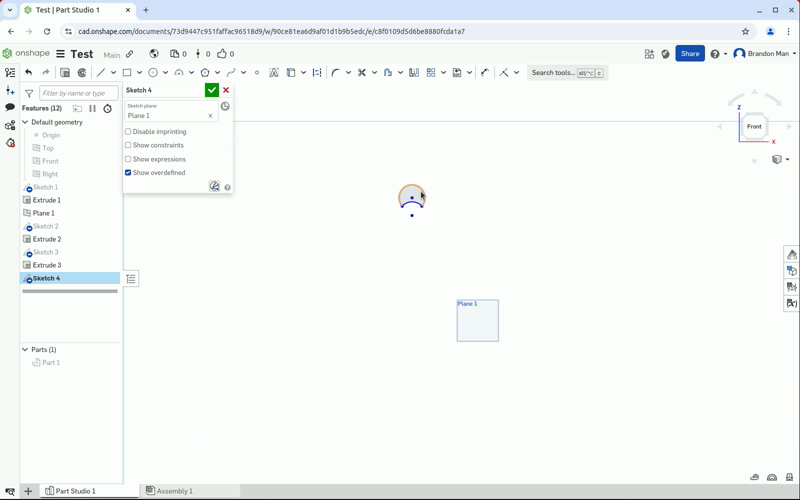
scroll(6)
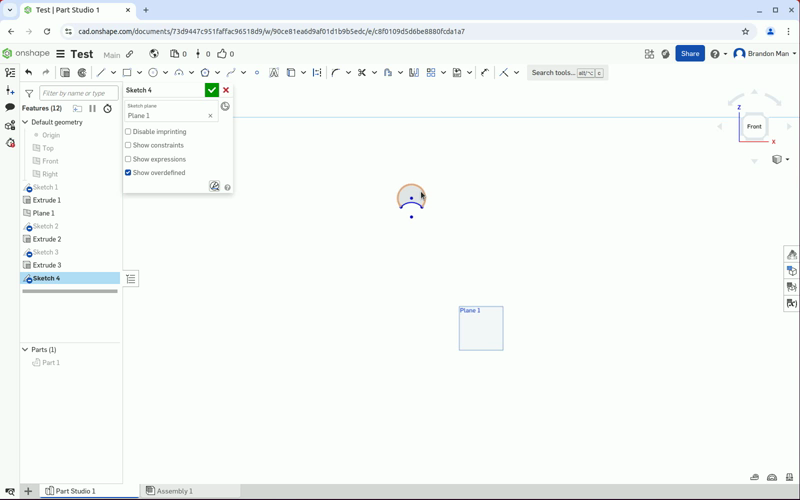
scroll(6)
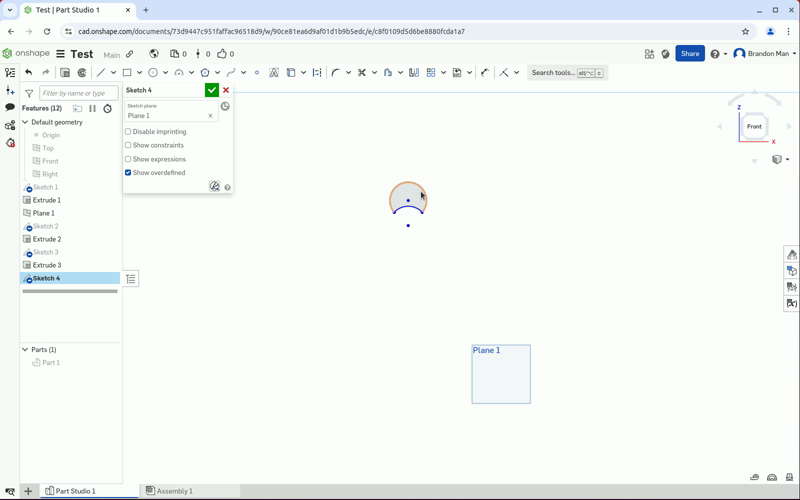
scroll(6)
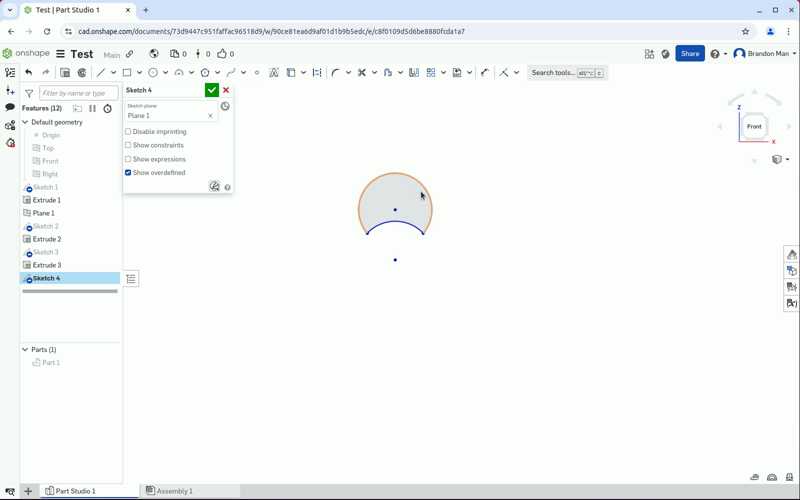
scroll(6)
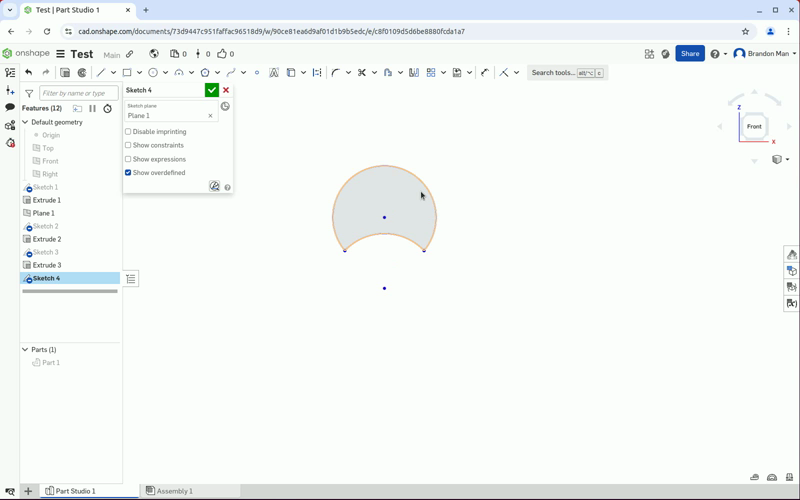
scroll(6)
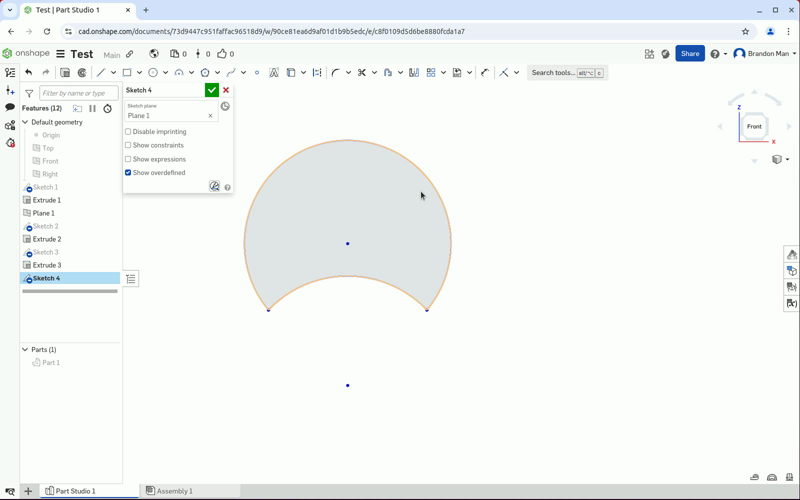
click(421, 191)
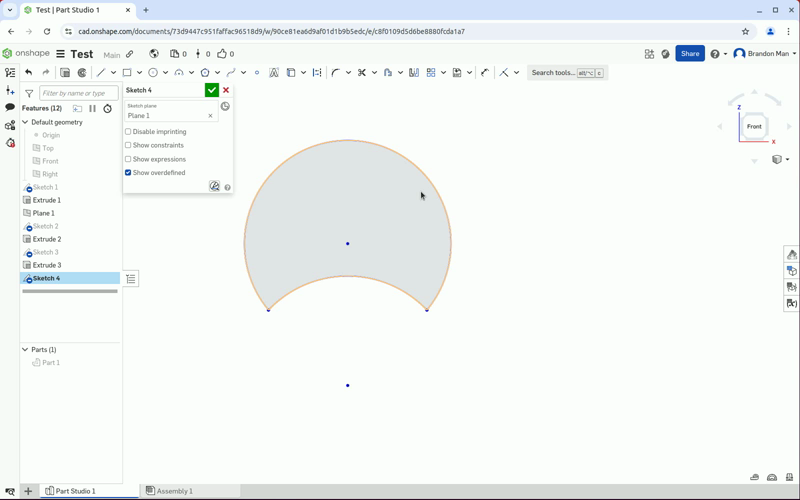
scroll(-6)
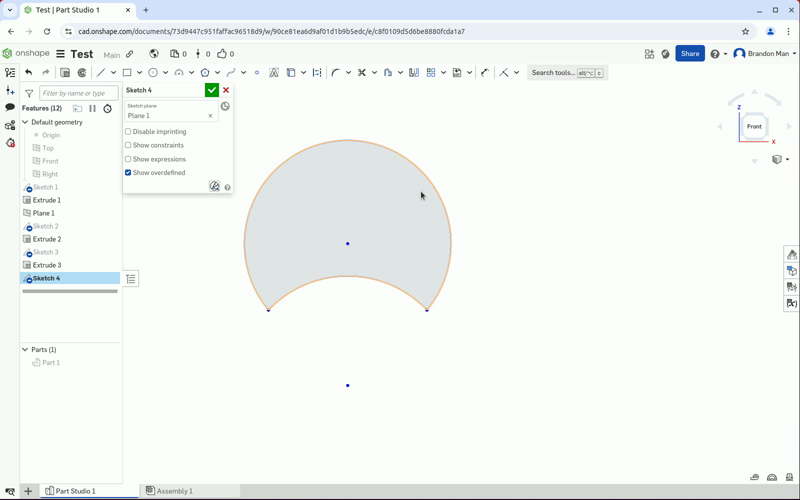
scroll(-6)
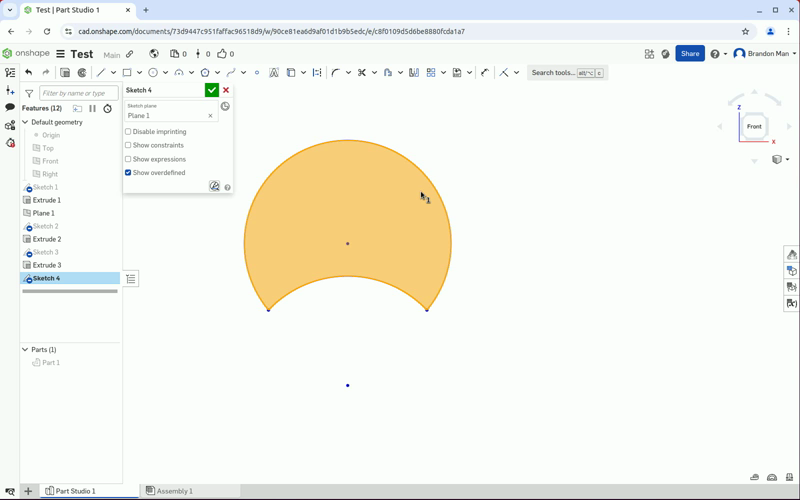
scroll(-6)
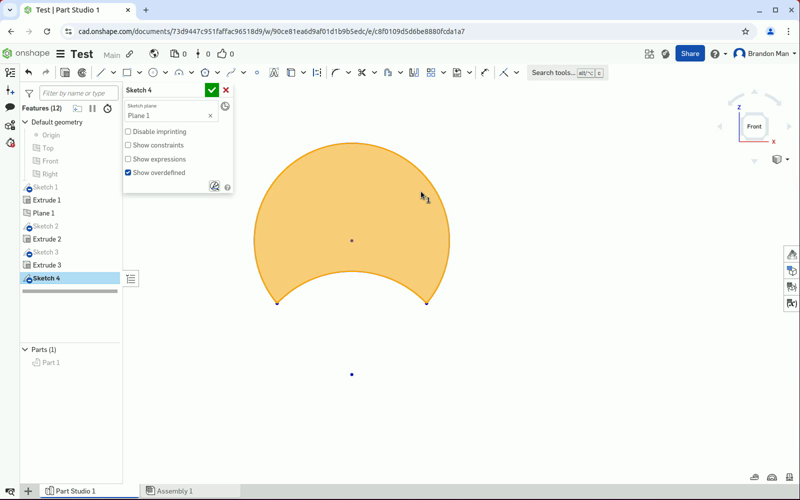
scroll(-6)
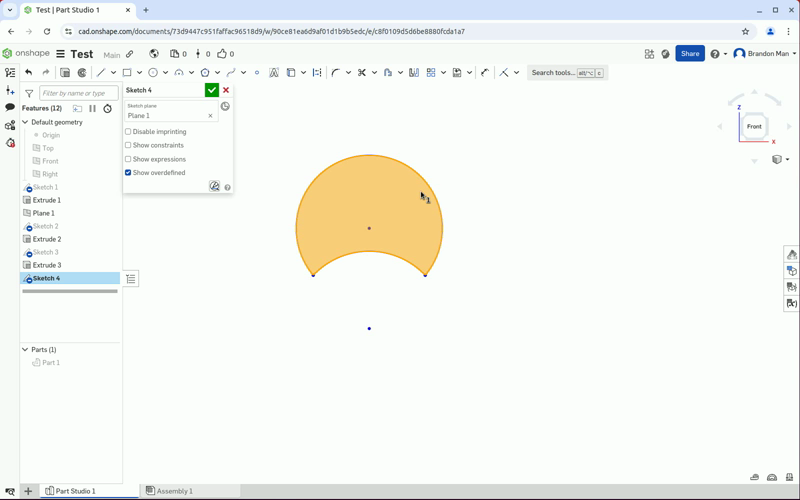
scroll(-6)
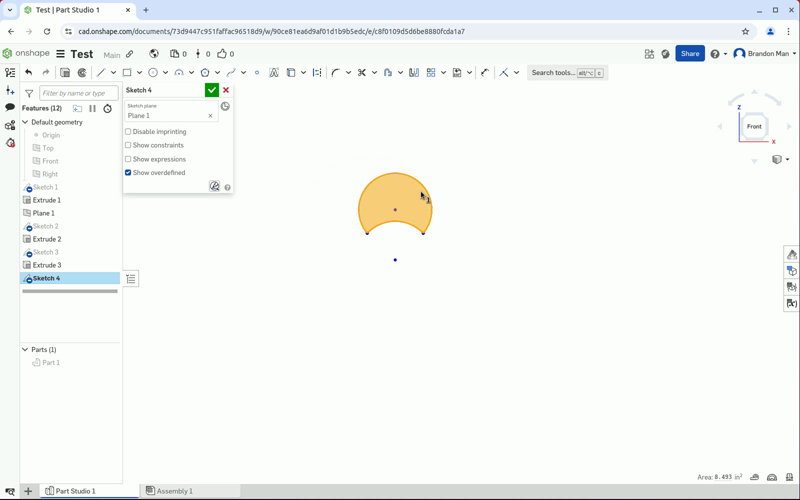
scroll(-6)
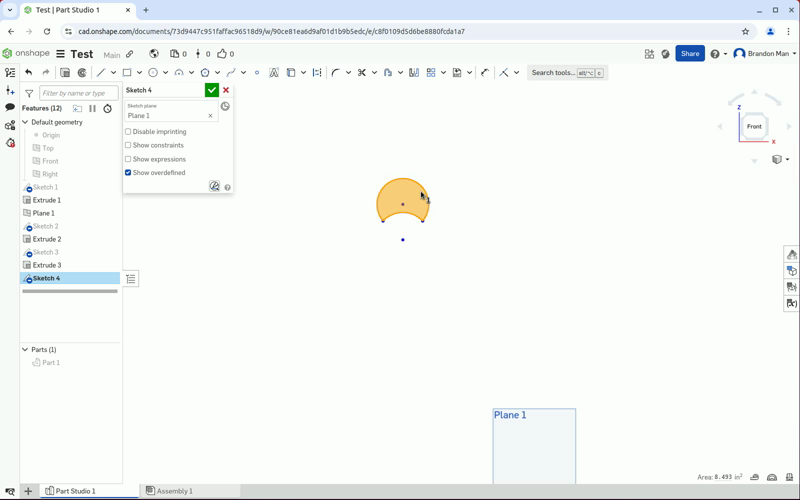
scroll(-6)
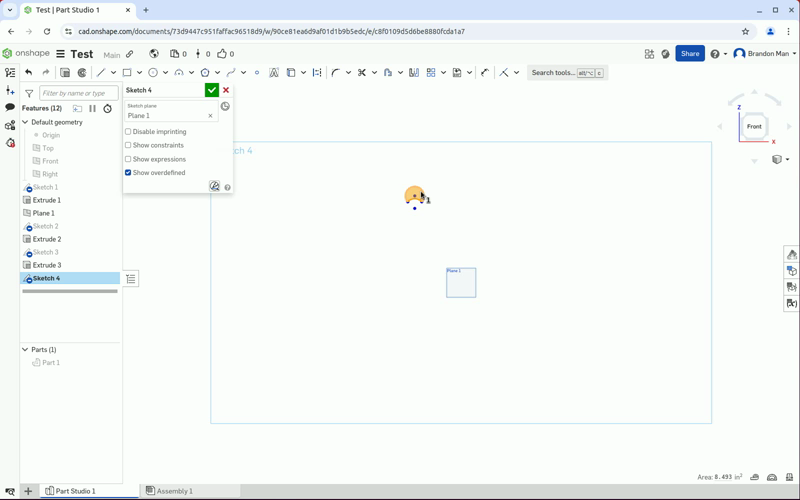
mouse_move(73, 352)
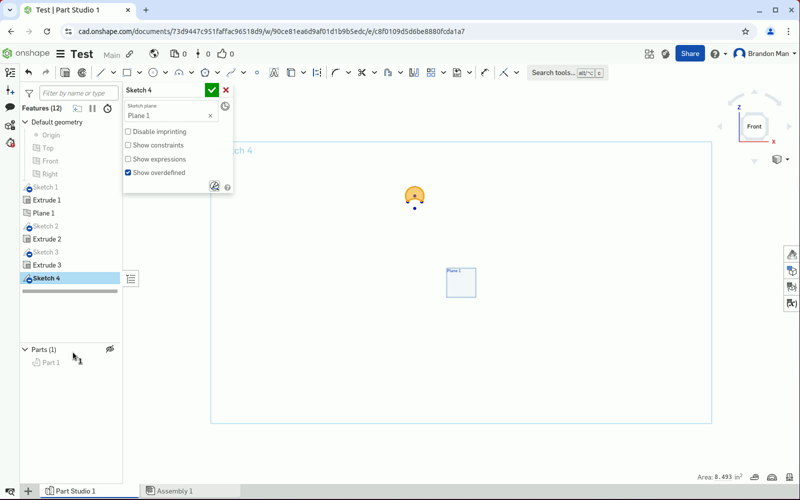
key(shift+y)
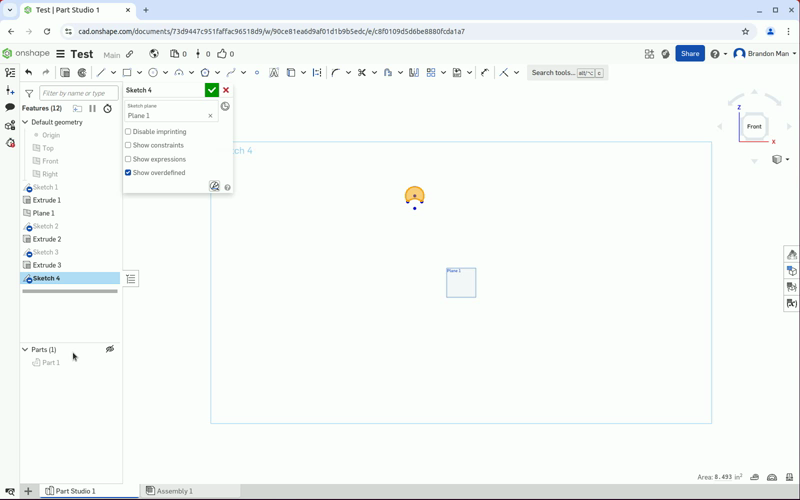
key(shift+e)
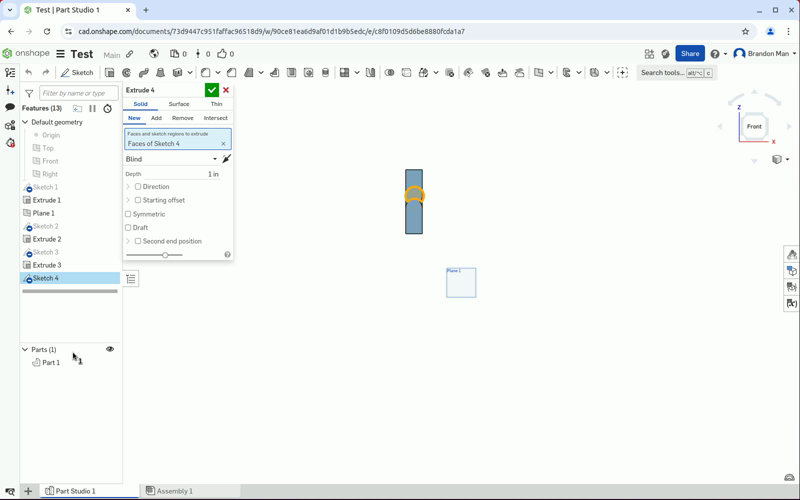
mouse_move(143, 106)
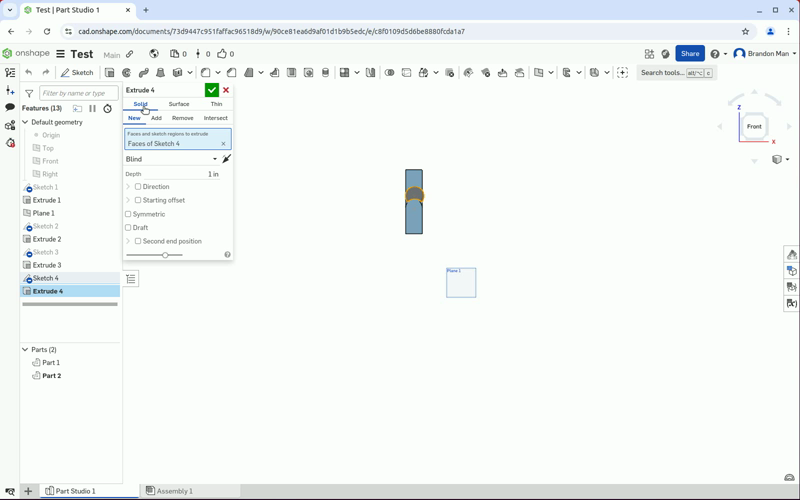
click(143, 106)
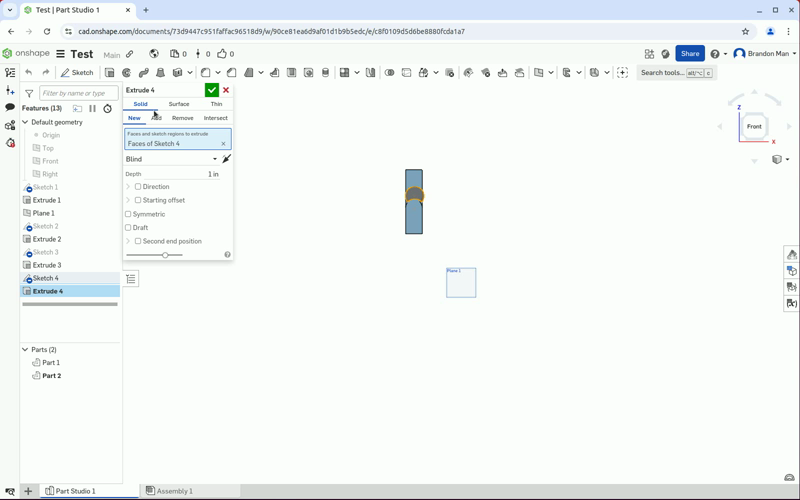
mouse_move(186, 120)
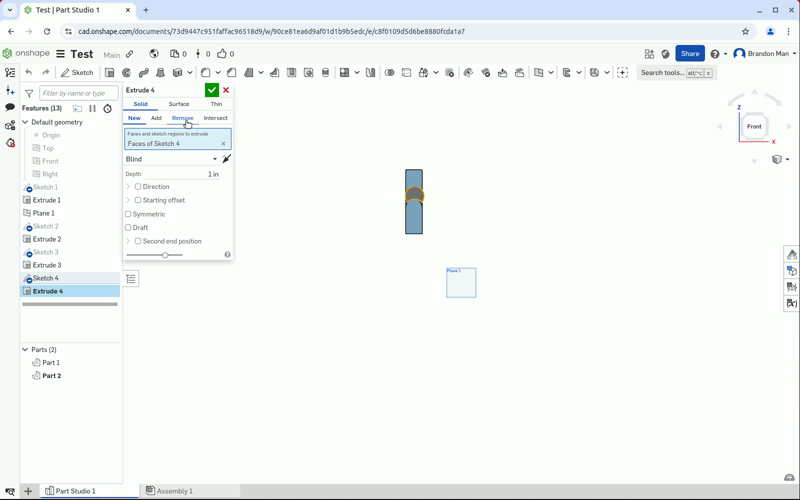
click(186, 120)
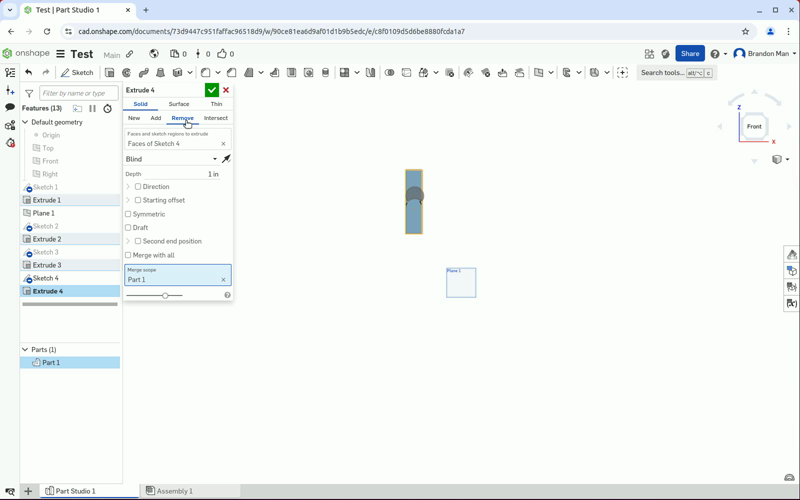
key(tab, 4)
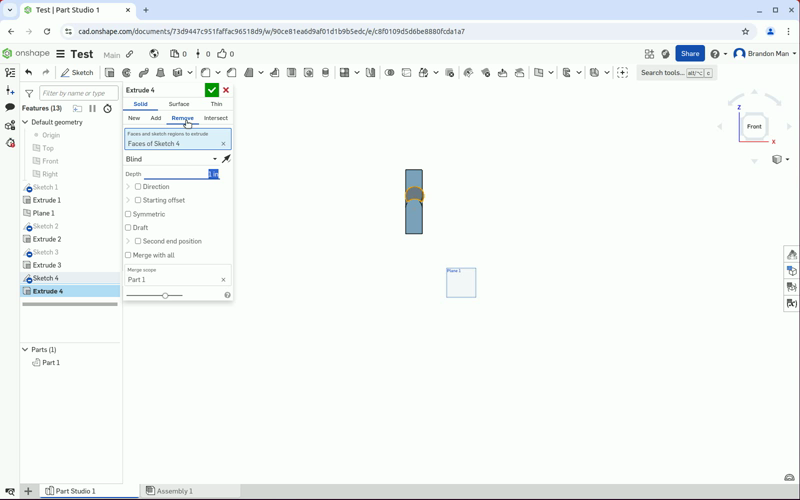
text(3.851)
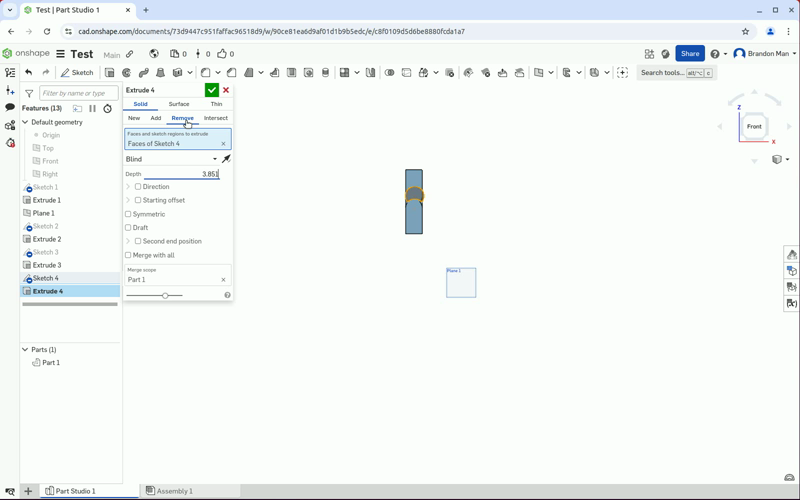
key(tab, 6)
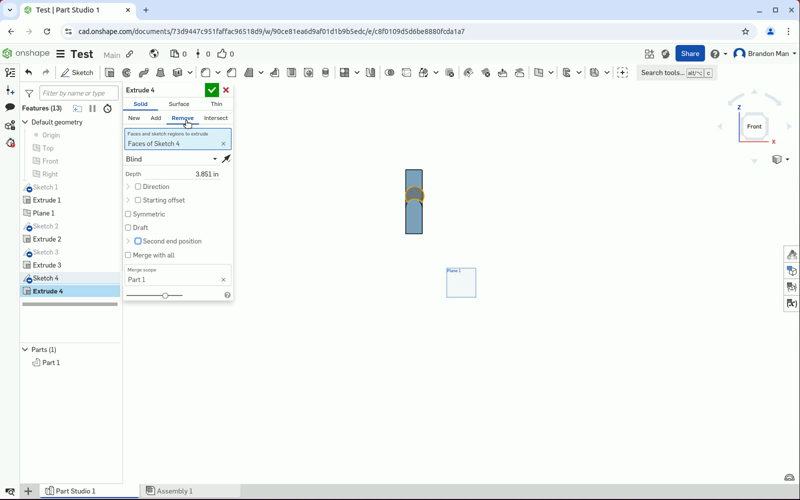
key(space)
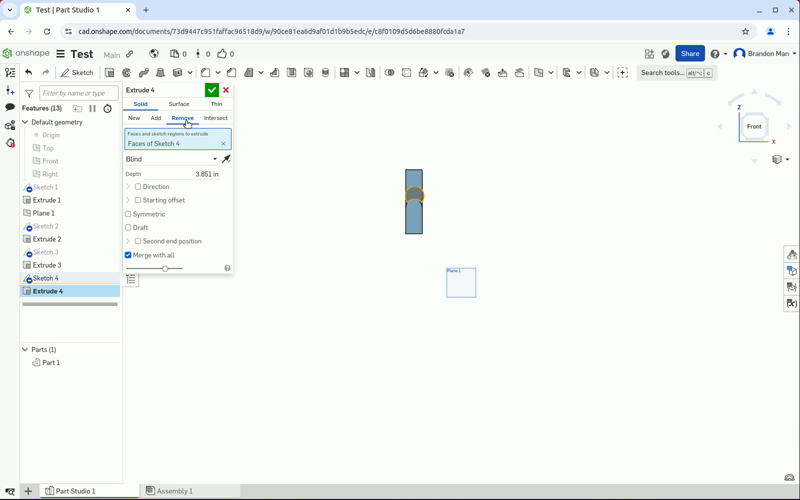
key(enter)
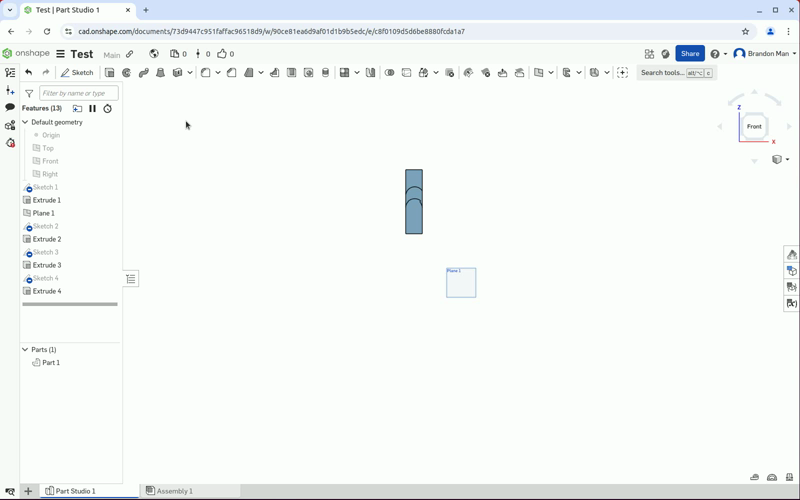
key(shift+h)
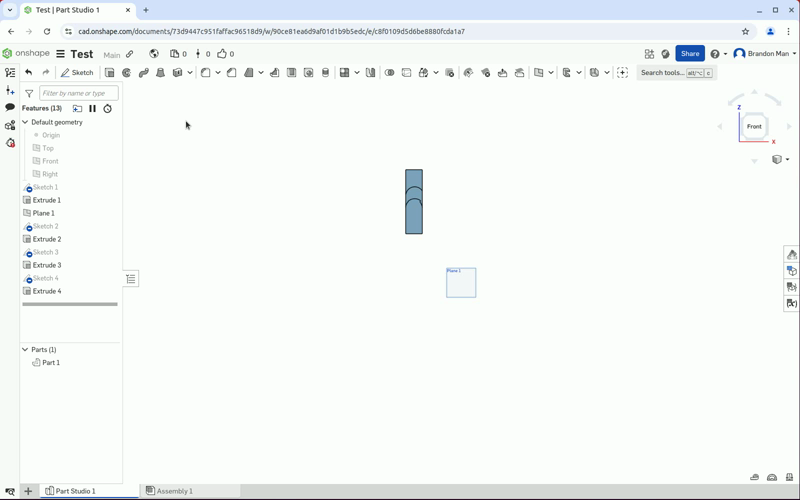
key(shift+h)
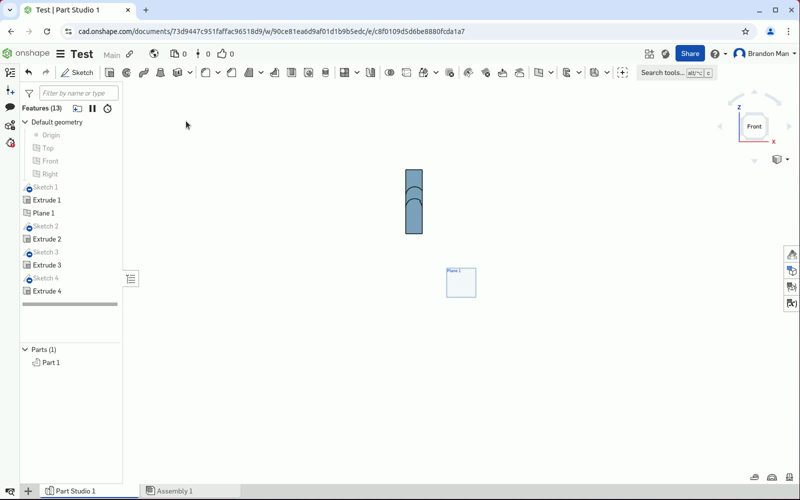
mouse_move(73, 189)
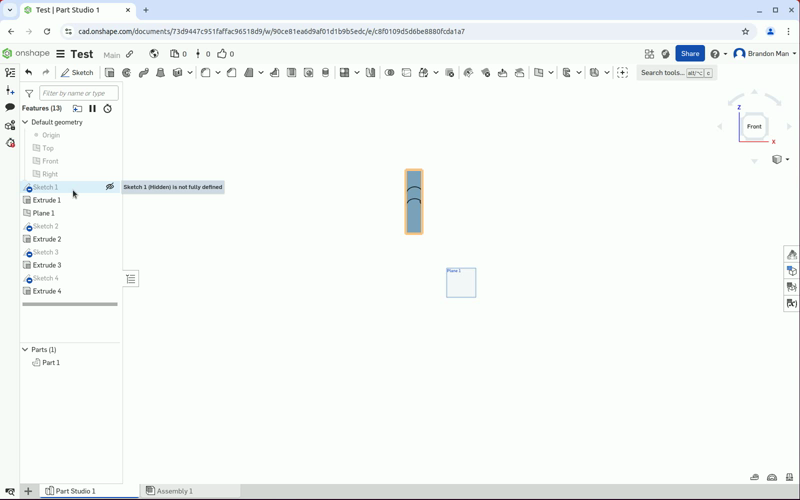
click(73, 189)
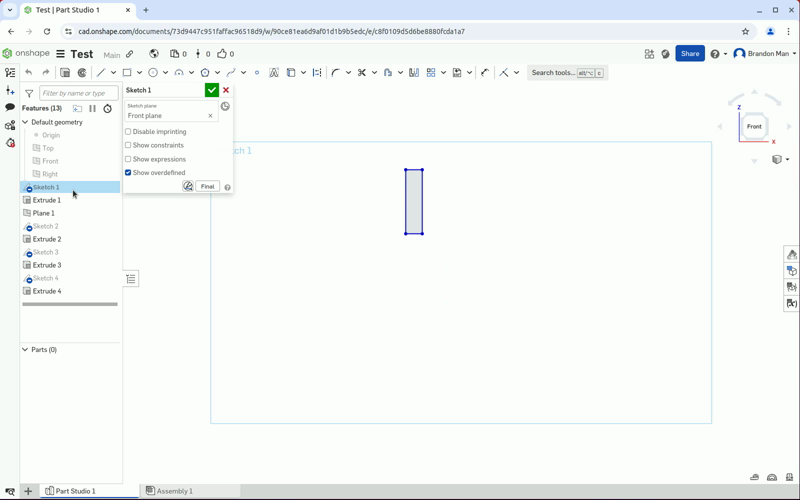
mouse_move(229, 92)
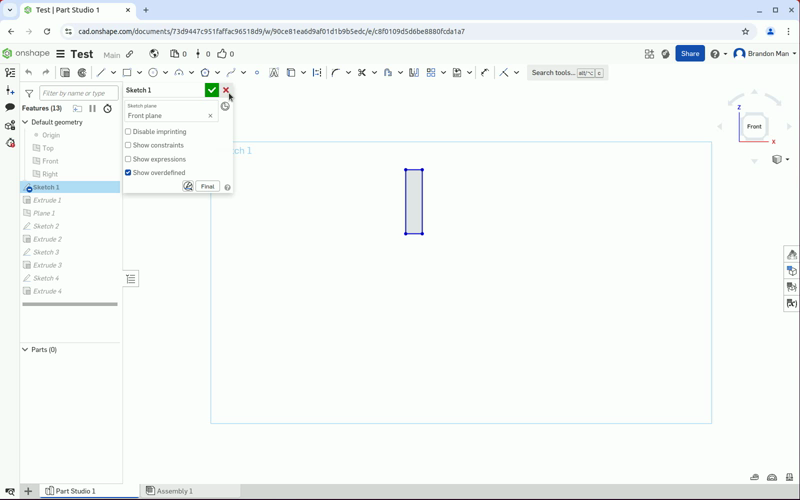
click(229, 92)
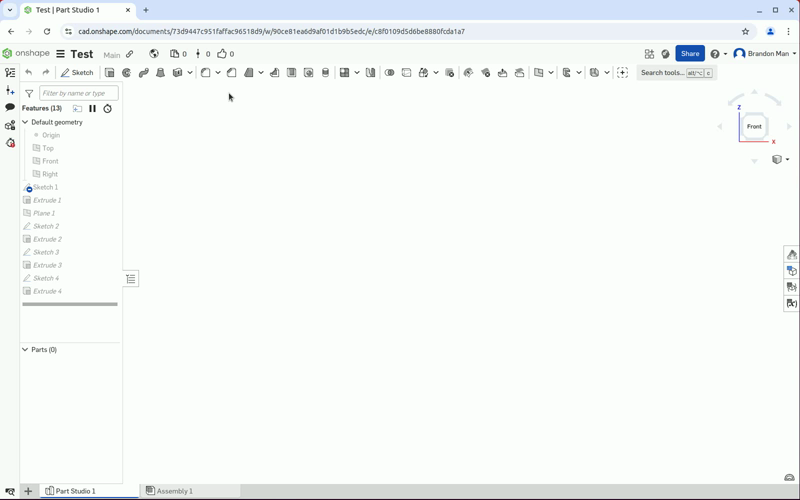
key(shift+s)
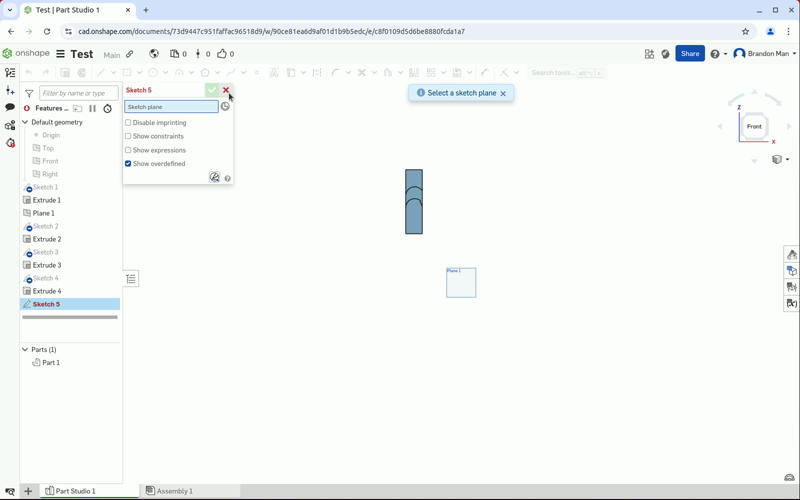
mouse_move(73, 215)
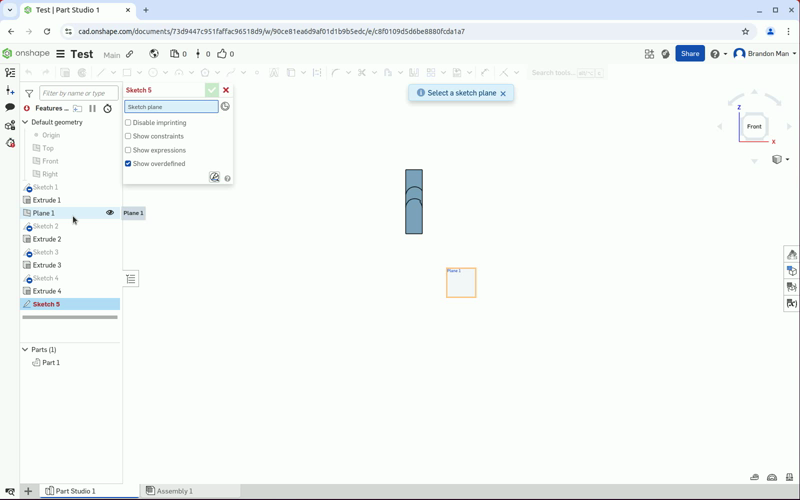
click(73, 215)
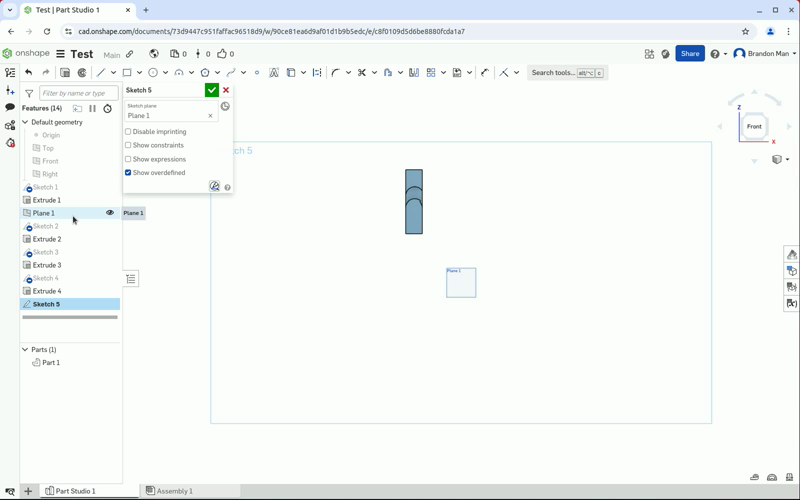
mouse_move(73, 352)
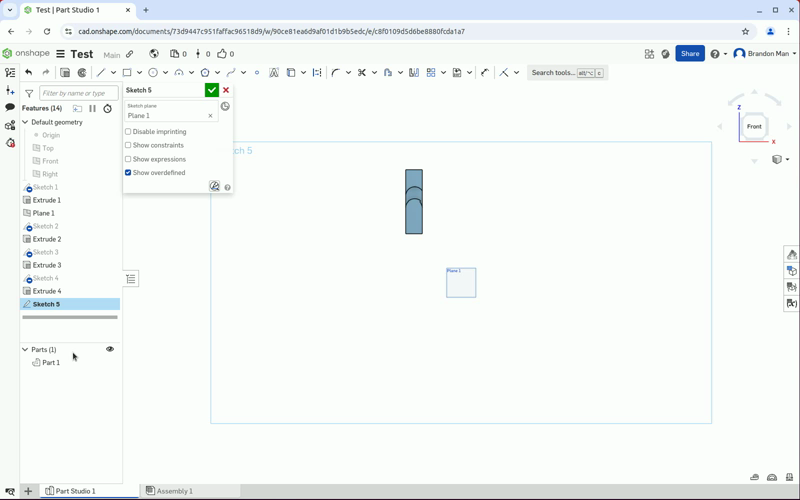
key(y)
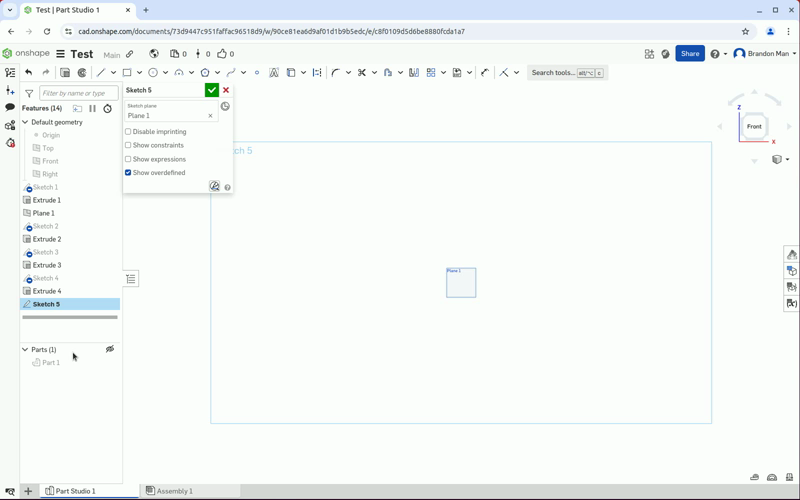
key(a)
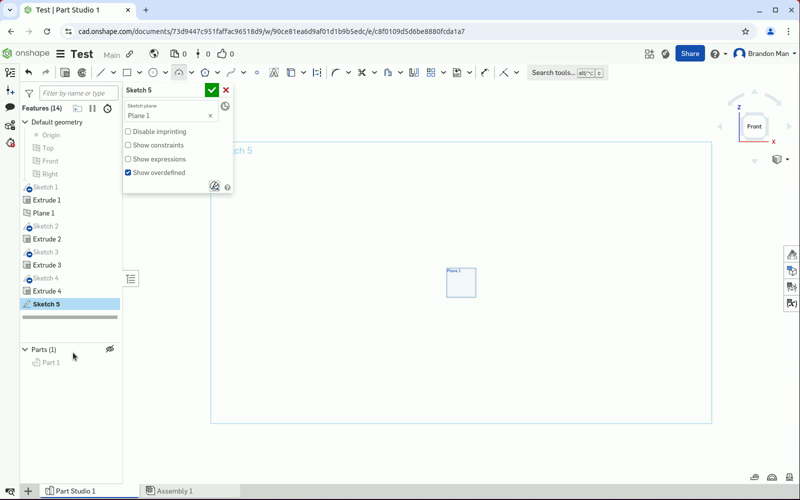
key_down(shift)
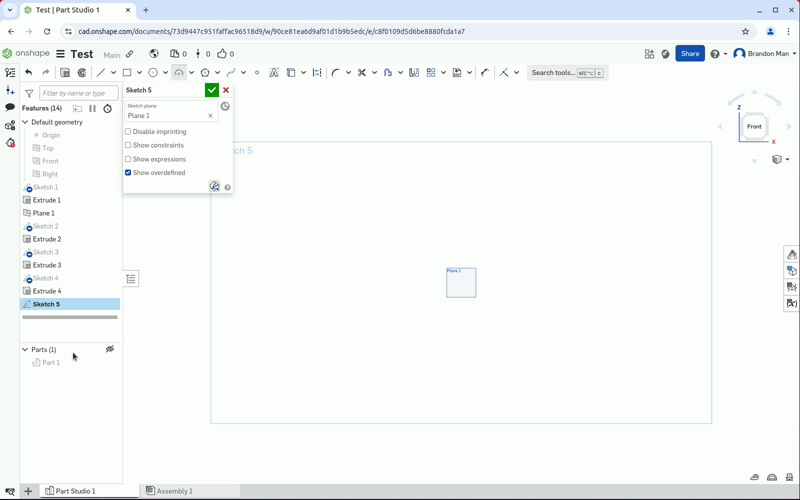
mouse_move(407, 201)
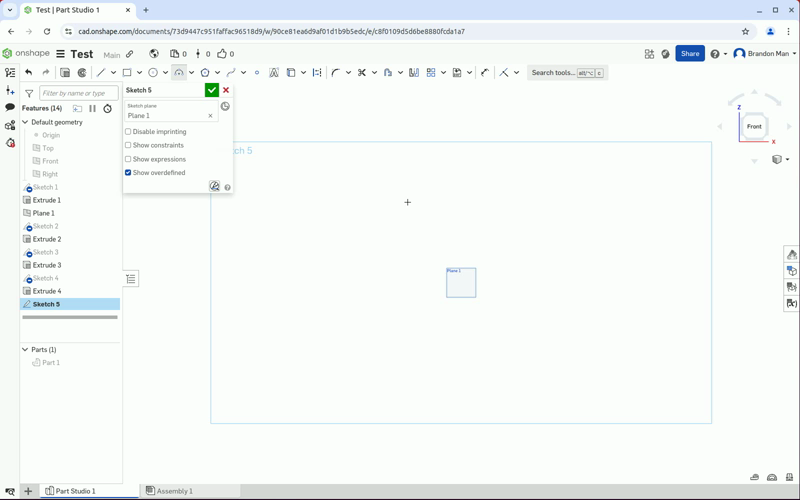
click(407, 201)
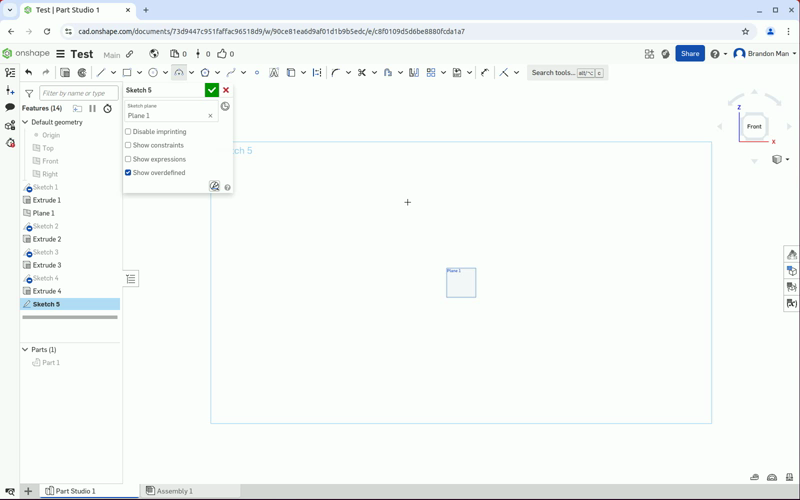
key_up(shift)
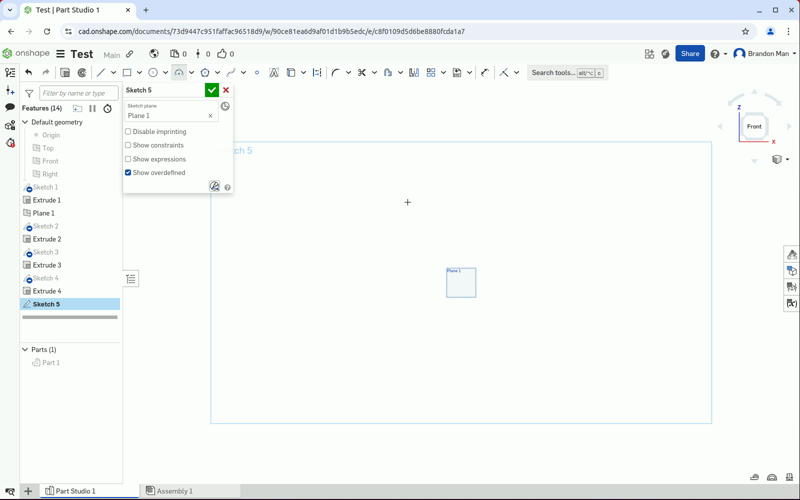
key_down(shift)
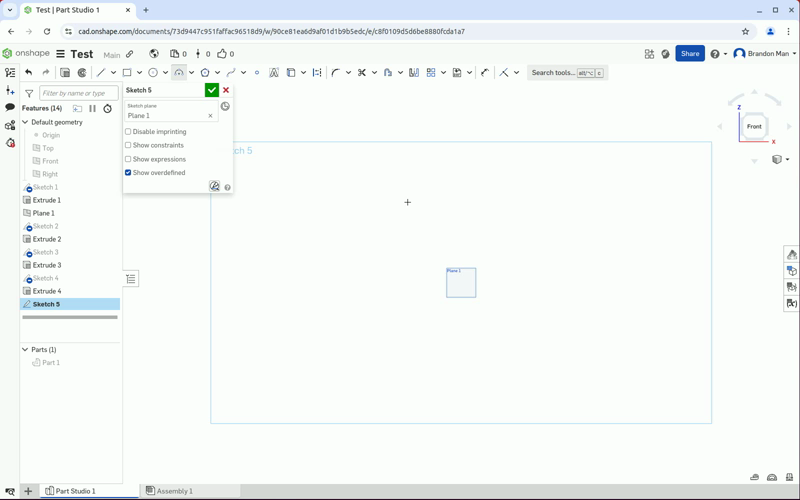
mouse_move(421, 201)
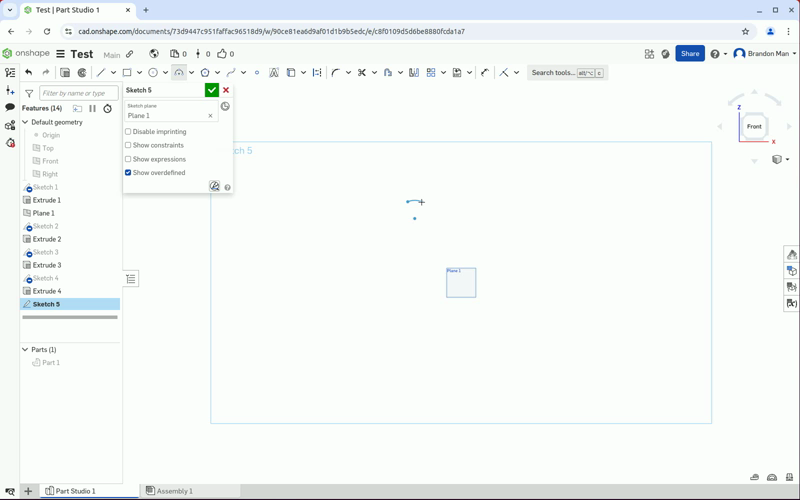
click(421, 201)
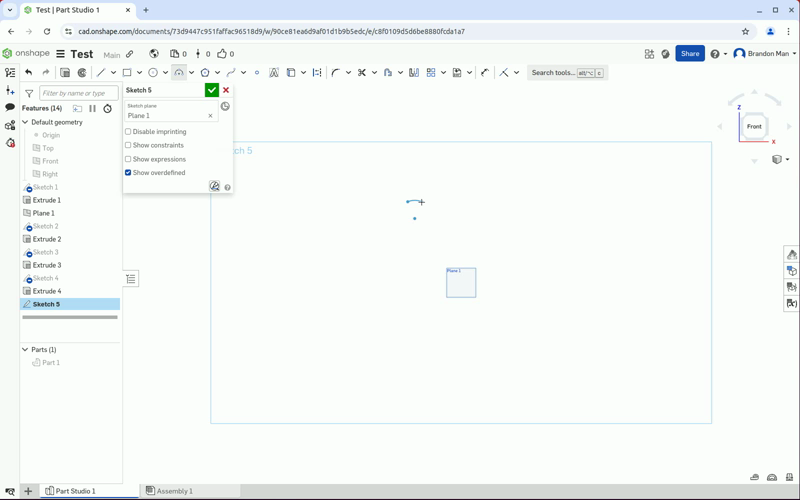
mouse_move(414, 217)
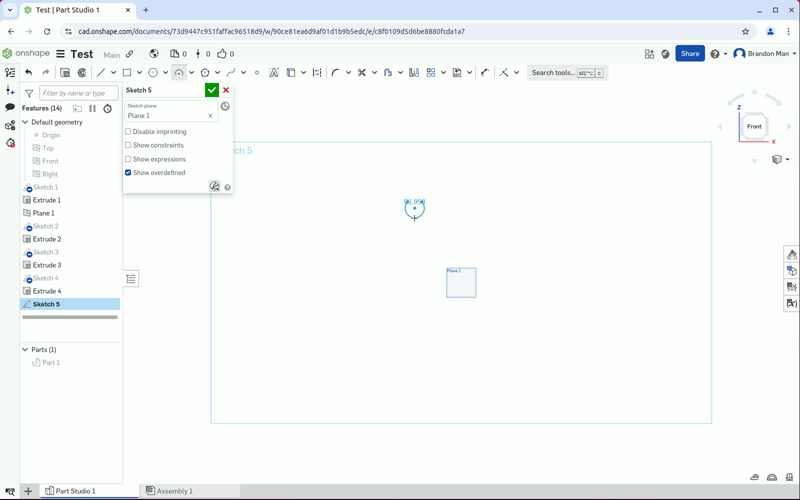
click(414, 217)
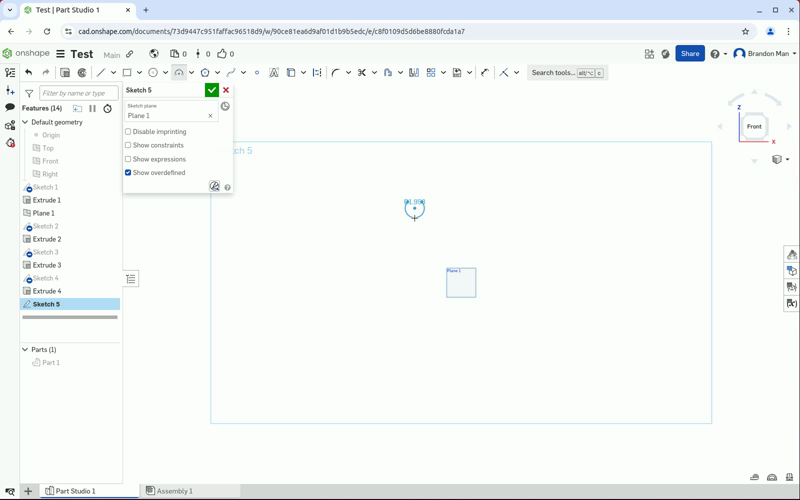
key_up(shift)
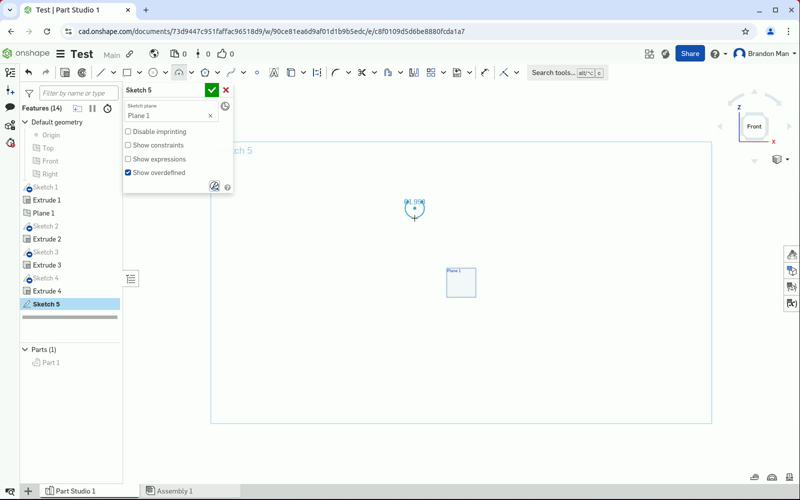
mouse_move(421, 201)
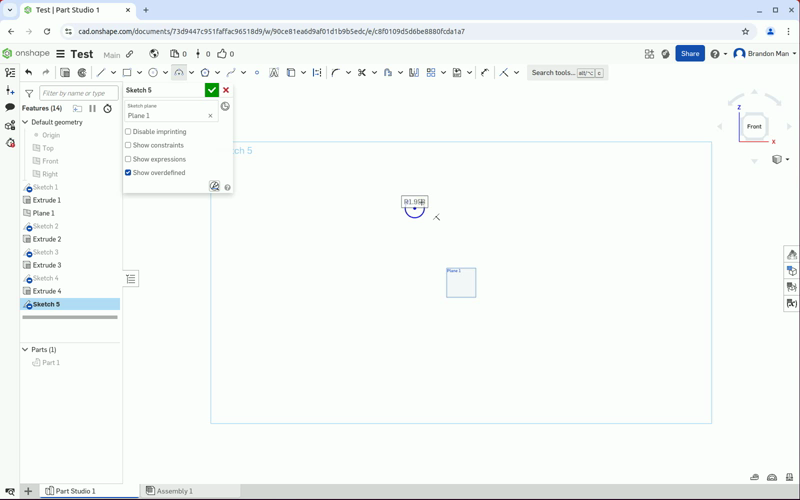
click(421, 201)
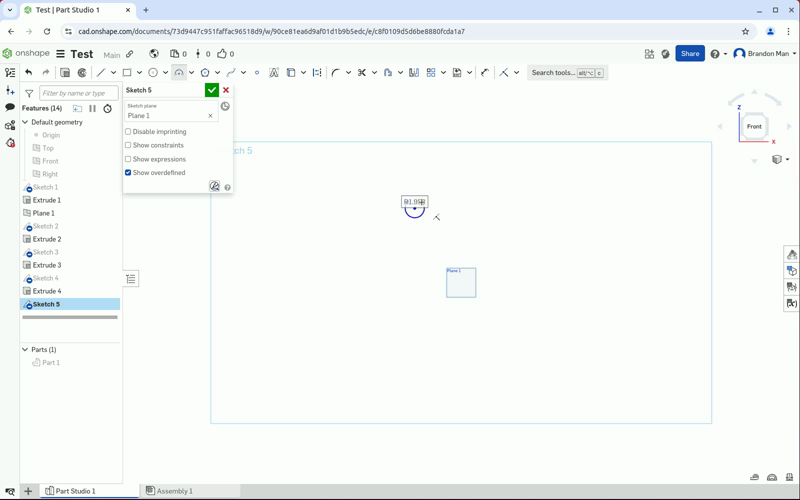
mouse_move(407, 201)
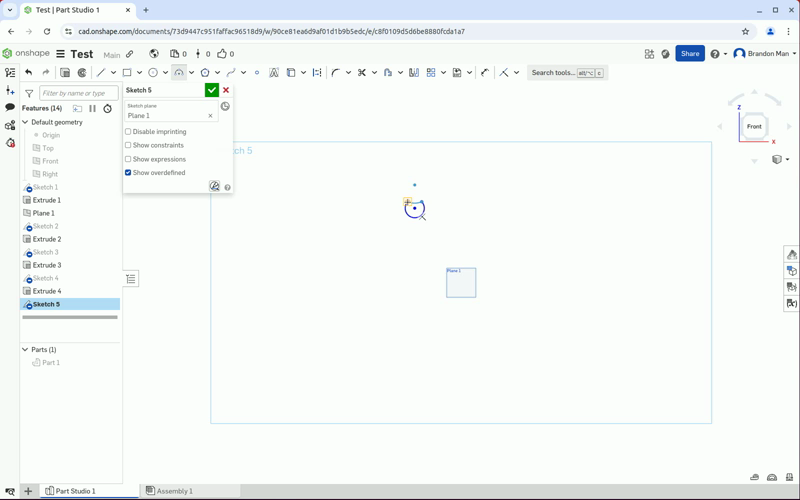
click(407, 201)
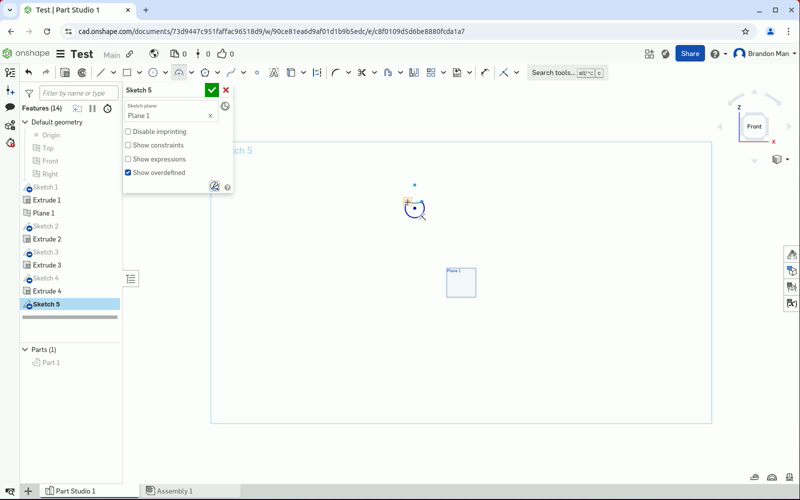
key_down(shift)
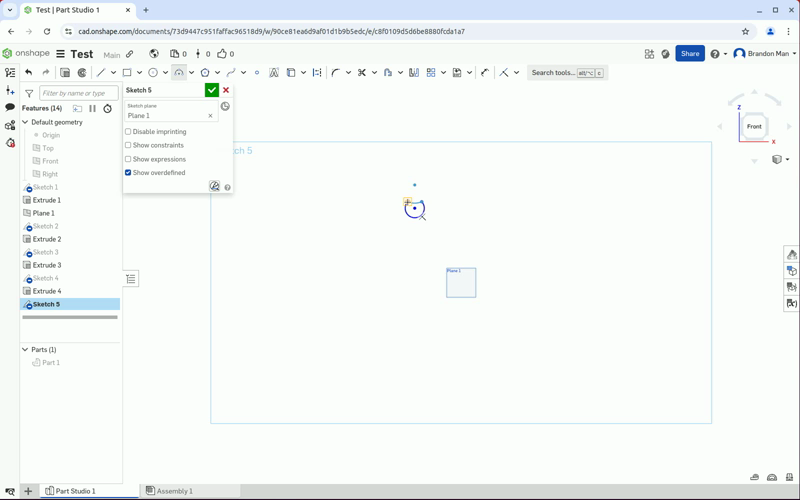
mouse_move(414, 205)
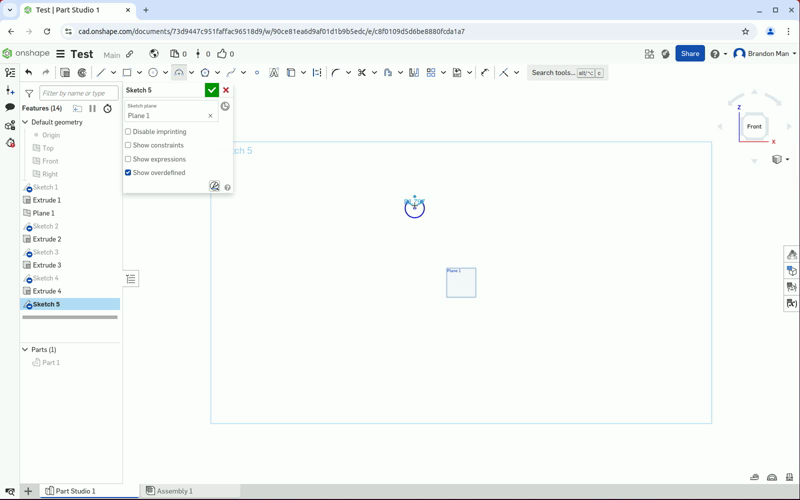
scroll(6)
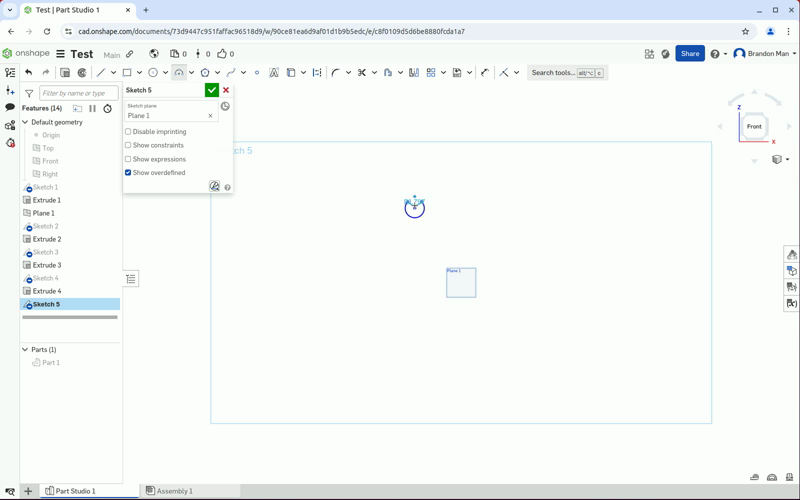
scroll(6)
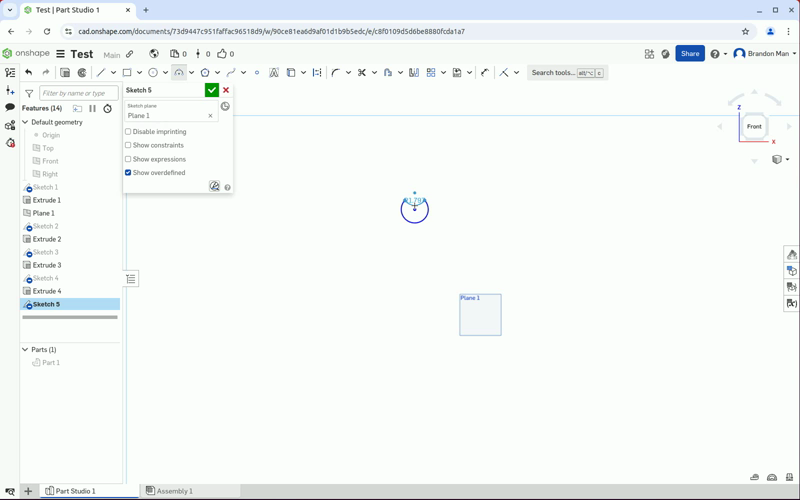
scroll(6)
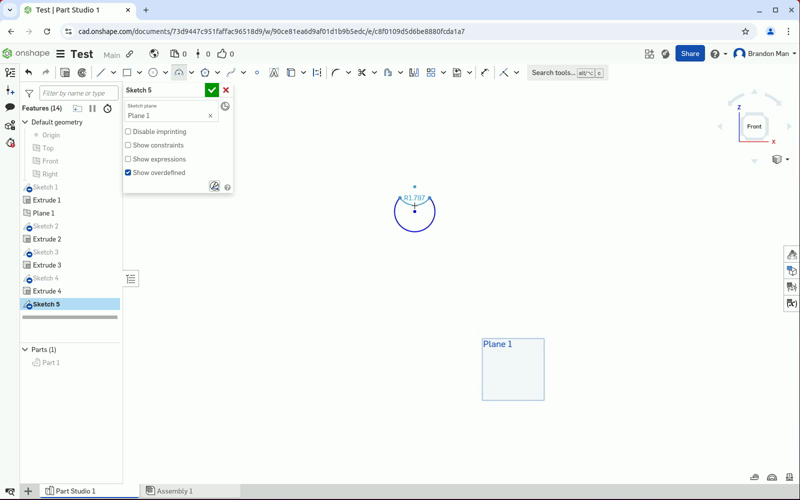
scroll(6)
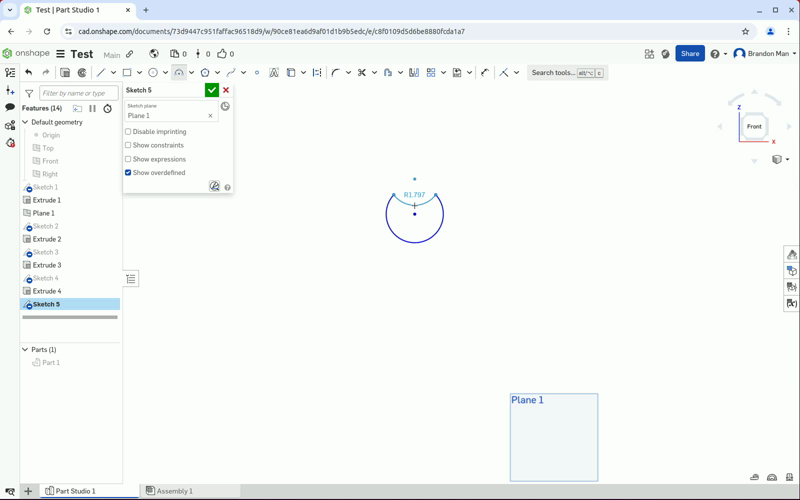
scroll(6)
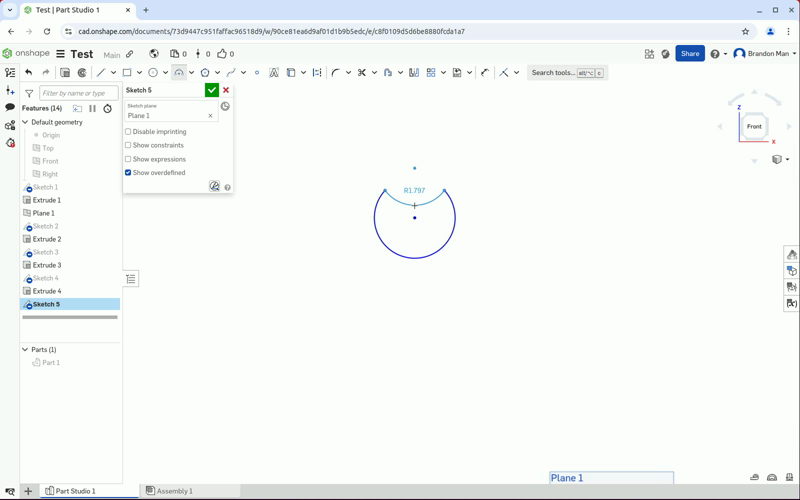
scroll(6)
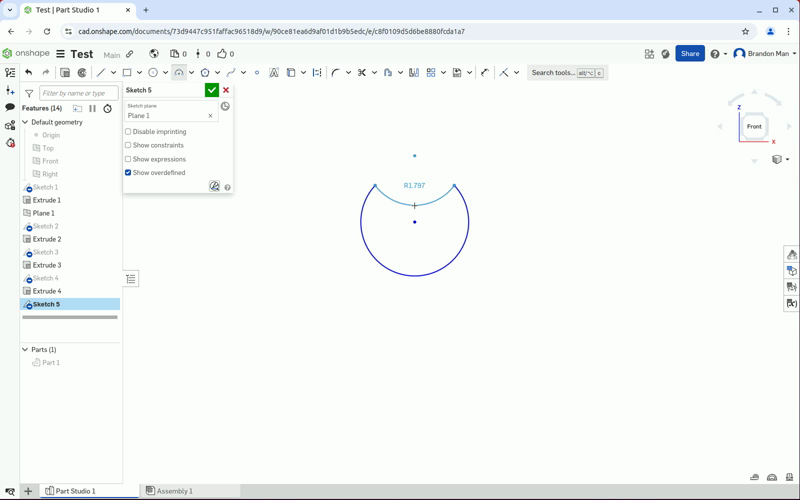
scroll(6)
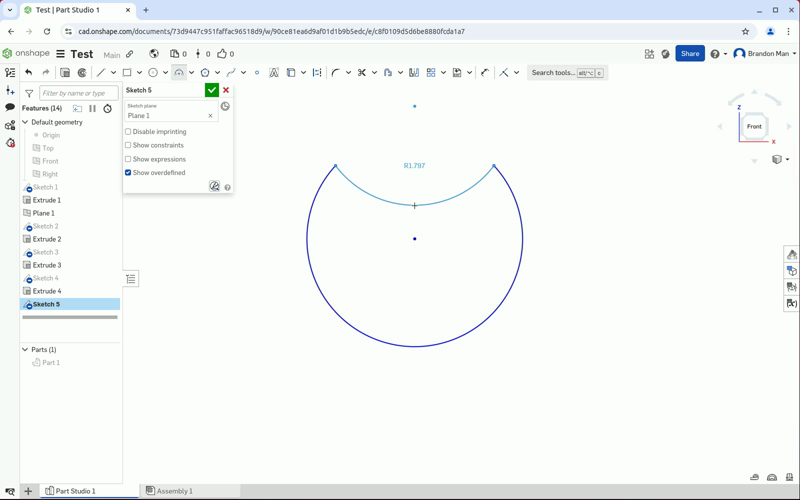
click(414, 205)
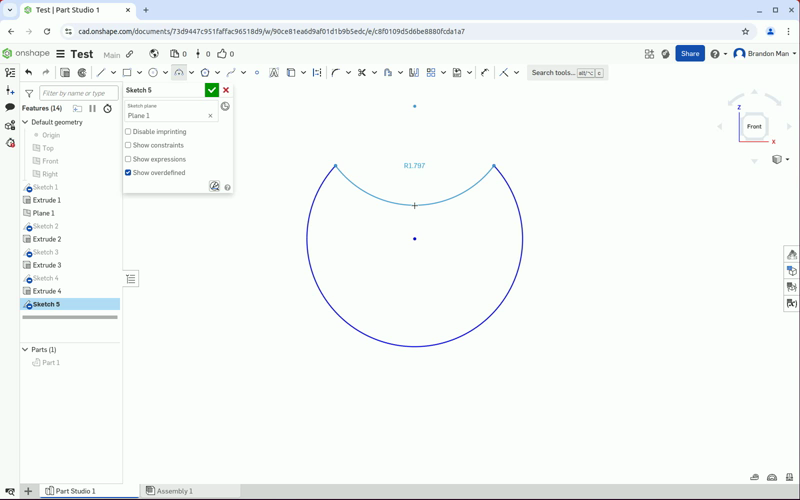
scroll(-6)
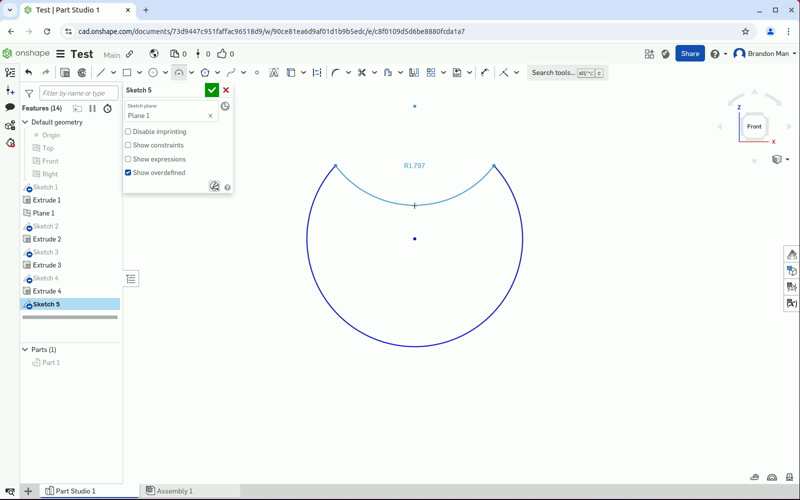
scroll(-6)
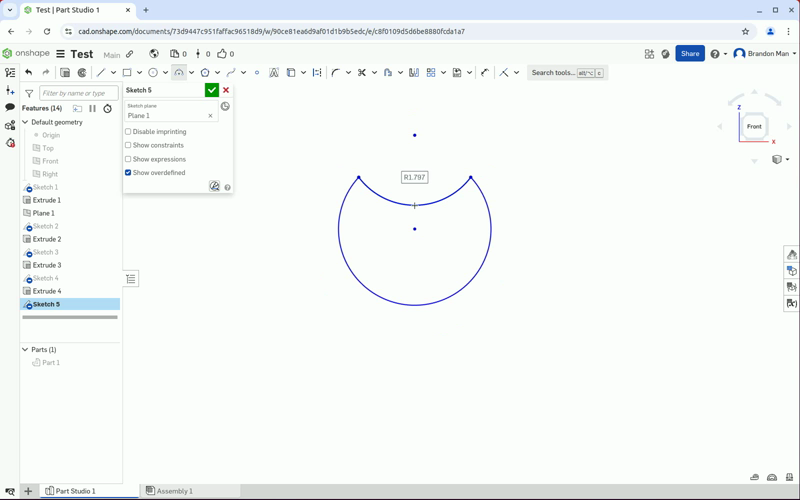
scroll(-6)
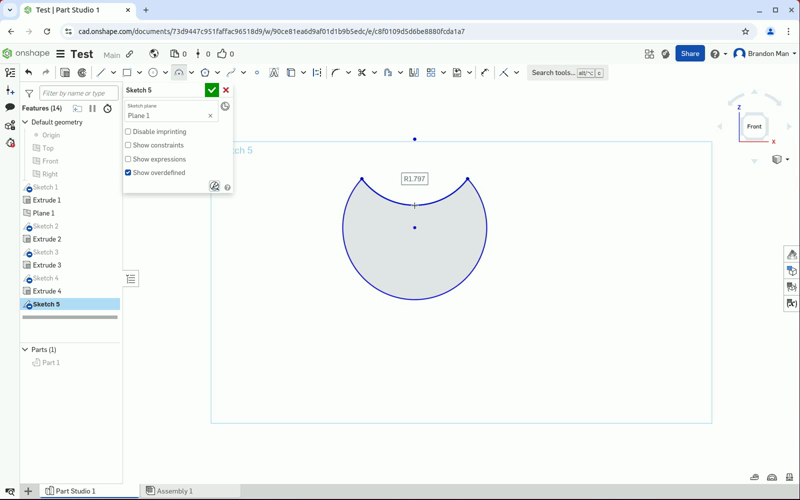
scroll(-6)
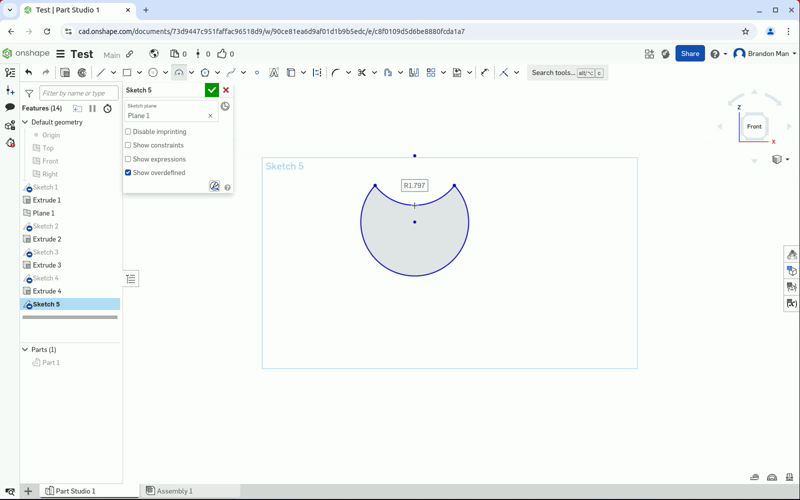
scroll(-6)
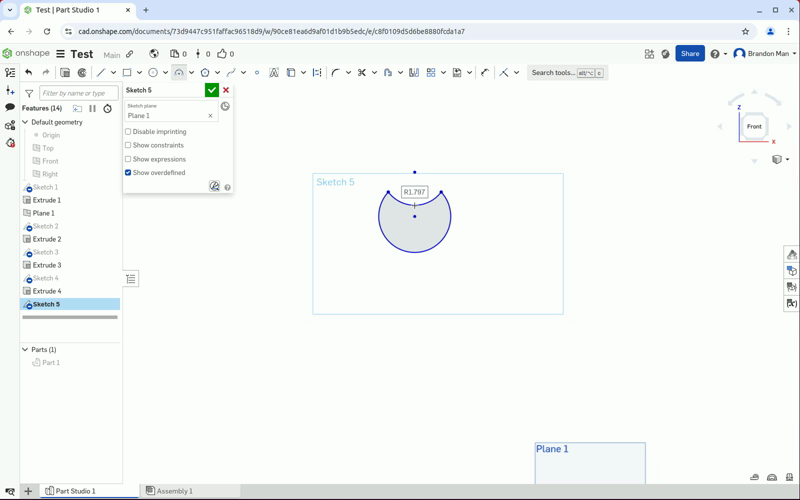
scroll(-6)
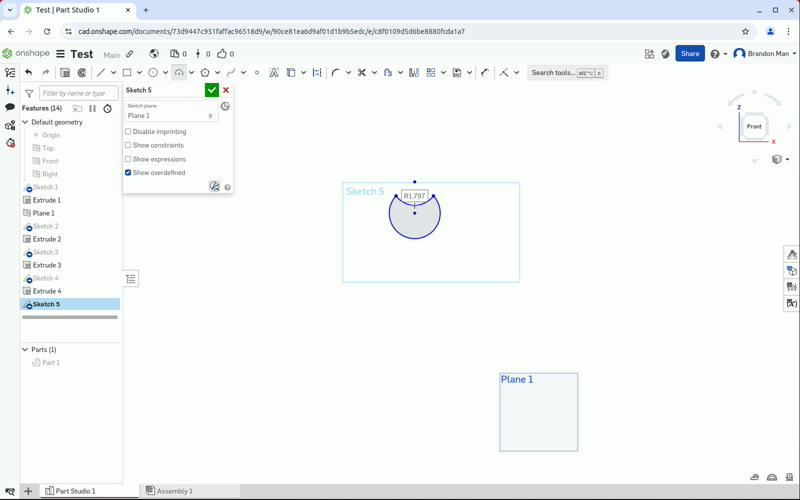
scroll(-6)
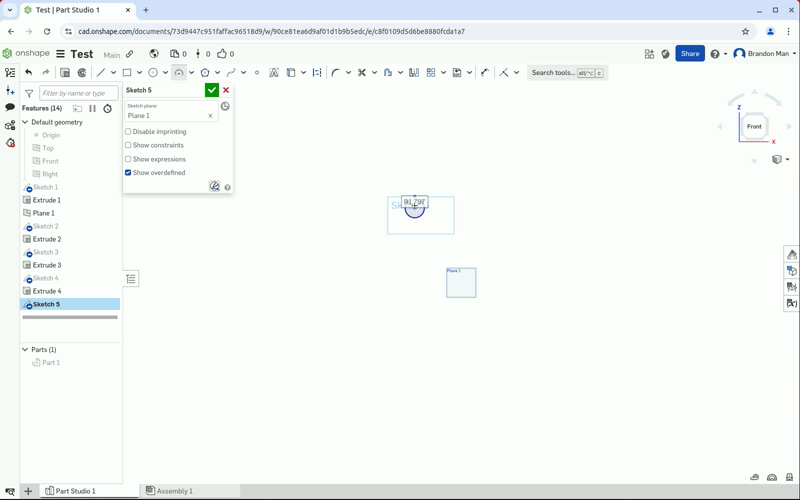
key_up(shift)
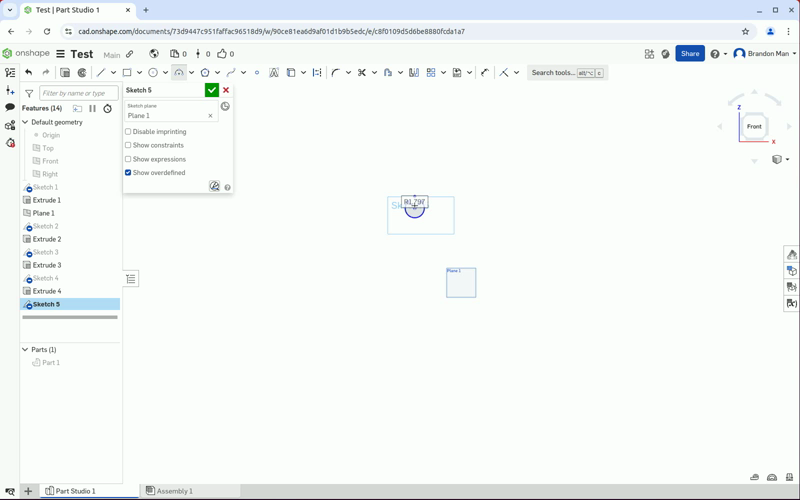
key(esc)
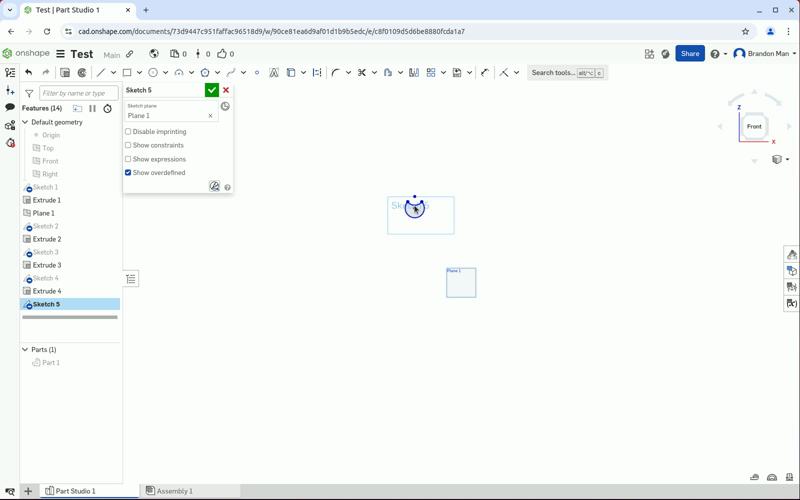
mouse_move(416, 212)
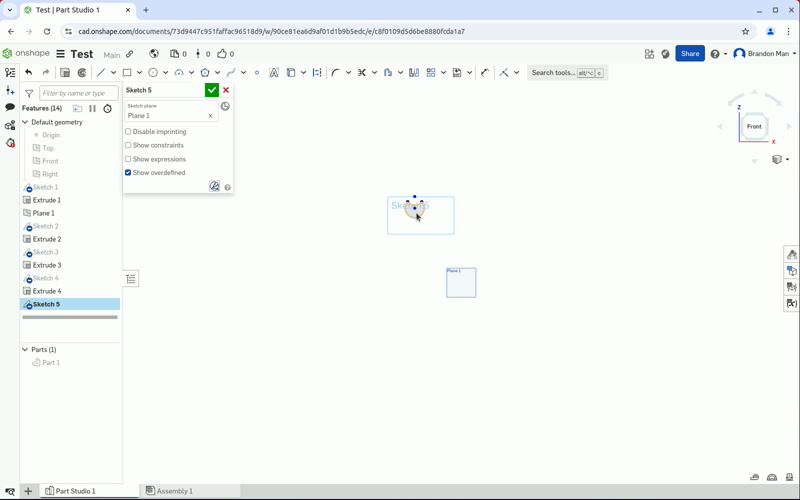
scroll(6)
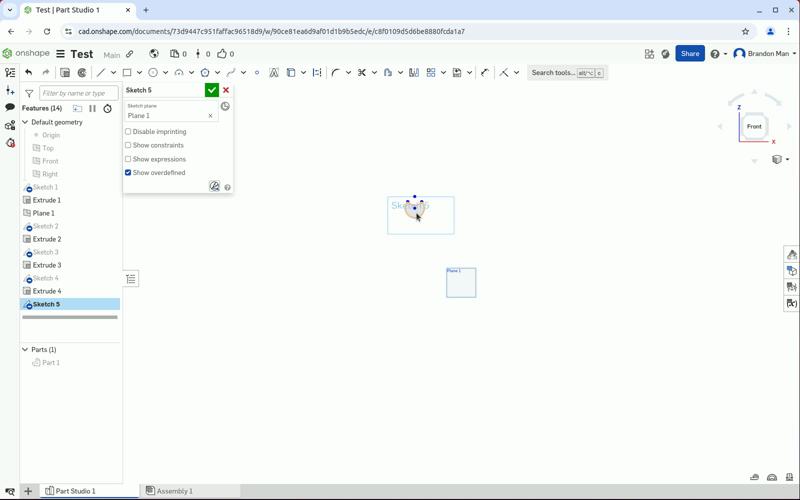
scroll(6)
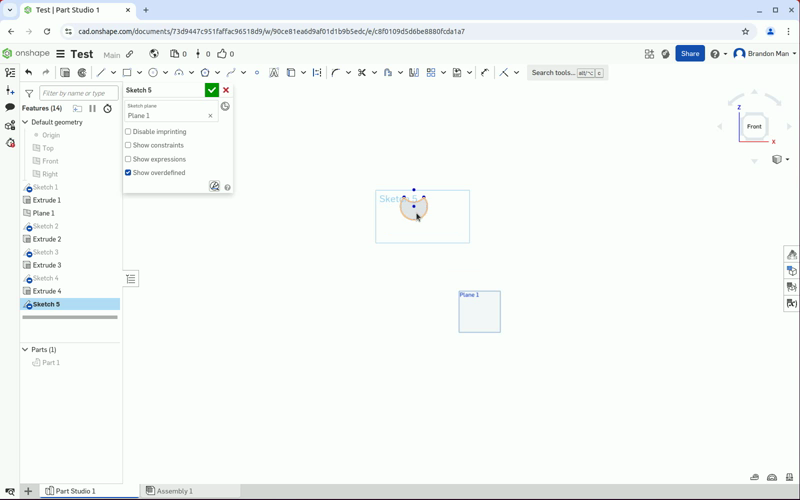
scroll(6)
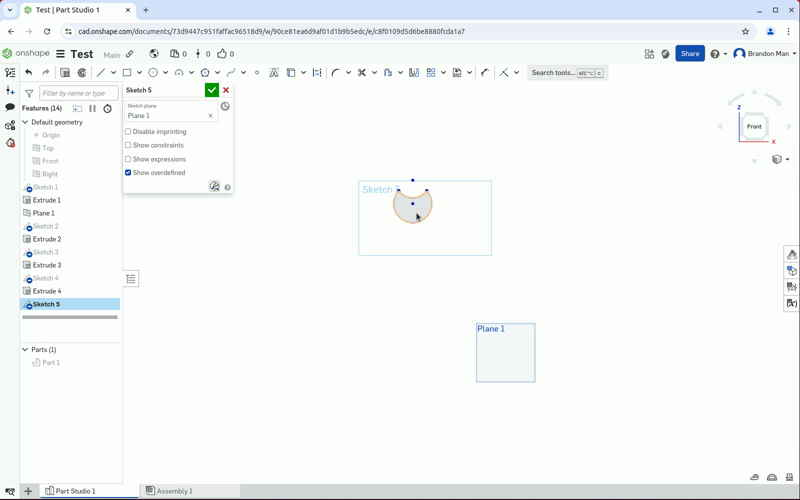
scroll(6)
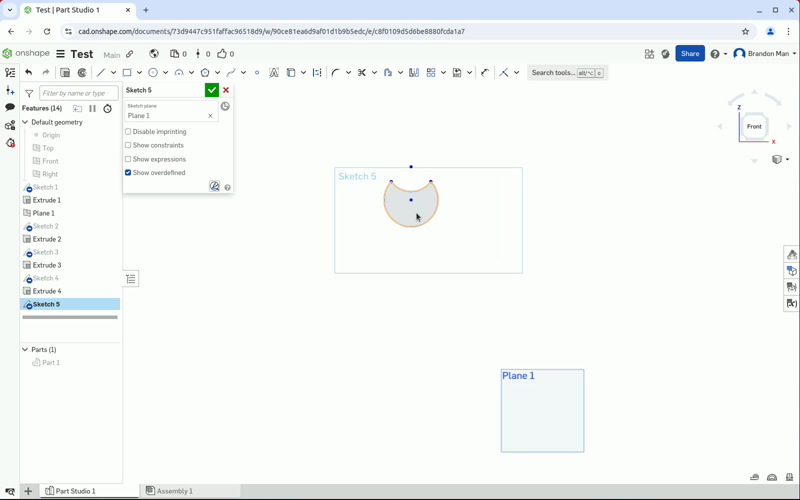
scroll(6)
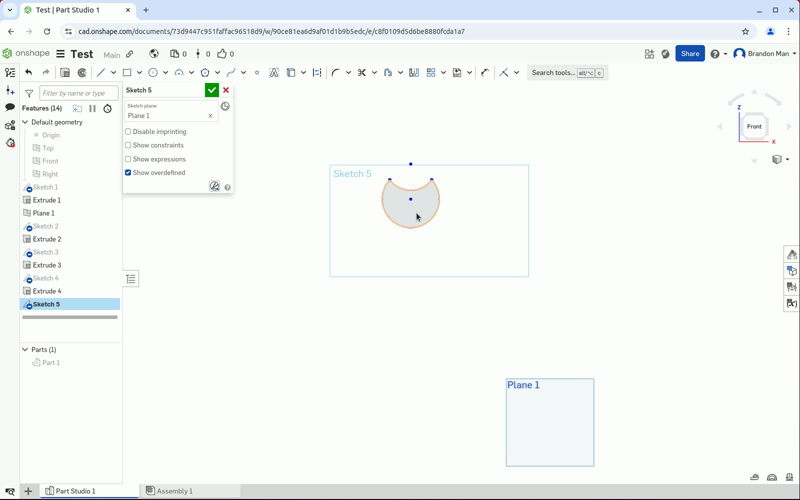
scroll(6)
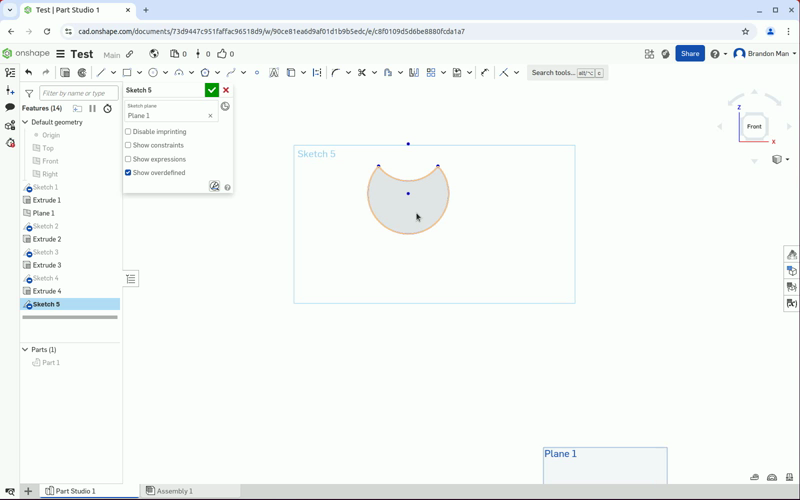
scroll(6)
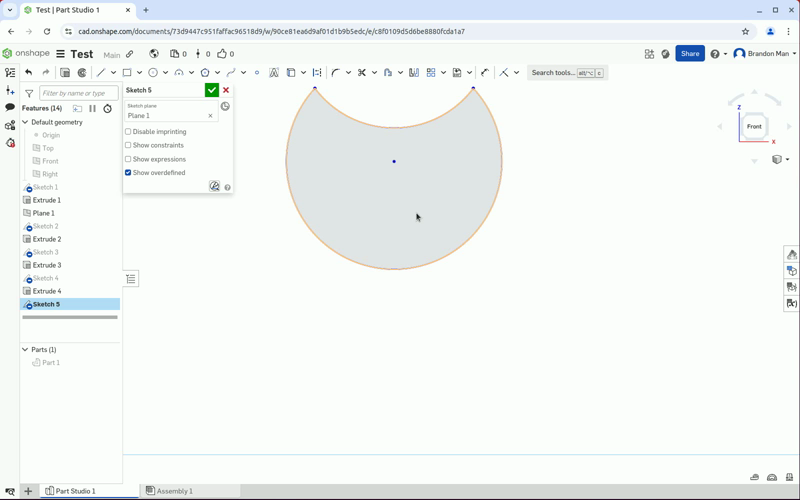
click(416, 212)
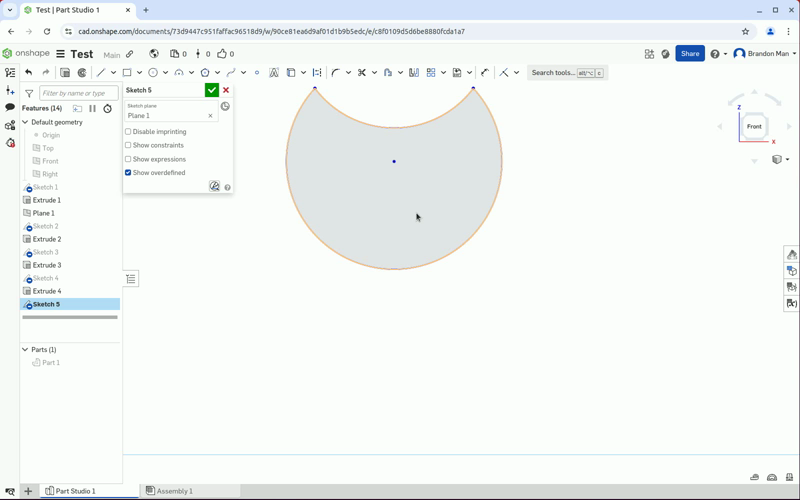
scroll(-6)
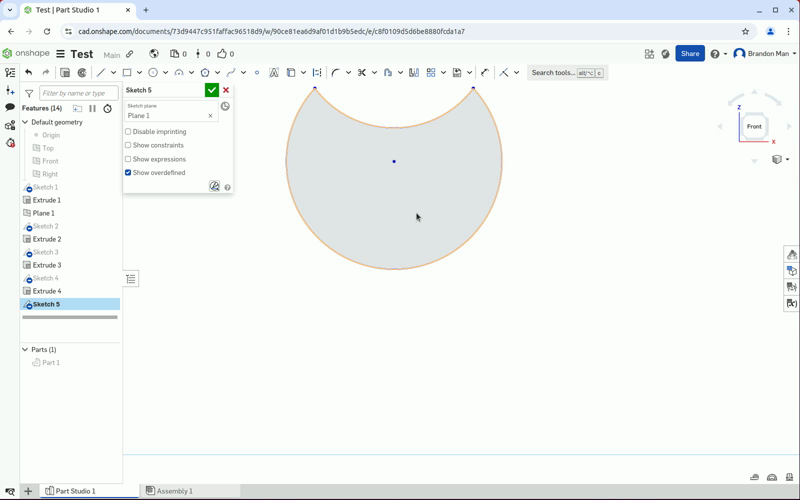
scroll(-6)
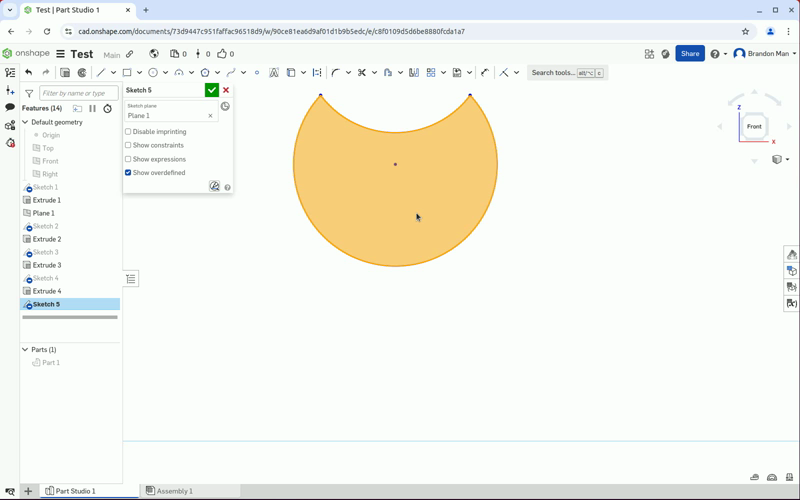
scroll(-6)
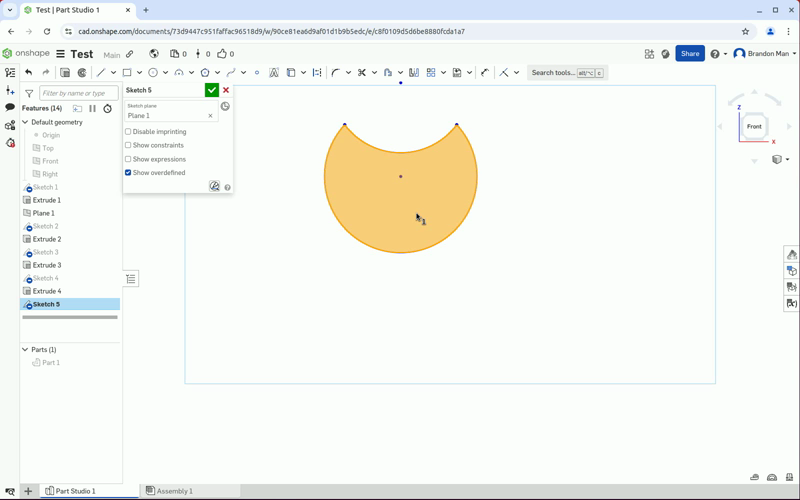
scroll(-6)
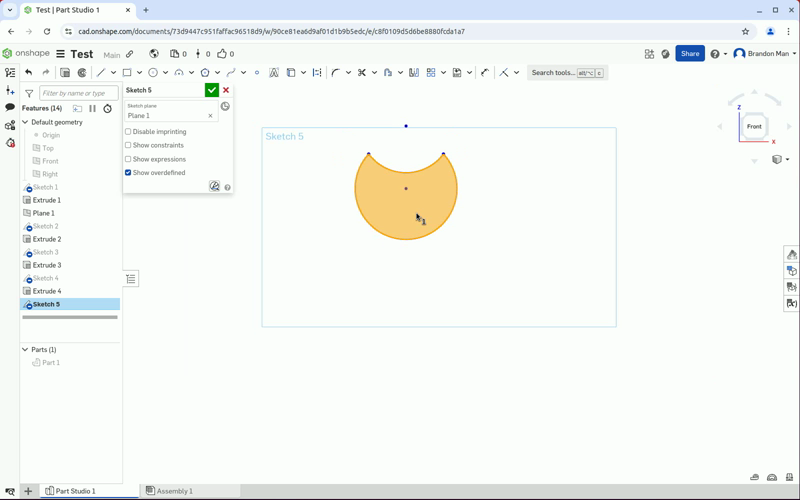
scroll(-6)
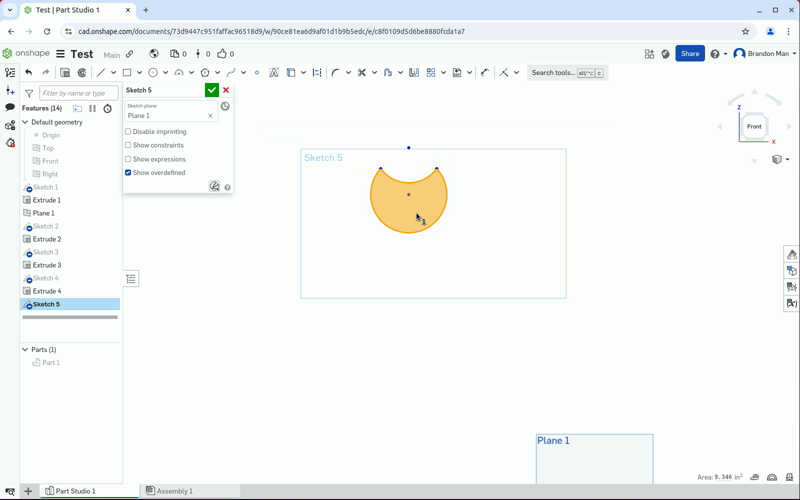
scroll(-6)
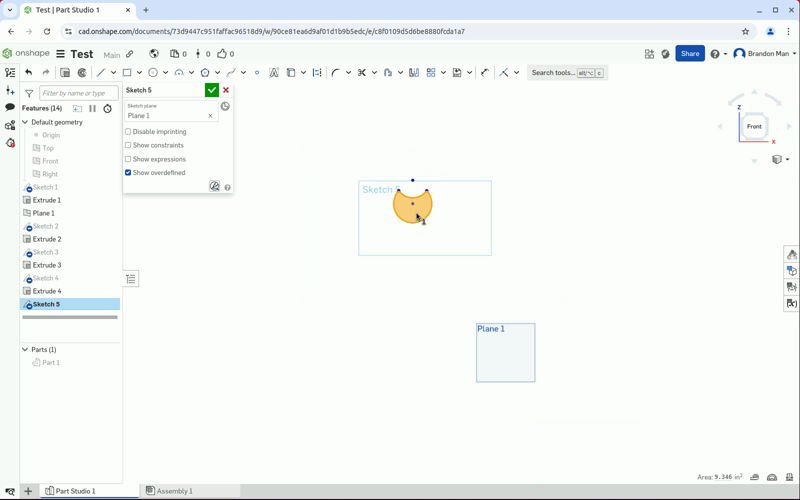
scroll(-6)
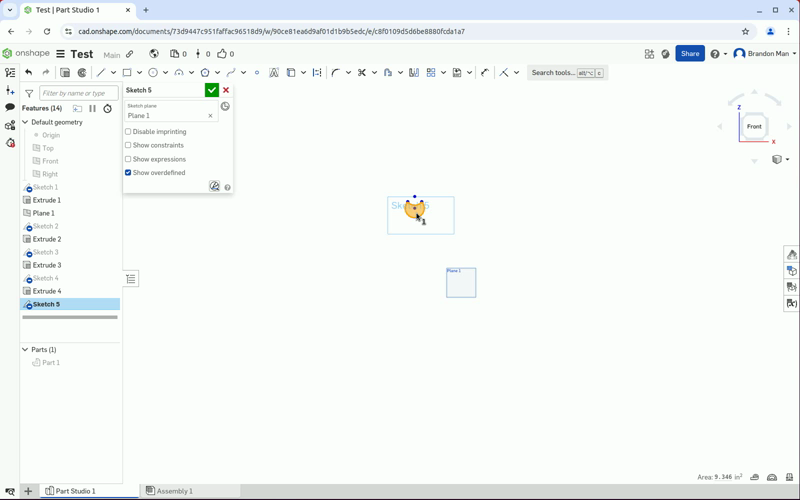
mouse_move(73, 352)
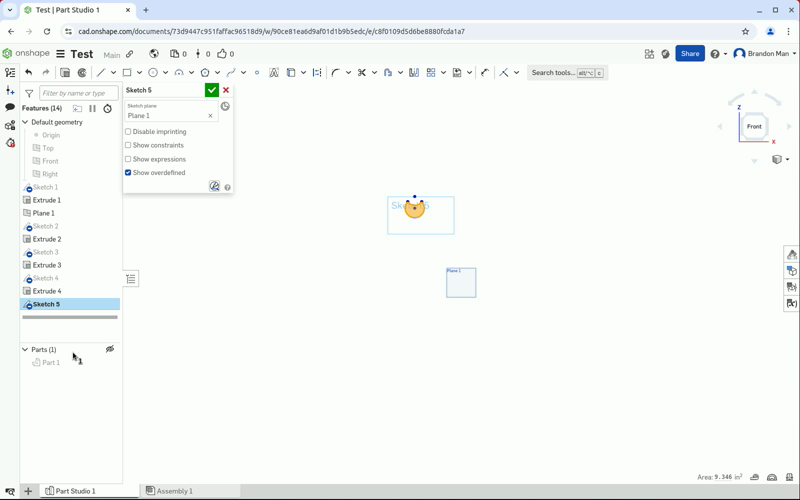
key(shift+y)
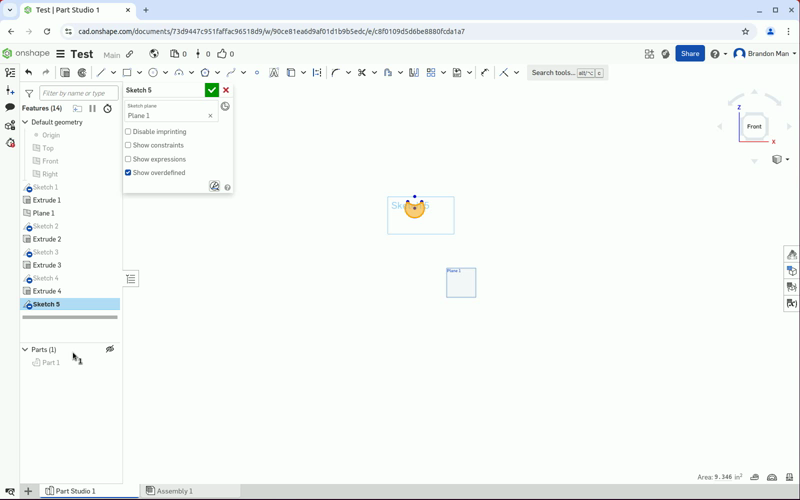
key(shift+e)
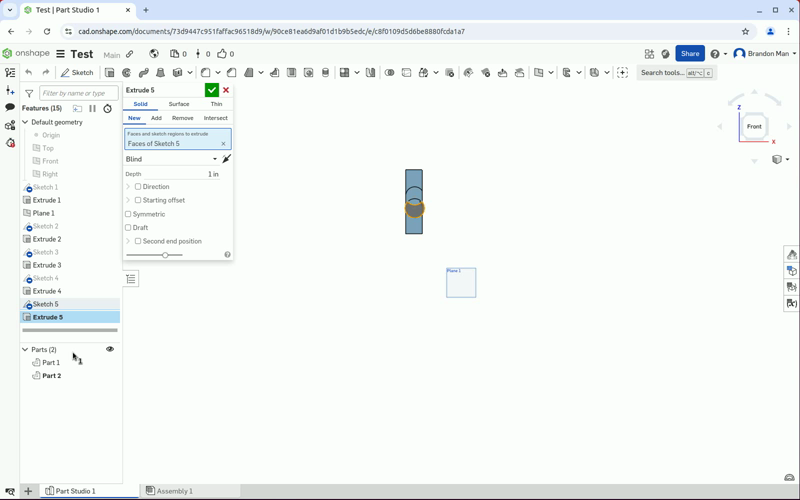
mouse_move(143, 106)
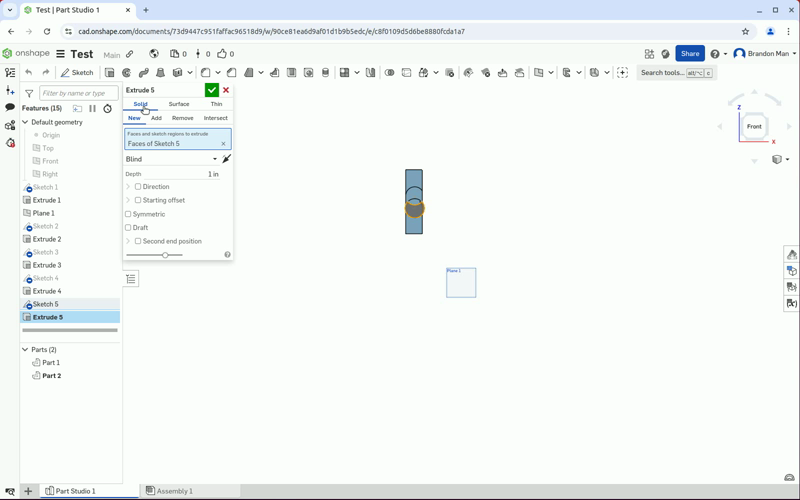
click(143, 106)
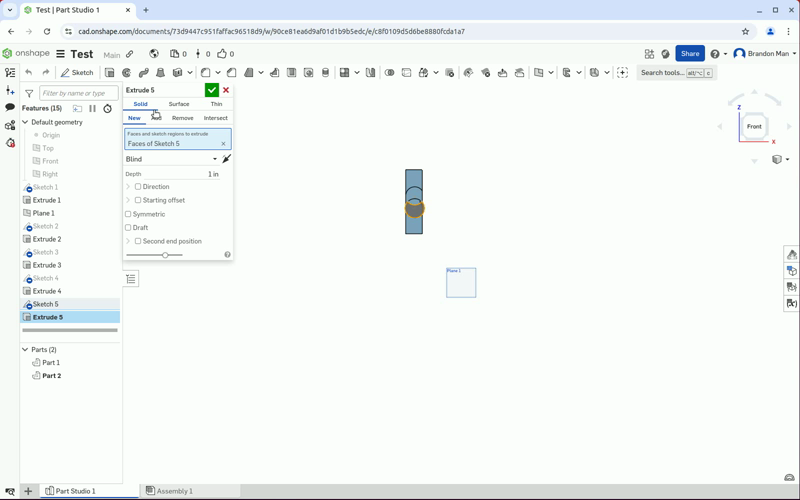
mouse_move(186, 120)
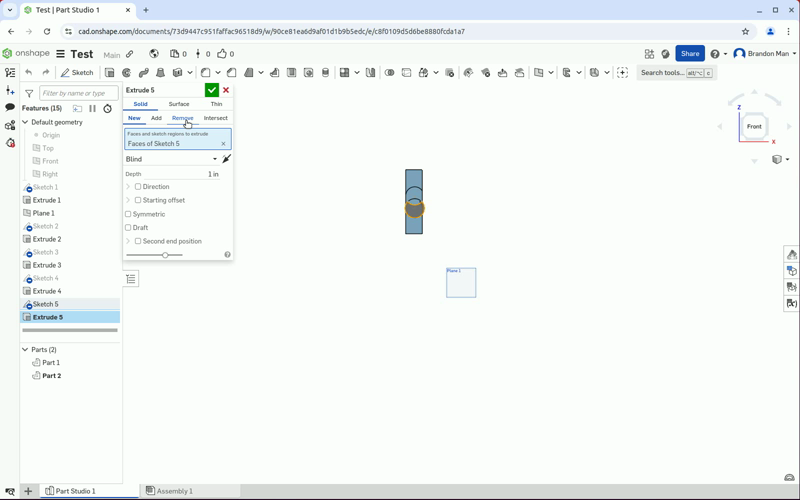
click(186, 120)
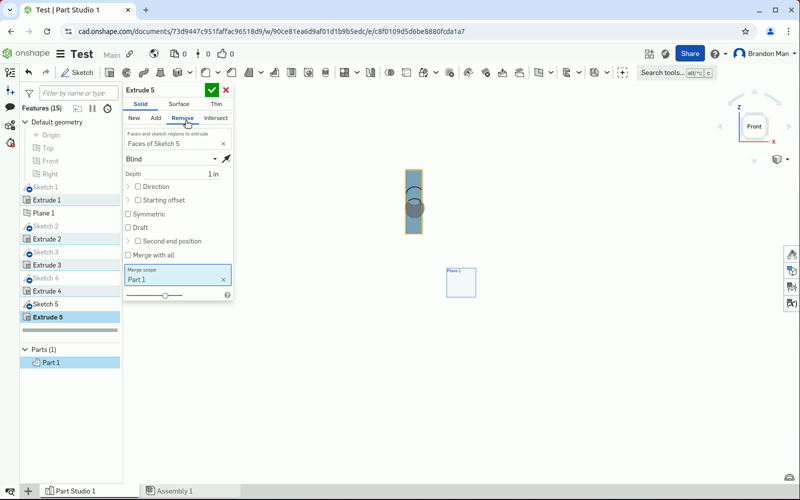
key(tab, 4)
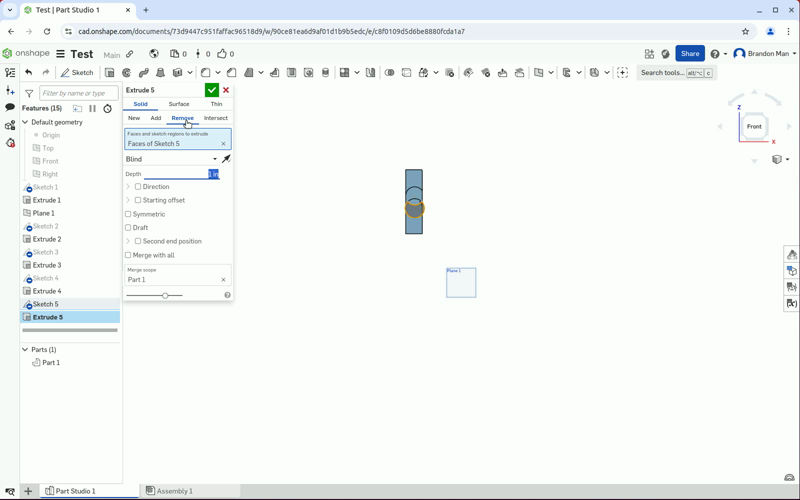
text(3.851)
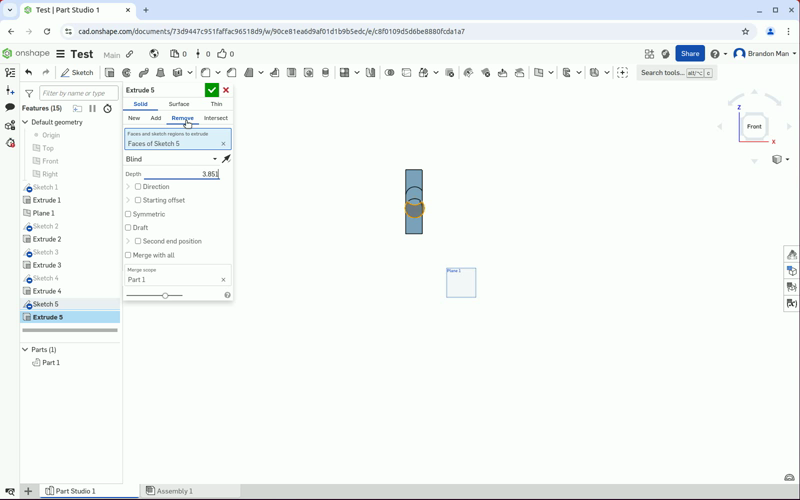
key(tab, 6)
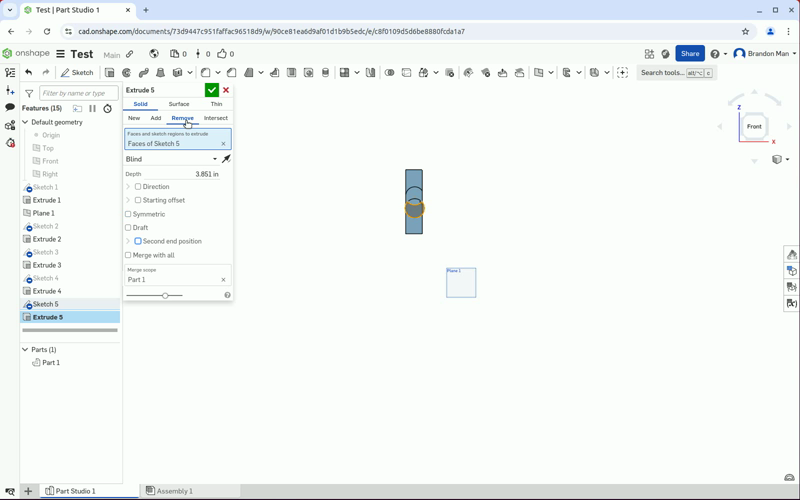
key(space)
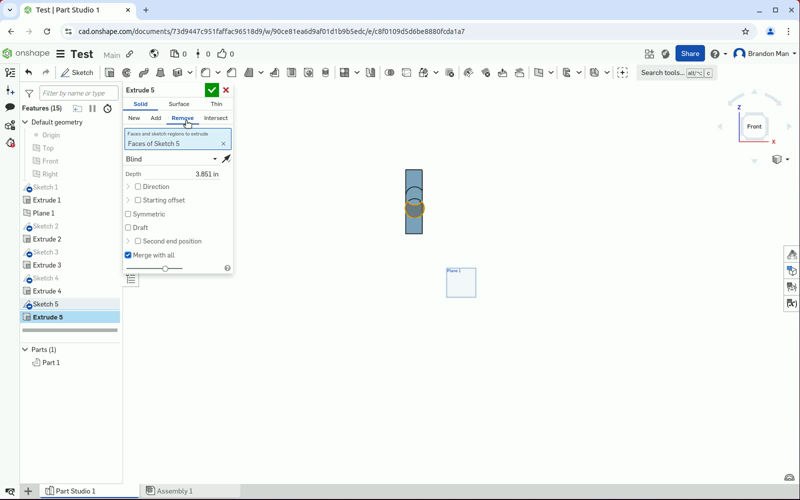
key(enter)
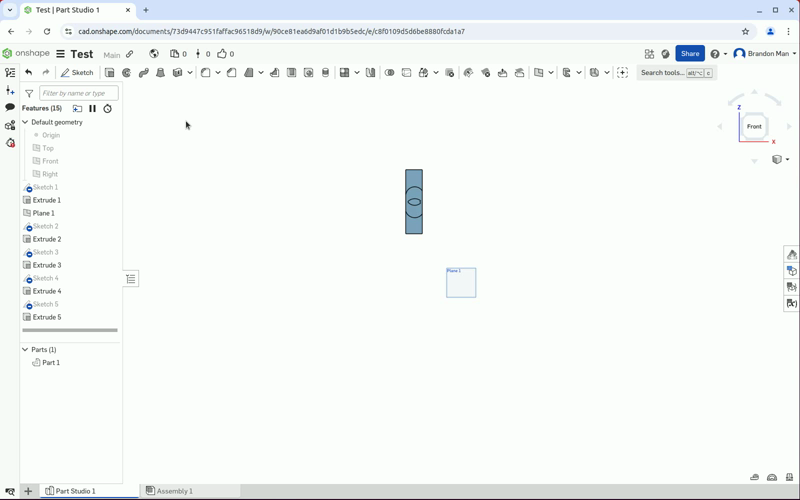
key(shift+h)
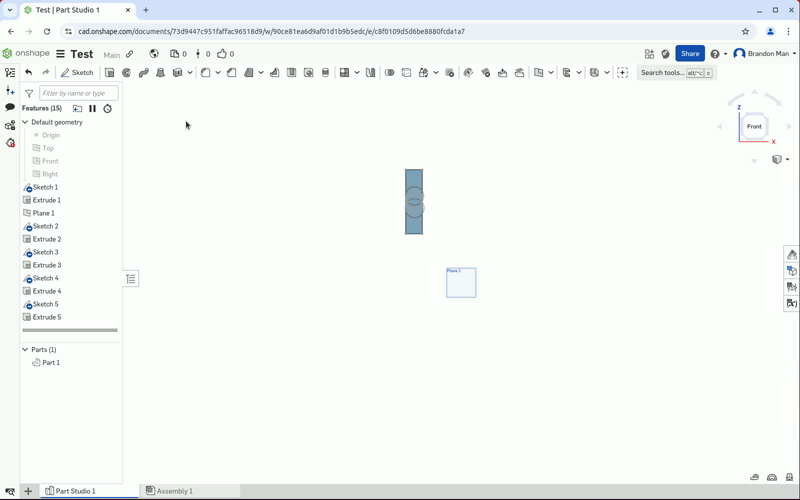
key(shift+h)
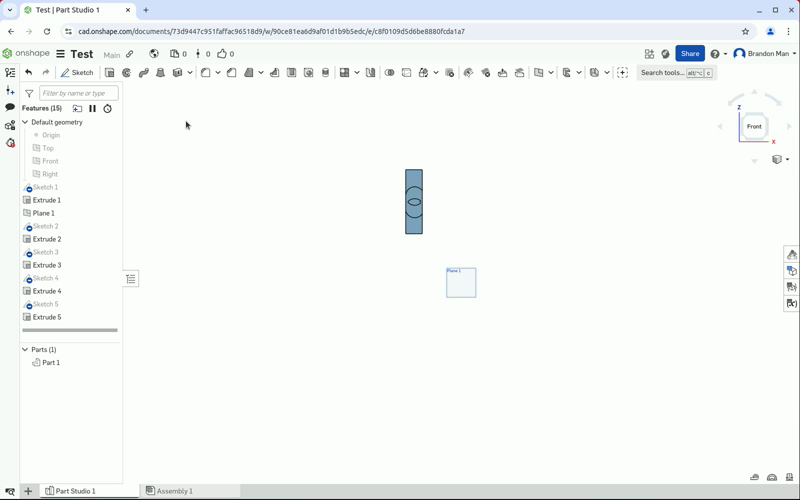
mouse_move(73, 189)
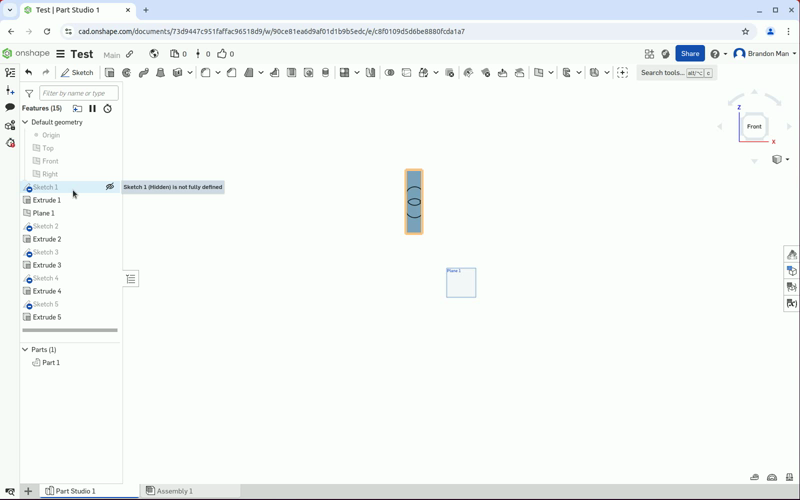
click(73, 189)
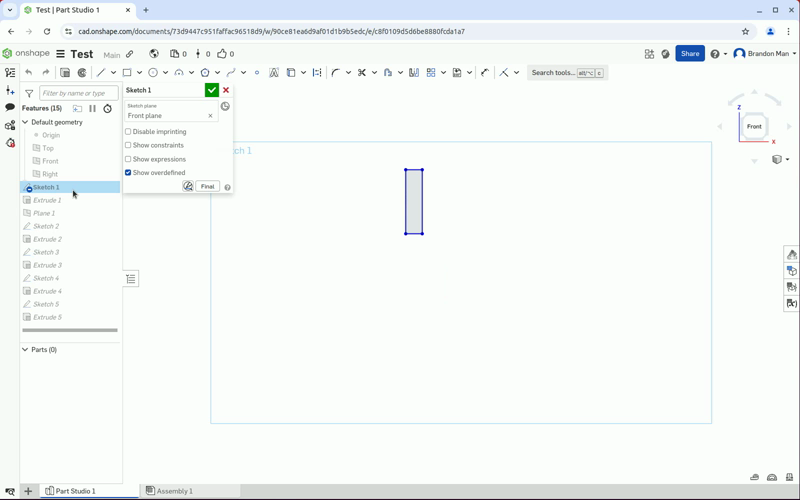
mouse_move(229, 92)
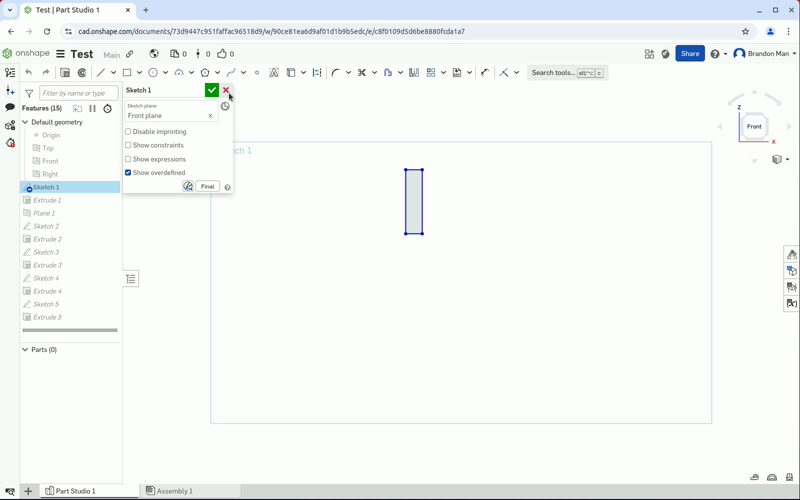
click(229, 92)
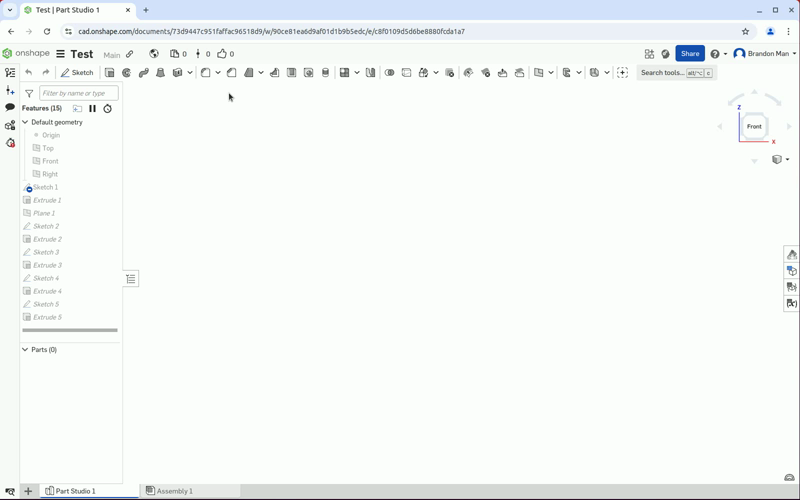
key(shift+s)
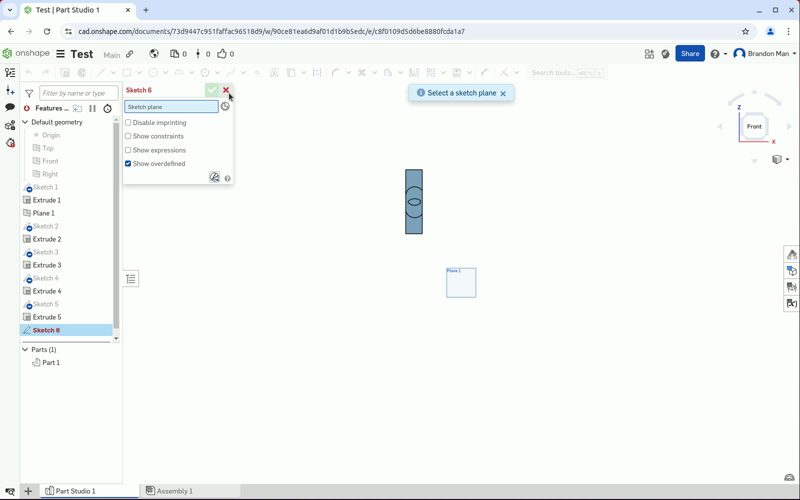
mouse_move(69, 215)
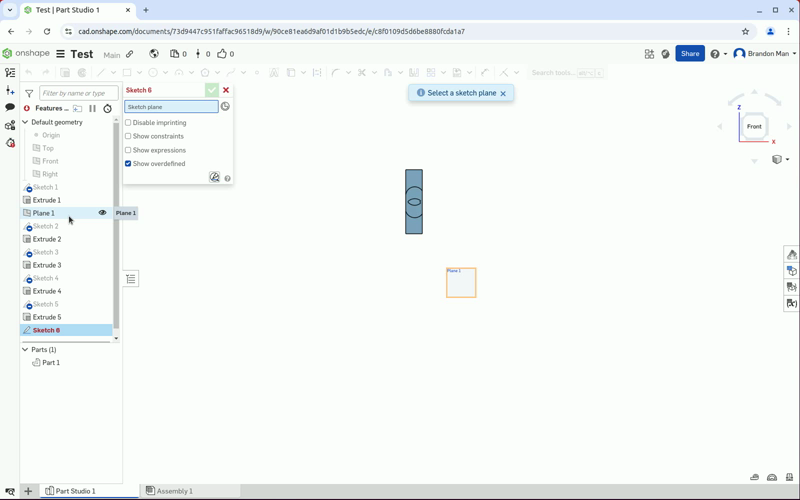
click(69, 215)
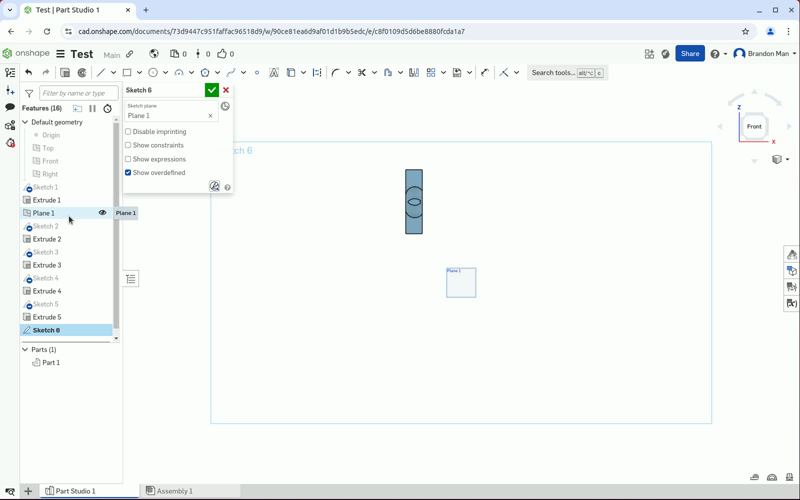
mouse_move(73, 352)
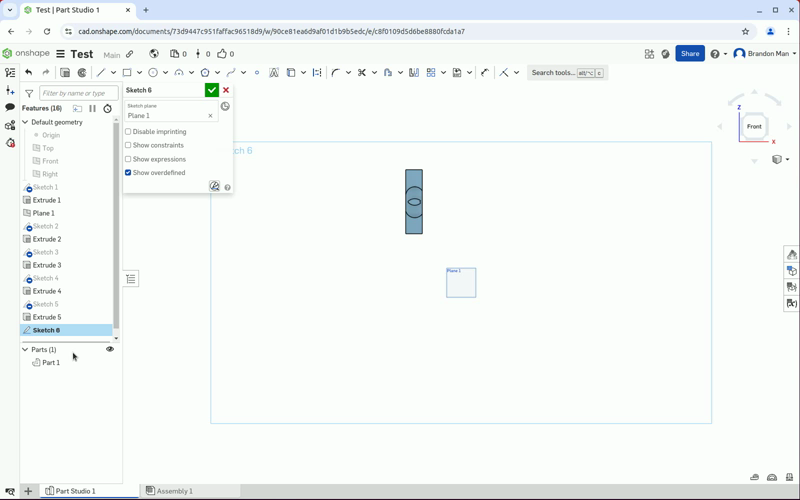
key(y)
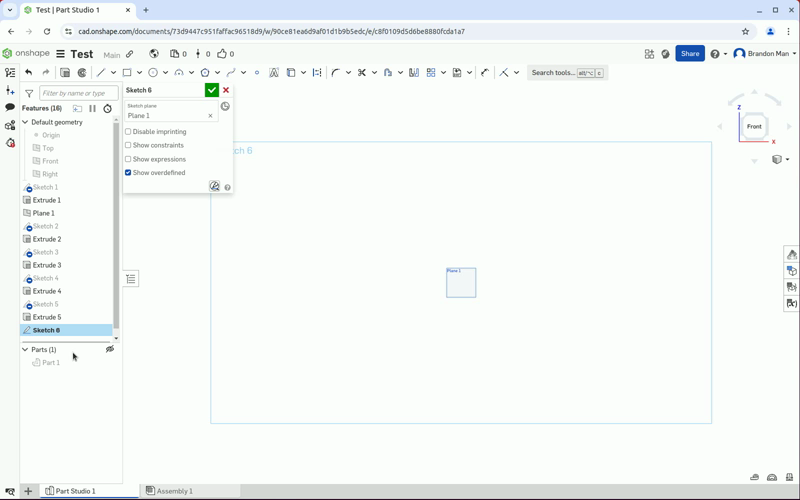
key(a)
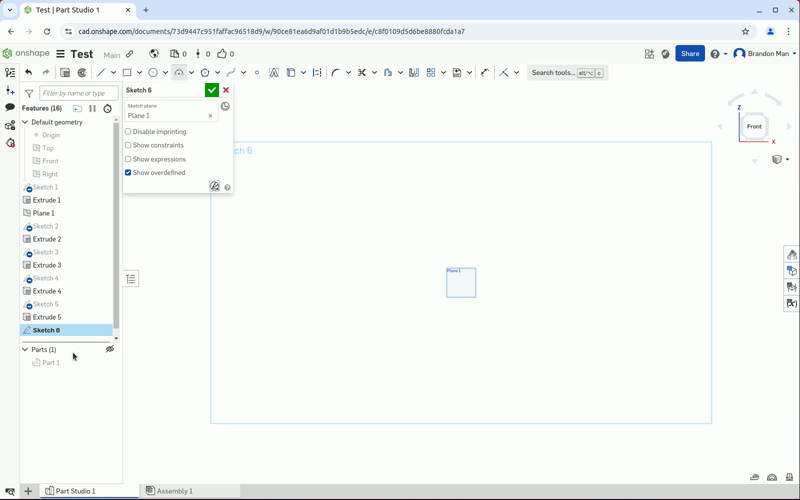
key_down(shift)
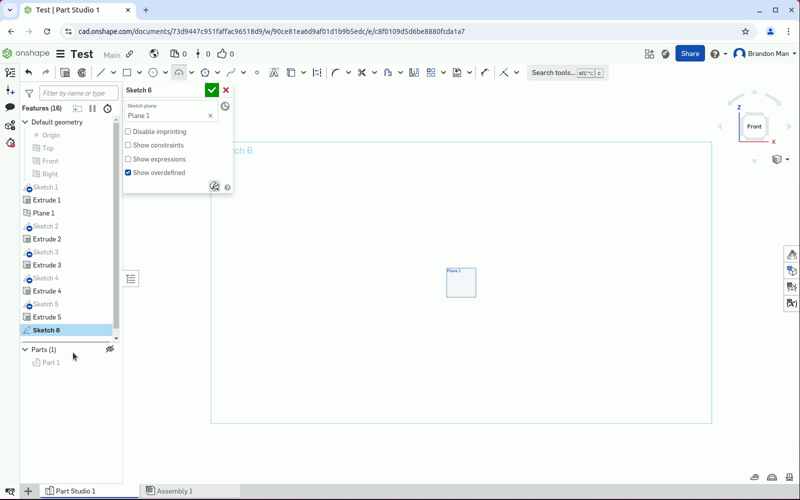
mouse_move(407, 201)
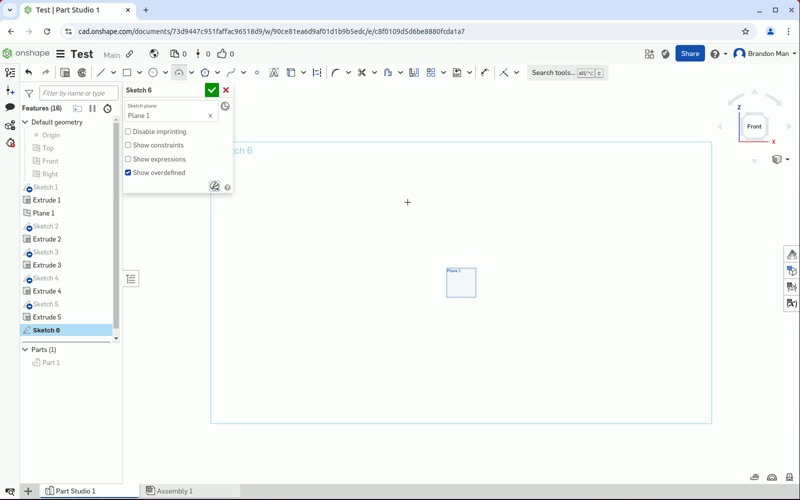
click(407, 201)
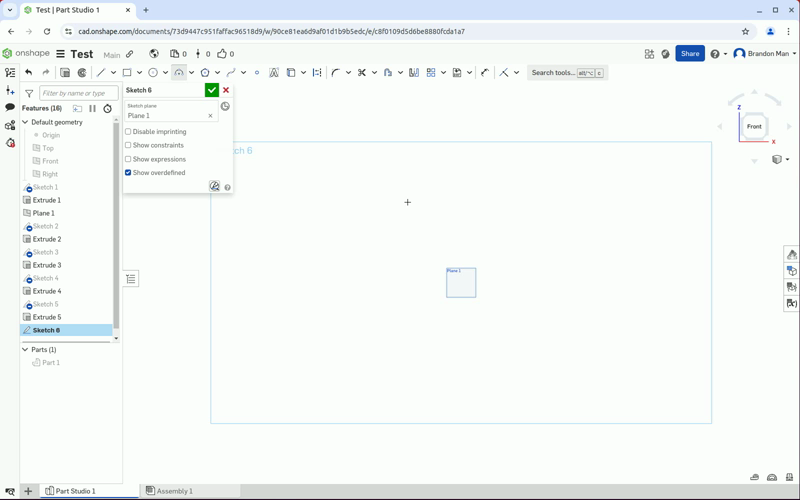
key_up(shift)
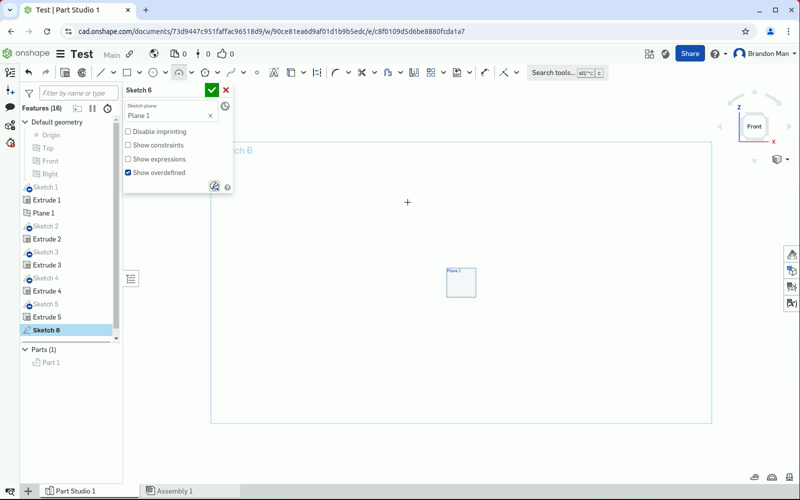
key_down(shift)
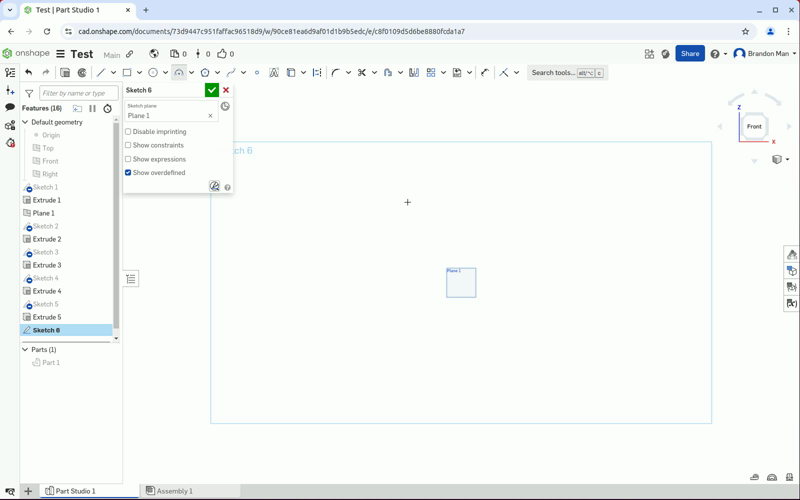
mouse_move(421, 201)
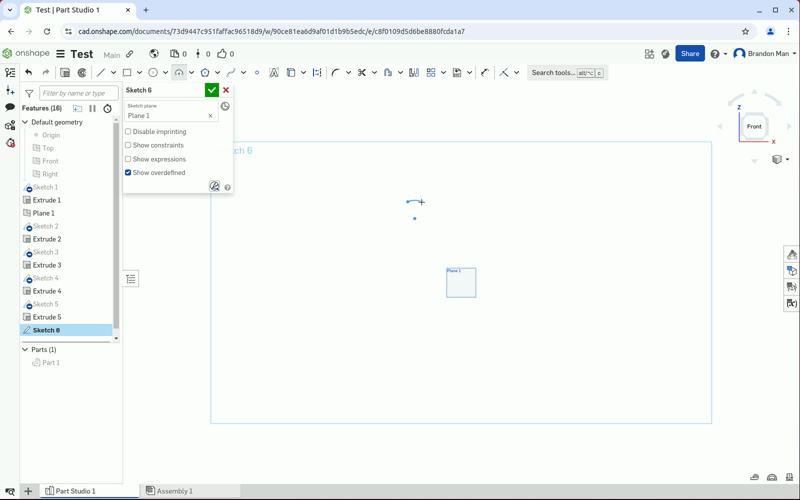
click(421, 201)
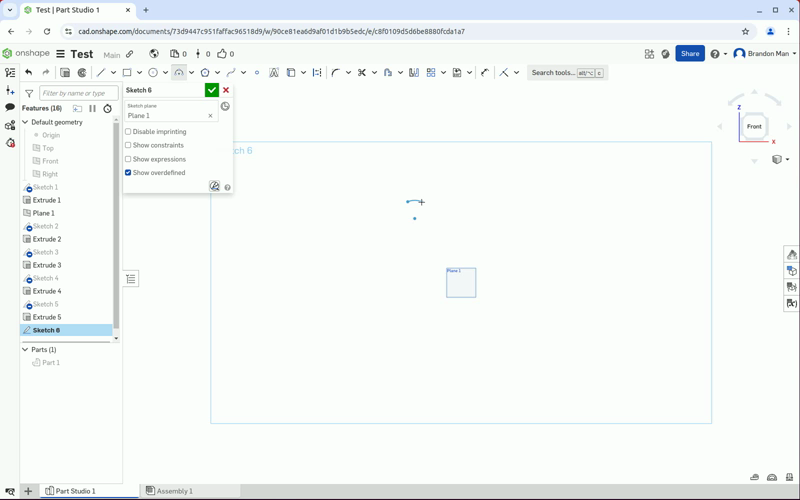
mouse_move(414, 205)
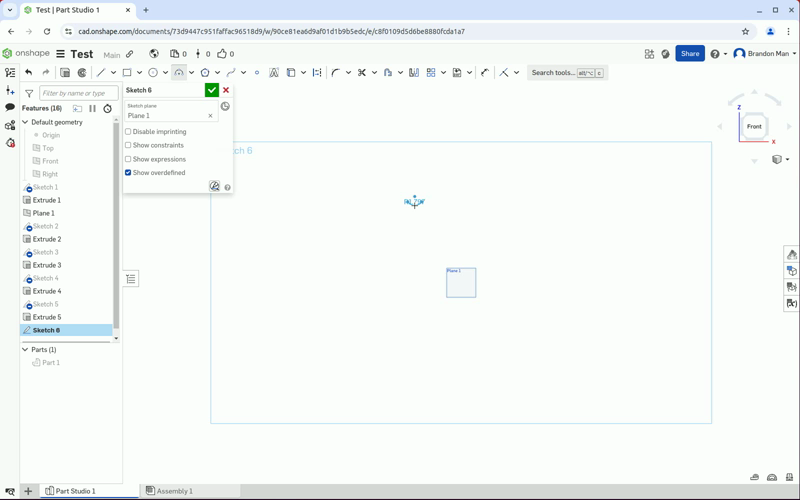
click(414, 205)
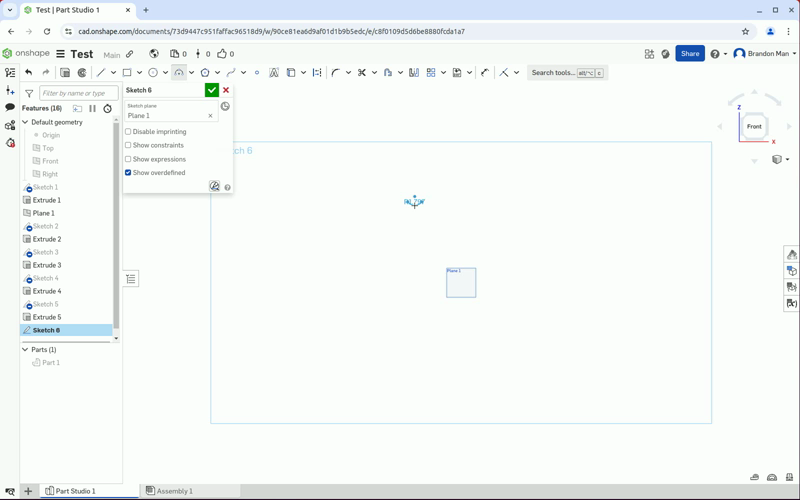
key_up(shift)
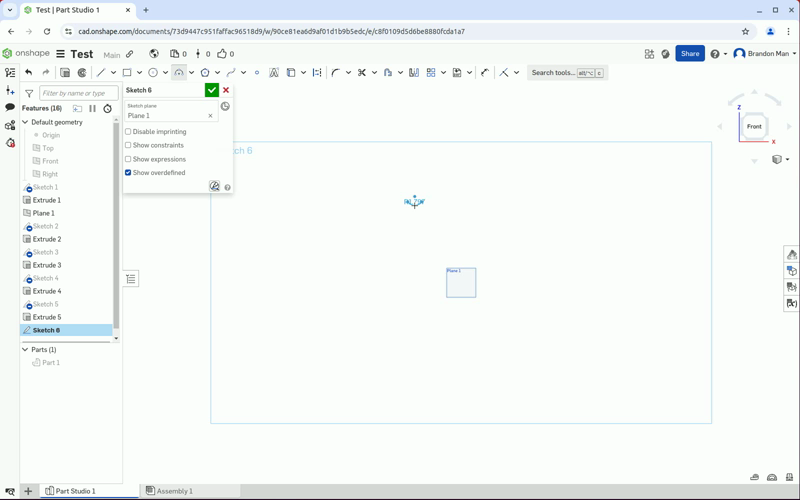
mouse_move(421, 201)
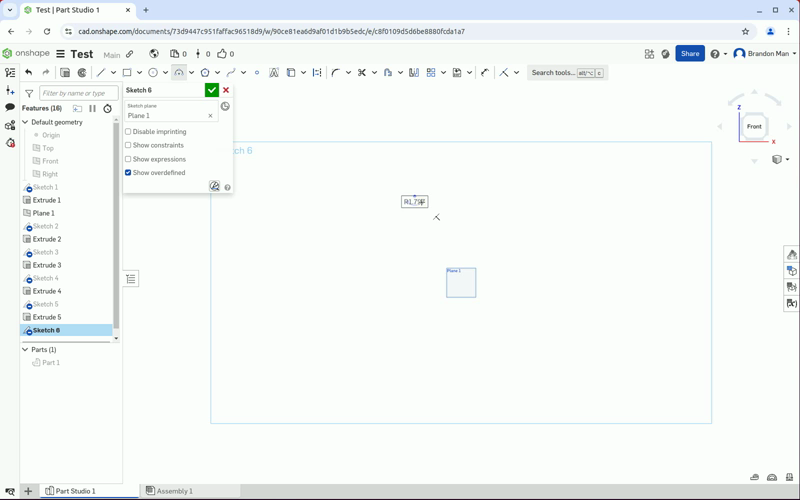
click(421, 201)
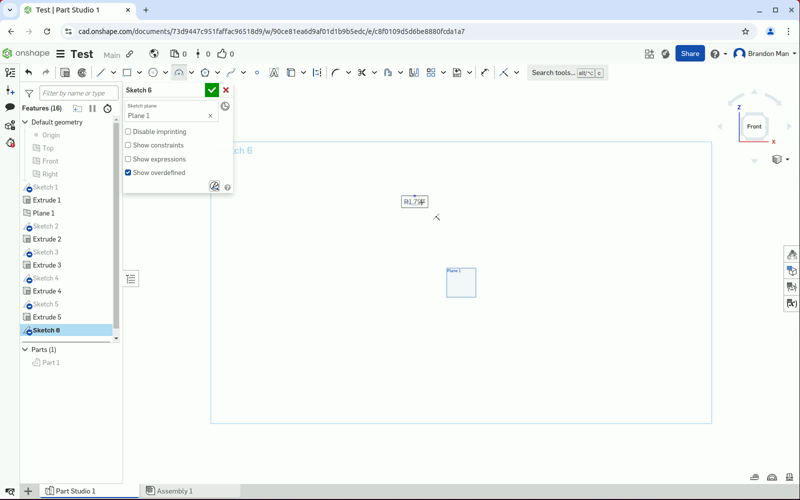
mouse_move(407, 201)
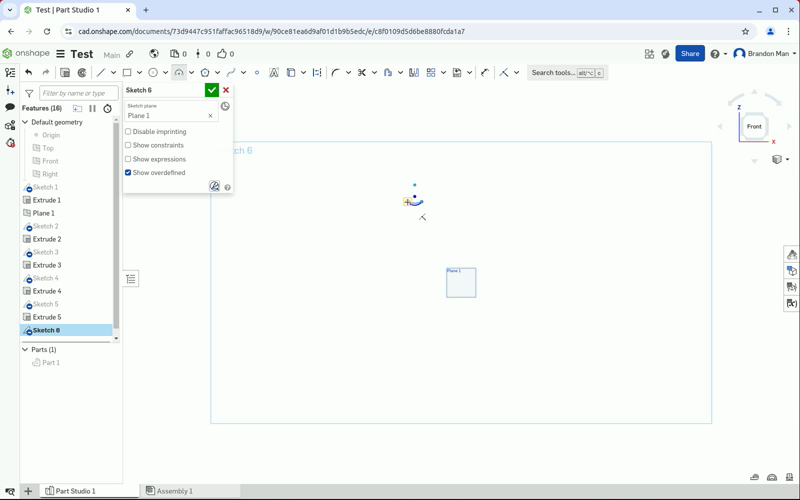
click(407, 201)
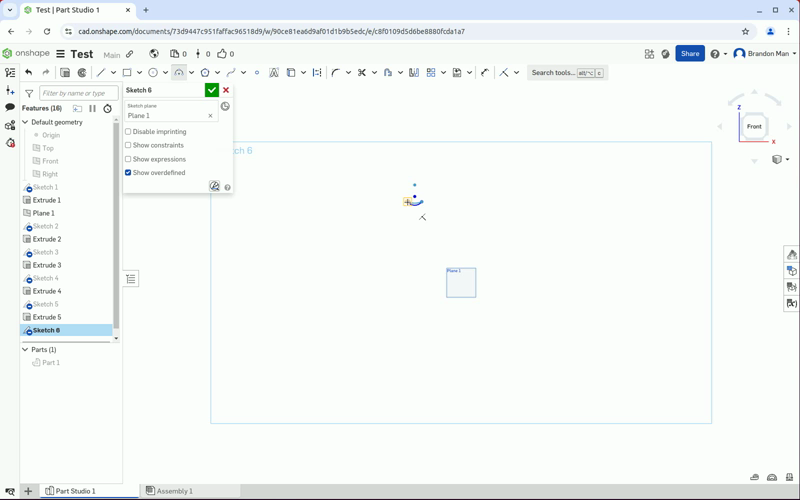
key_down(shift)
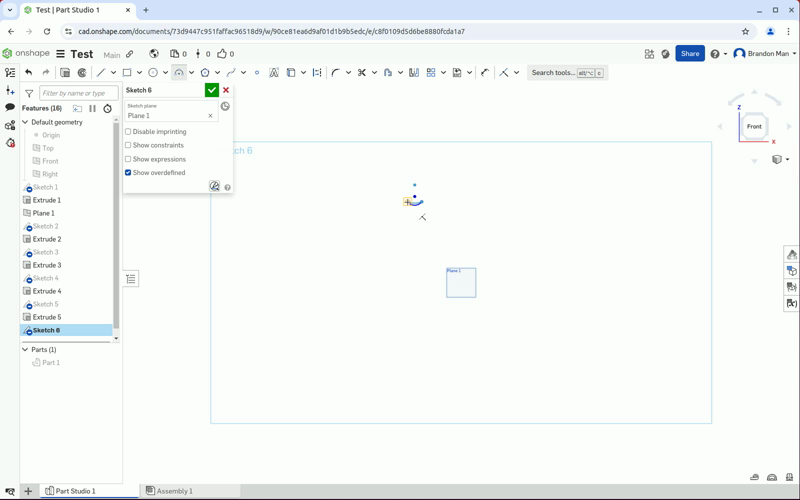
mouse_move(414, 198)
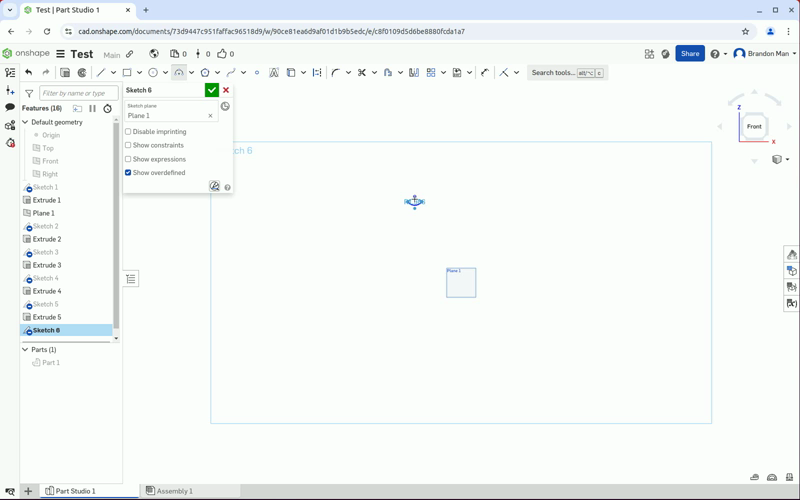
scroll(6)
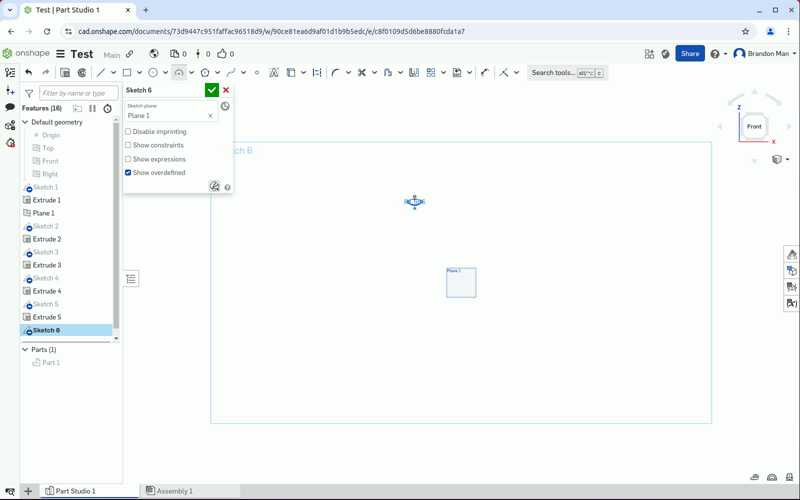
scroll(6)
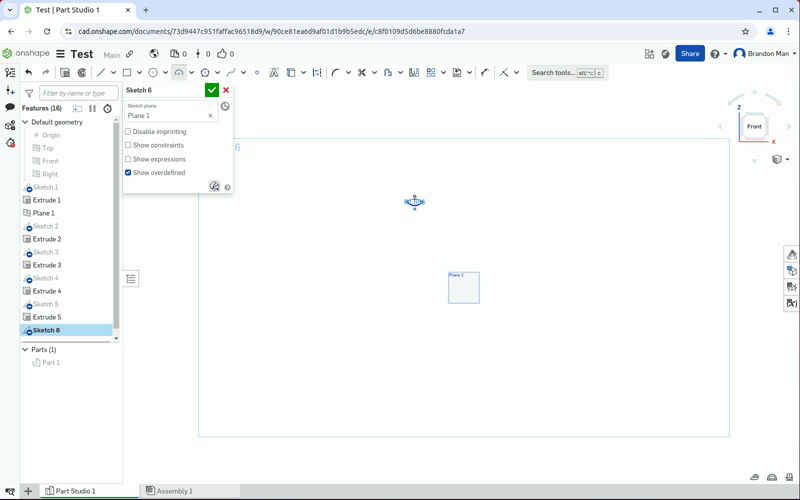
scroll(6)
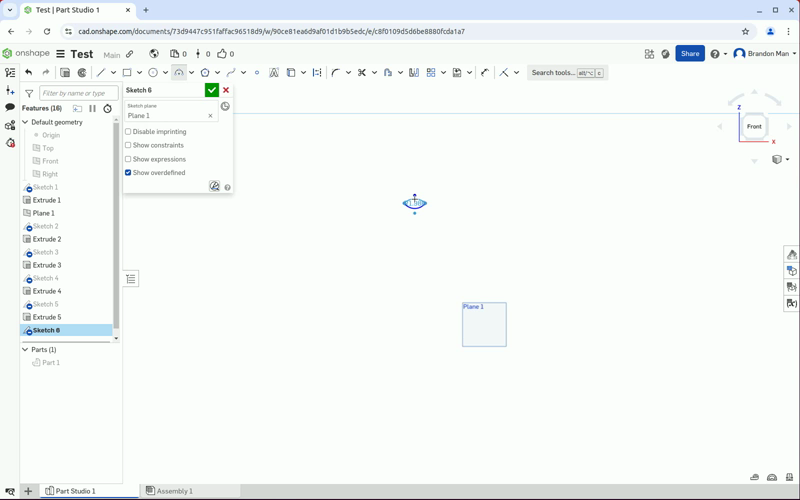
scroll(6)
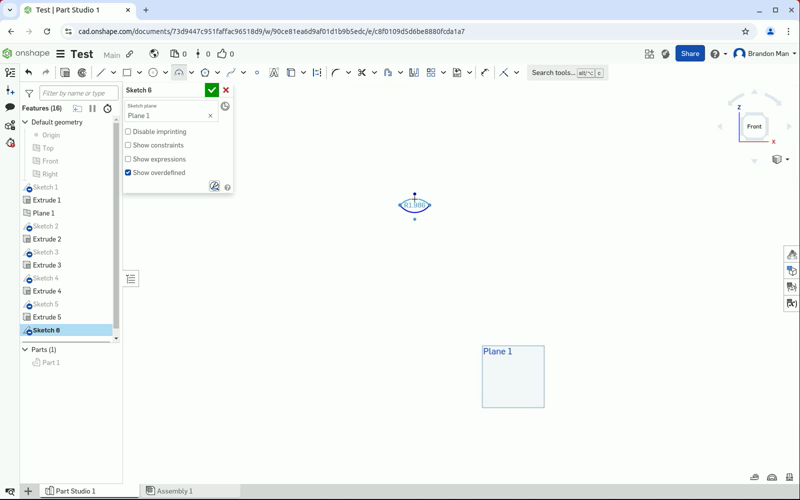
scroll(6)
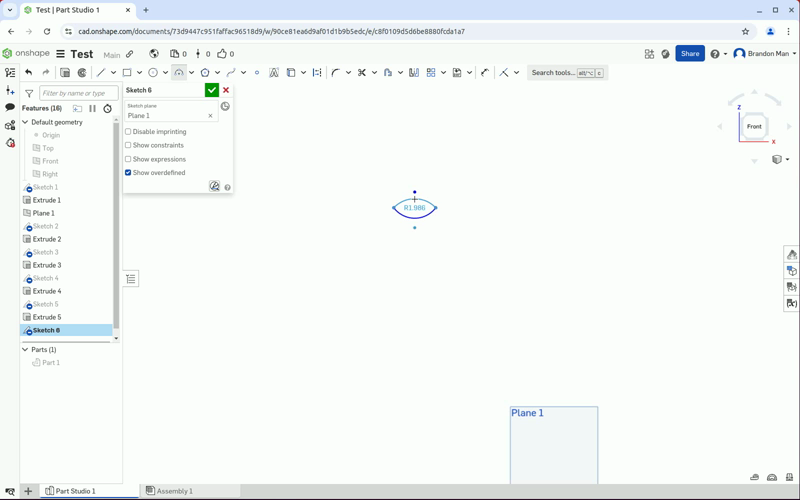
scroll(6)
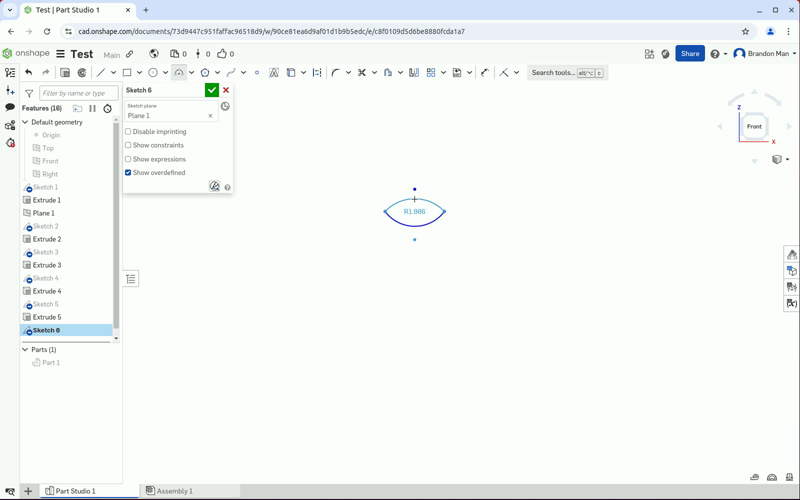
scroll(6)
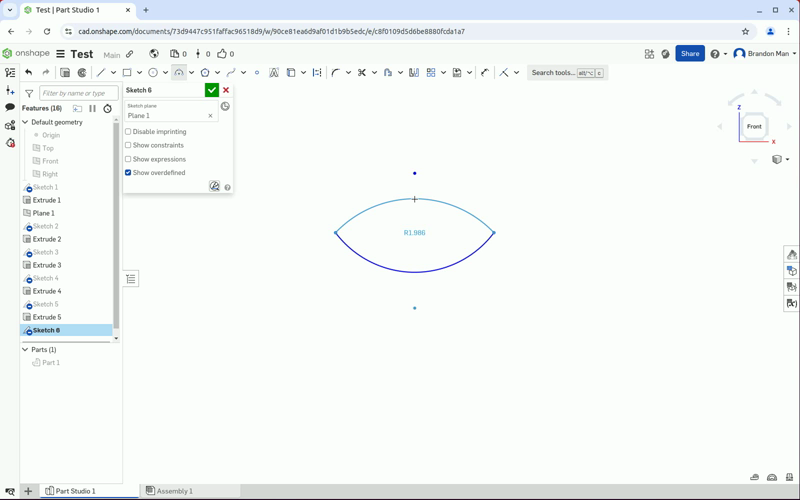
click(414, 198)
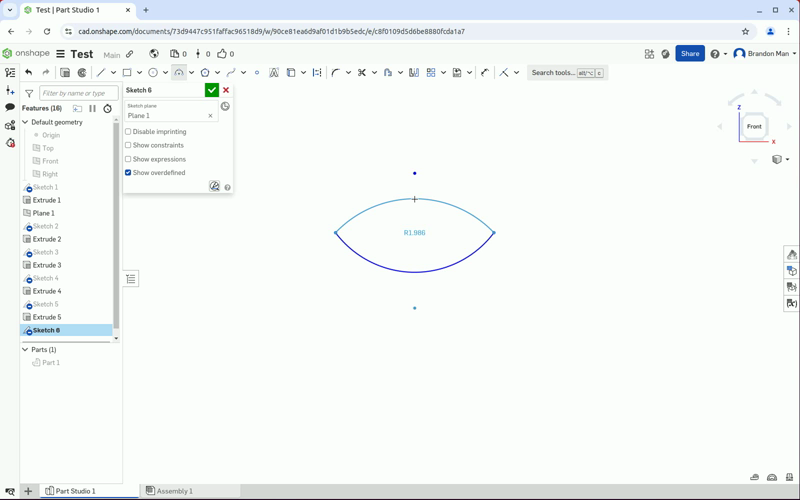
scroll(-6)
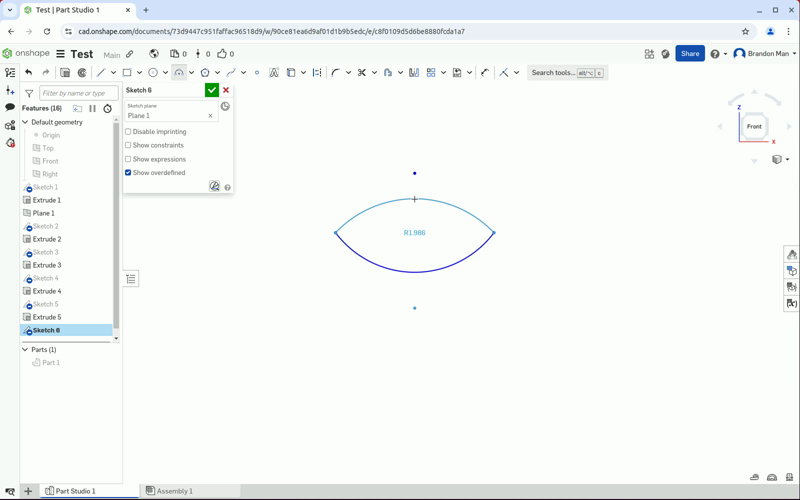
scroll(-6)
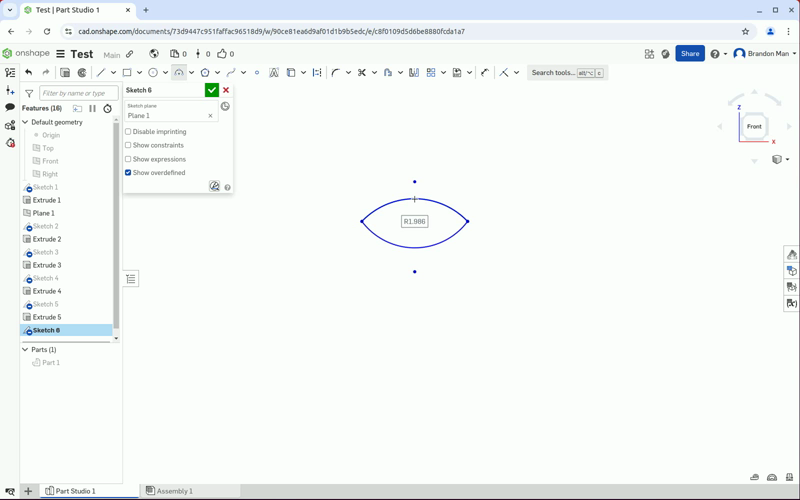
scroll(-6)
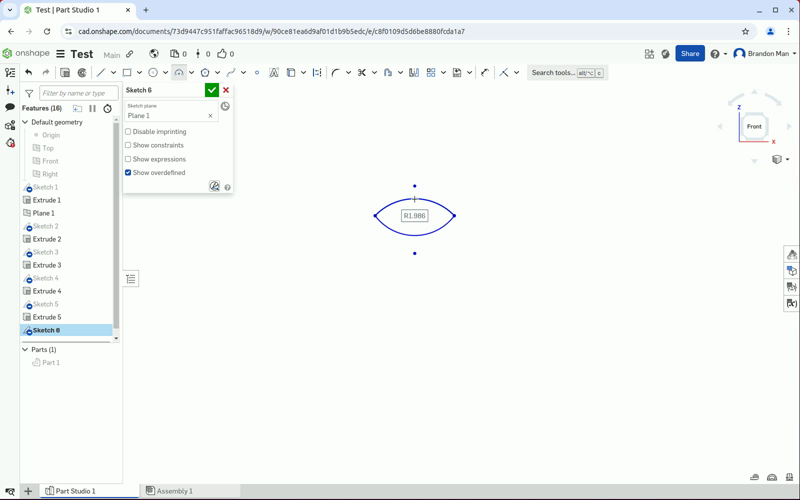
scroll(-6)
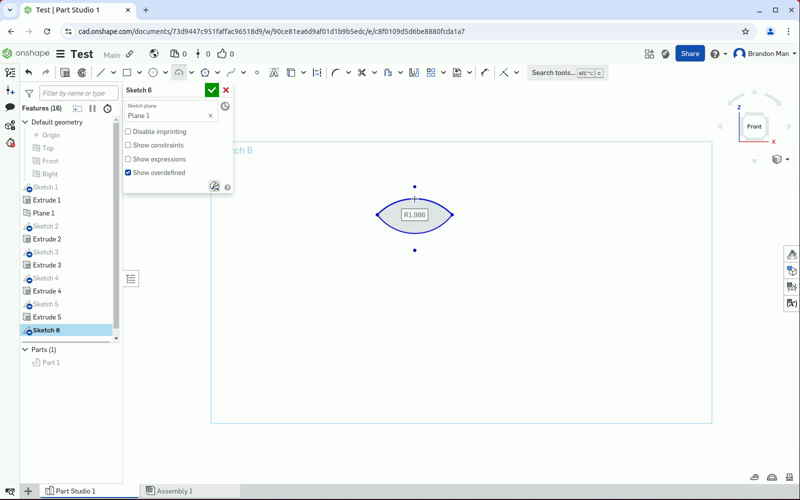
scroll(-6)
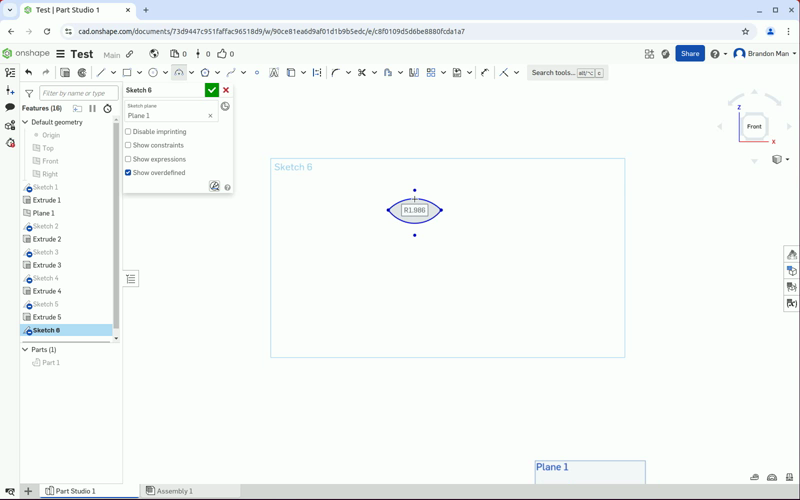
scroll(-6)
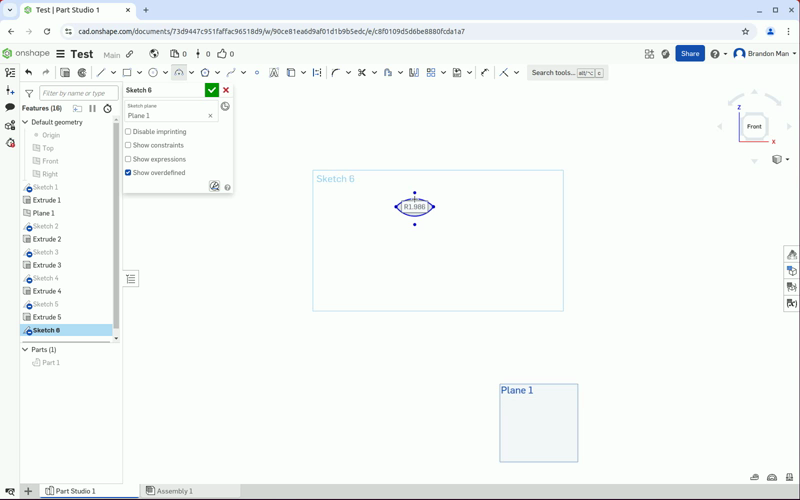
scroll(-6)
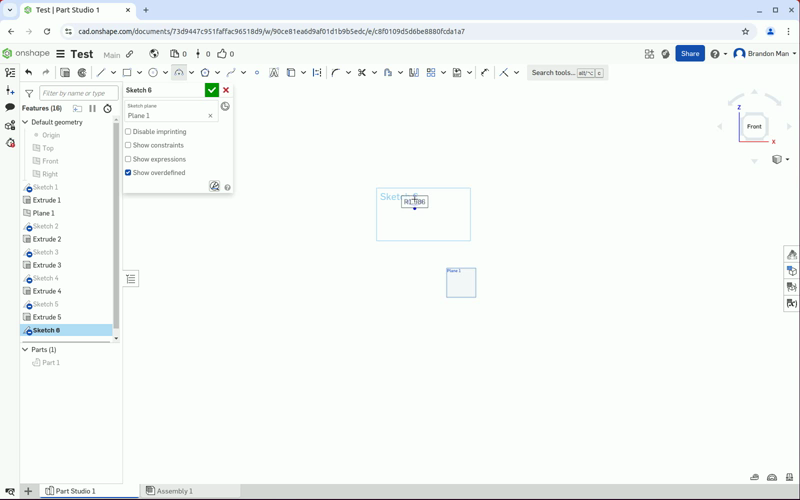
key_up(shift)
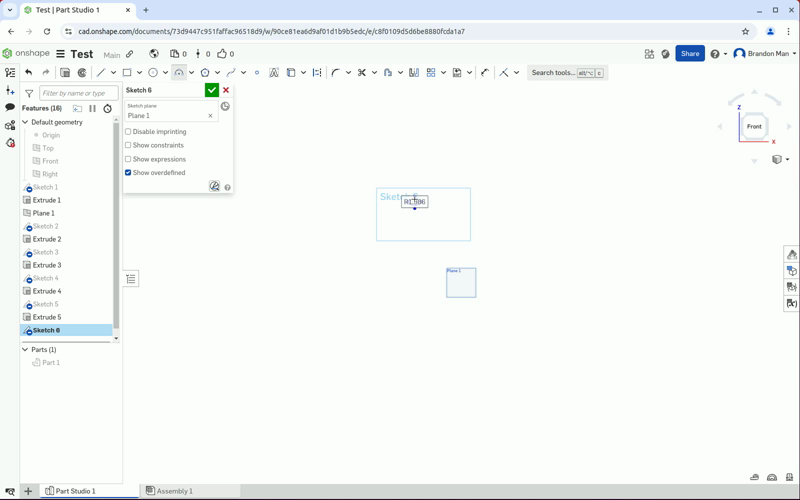
key(esc)
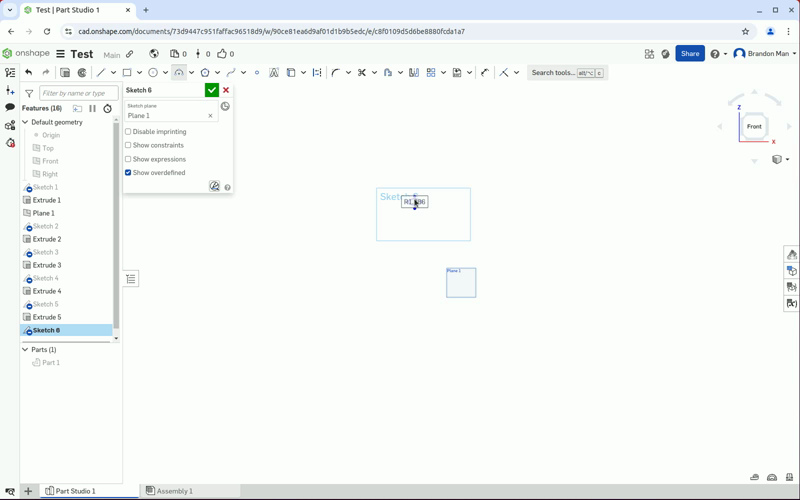
mouse_move(417, 201)
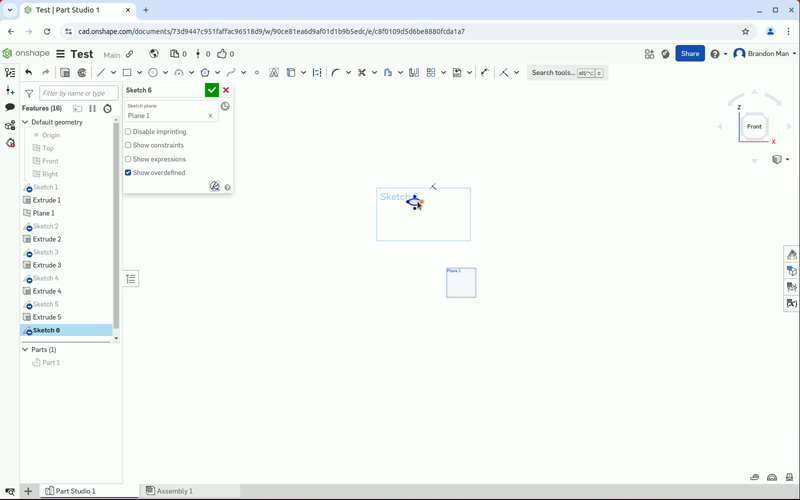
scroll(6)
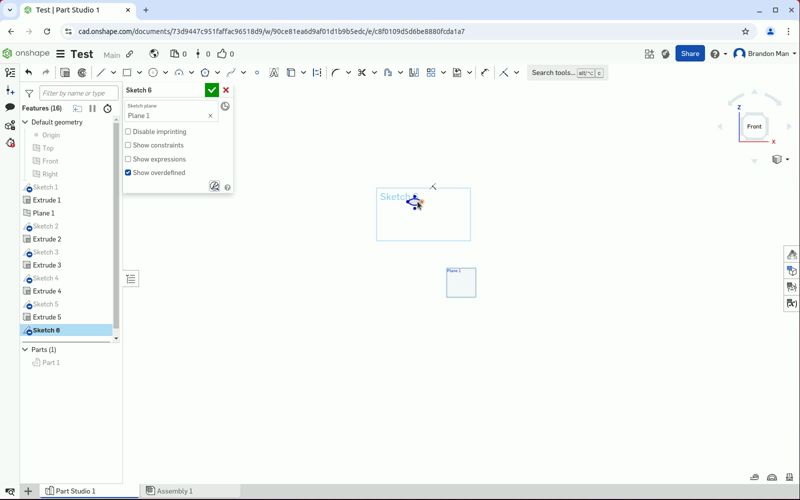
scroll(6)
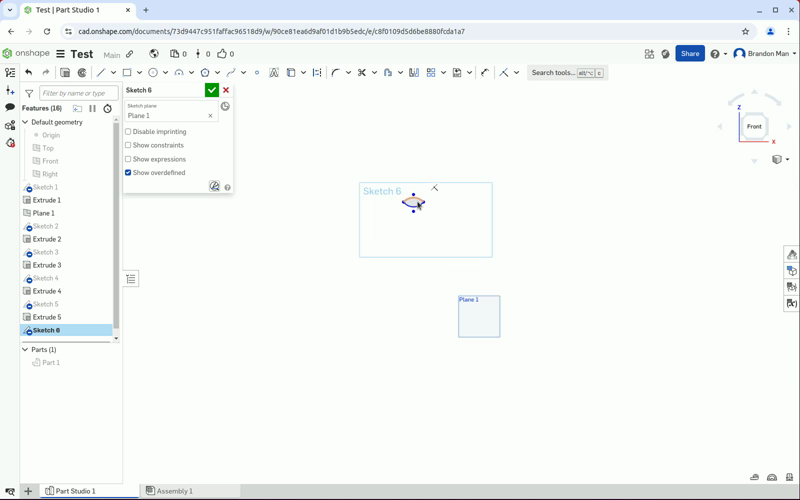
scroll(6)
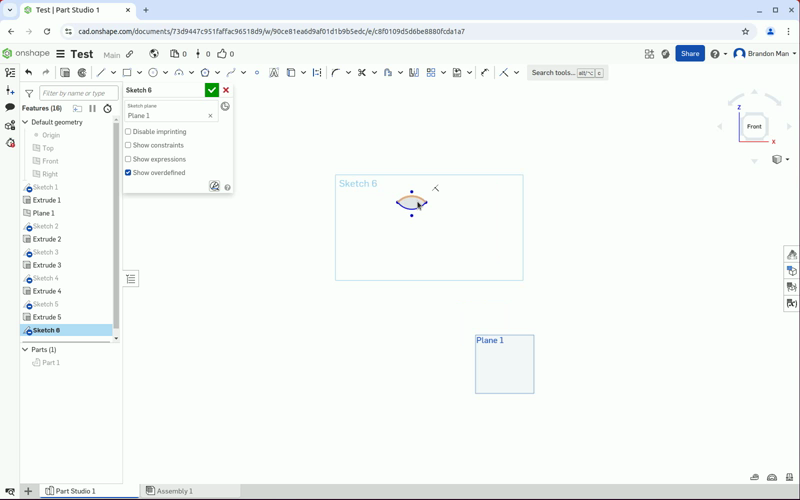
scroll(6)
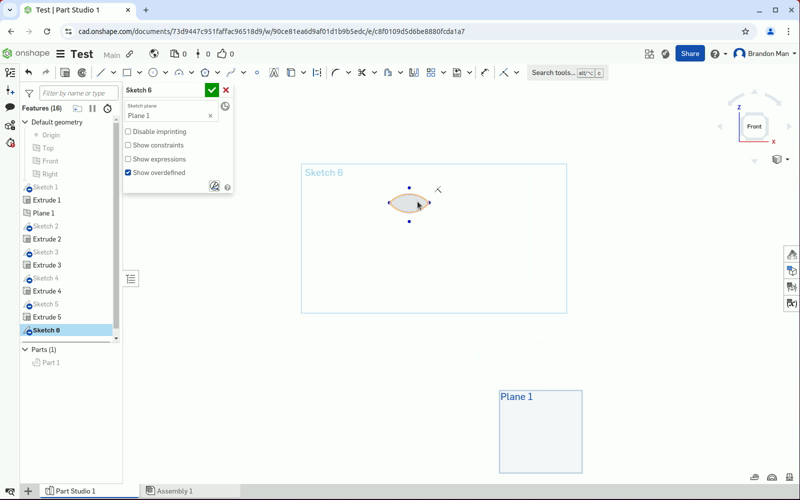
scroll(6)
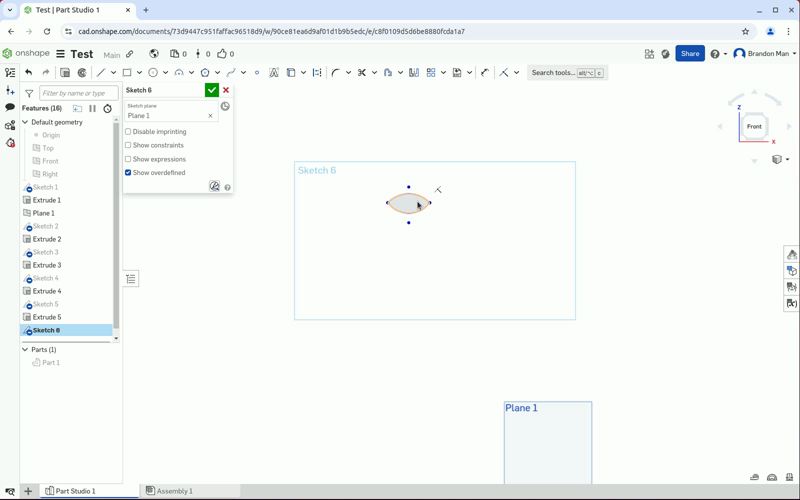
scroll(6)
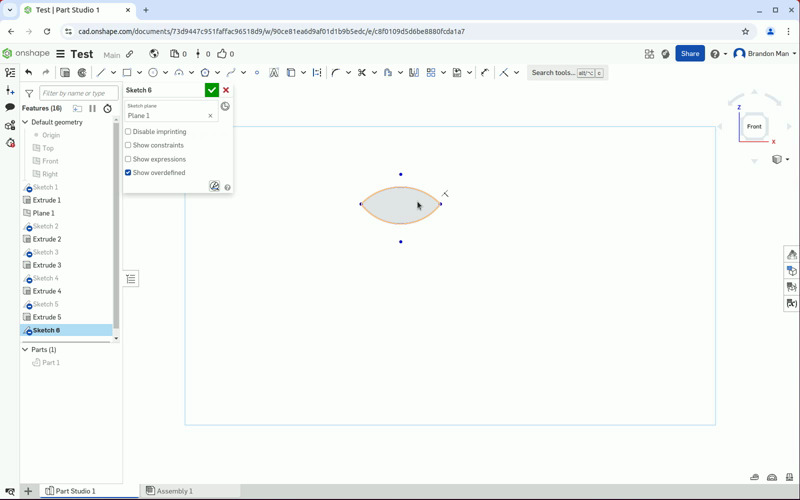
scroll(6)
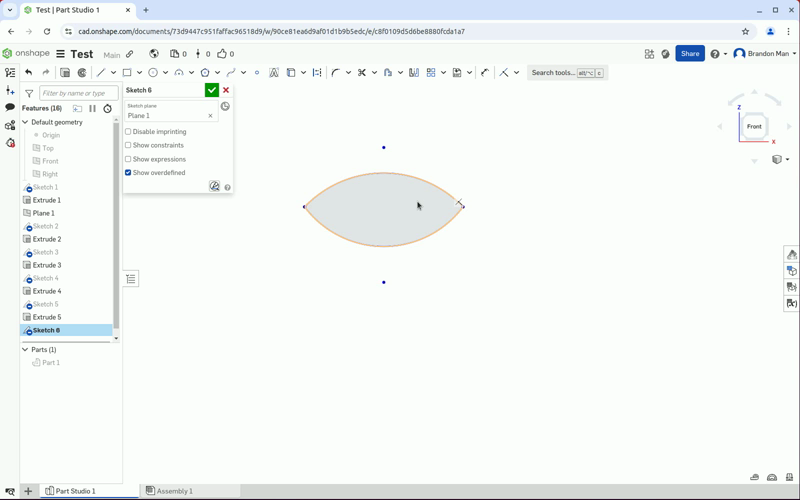
click(417, 201)
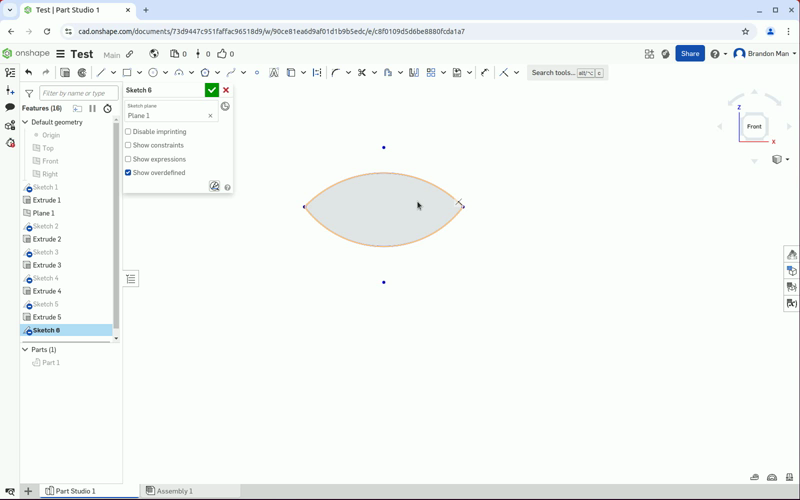
scroll(-6)
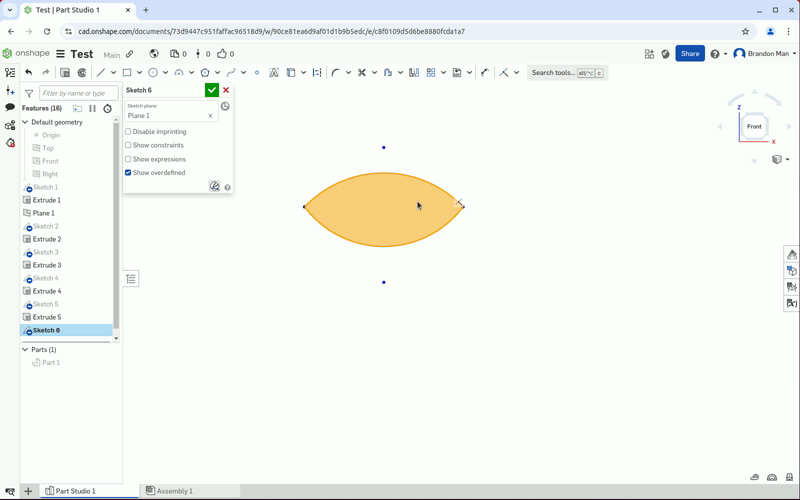
scroll(-6)
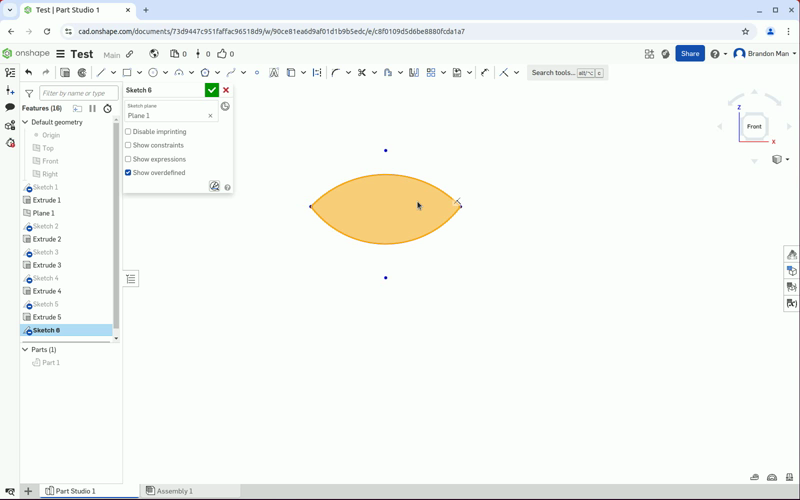
scroll(-6)
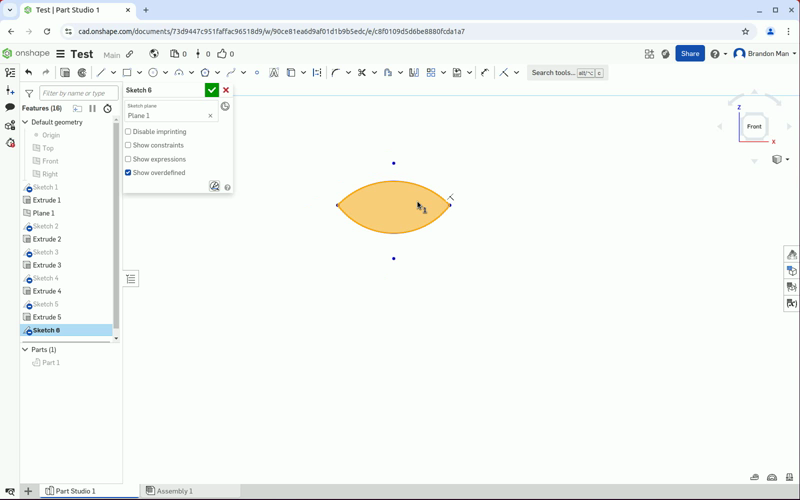
scroll(-6)
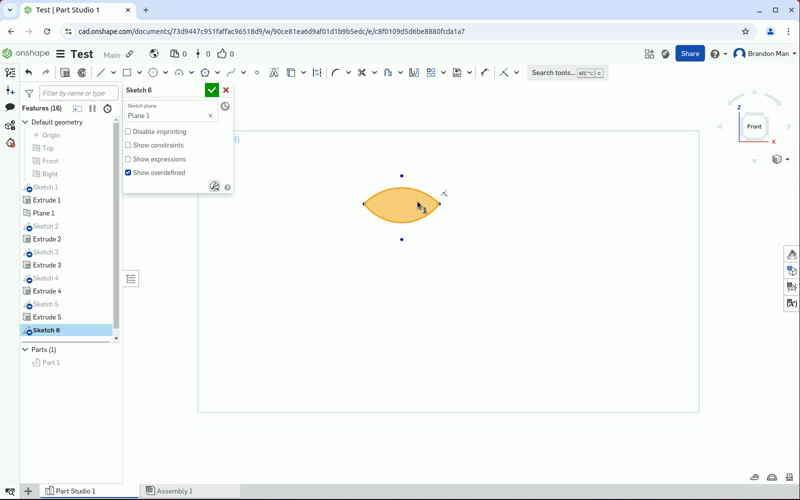
scroll(-6)
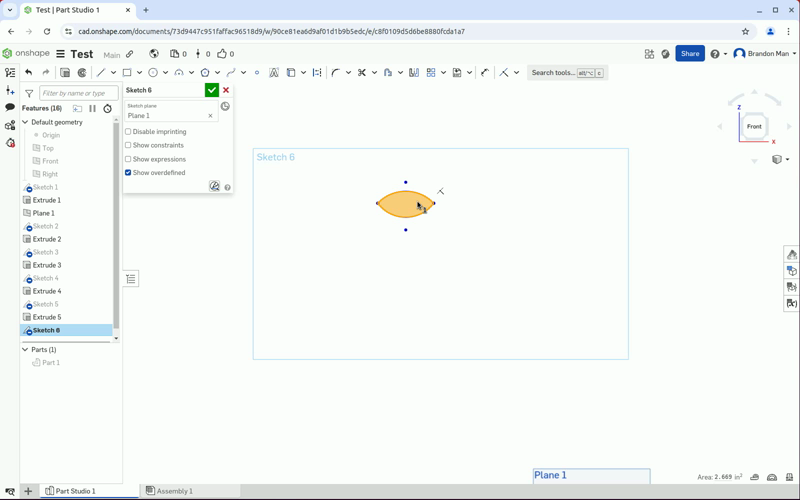
scroll(-6)
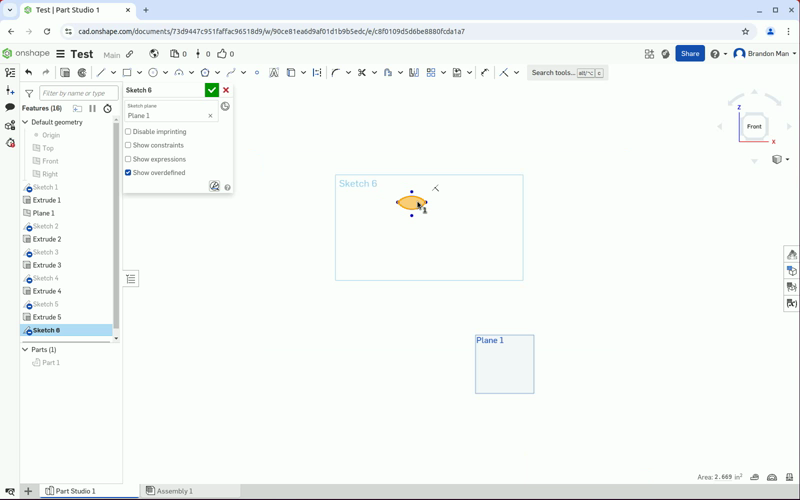
scroll(-6)
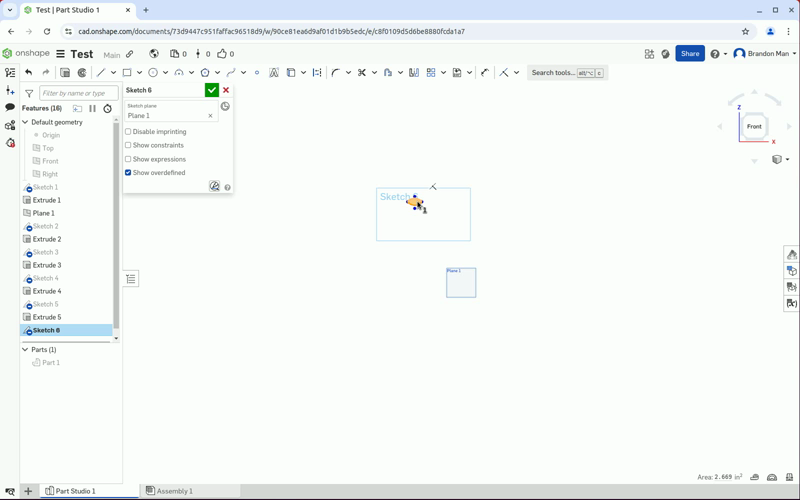
mouse_move(73, 352)
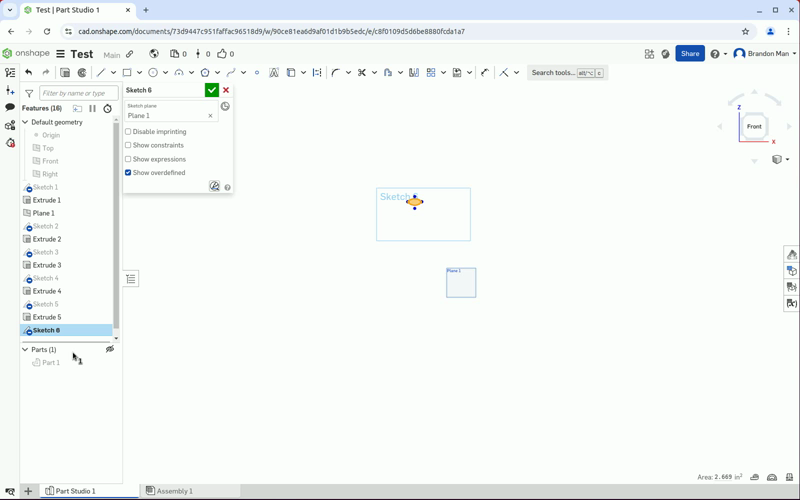
key(shift+y)
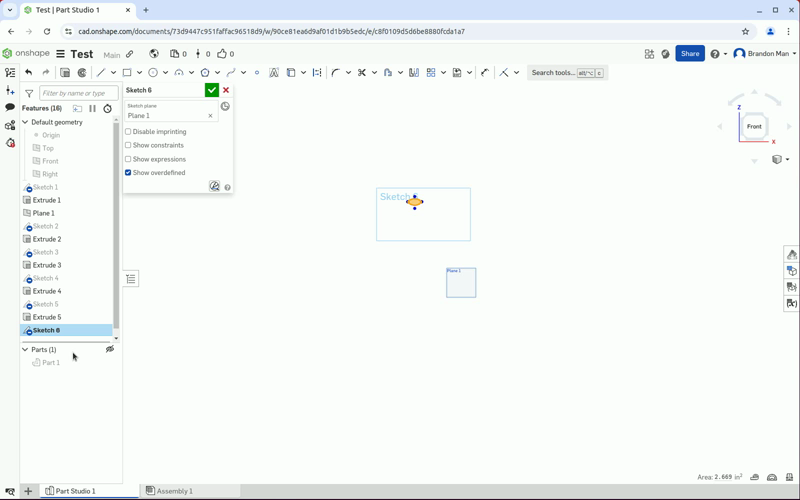
key(shift+e)
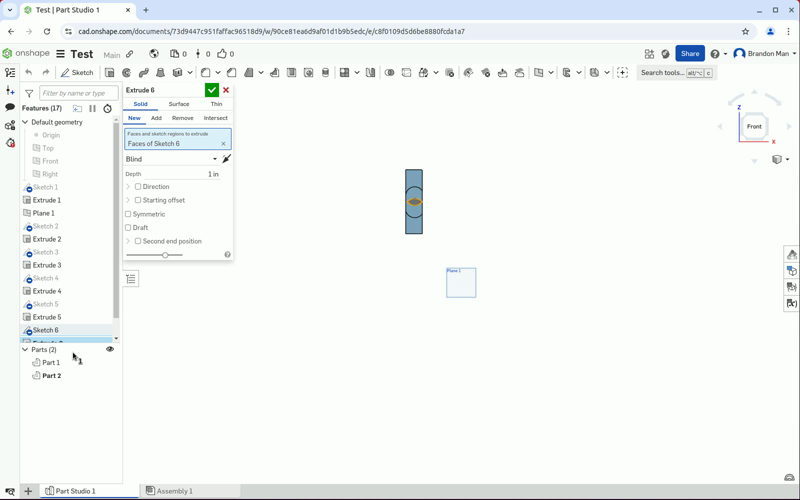
mouse_move(143, 106)
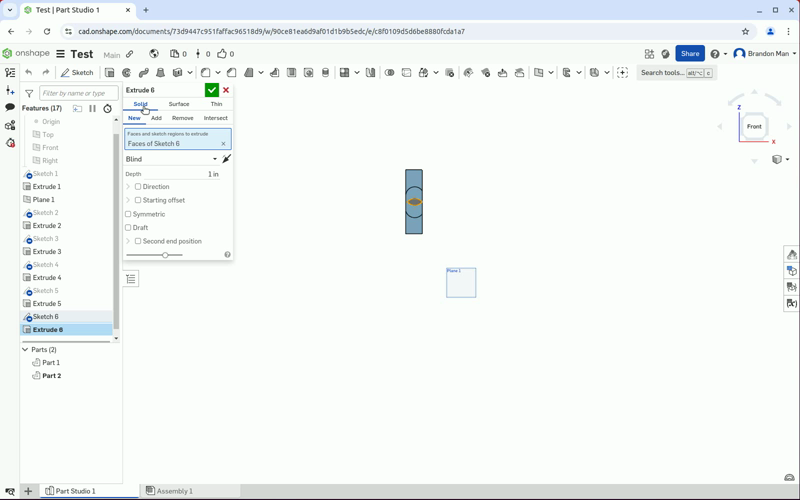
click(143, 106)
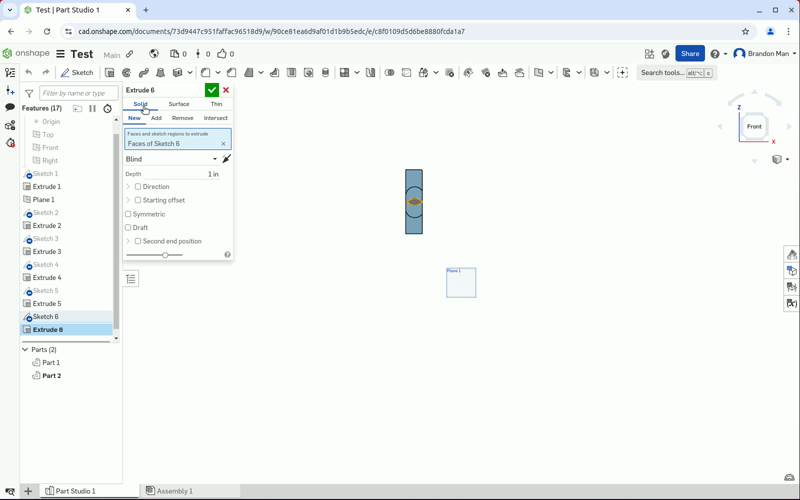
mouse_move(186, 120)
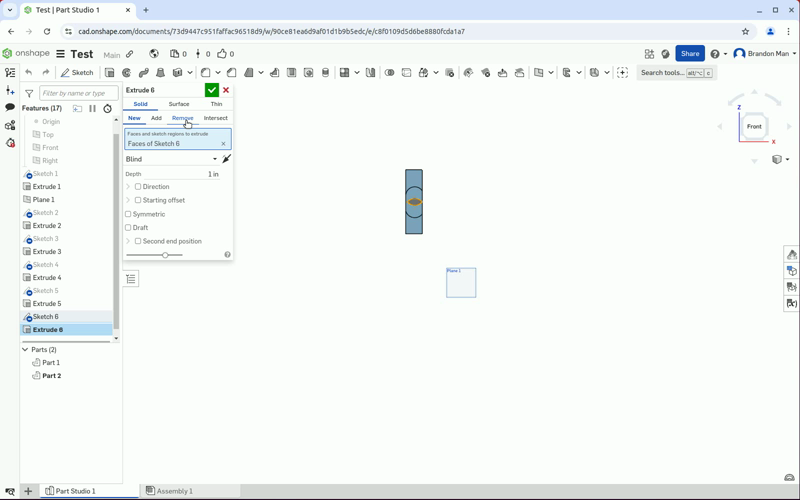
click(186, 120)
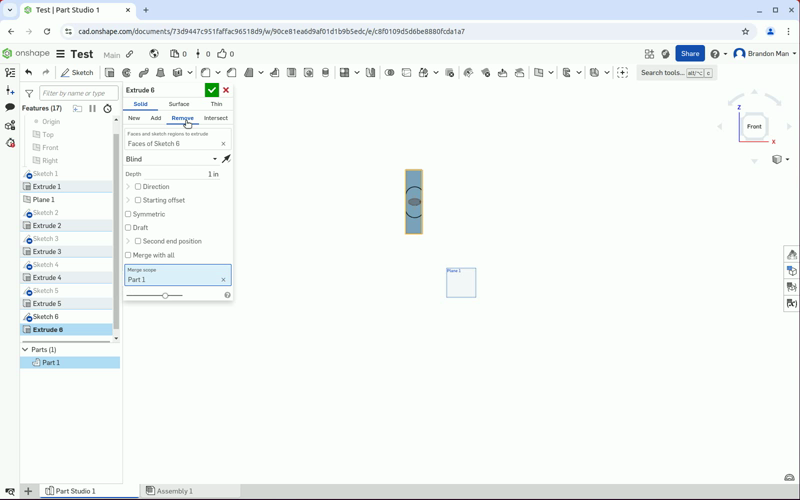
key(tab, 4)
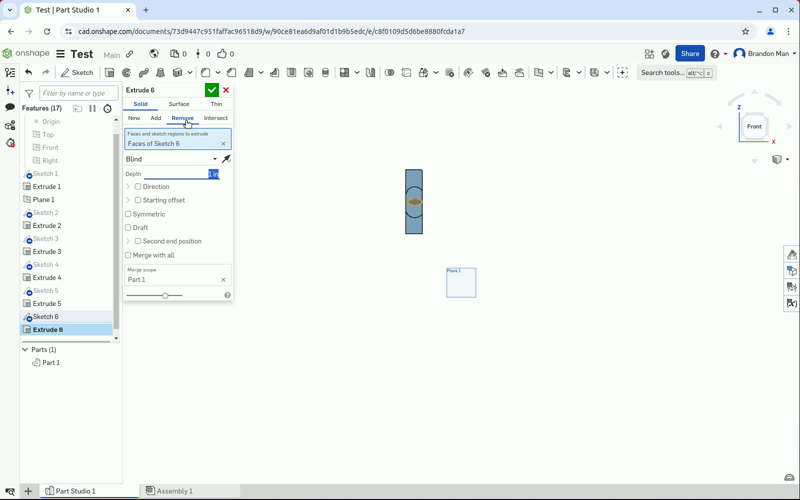
text(3.851)
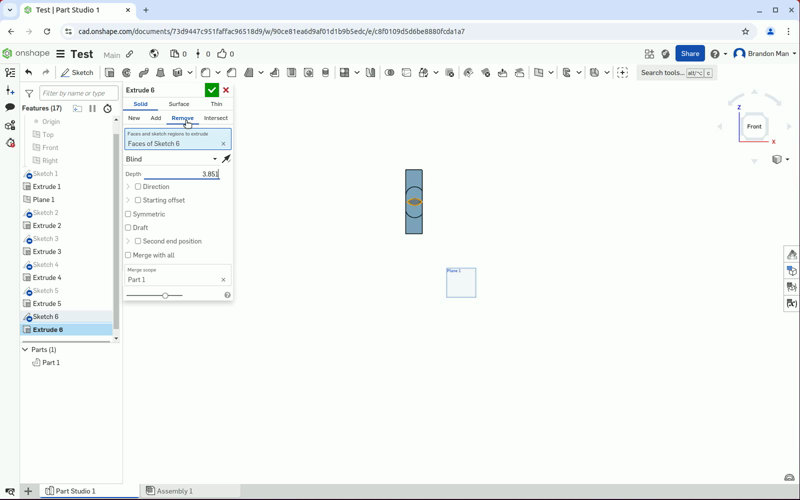
key(tab, 6)
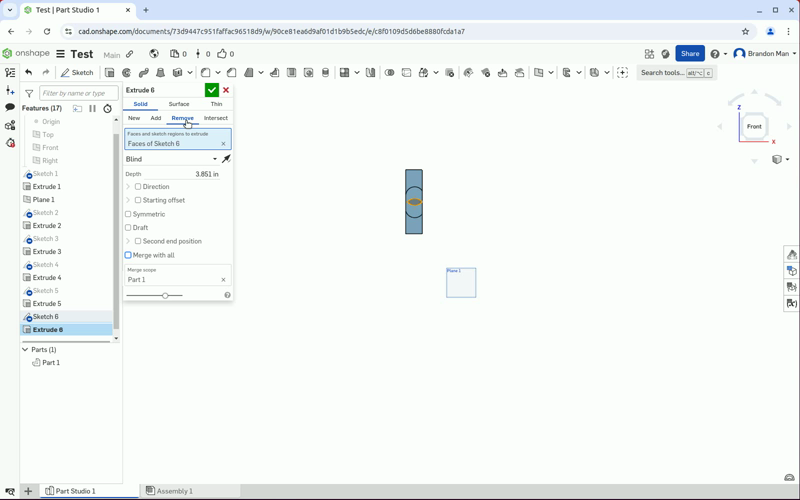
key(space)
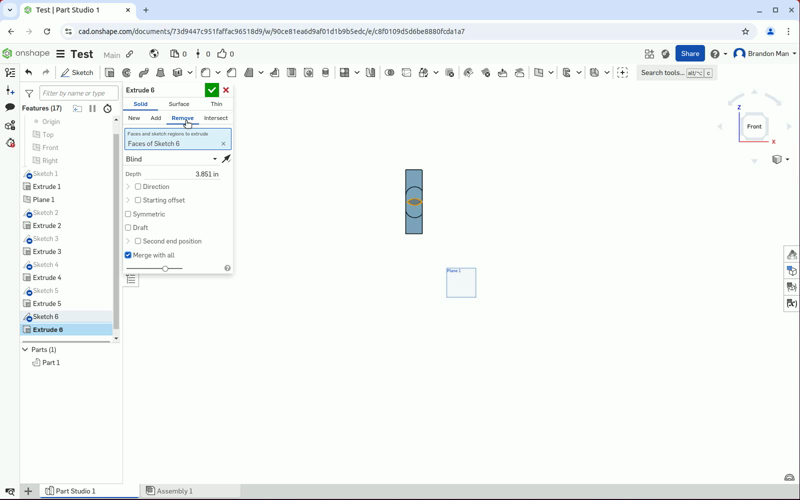
key(enter)
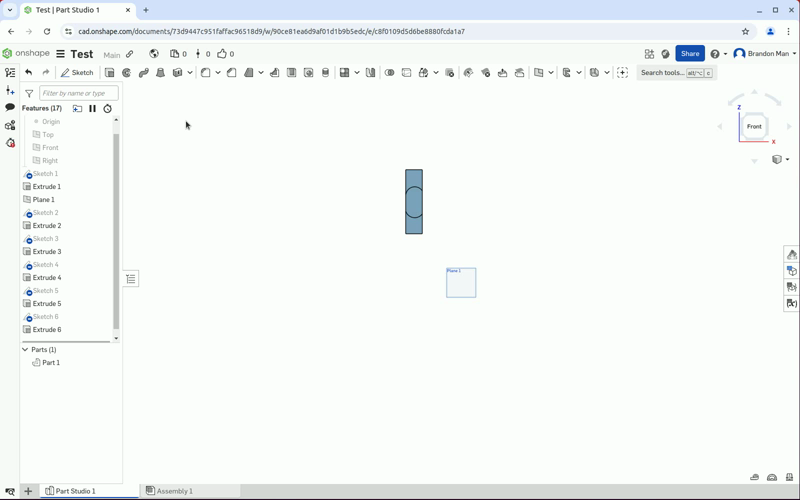
key(shift+h)
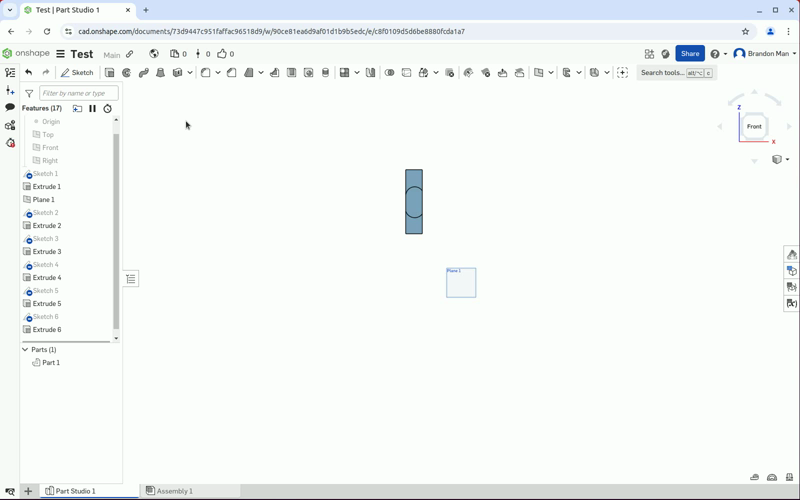
key(shift+h)
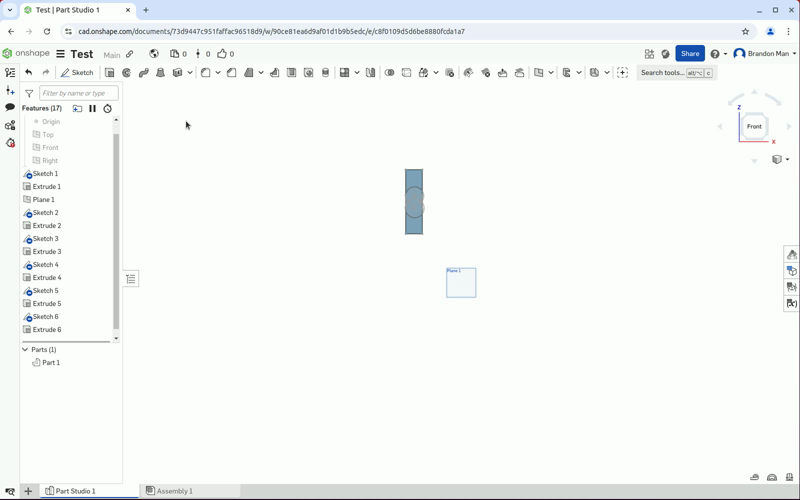
key(shift+7)
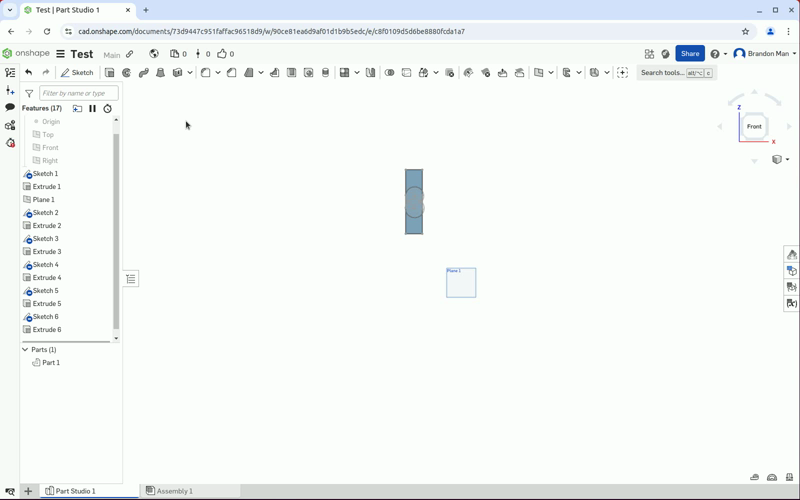
key(left, 2)
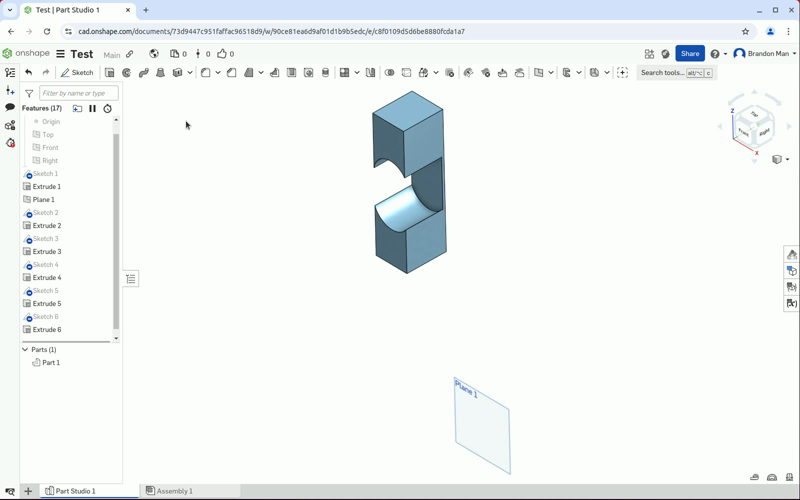
key(down, 2)
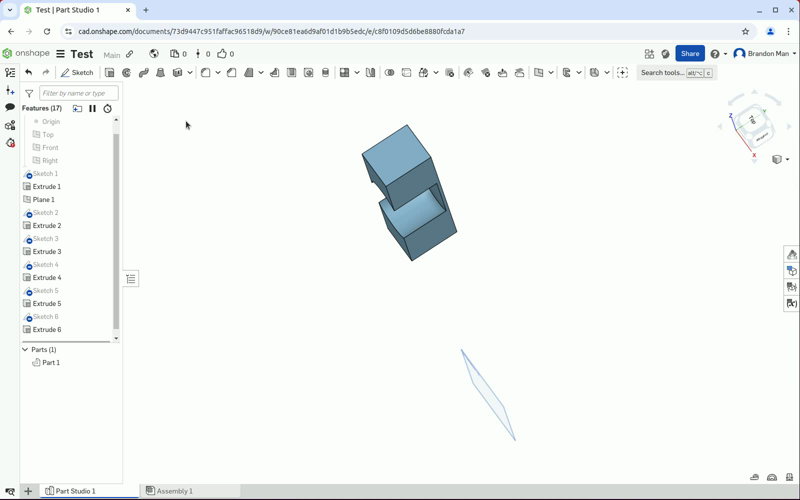
key(up, 2)
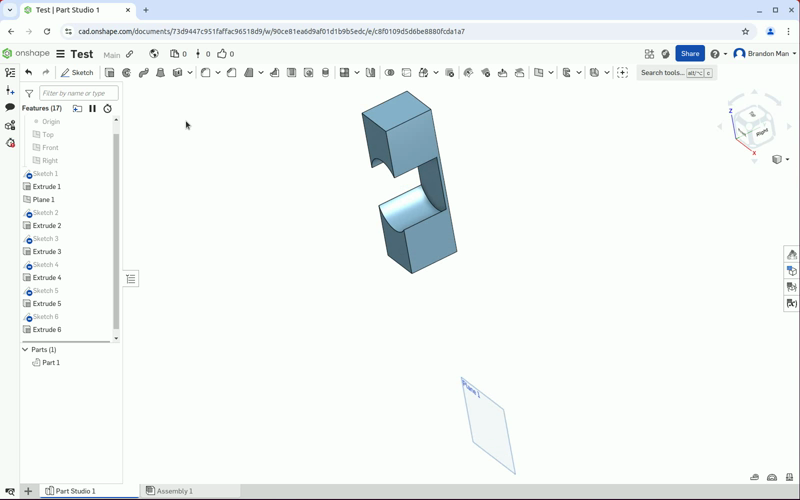
key(right, 2)
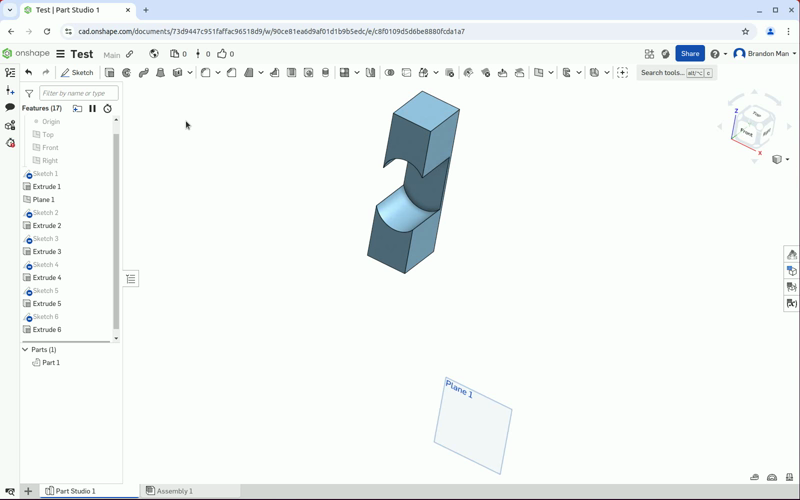
mouse_move(69, 176)
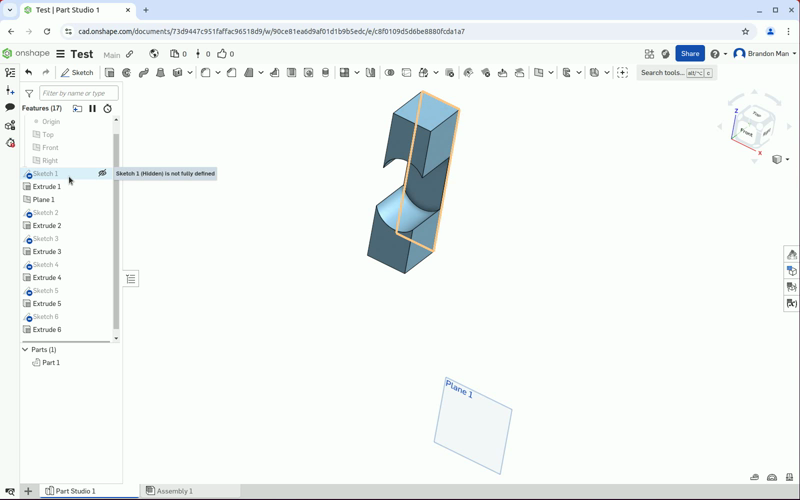
click(69, 176)